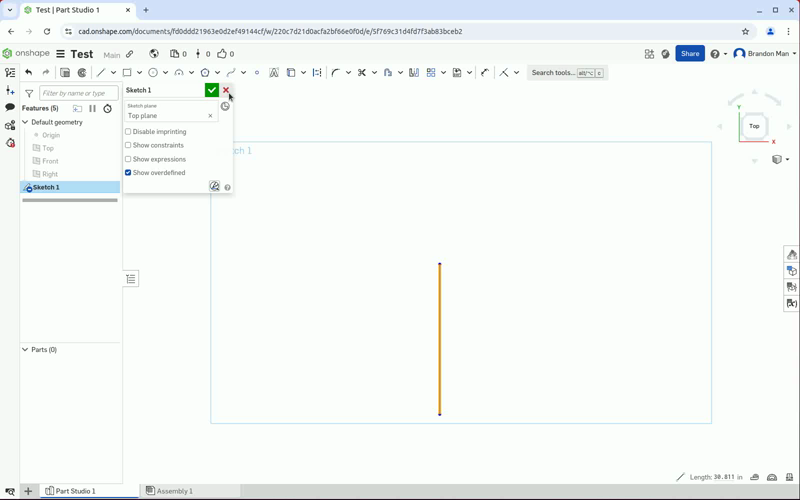
key(shift+h)
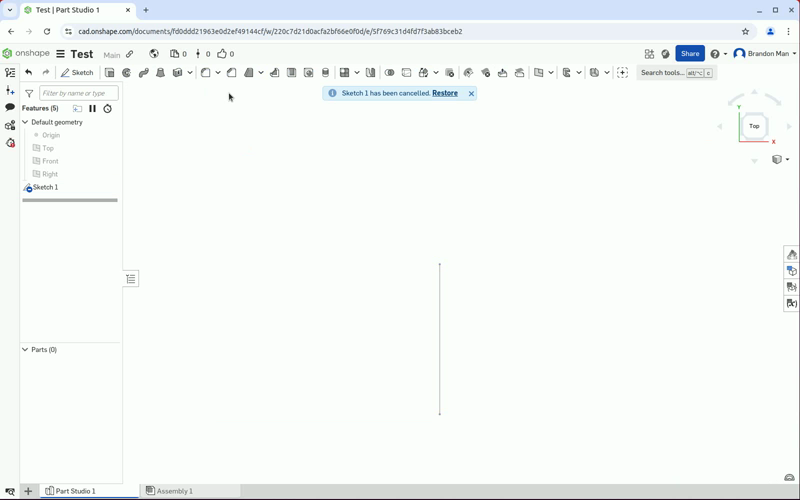
key(shift+s)
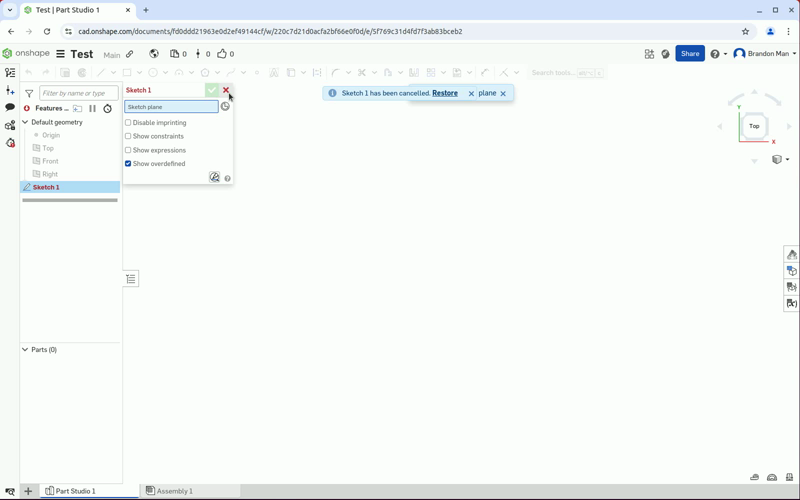
mouse_move(73, 150)
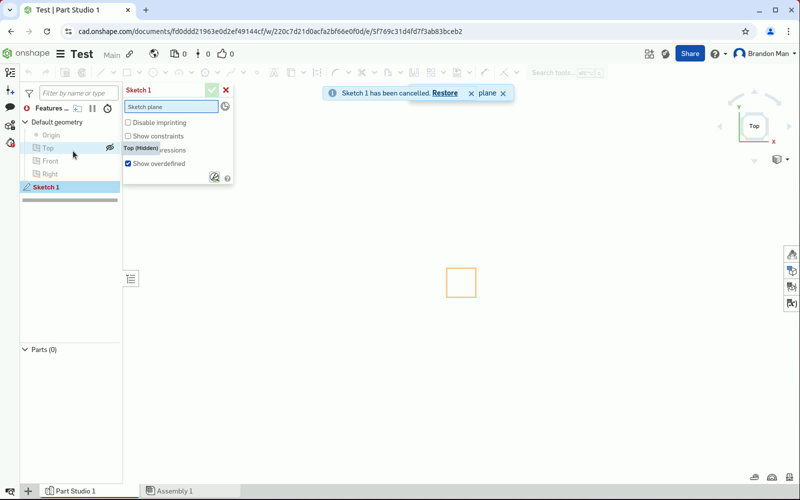
click(73, 150)
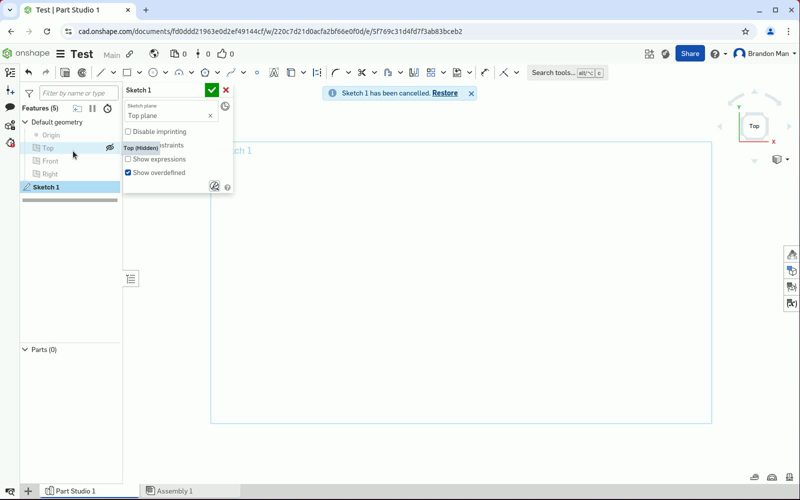
mouse_move(73, 352)
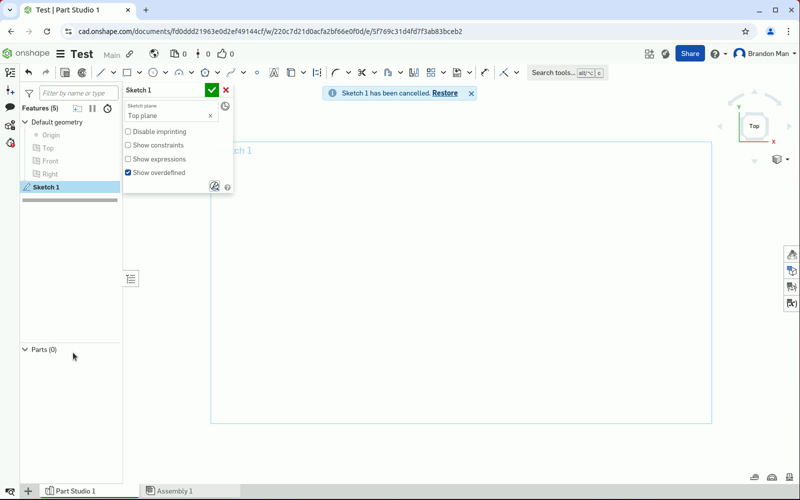
key(y)
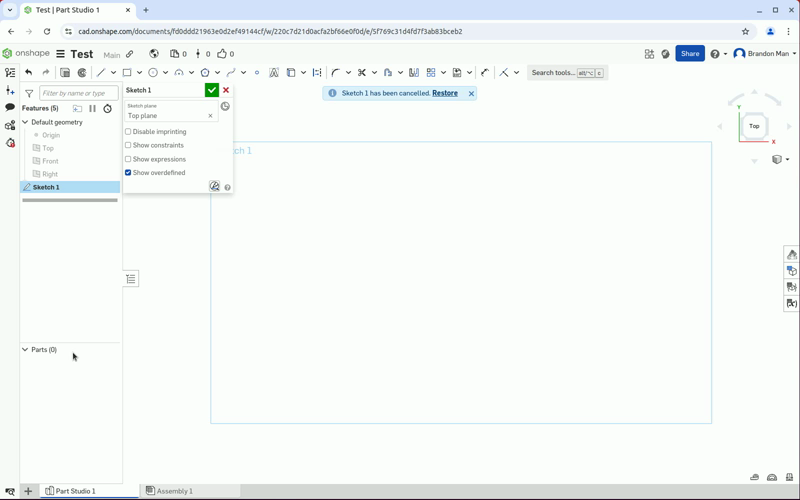
key(a)
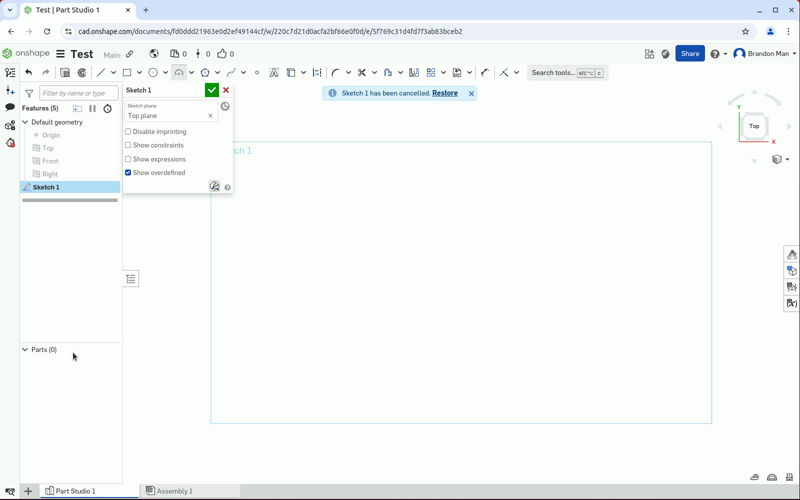
key_down(shift)
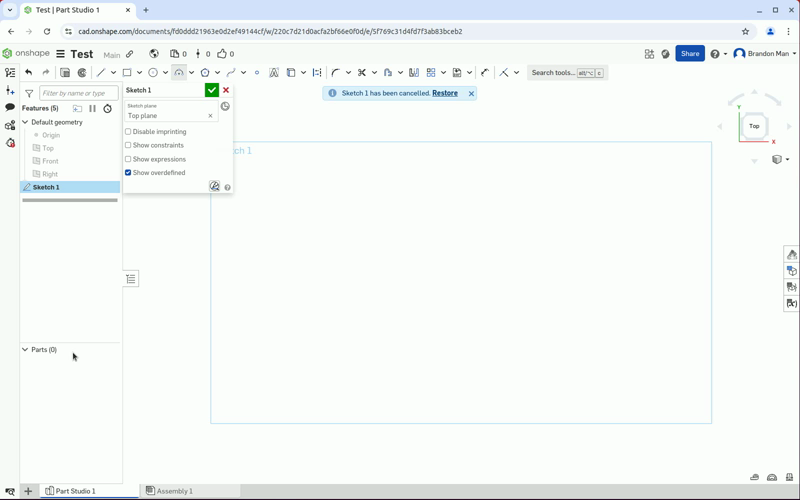
mouse_move(348, 282)
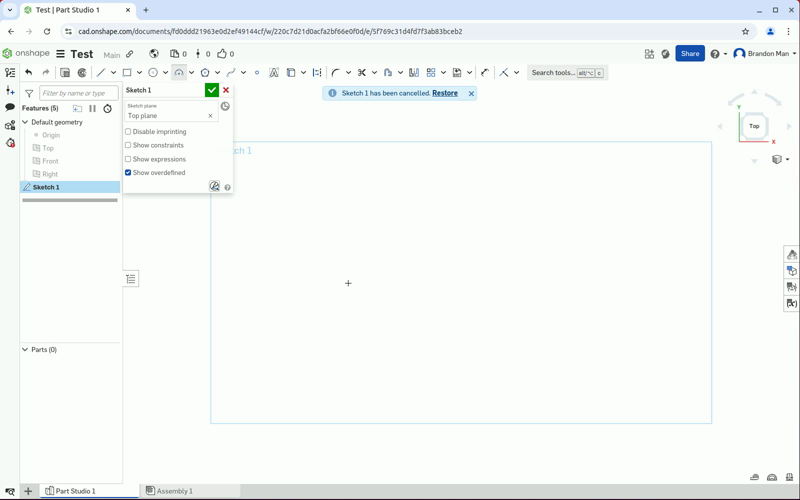
click(348, 282)
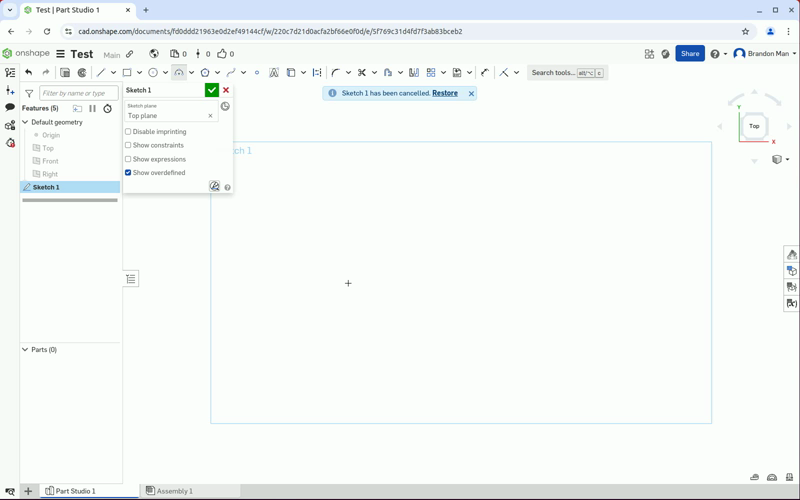
key_up(shift)
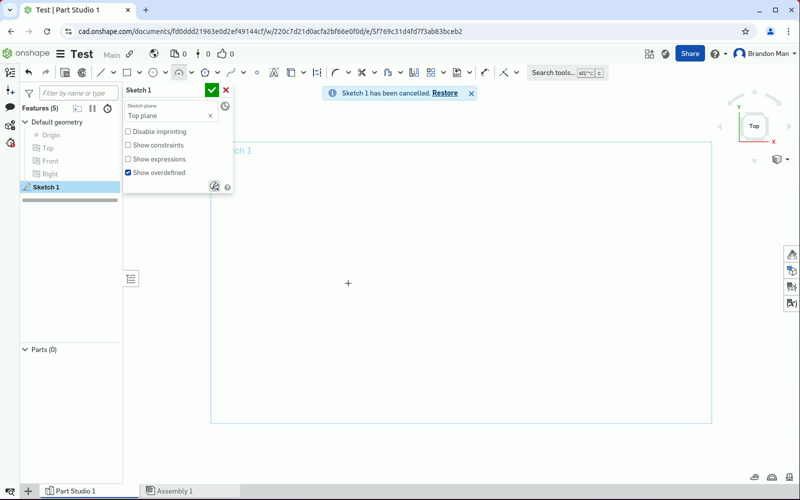
key_down(shift)
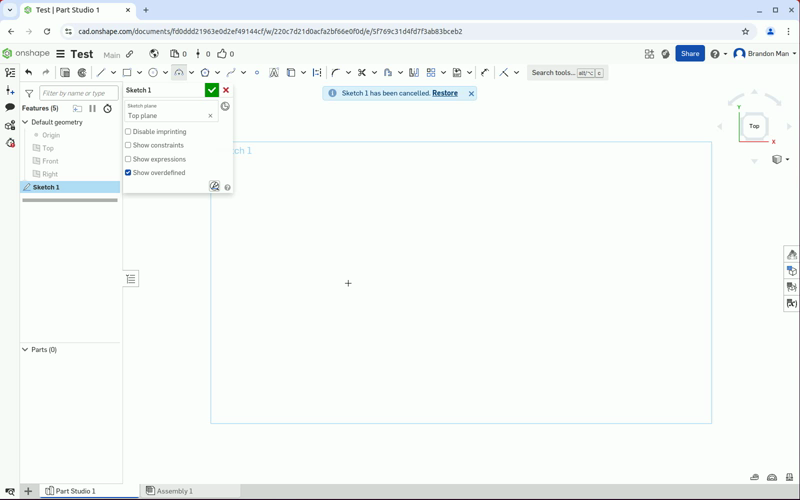
mouse_move(395, 260)
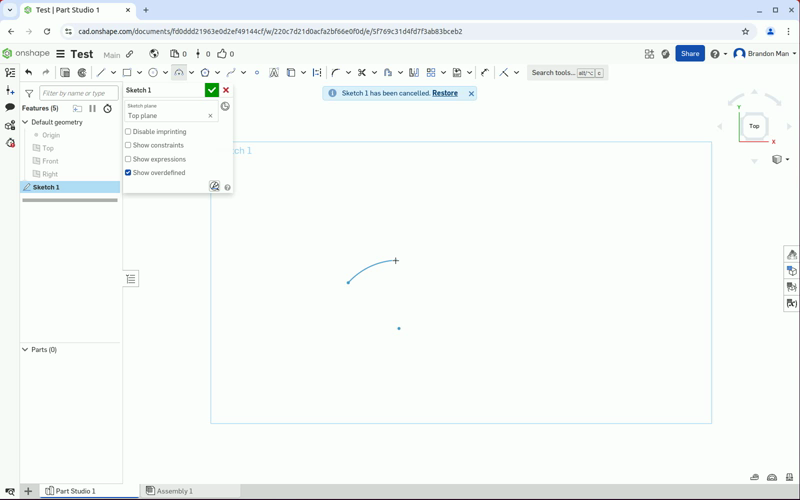
click(395, 260)
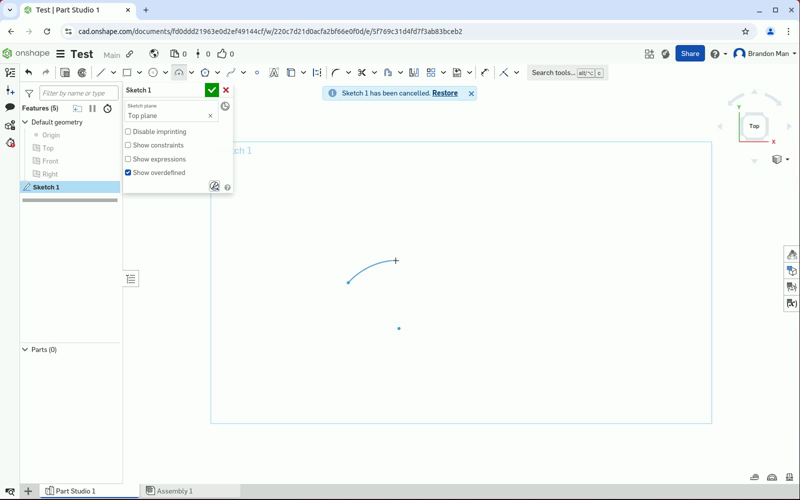
mouse_move(369, 267)
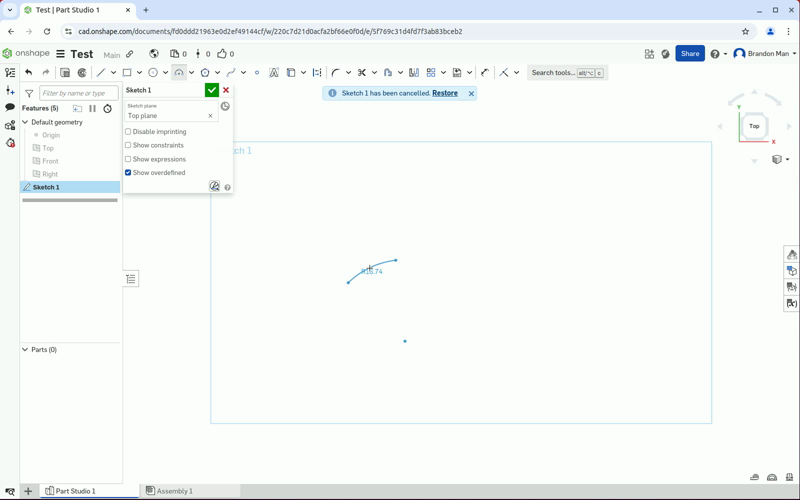
click(369, 267)
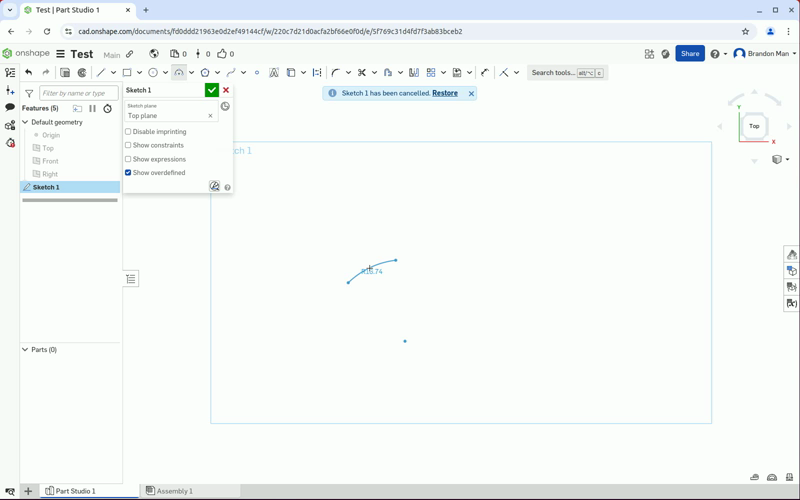
key_up(shift)
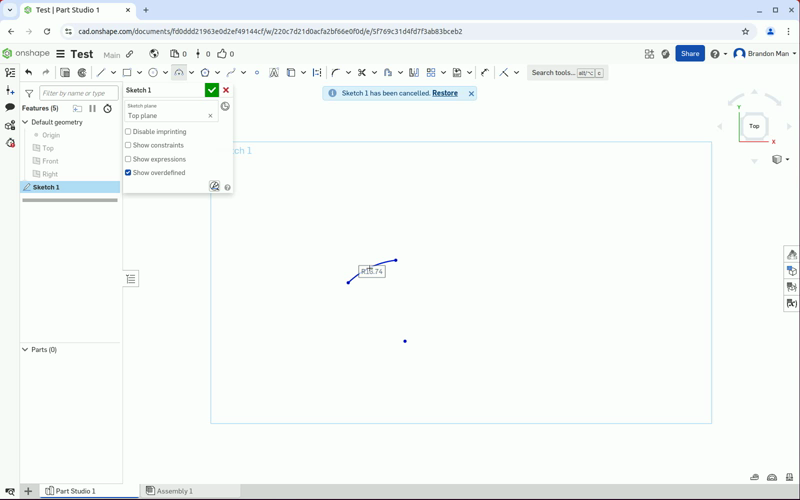
key(esc)
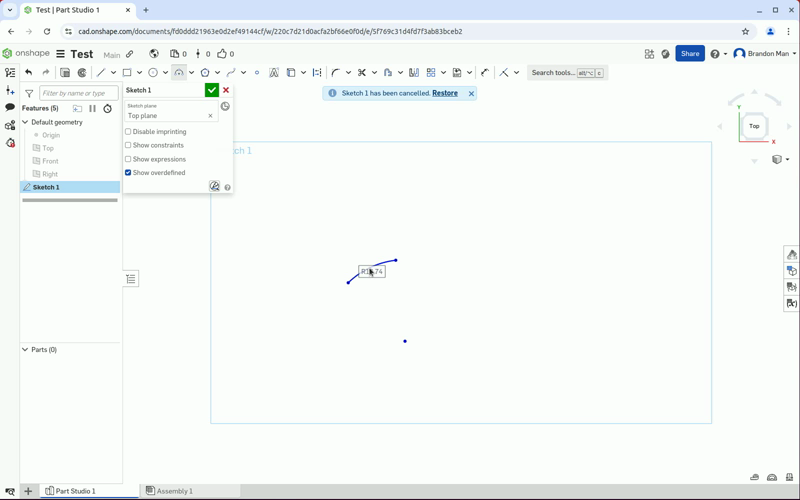
key(l)
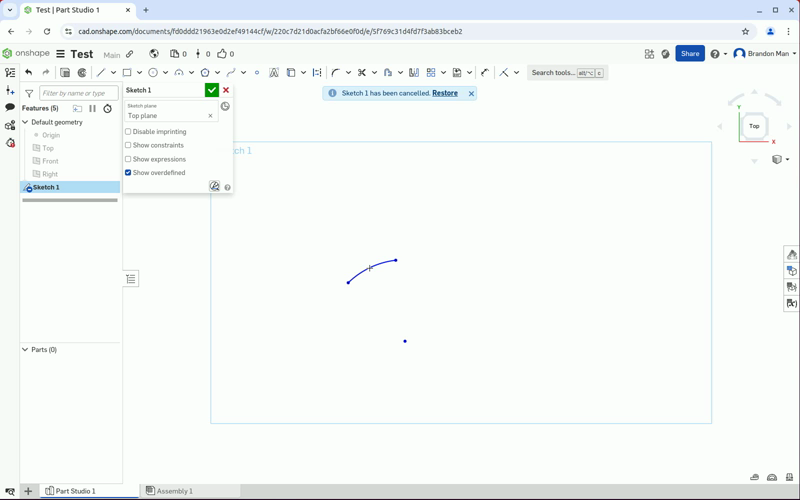
mouse_move(395, 260)
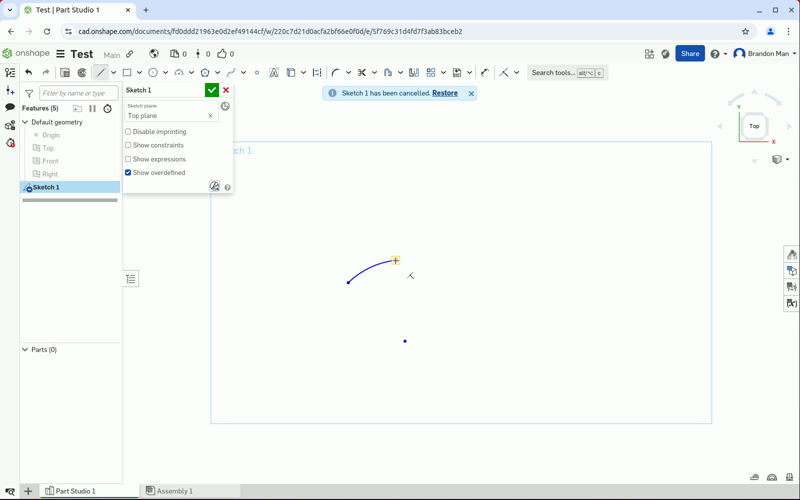
click(395, 260)
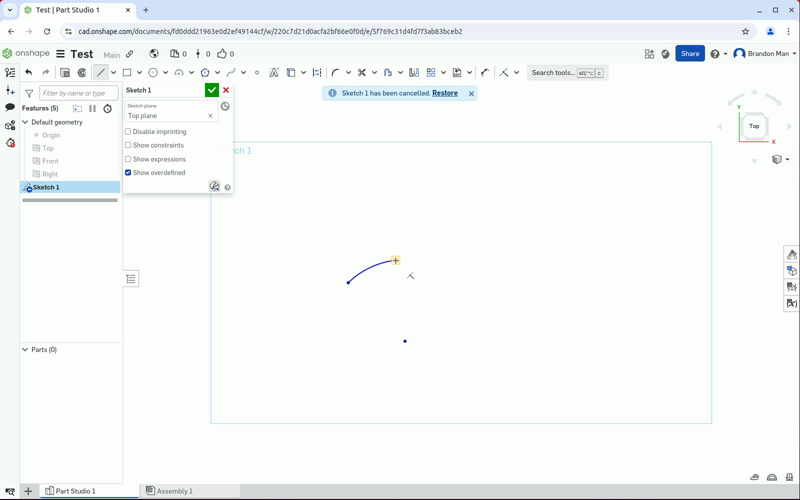
key_down(shift)
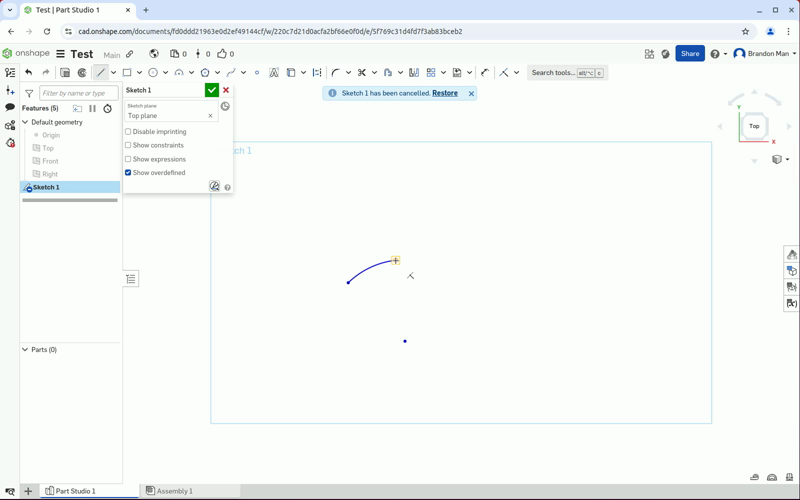
mouse_move(425, 260)
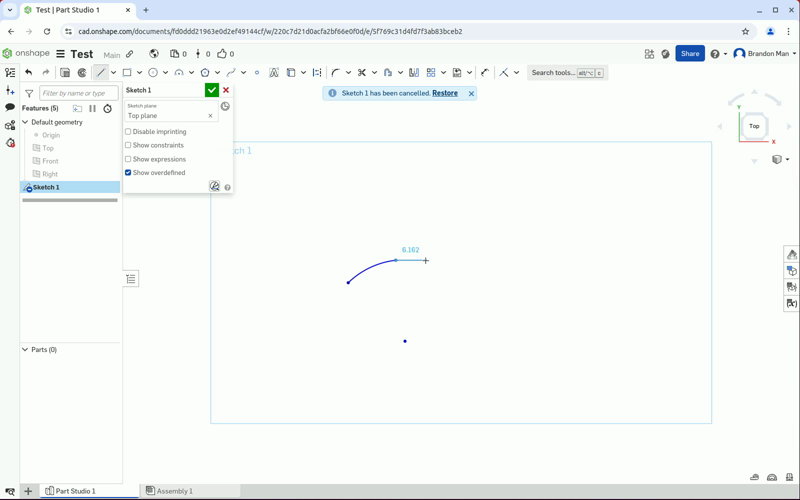
mouse_move(395, 217)
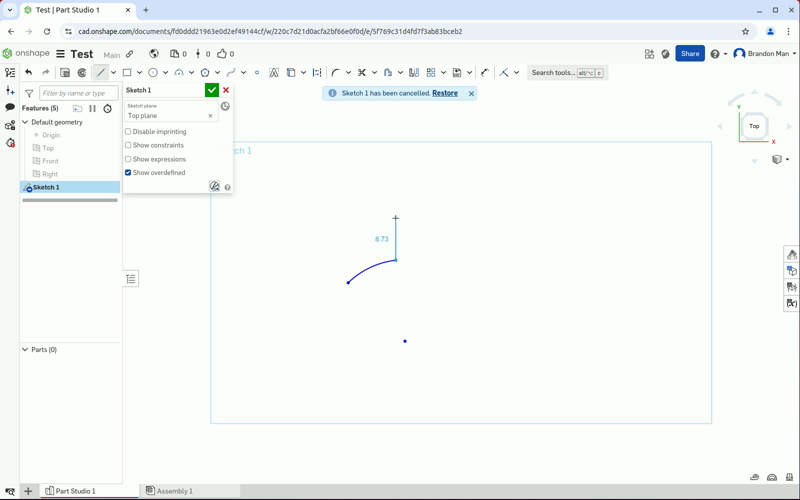
click(395, 217)
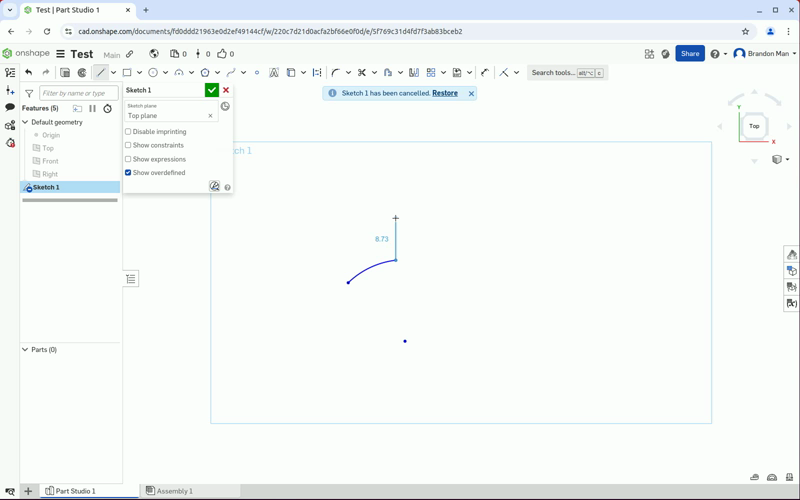
key_up(shift)
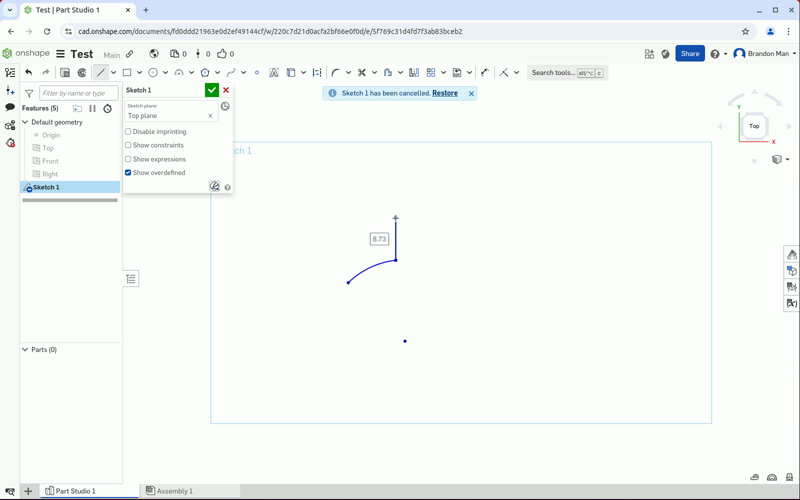
key_down(shift)
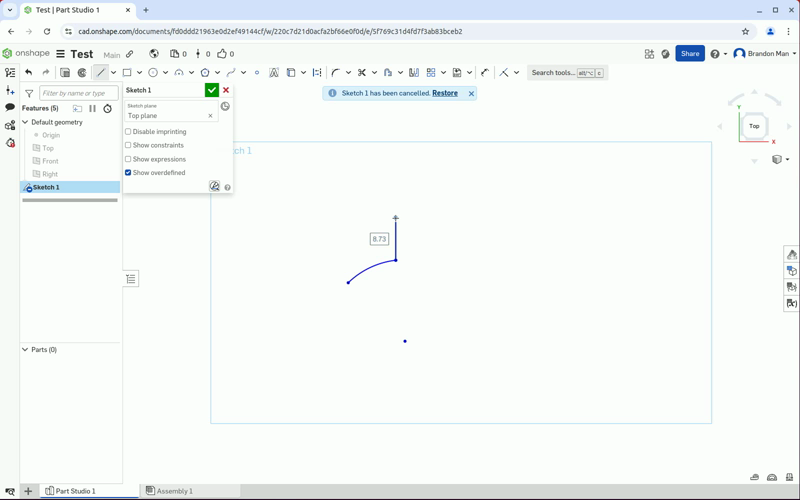
mouse_move(425, 217)
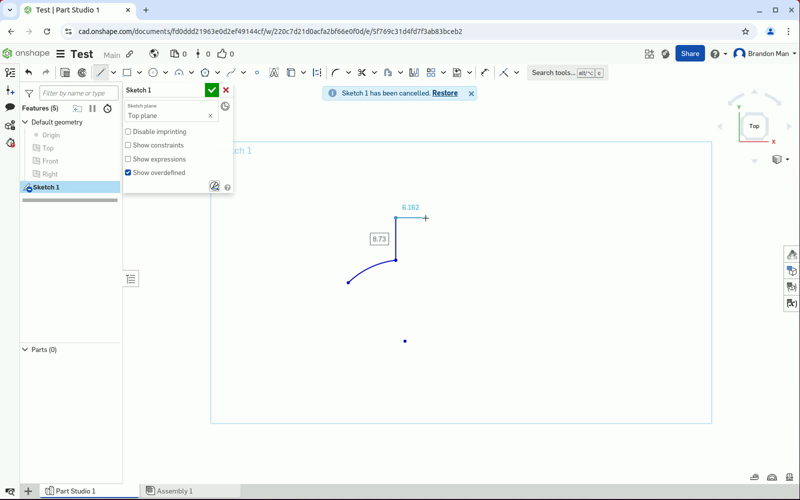
mouse_move(438, 217)
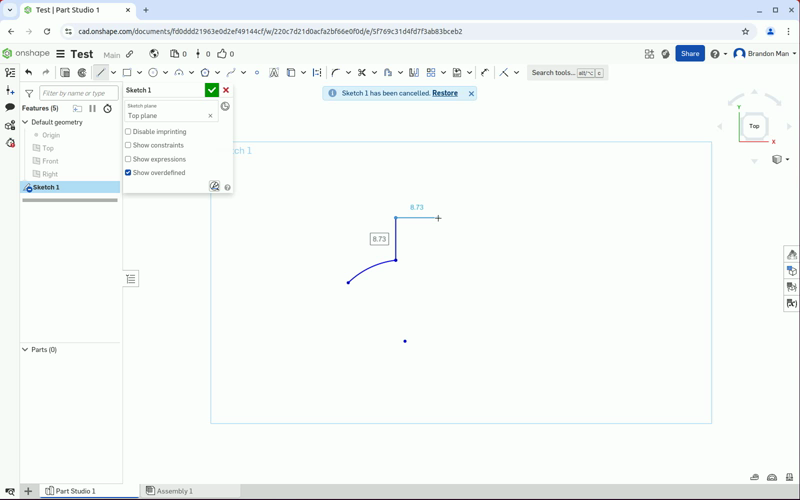
click(438, 217)
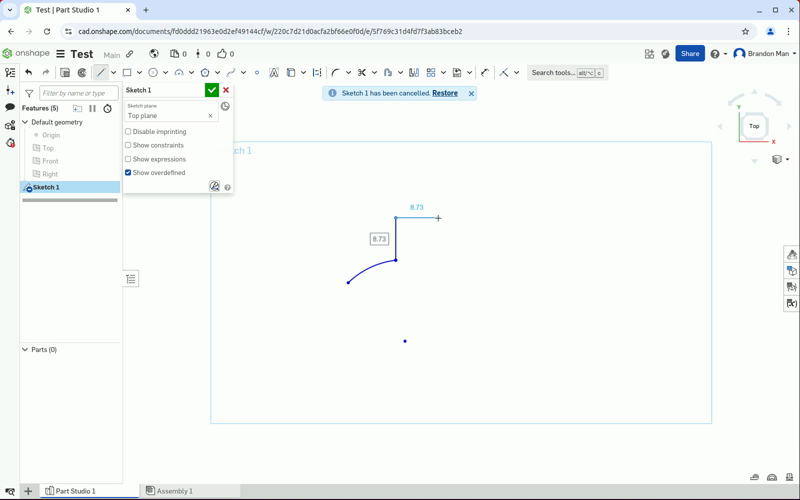
key_up(shift)
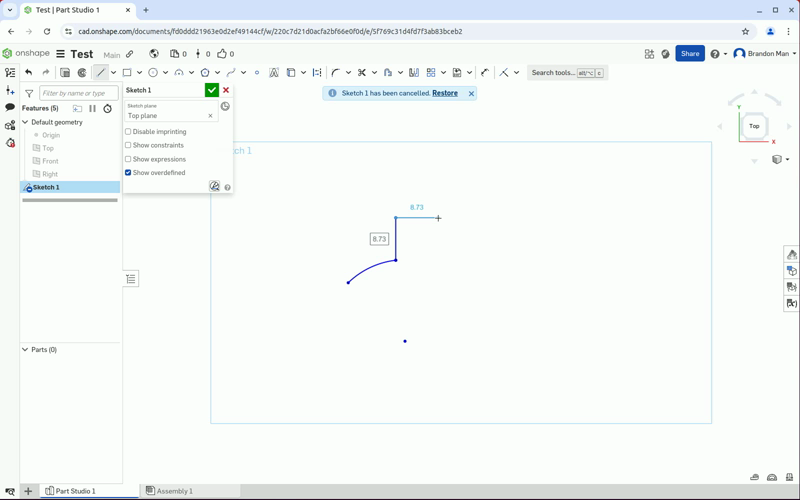
key(esc)
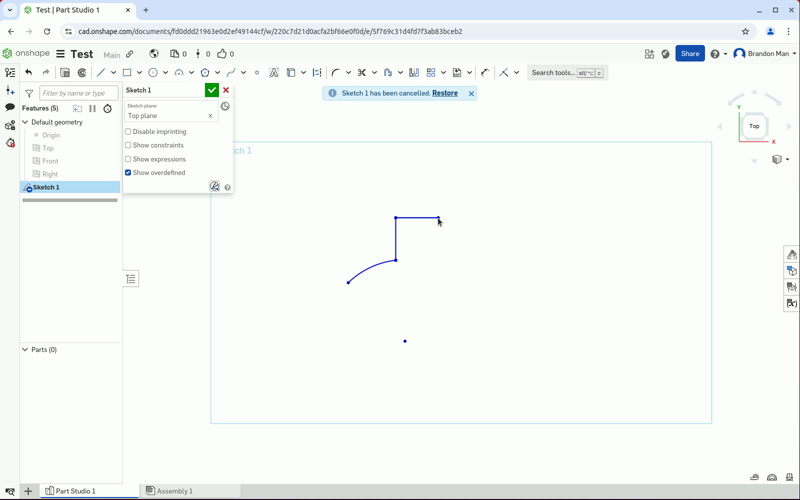
key(a)
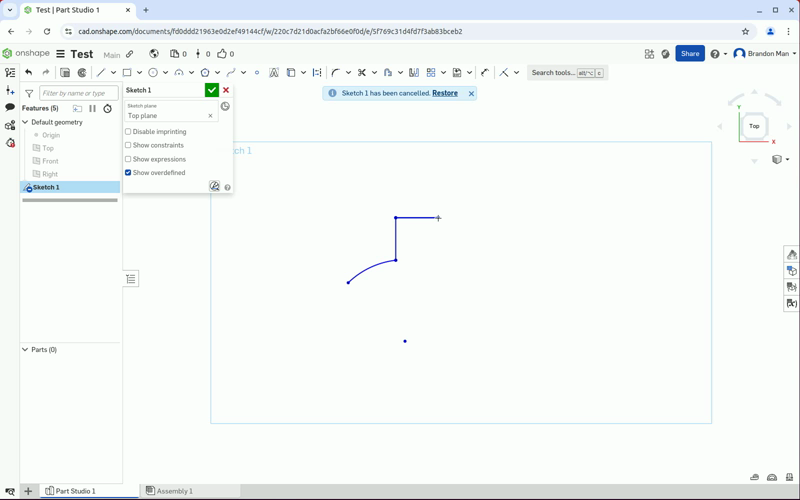
mouse_move(438, 217)
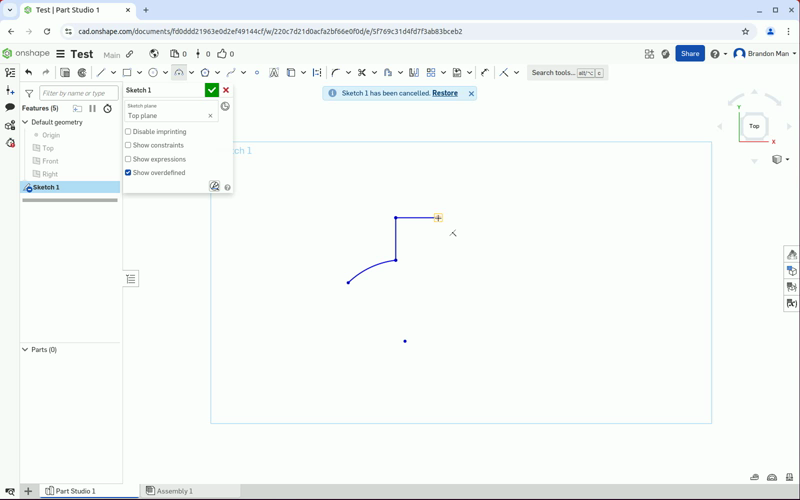
click(438, 217)
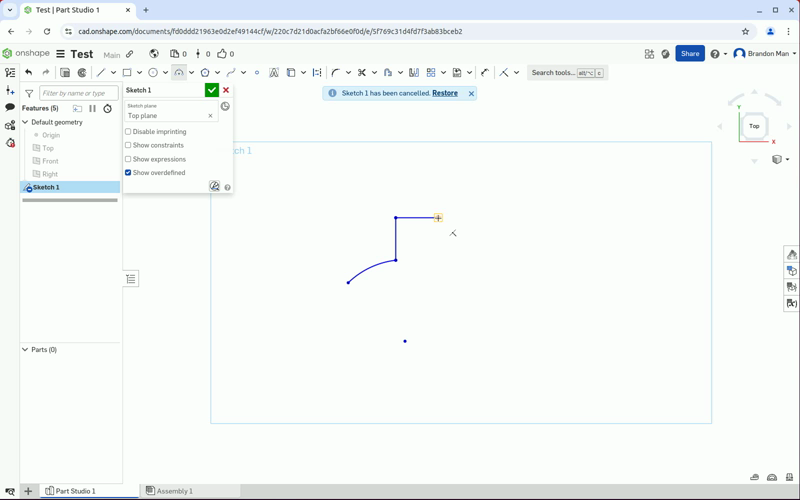
key_down(shift)
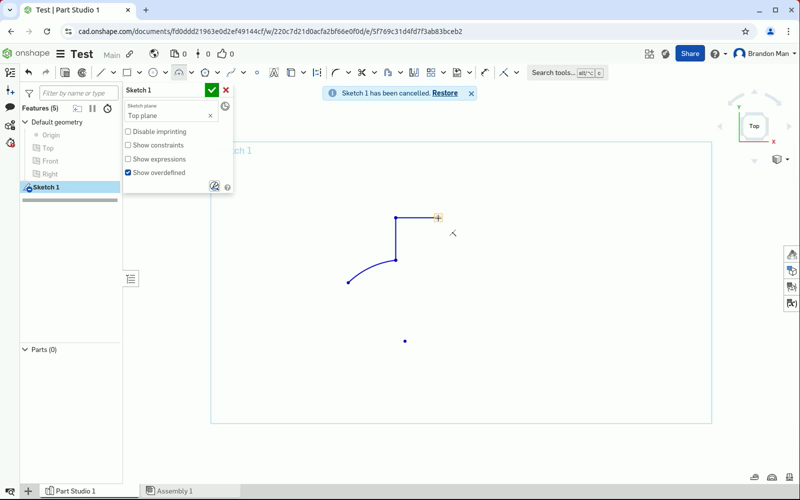
mouse_move(460, 170)
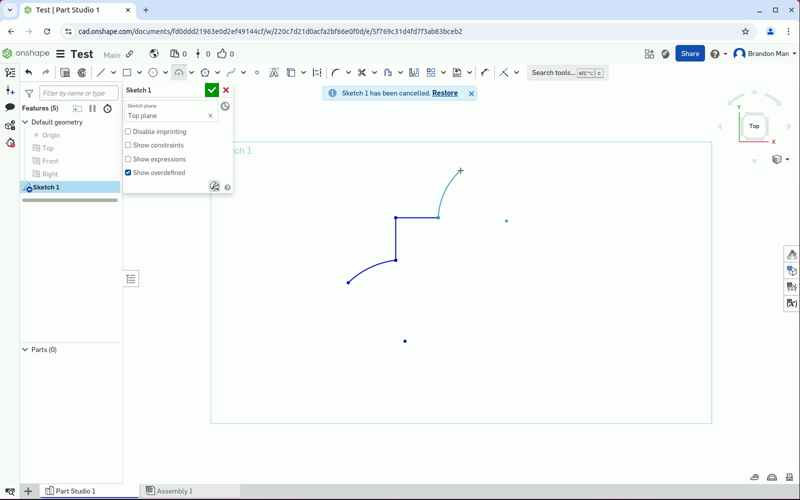
click(460, 170)
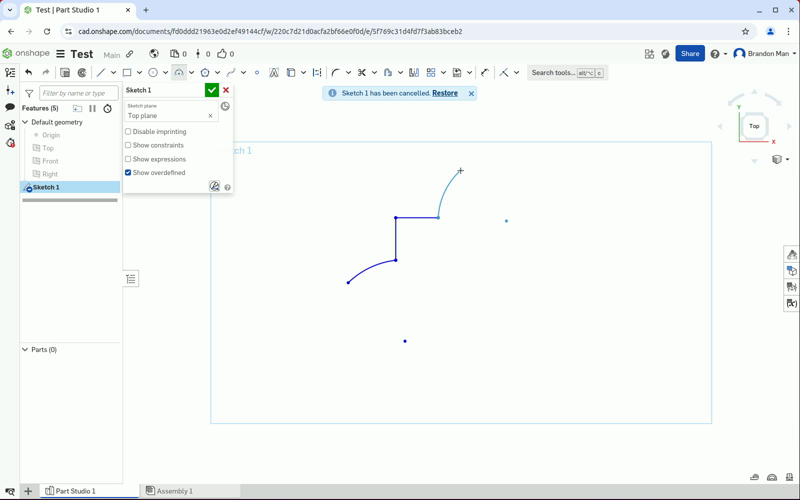
mouse_move(445, 192)
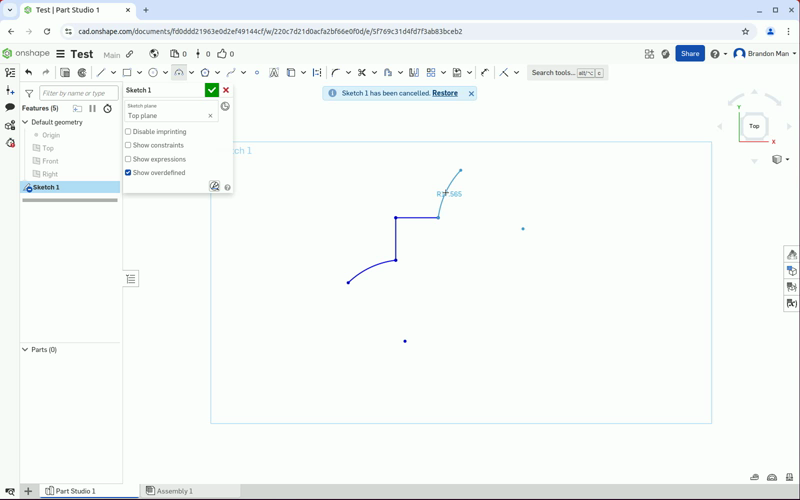
click(445, 192)
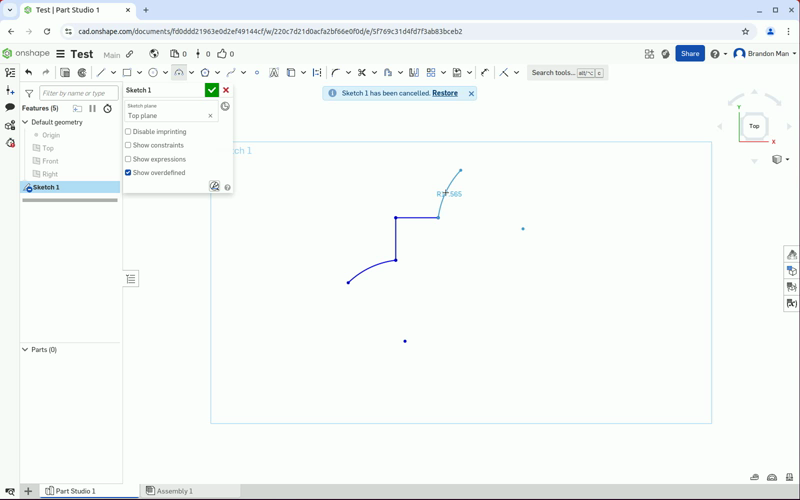
key_up(shift)
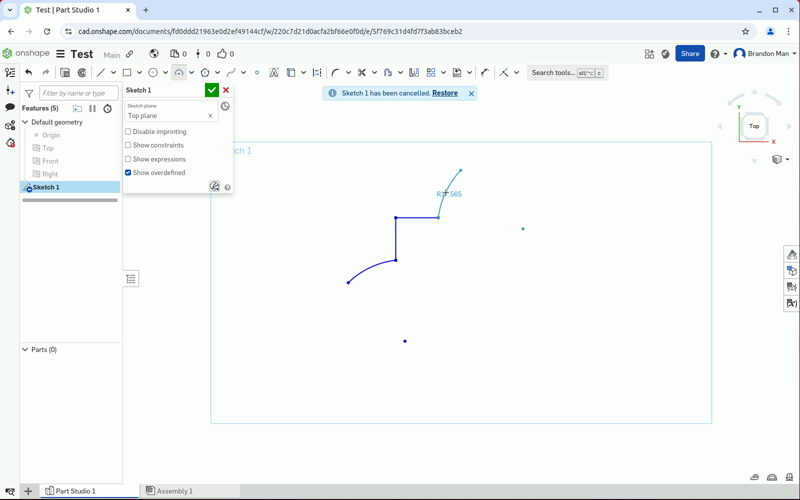
mouse_move(460, 170)
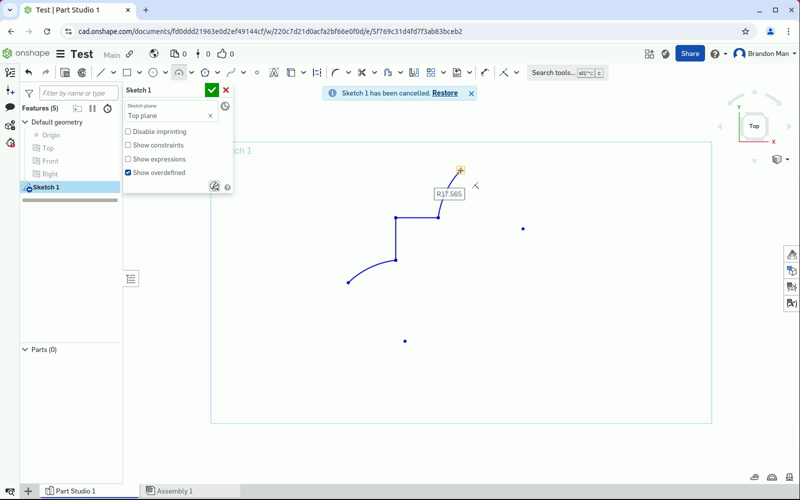
click(460, 170)
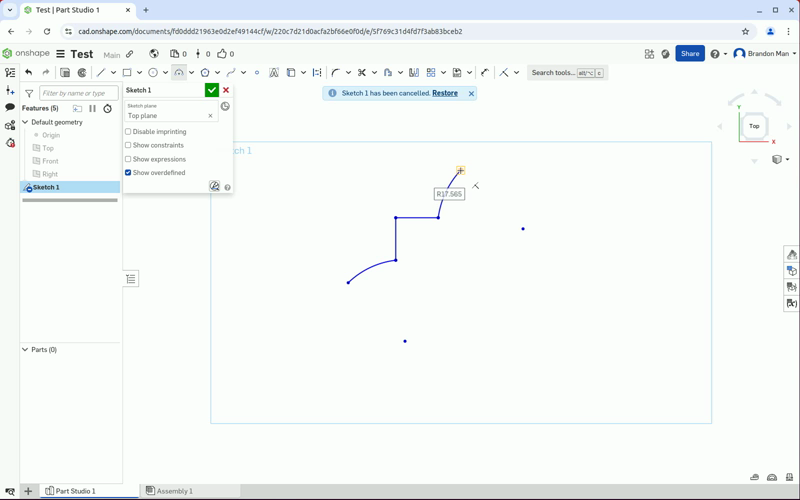
mouse_move(348, 282)
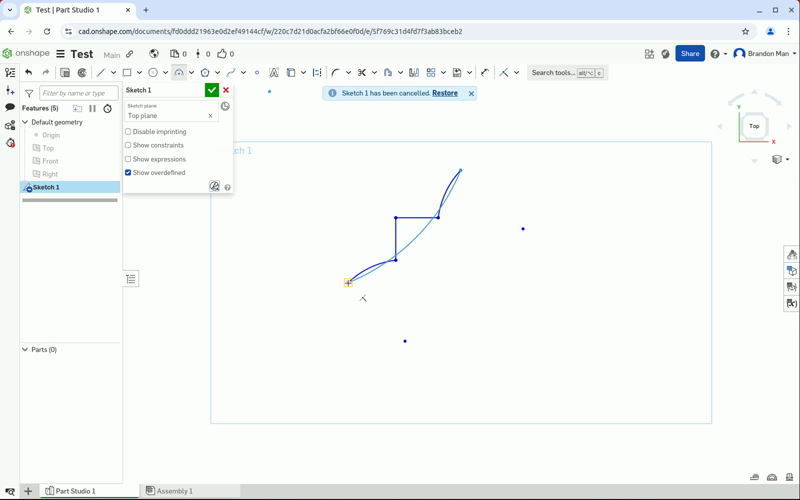
click(348, 282)
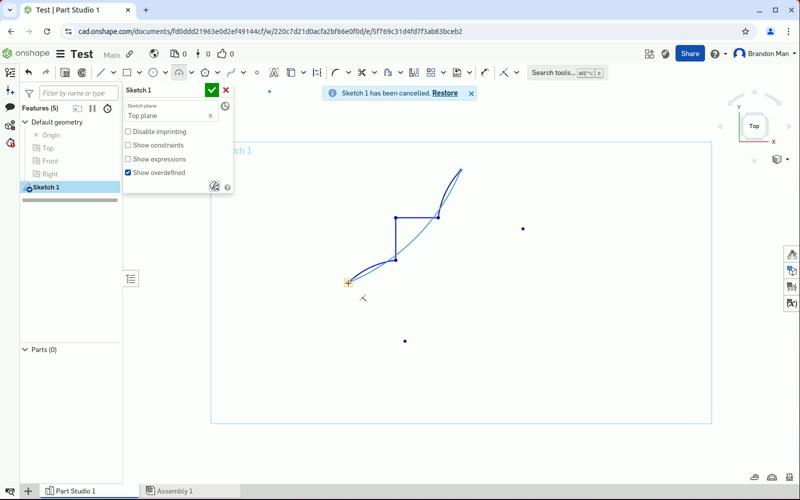
key_down(shift)
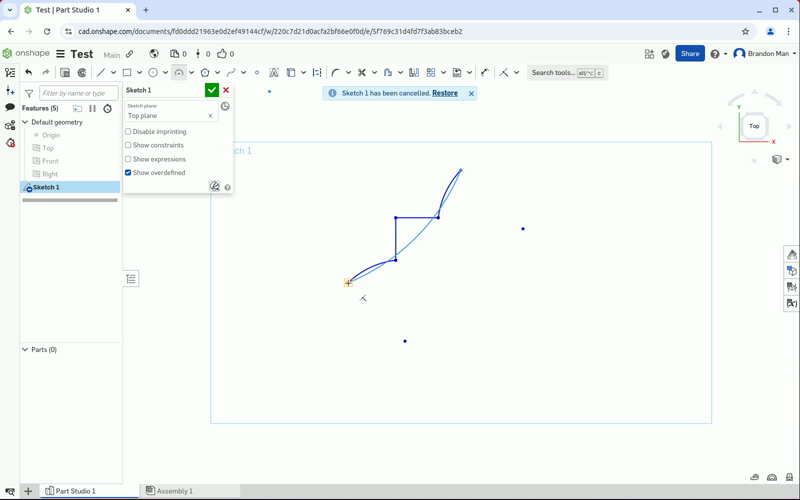
mouse_move(381, 203)
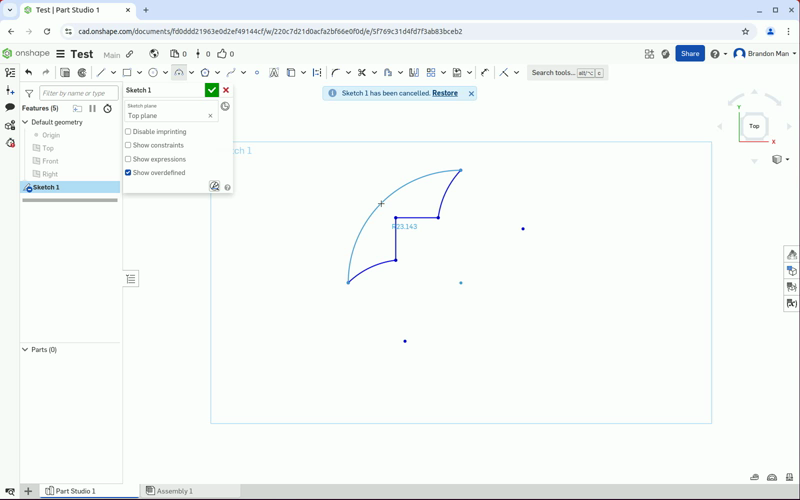
click(381, 203)
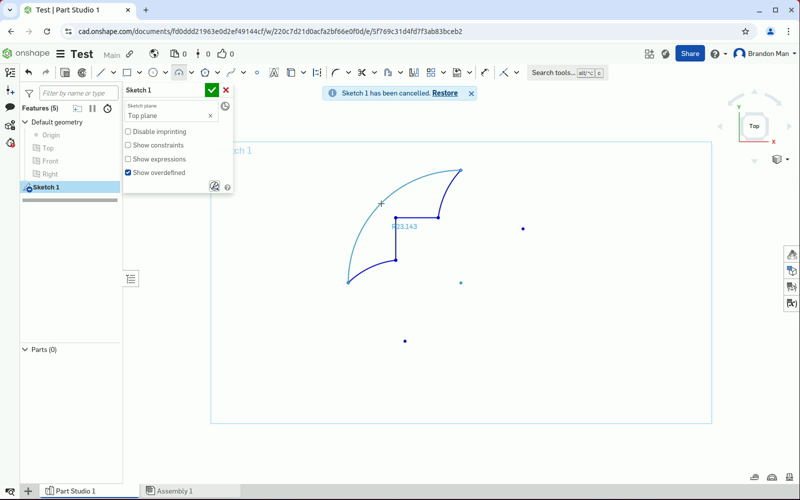
key_up(shift)
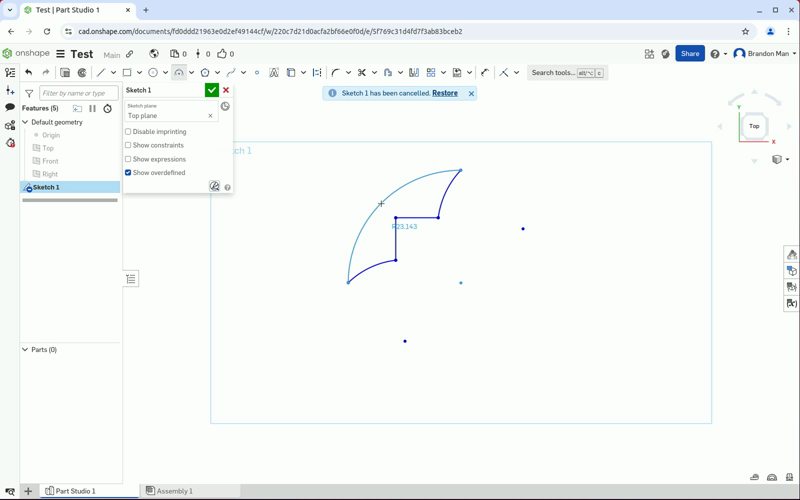
key(esc)
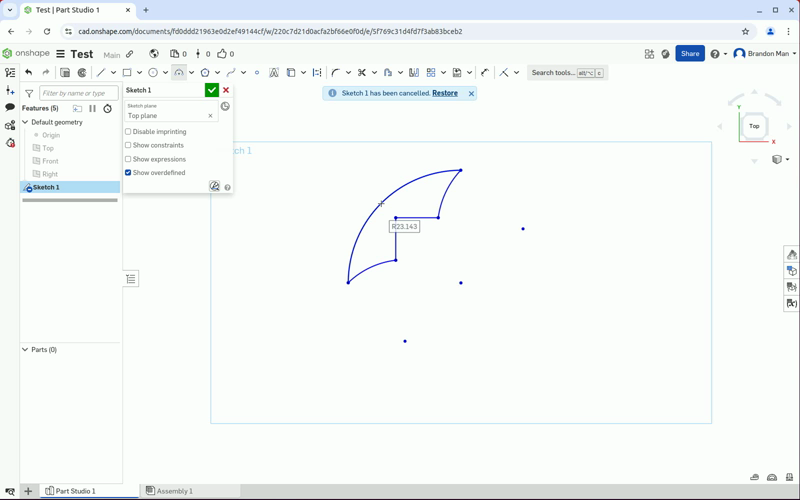
mouse_move(381, 220)
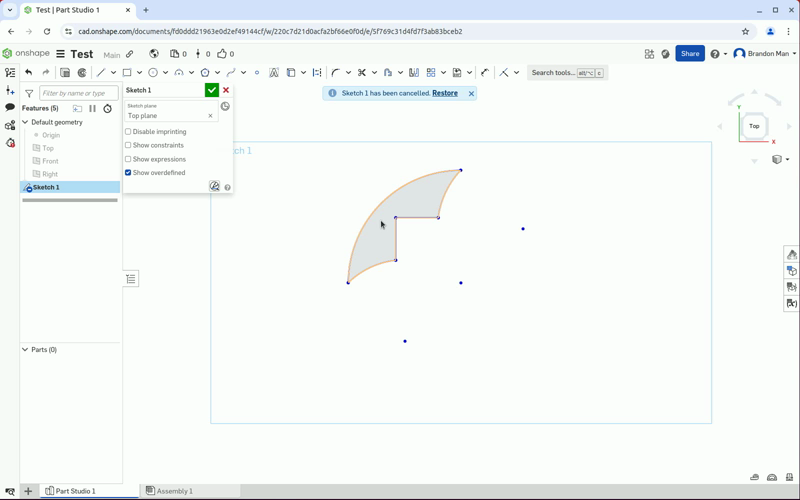
click(381, 220)
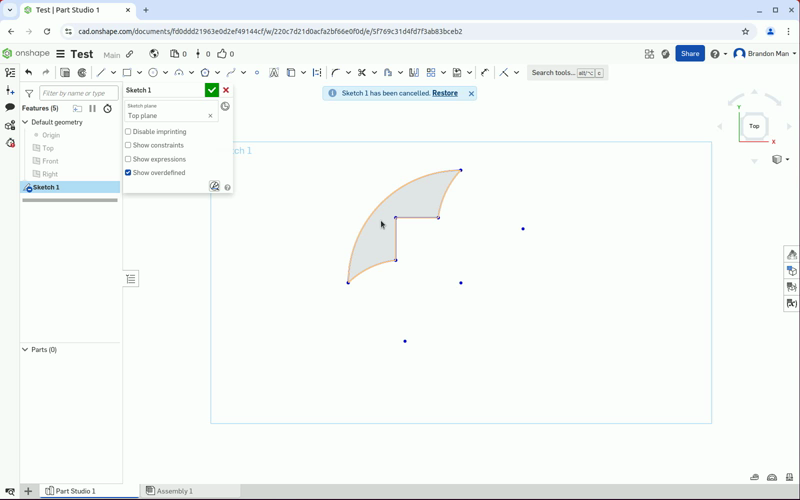
mouse_move(73, 352)
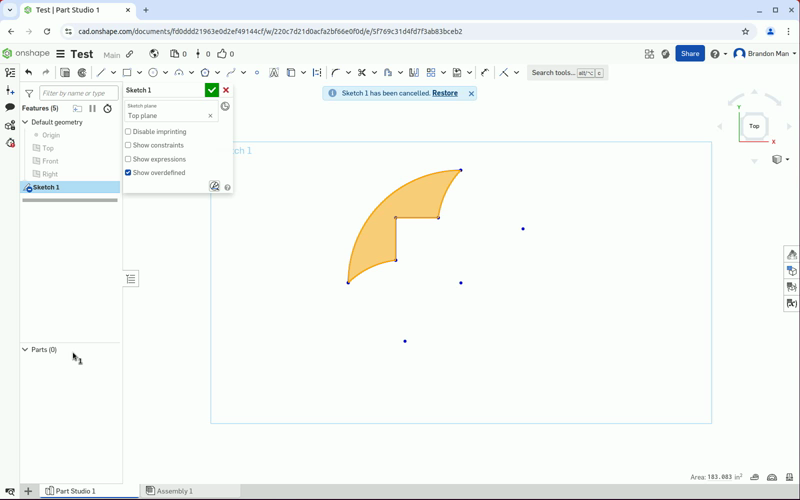
key(shift+y)
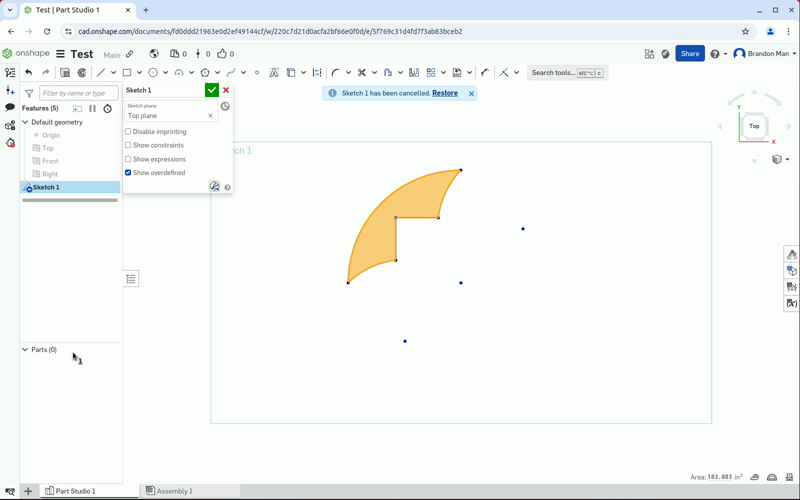
key(shift+e)
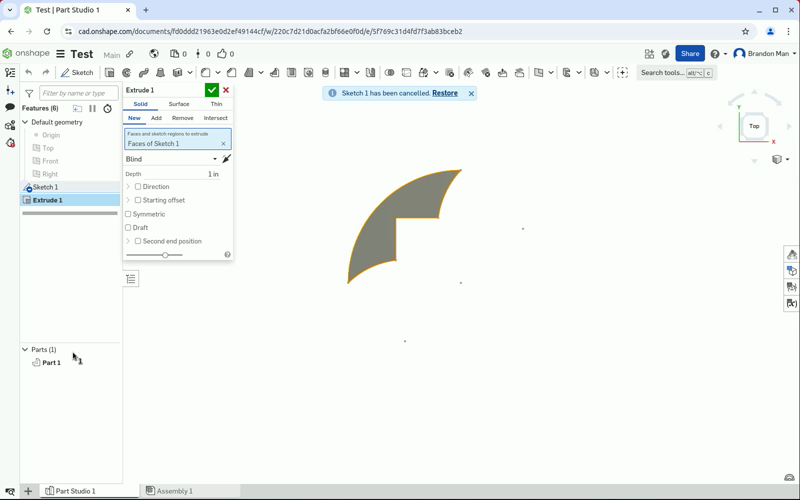
mouse_move(143, 106)
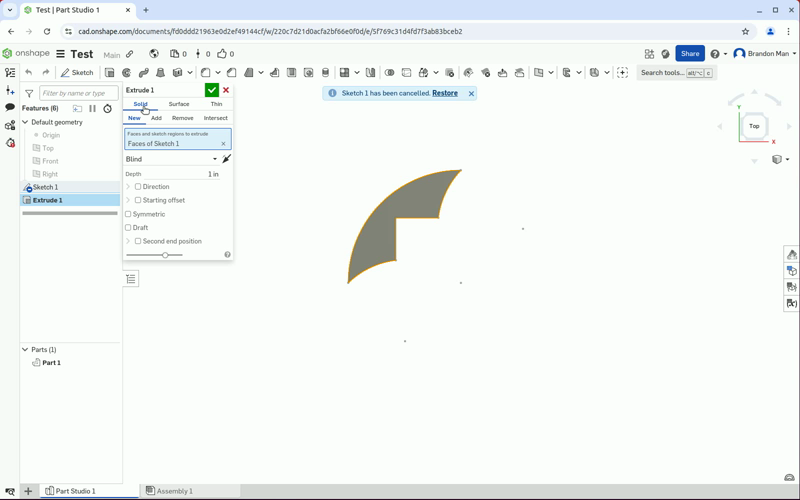
click(143, 106)
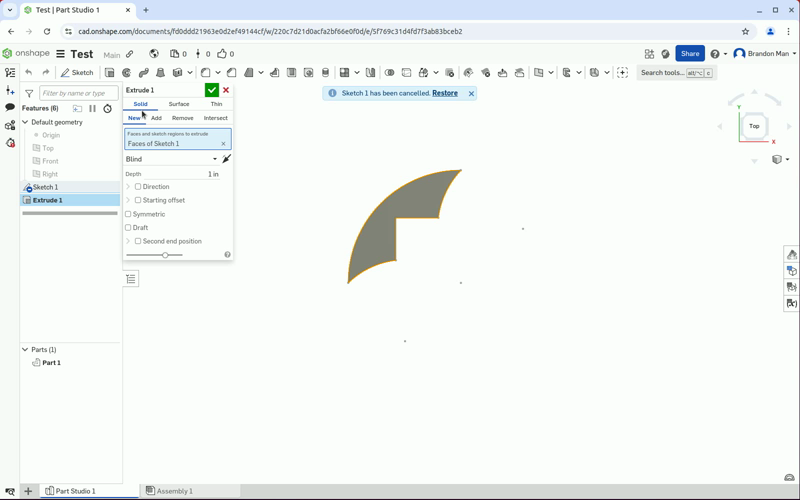
mouse_move(137, 120)
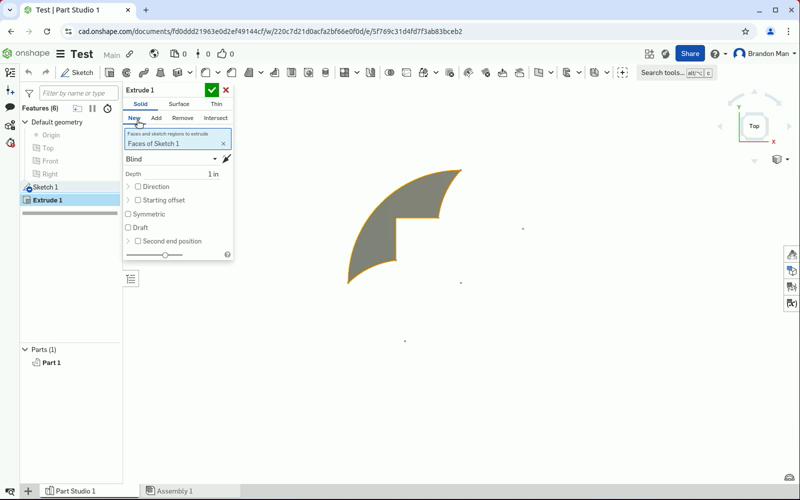
click(137, 120)
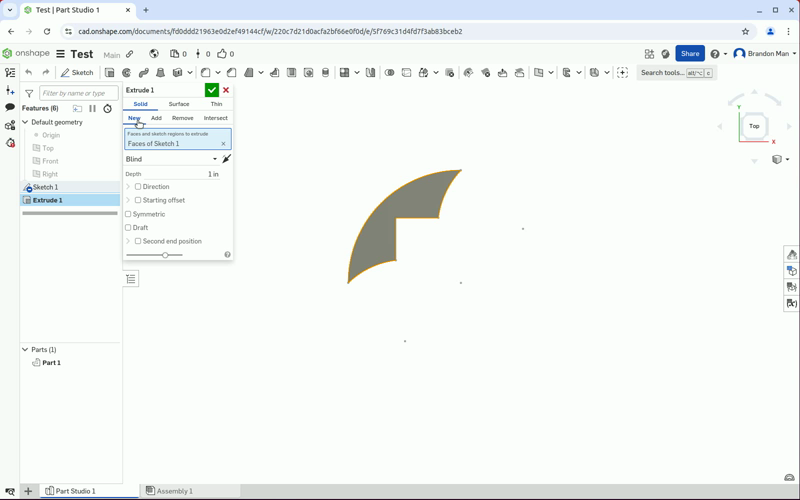
key(tab, 4)
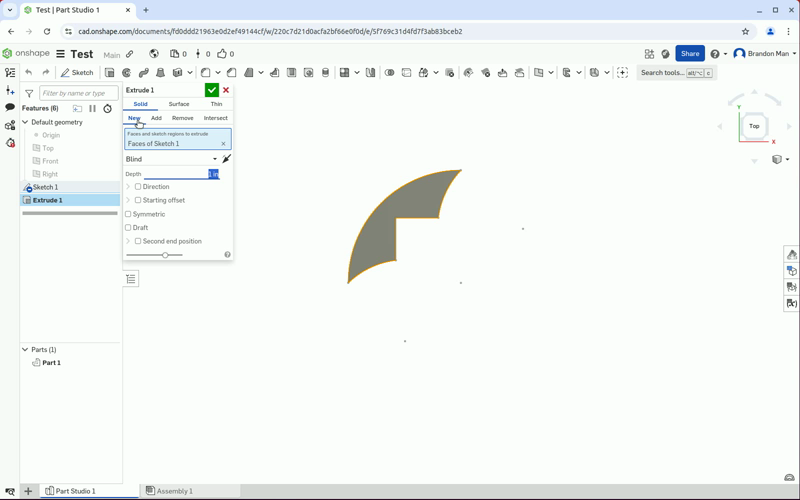
text(11.554)
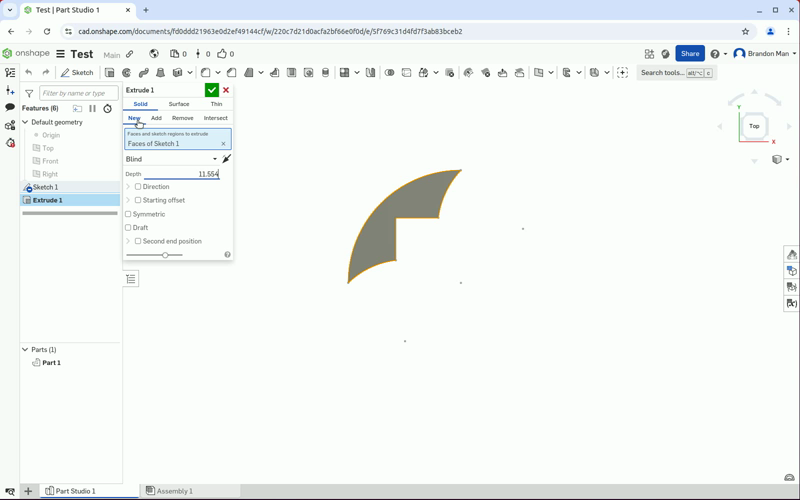
key(enter)
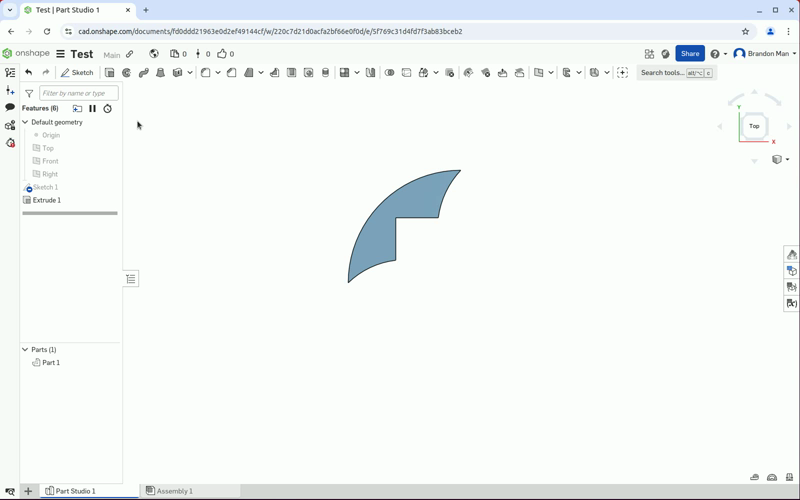
key(shift+h)
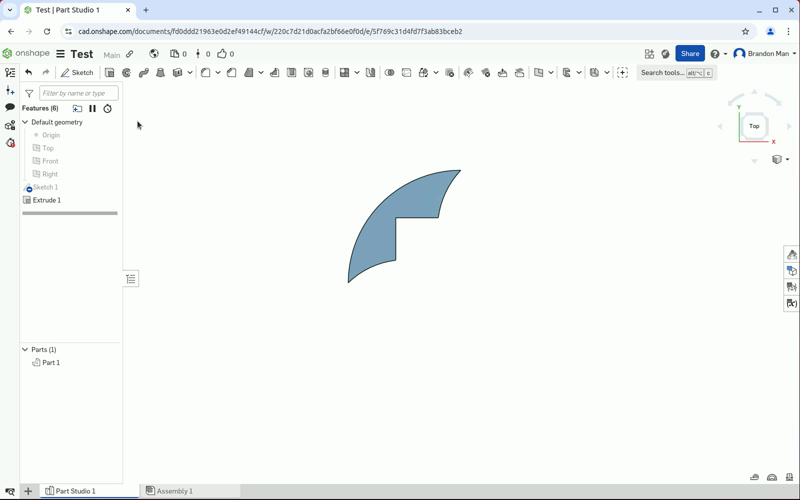
key(shift+h)
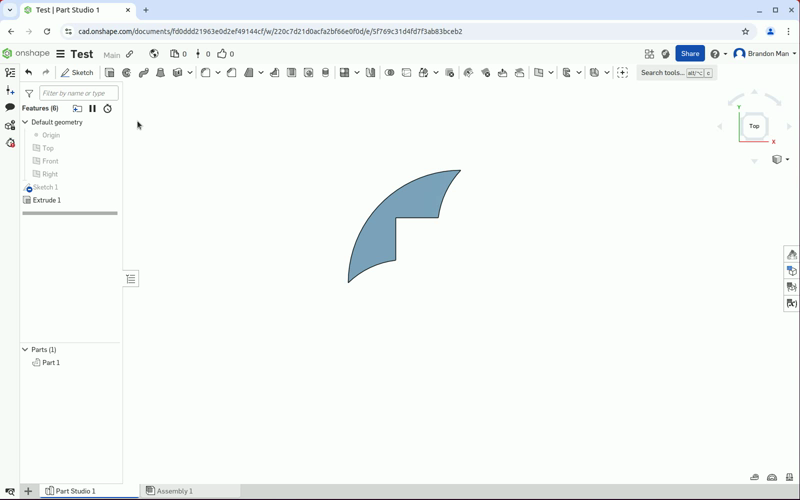
mouse_move(73, 189)
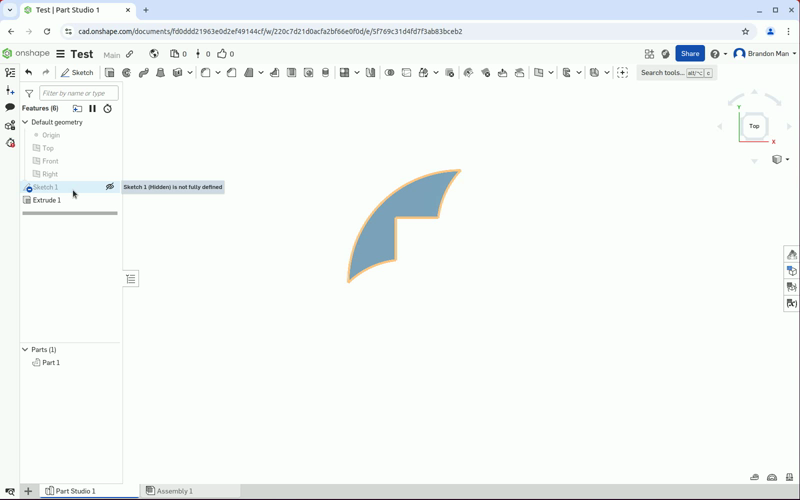
click(73, 189)
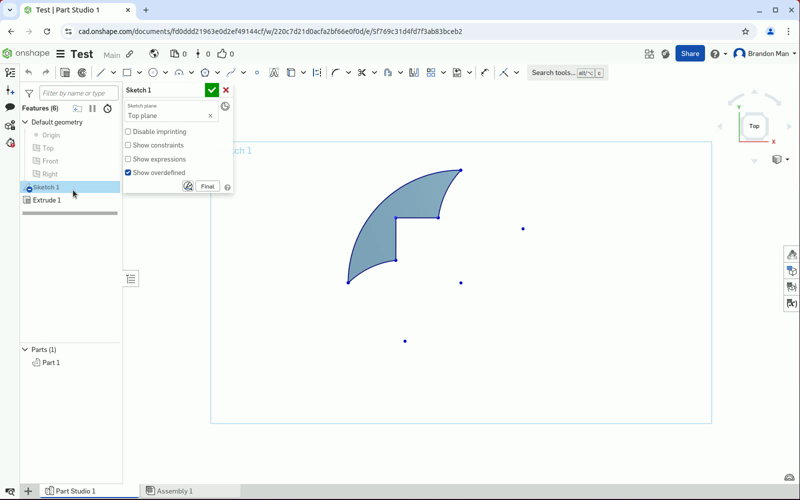
mouse_move(229, 92)
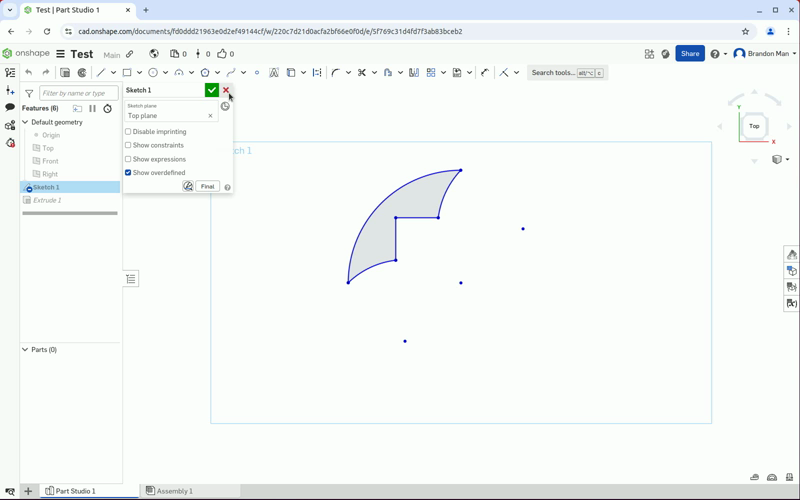
click(229, 92)
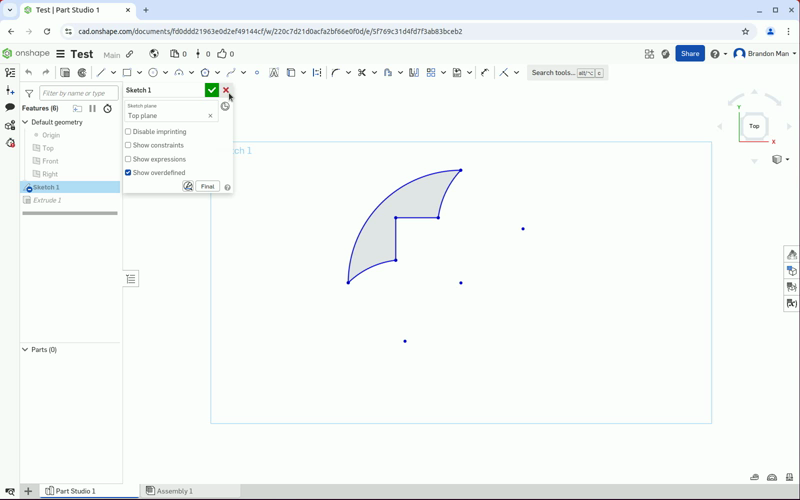
key(shift+s)
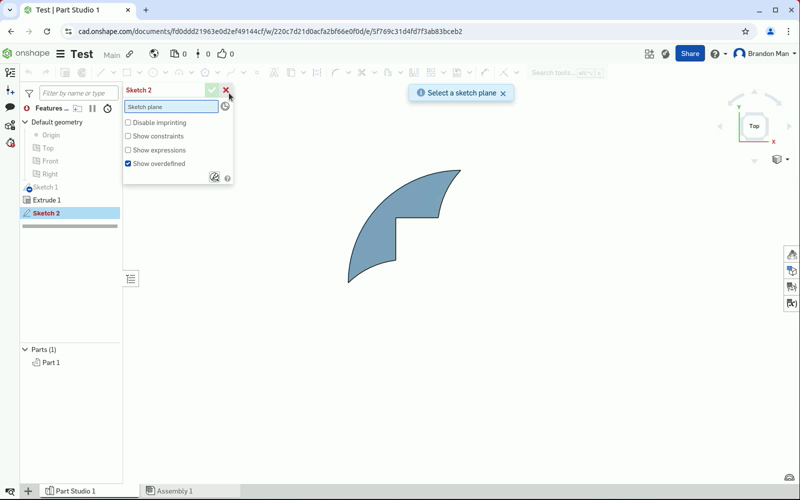
mouse_move(73, 150)
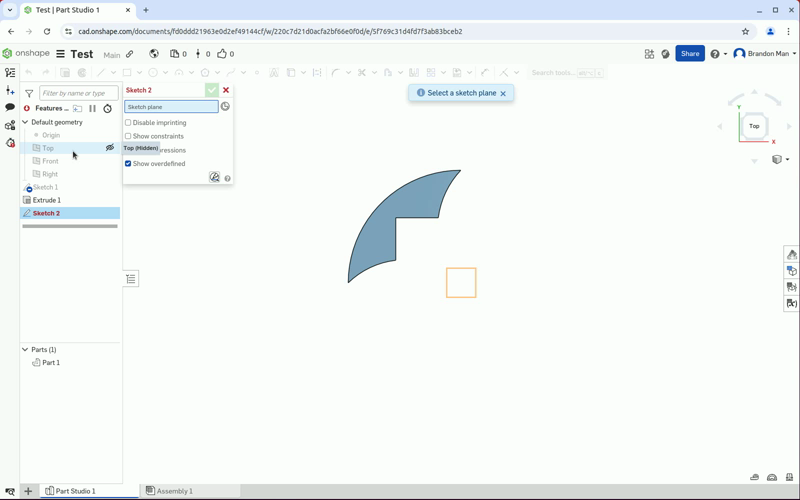
click(73, 150)
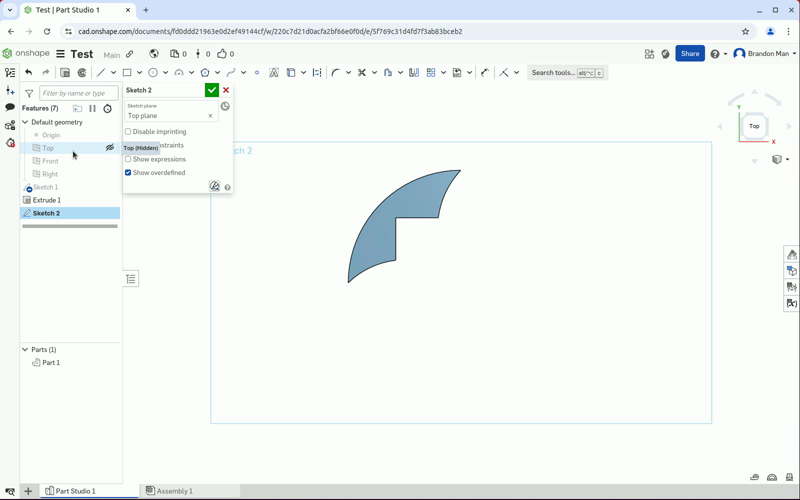
mouse_move(73, 352)
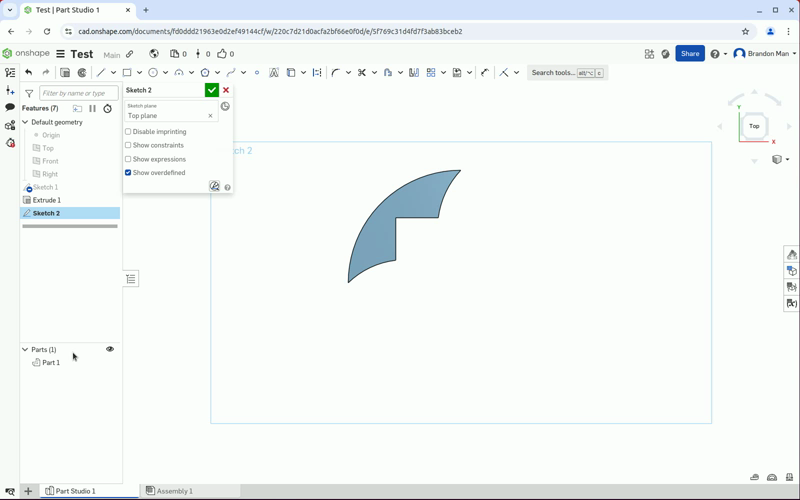
key(y)
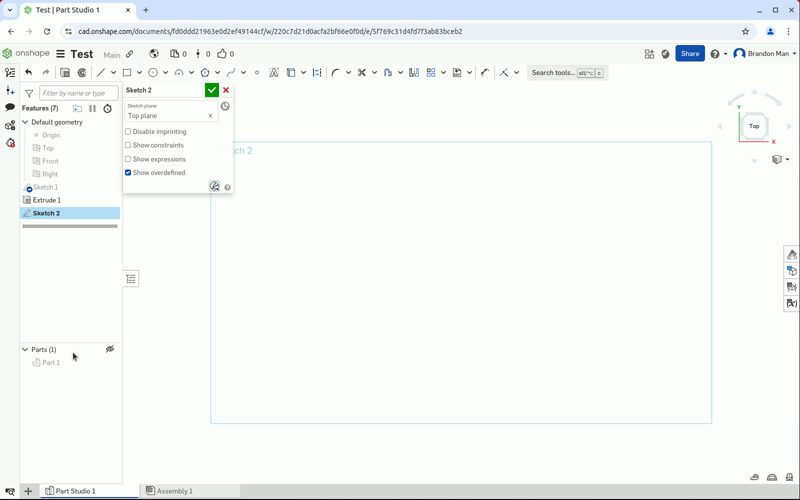
key(a)
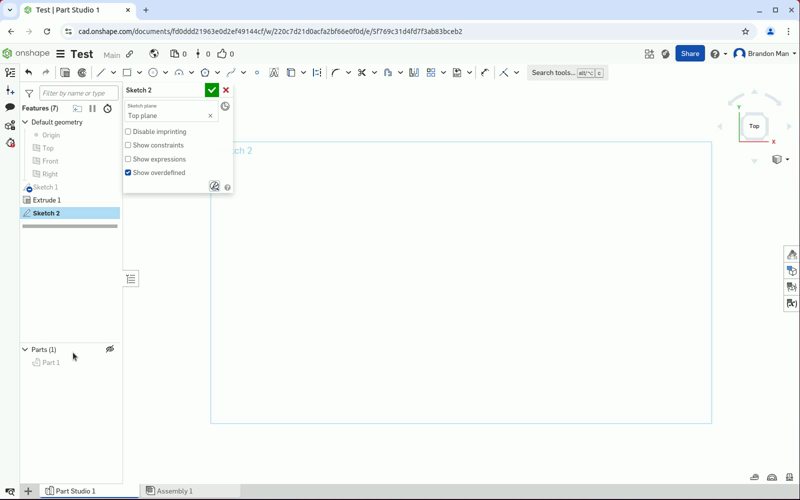
key_down(shift)
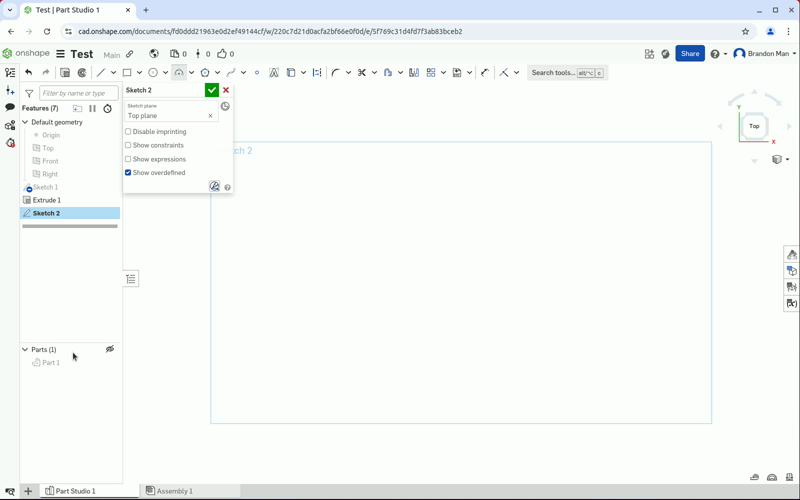
mouse_move(460, 170)
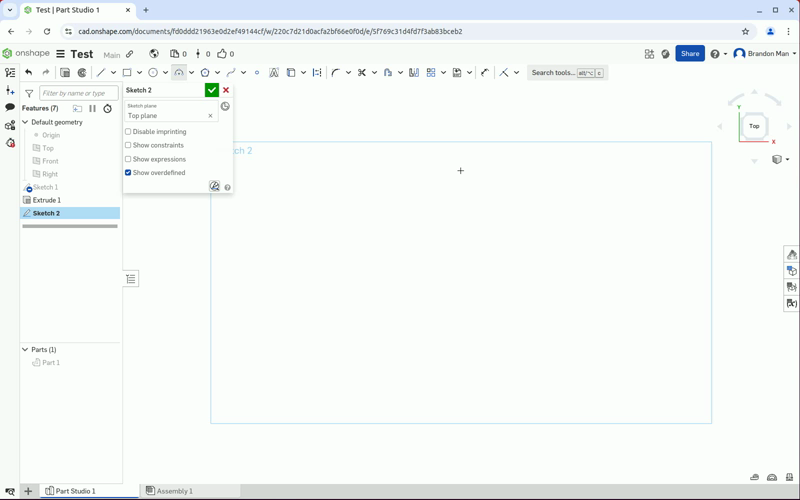
click(460, 170)
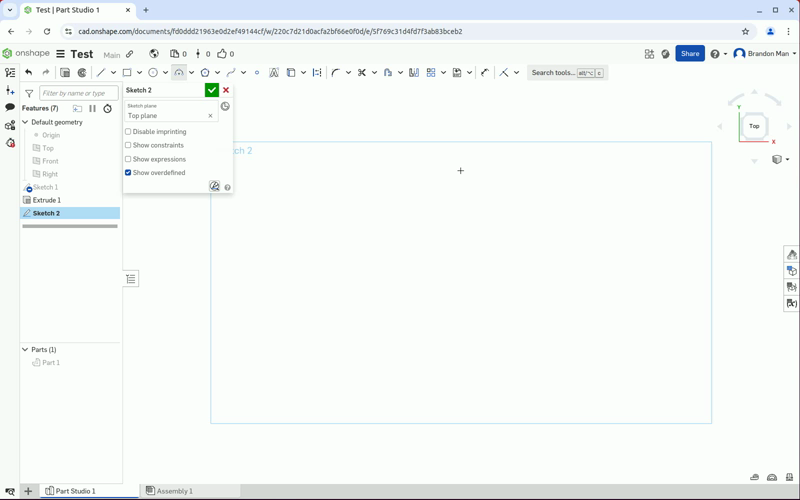
key_up(shift)
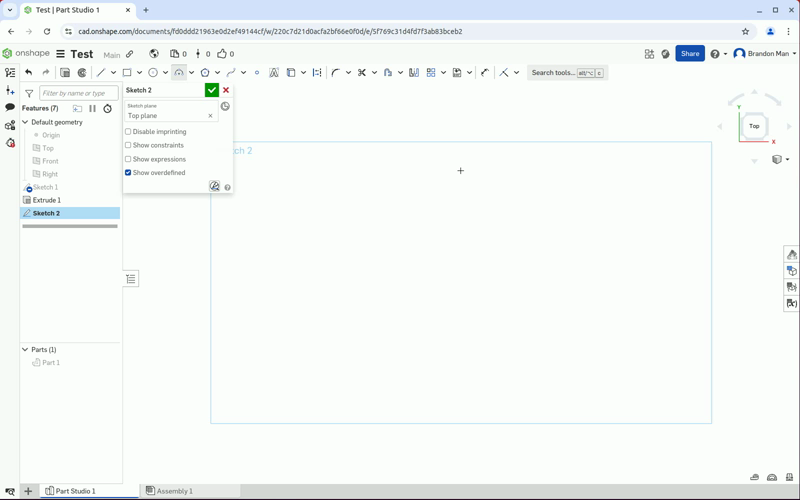
key_down(shift)
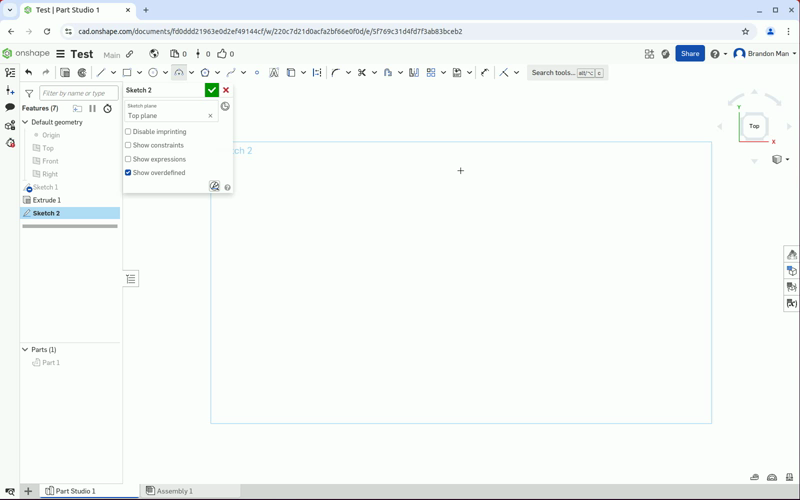
mouse_move(483, 217)
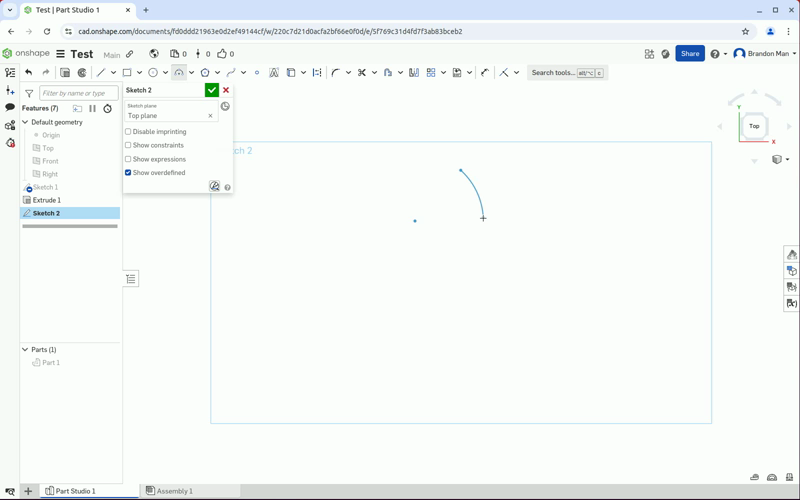
click(483, 217)
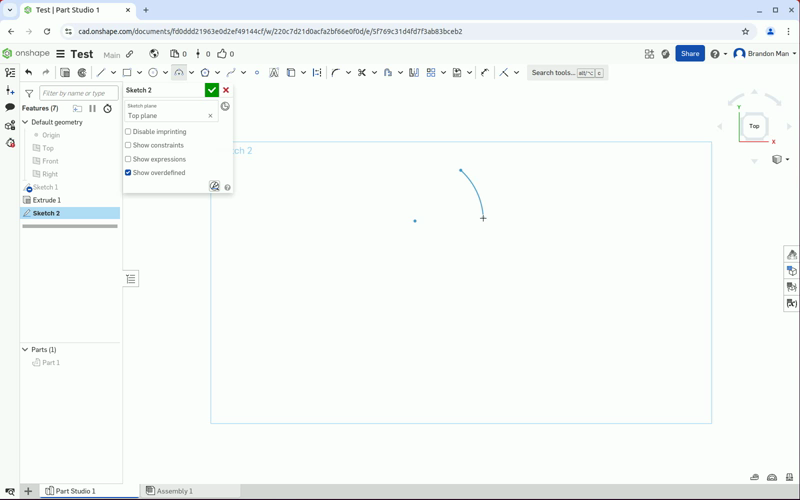
mouse_move(476, 192)
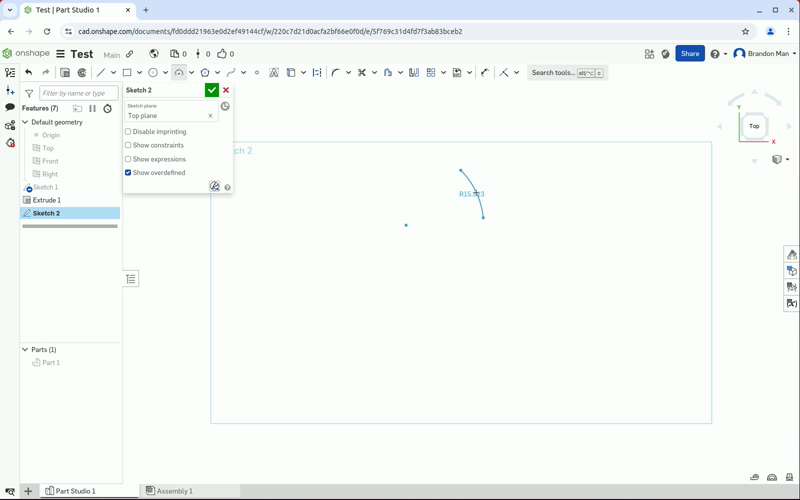
click(476, 192)
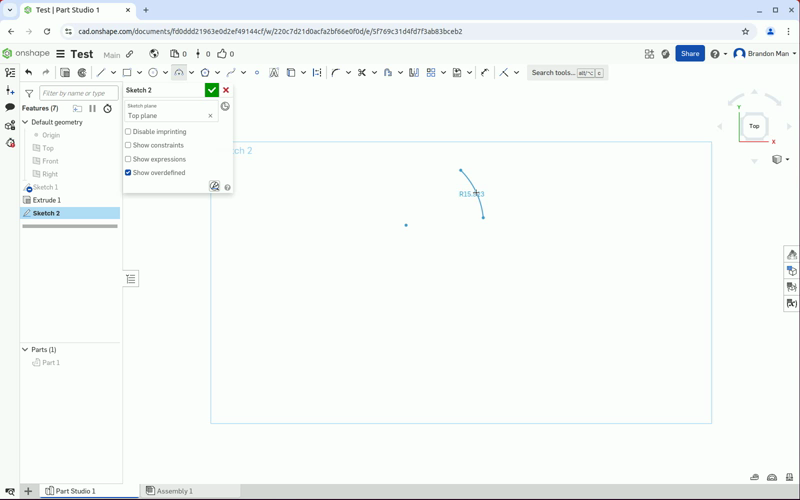
key_up(shift)
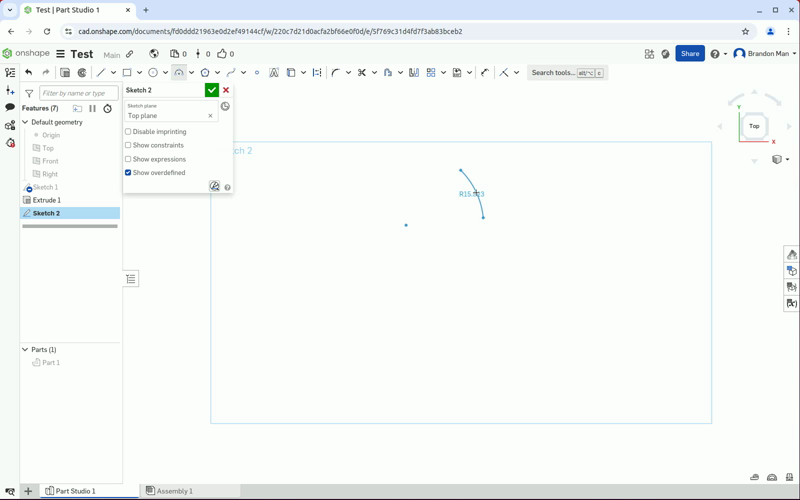
key(esc)
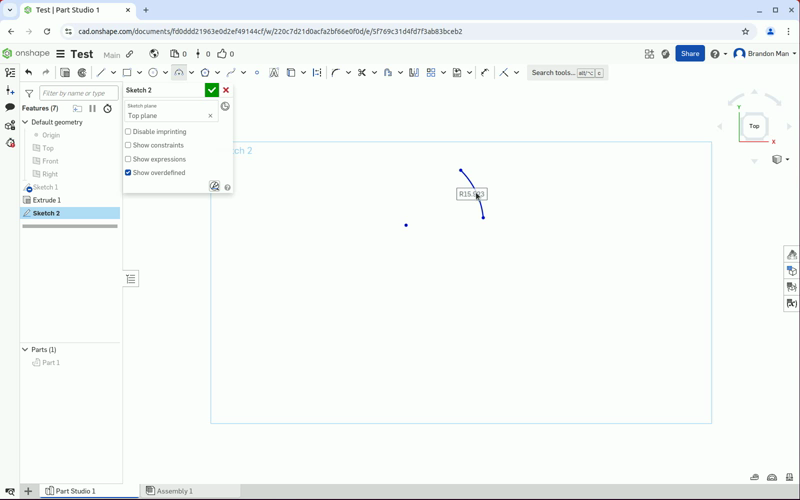
key(l)
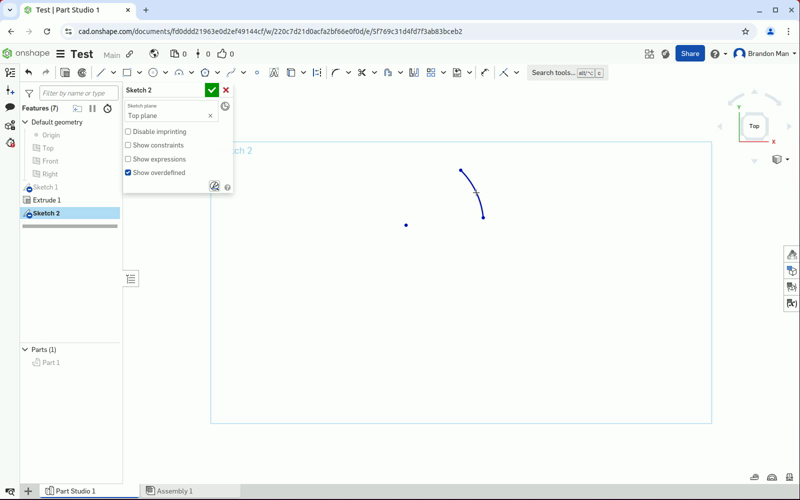
mouse_move(483, 217)
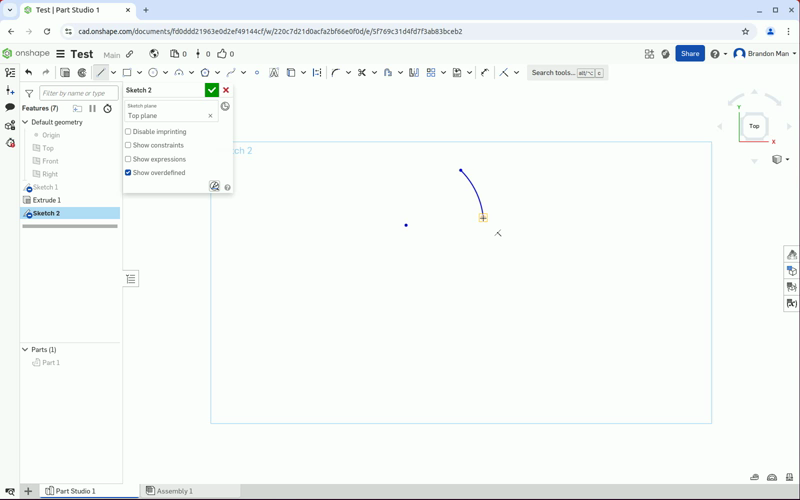
click(483, 217)
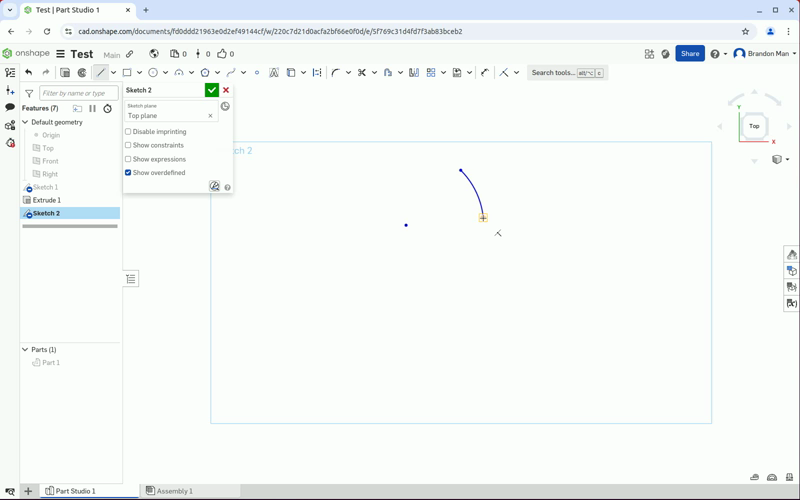
key_down(shift)
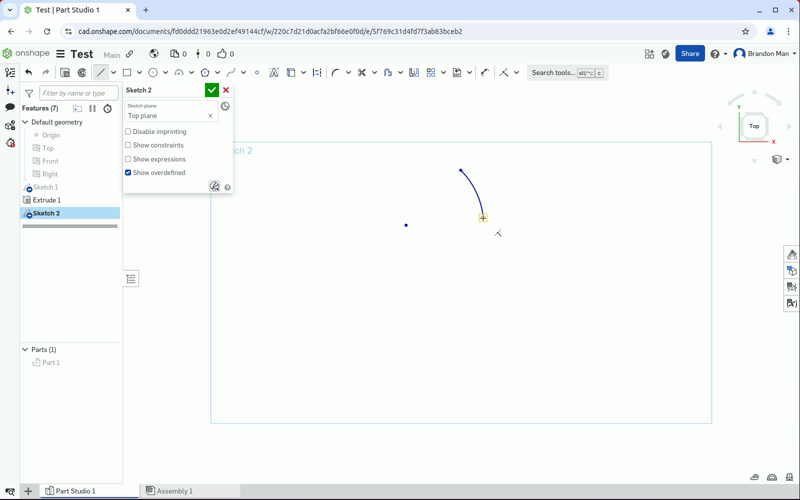
mouse_move(513, 217)
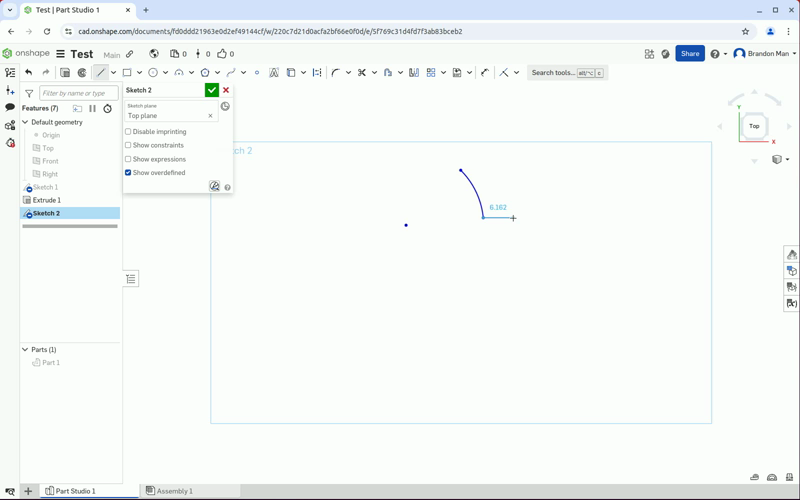
mouse_move(525, 217)
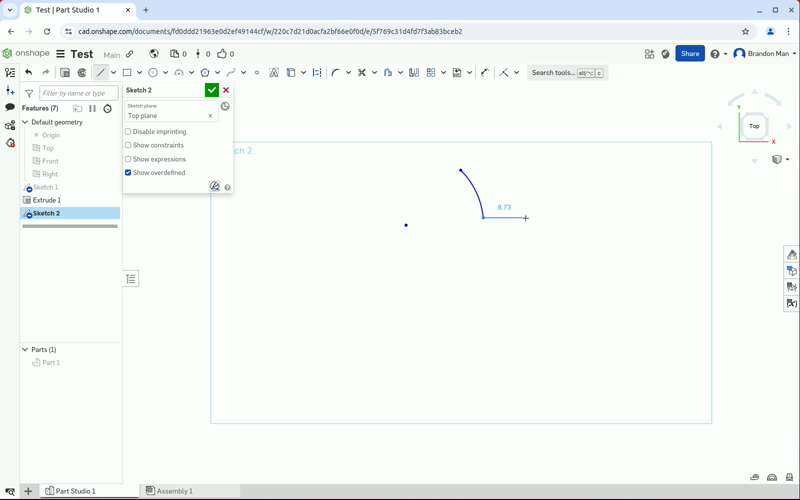
click(525, 217)
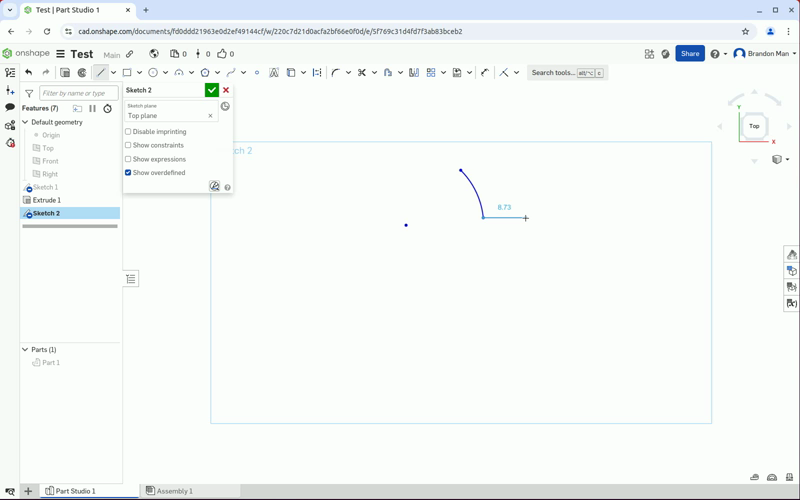
key_up(shift)
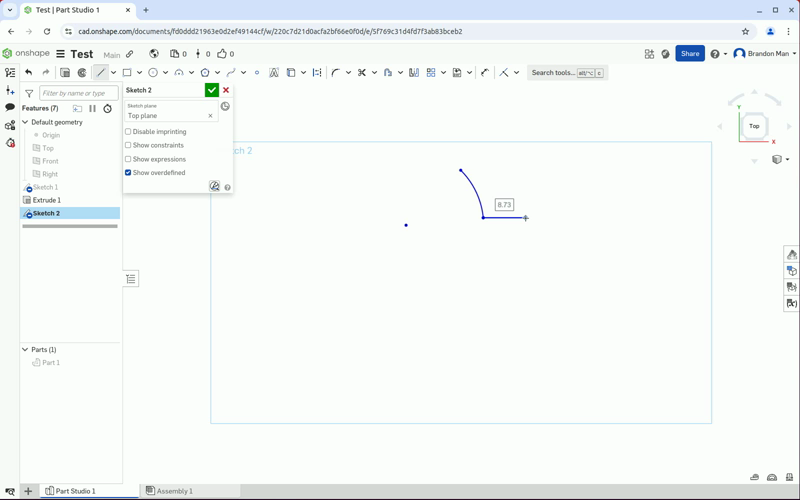
key_down(shift)
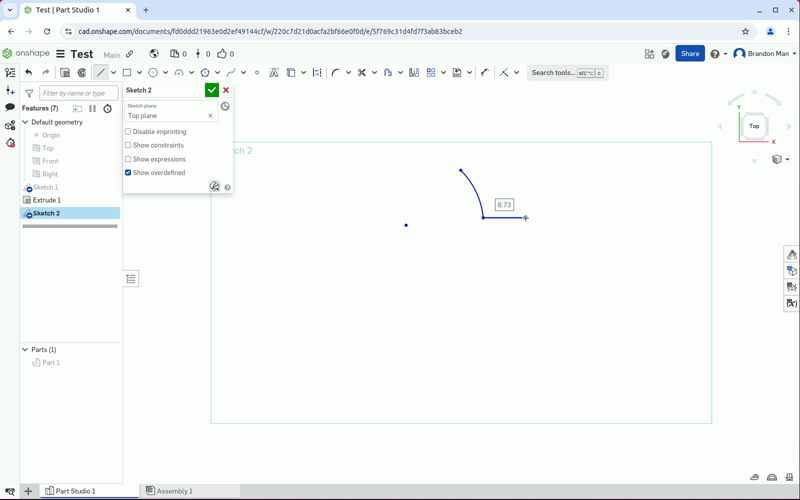
mouse_move(555, 217)
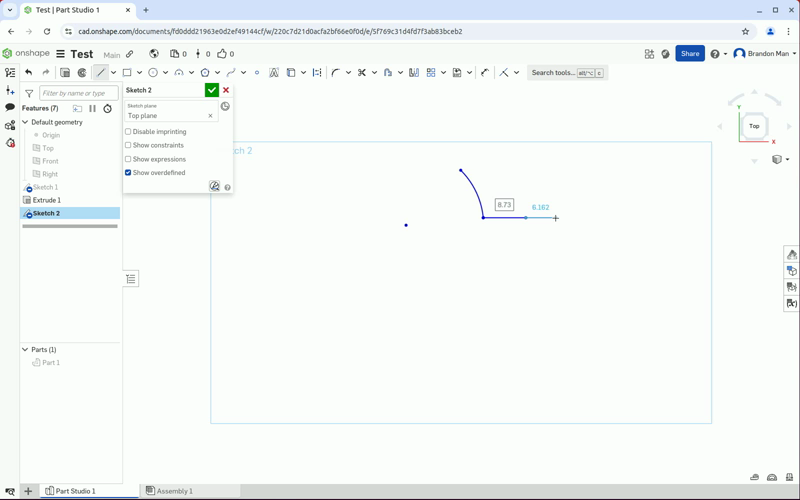
mouse_move(525, 260)
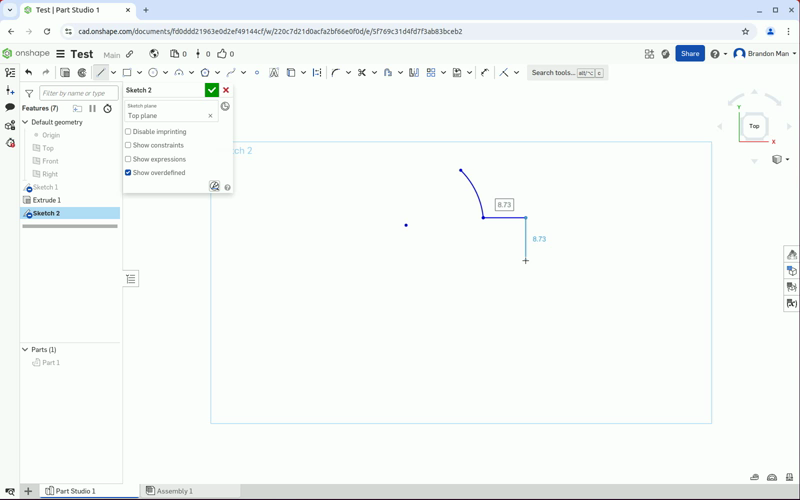
click(525, 260)
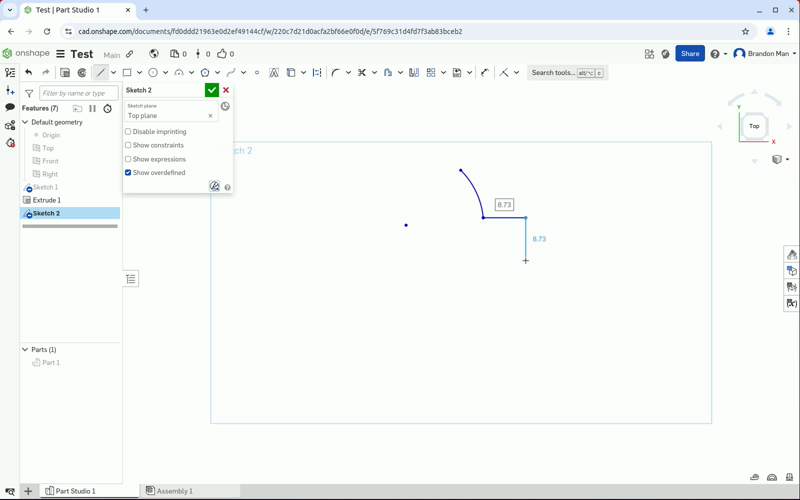
key_up(shift)
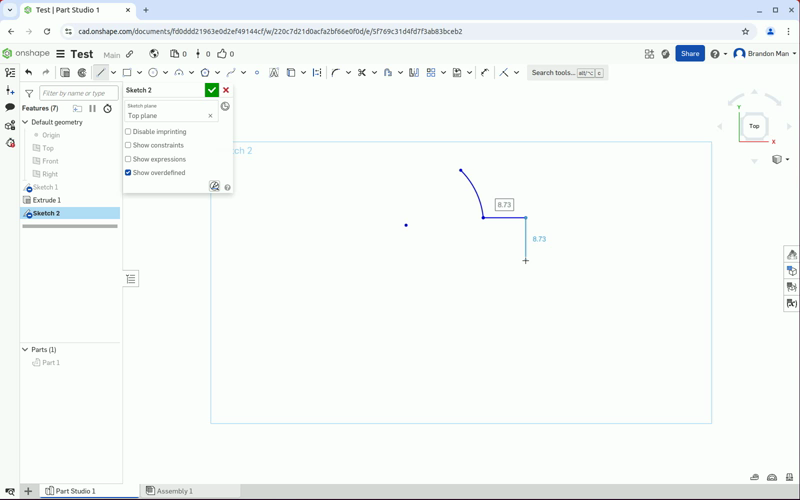
key(esc)
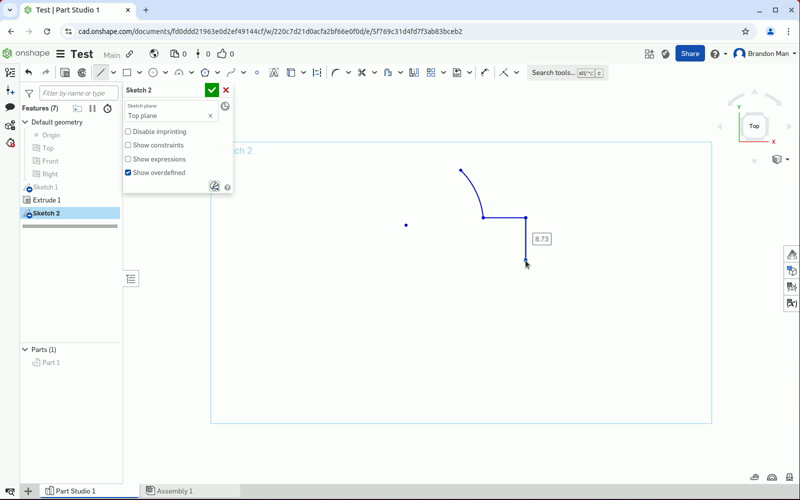
key(a)
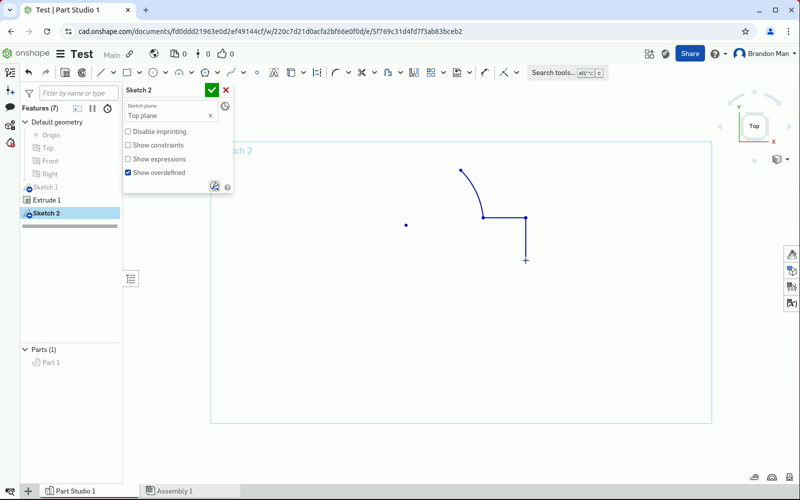
mouse_move(525, 260)
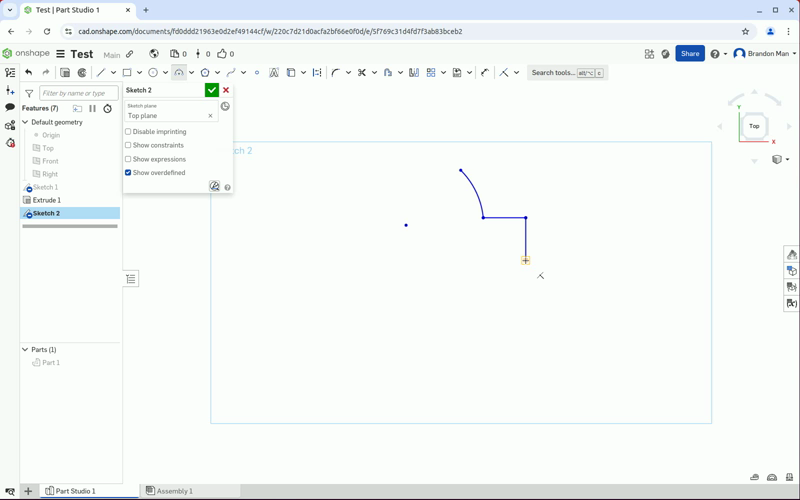
click(525, 260)
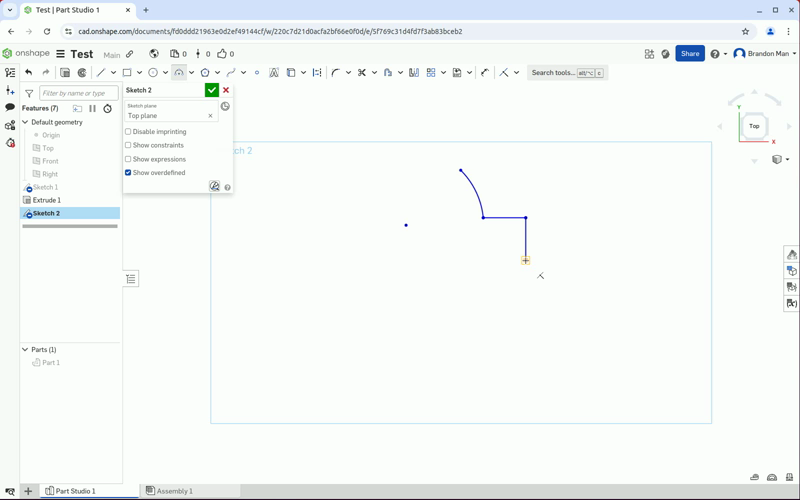
key_down(shift)
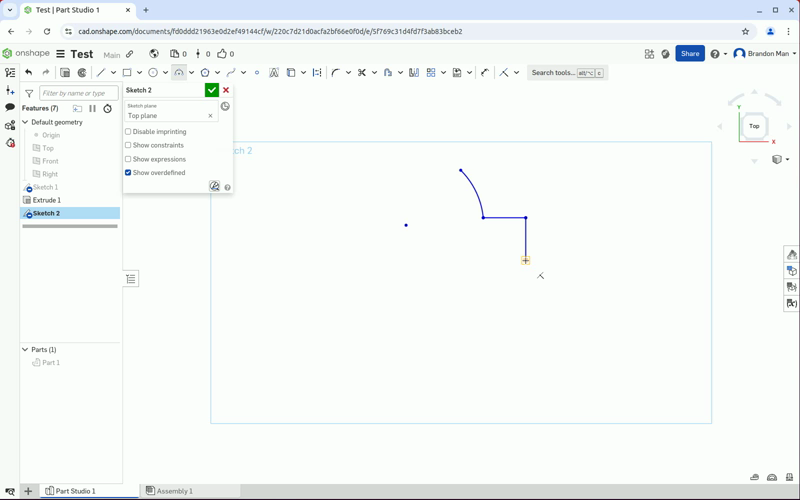
mouse_move(573, 282)
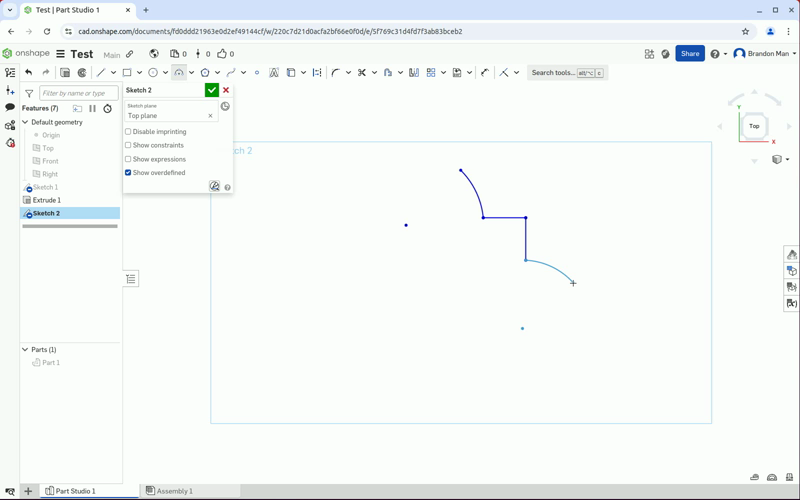
click(573, 282)
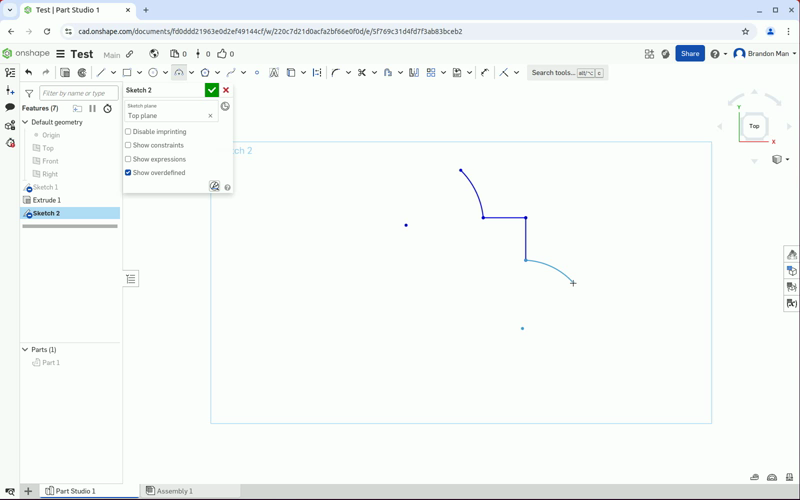
mouse_move(551, 267)
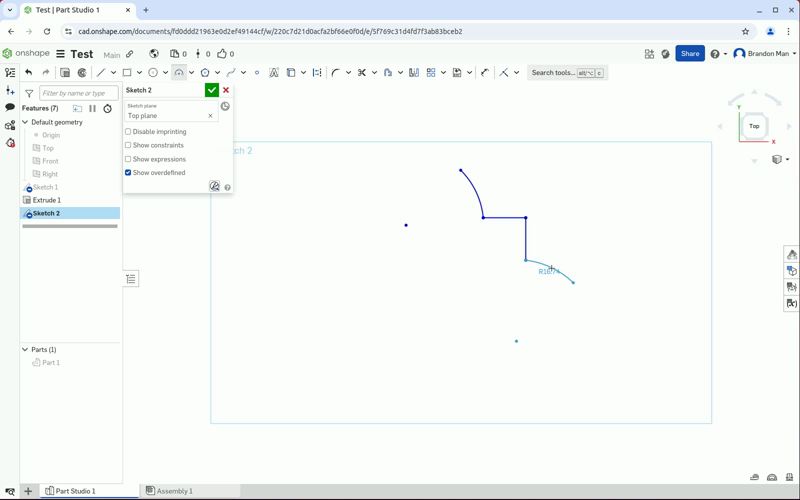
click(551, 267)
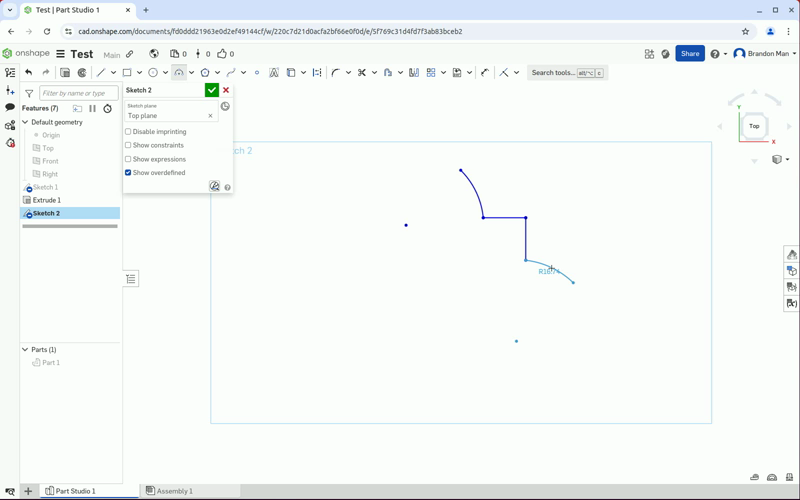
key_up(shift)
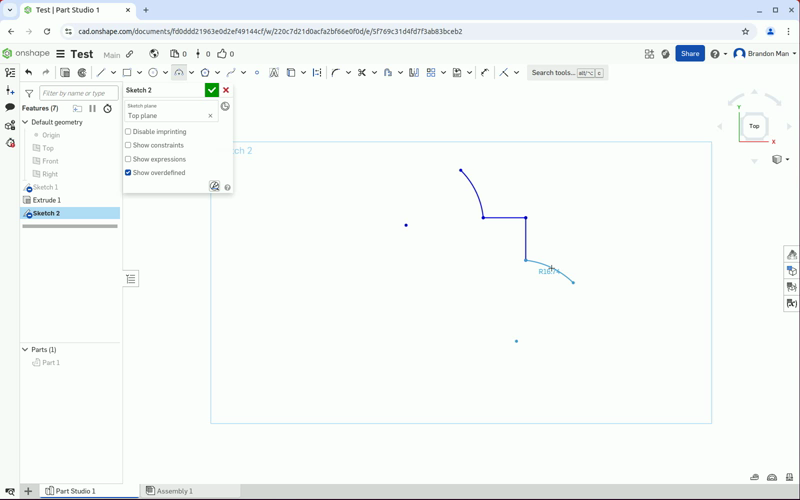
mouse_move(573, 282)
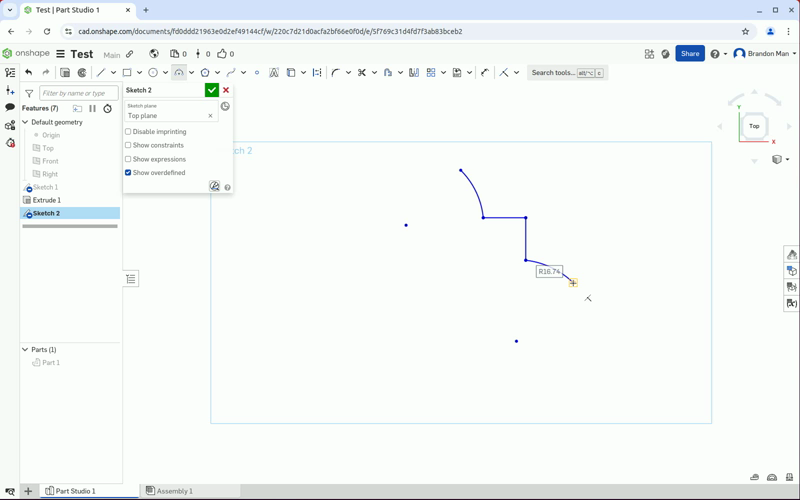
click(573, 282)
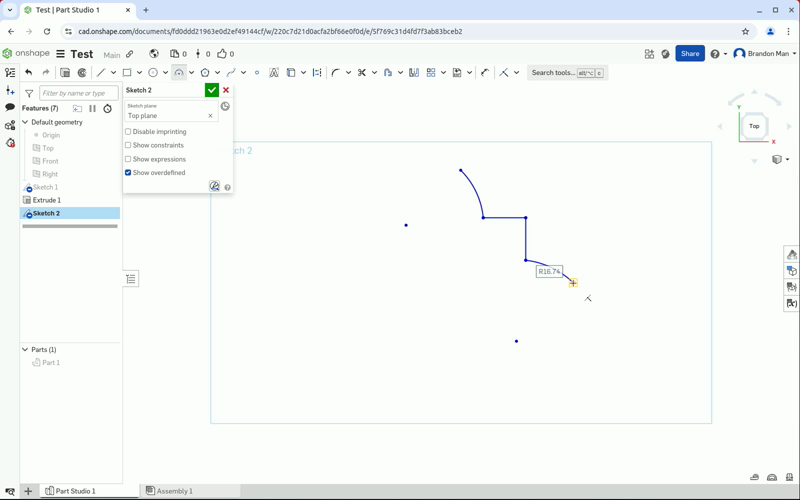
mouse_move(460, 170)
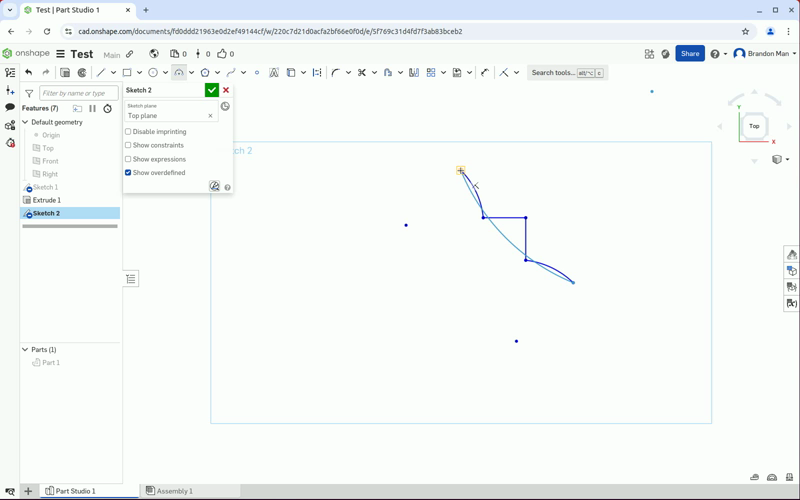
click(460, 170)
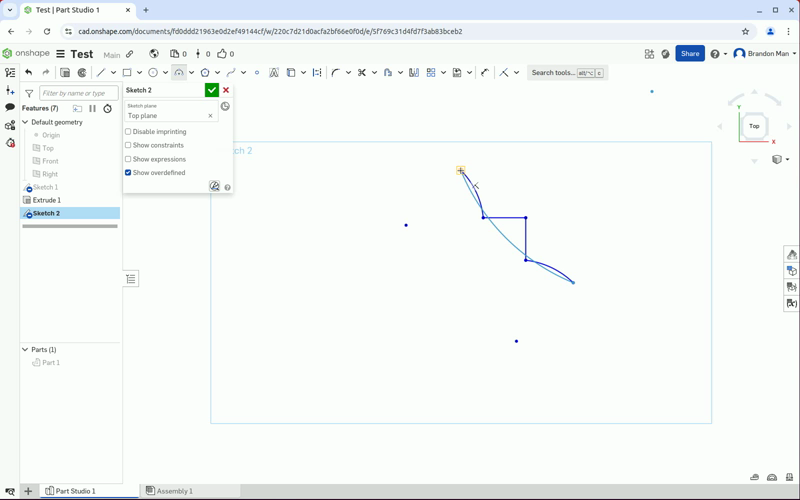
key_down(shift)
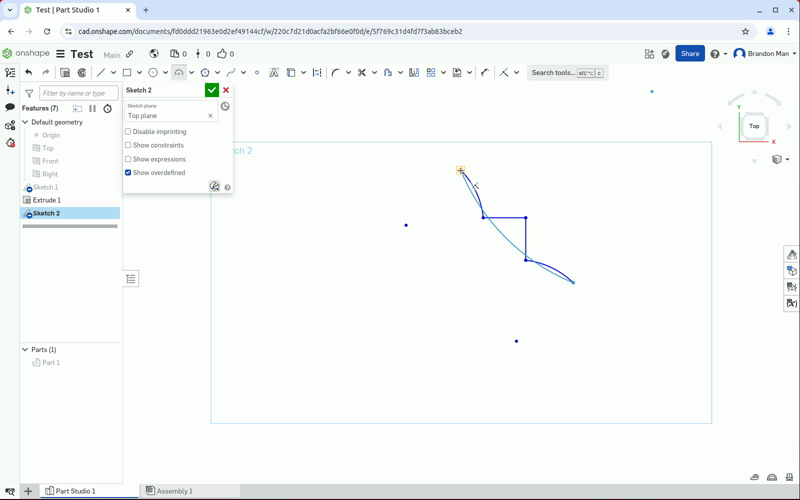
mouse_move(540, 203)
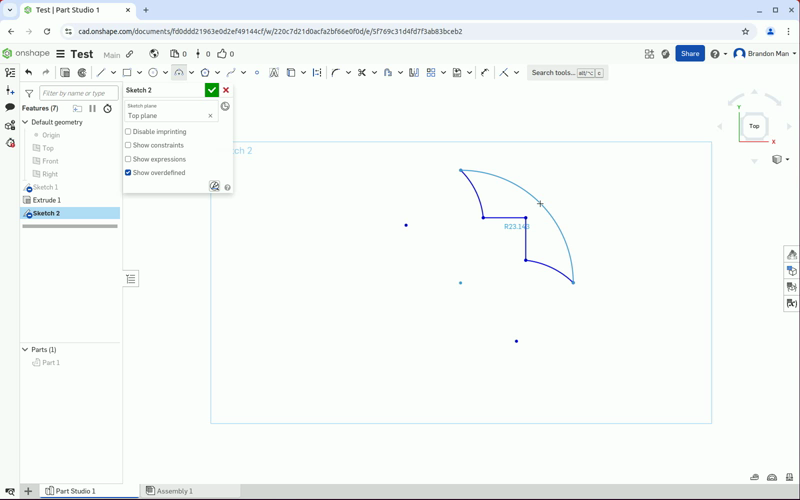
click(540, 203)
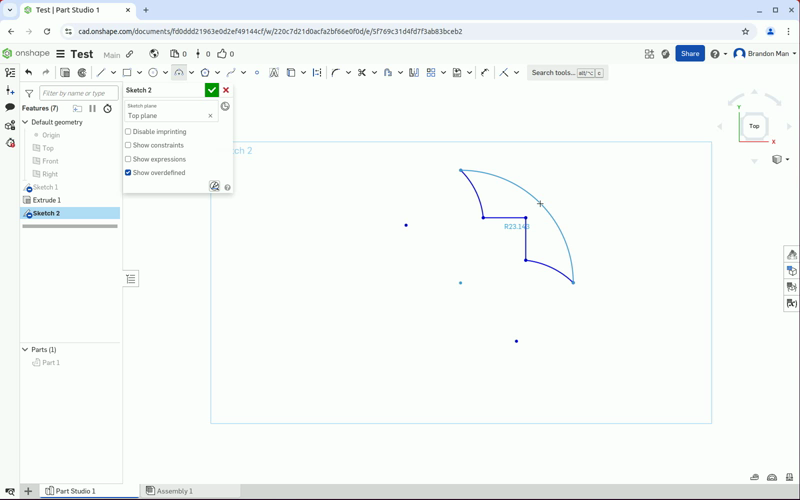
key_up(shift)
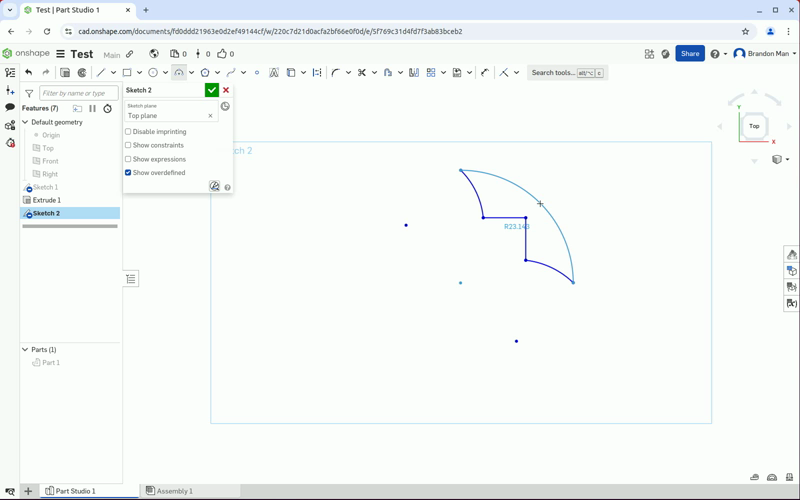
key(esc)
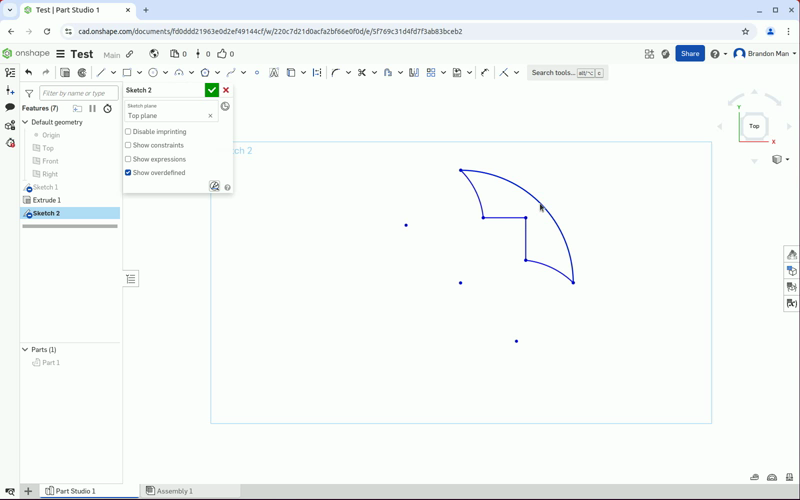
mouse_move(536, 209)
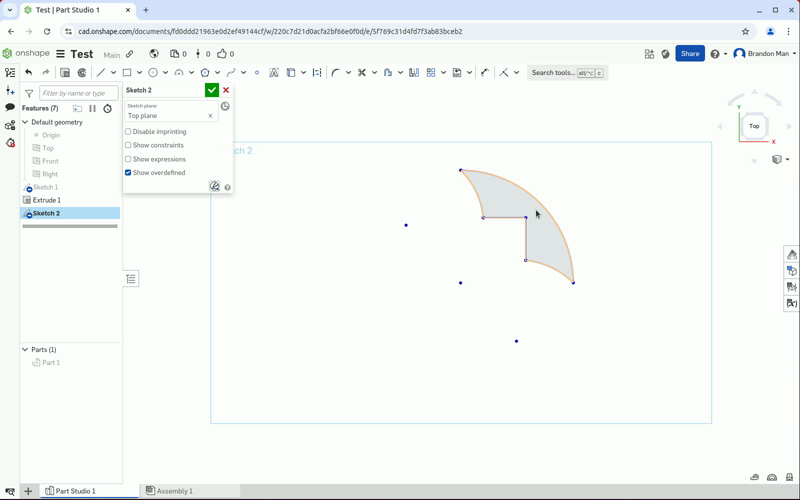
click(536, 209)
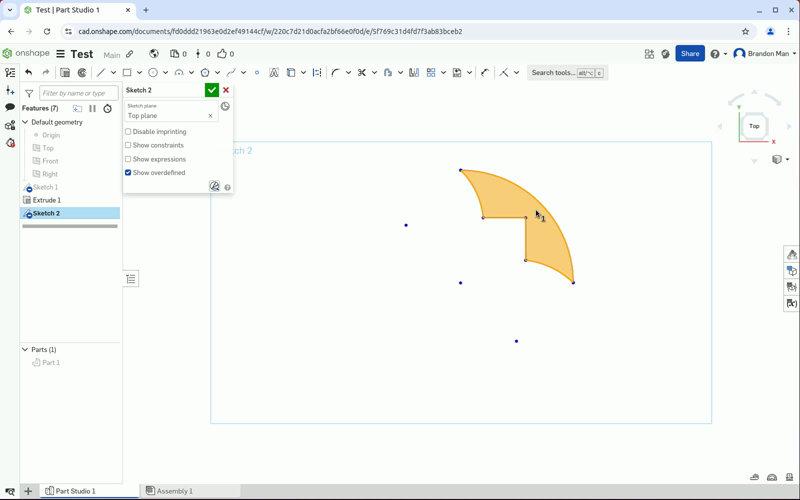
mouse_move(73, 352)
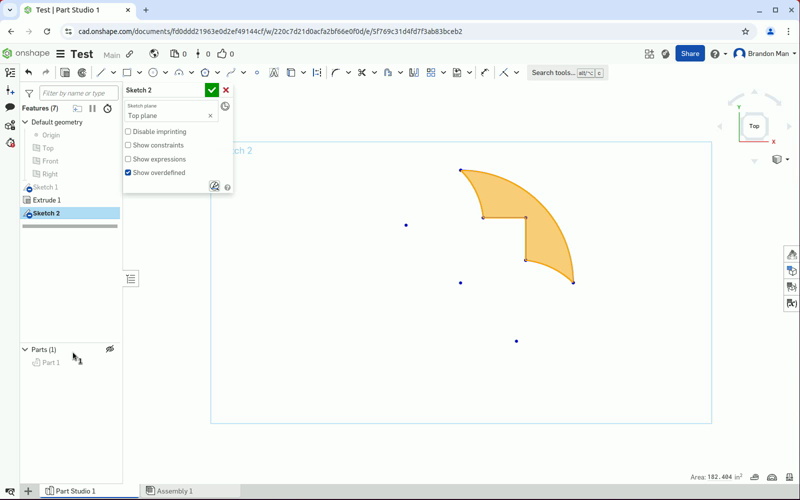
key(shift+y)
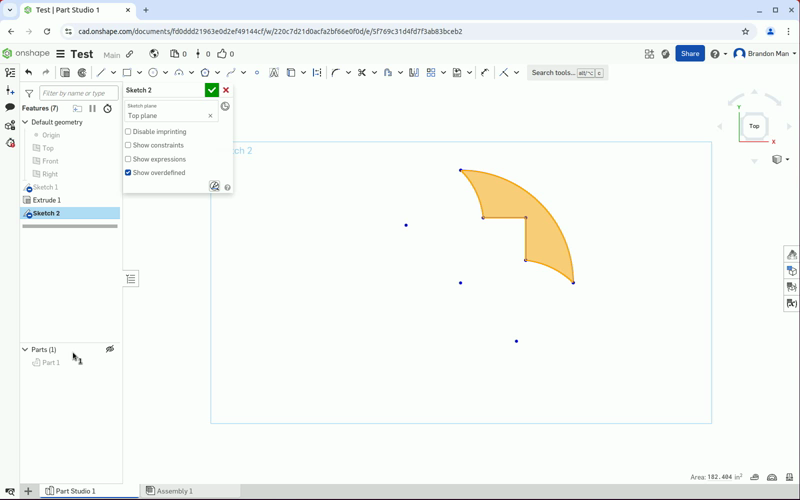
key(shift+e)
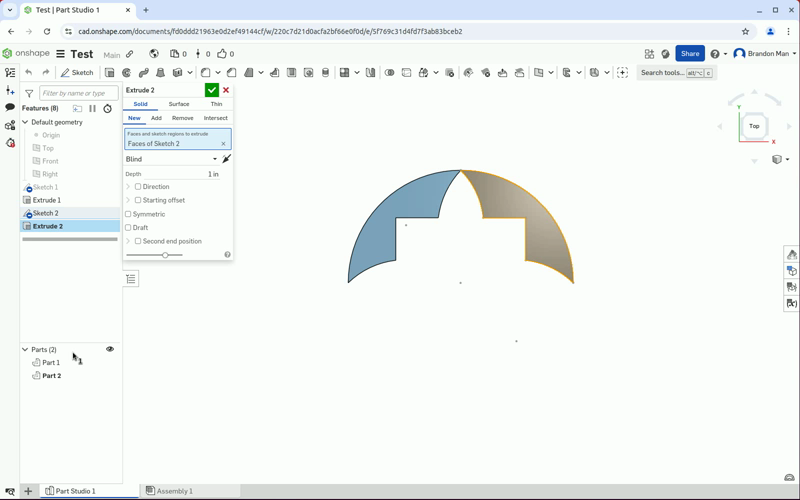
mouse_move(143, 106)
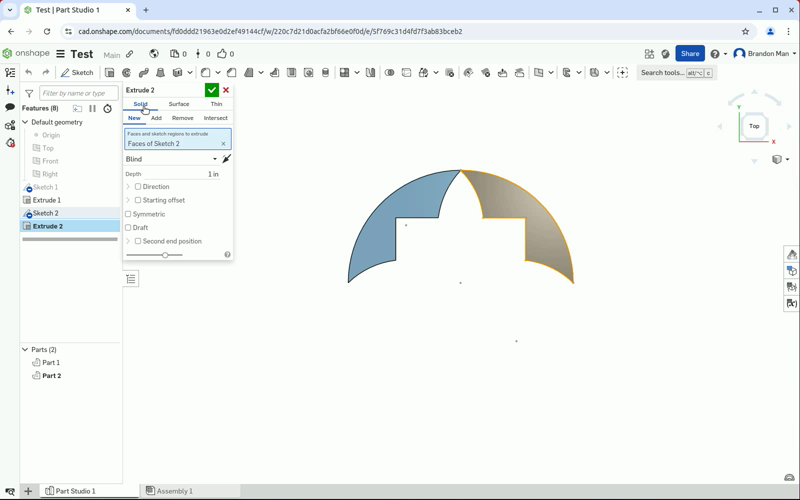
click(143, 106)
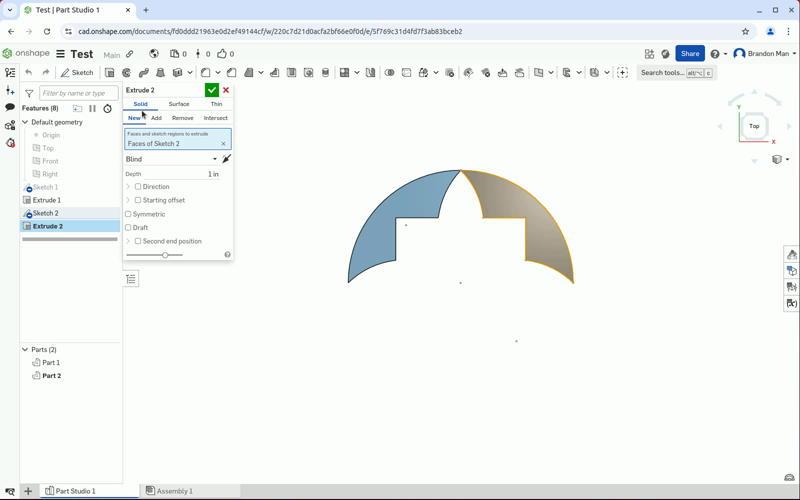
mouse_move(137, 120)
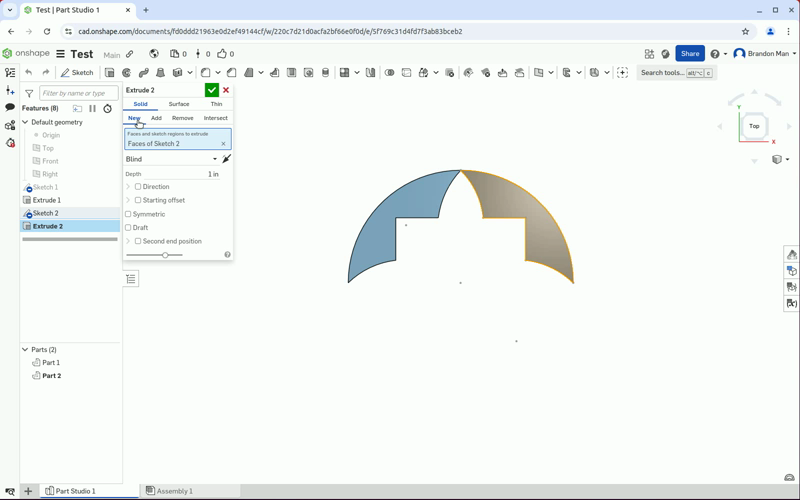
click(137, 120)
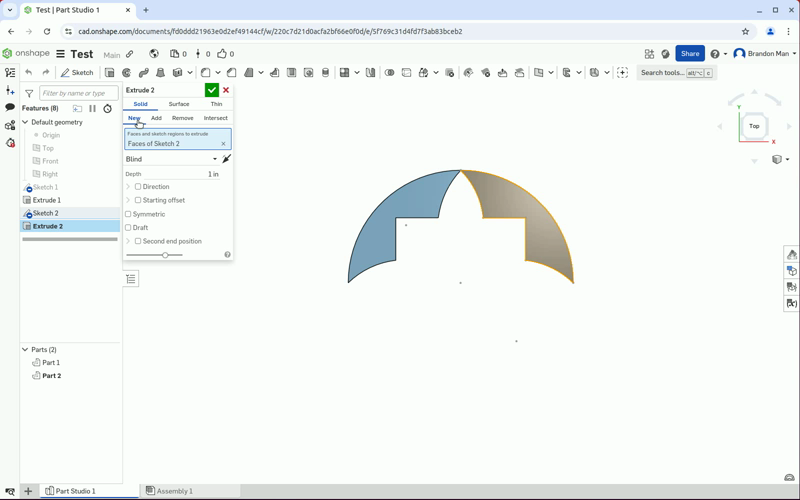
key(tab, 4)
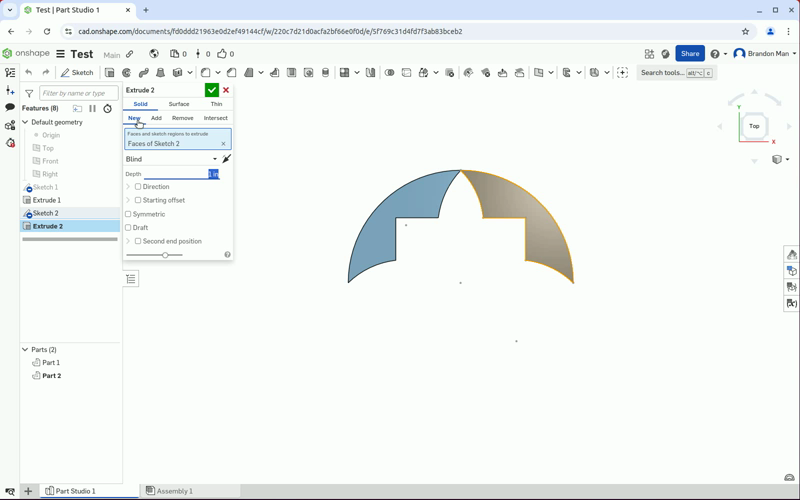
text(11.554)
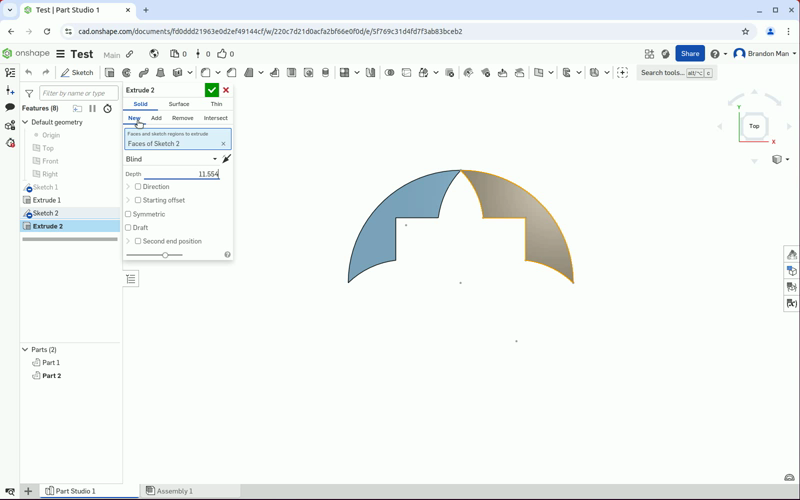
key(enter)
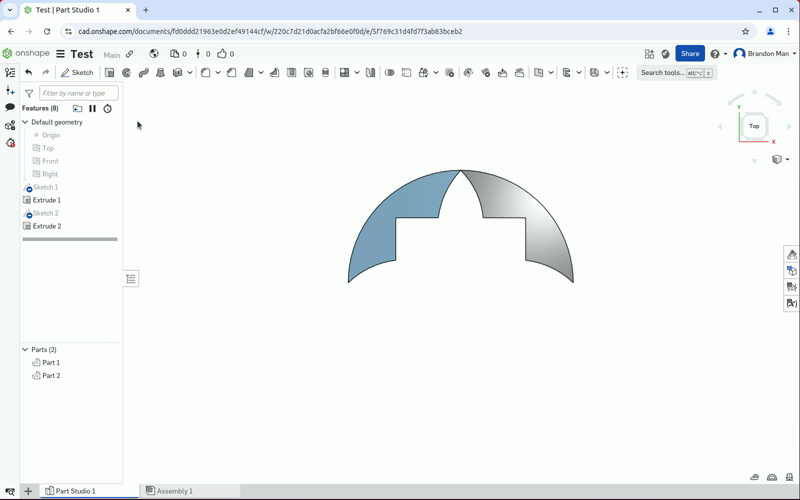
key(shift+h)
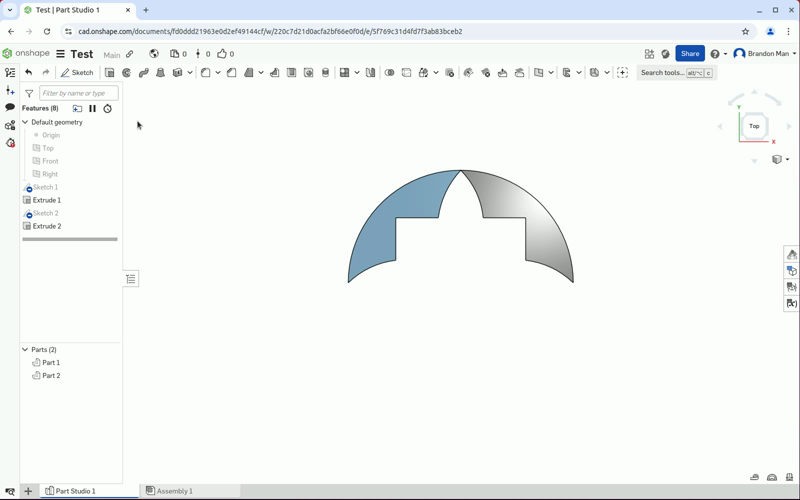
key(shift+h)
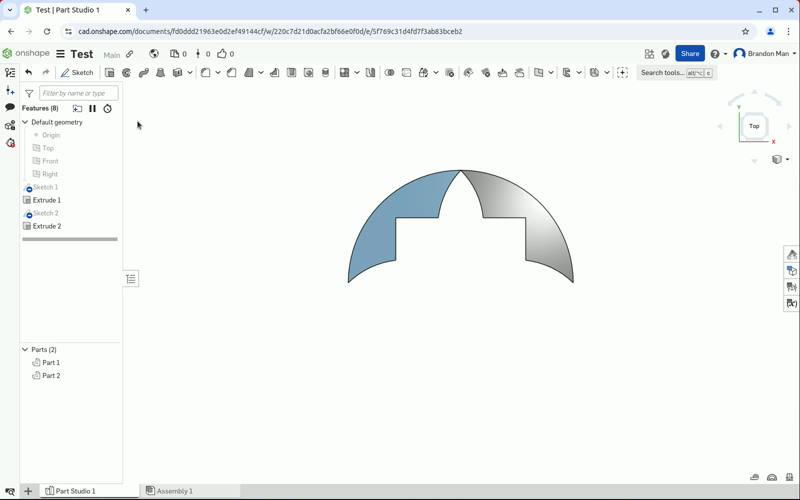
mouse_move(73, 189)
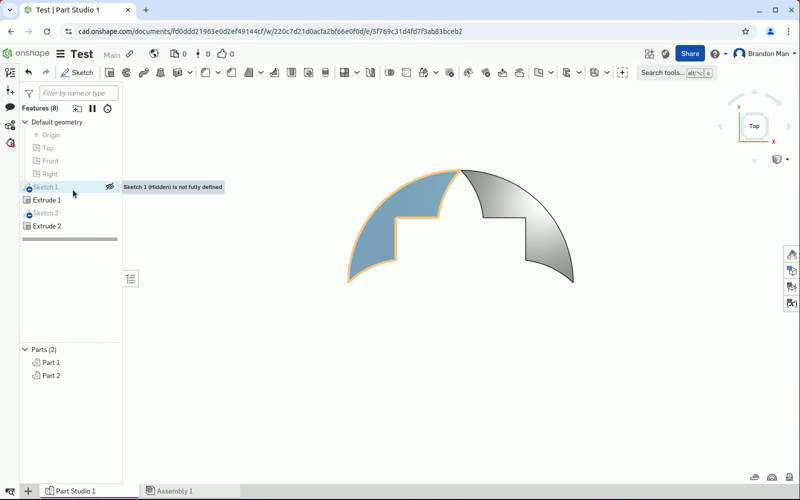
click(73, 189)
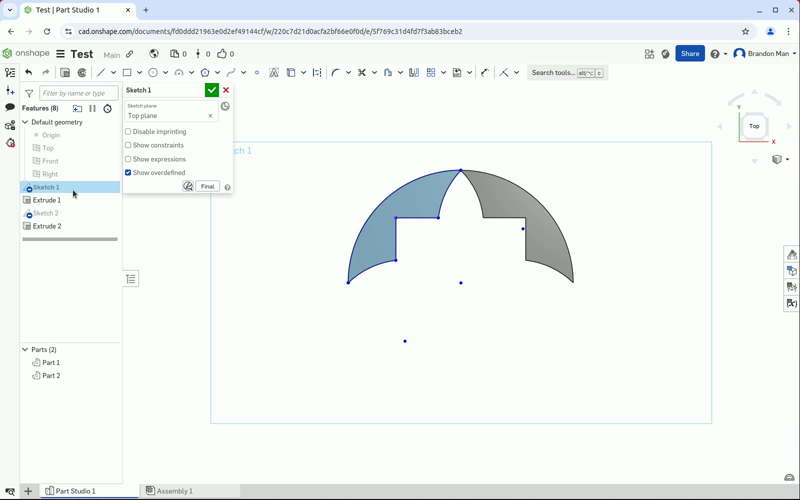
mouse_move(229, 92)
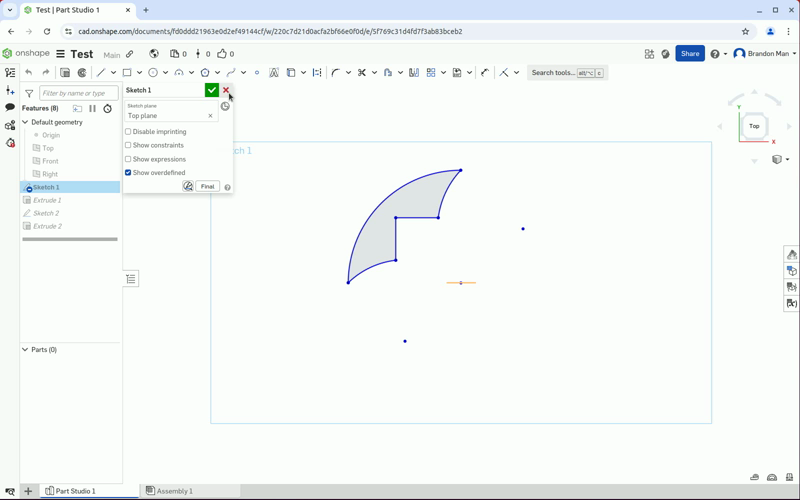
click(229, 92)
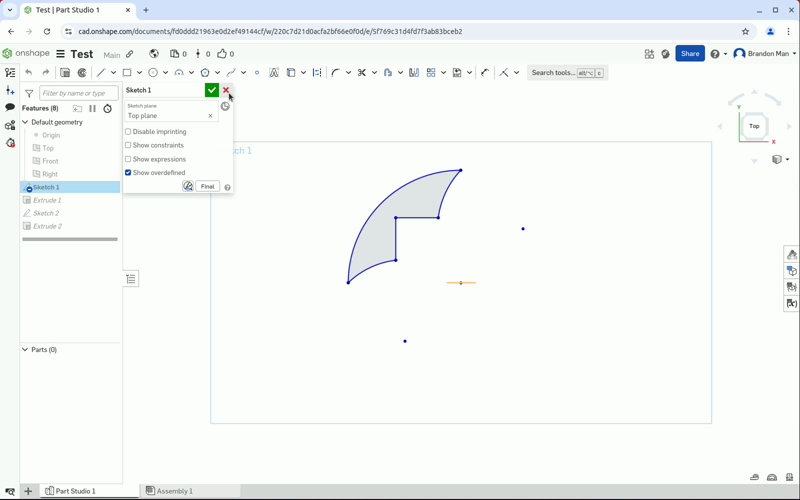
key(shift+s)
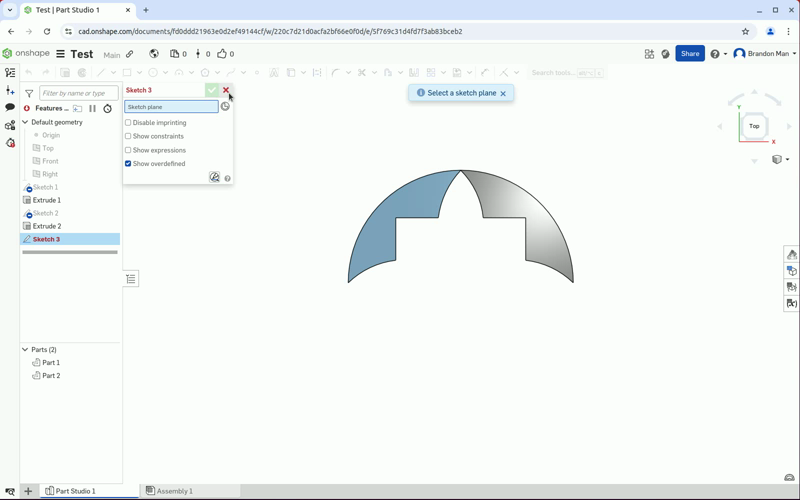
mouse_move(73, 150)
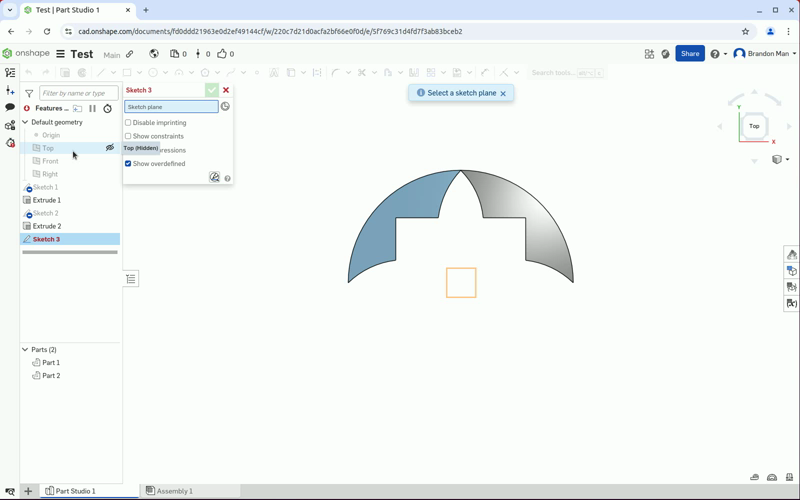
click(73, 150)
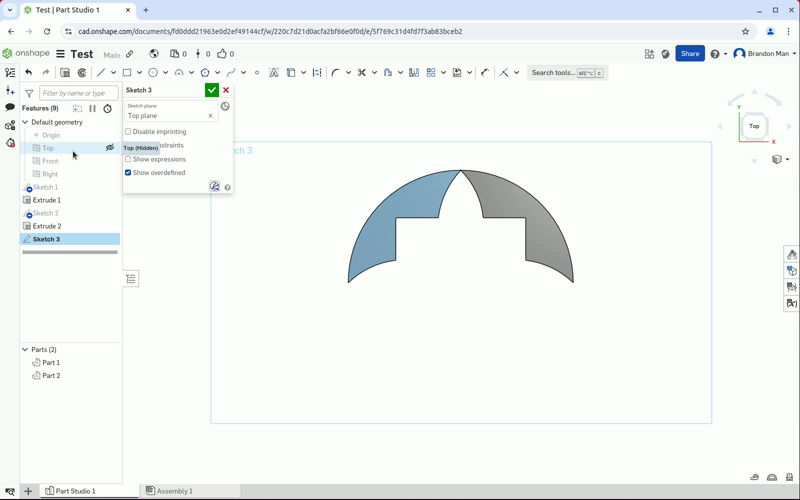
mouse_move(73, 352)
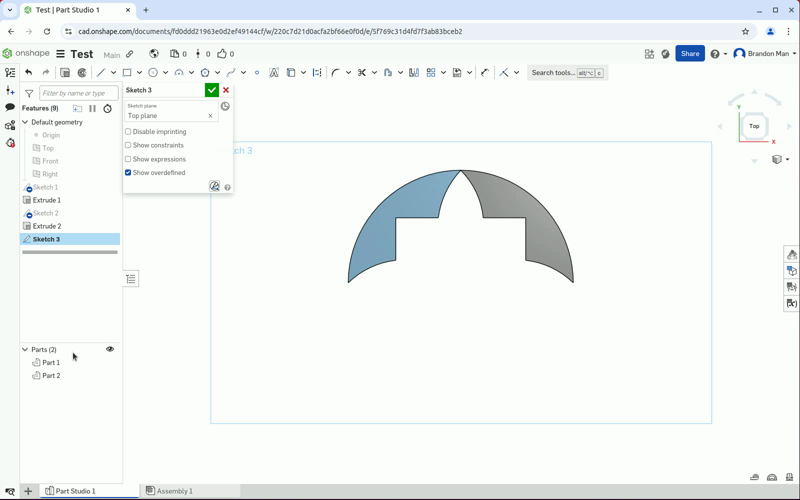
key(y)
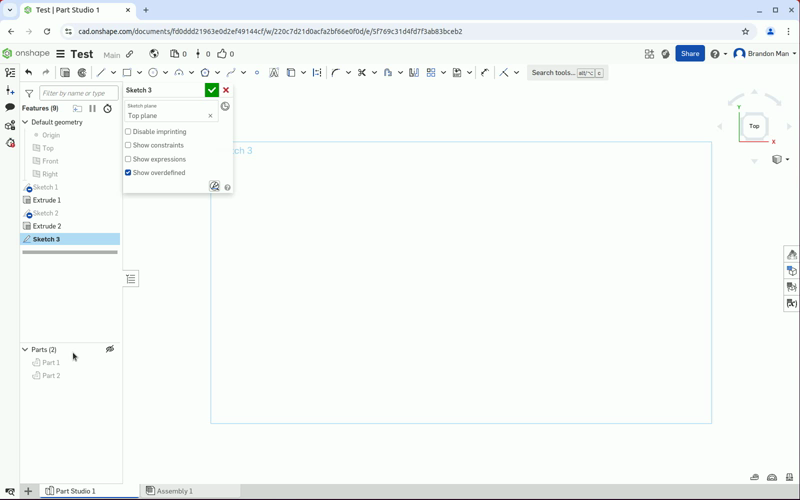
key(a)
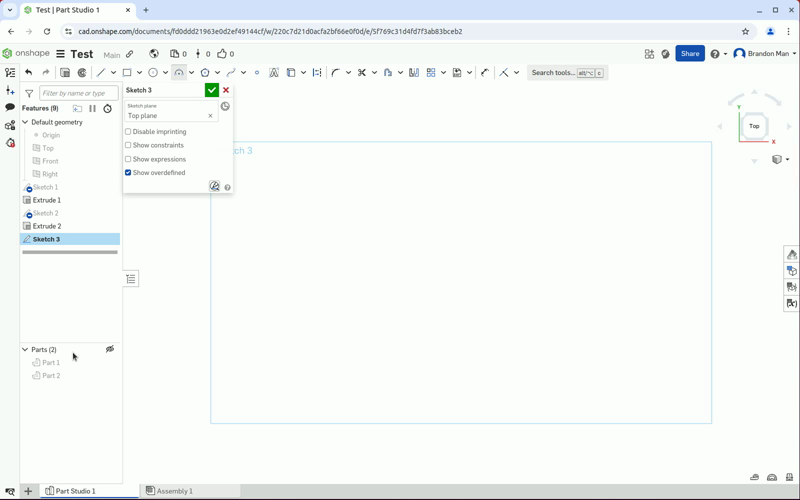
key_down(shift)
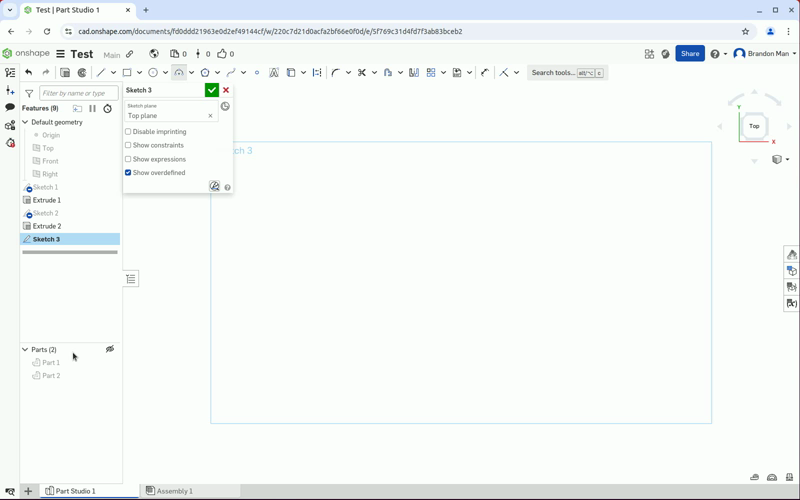
mouse_move(460, 395)
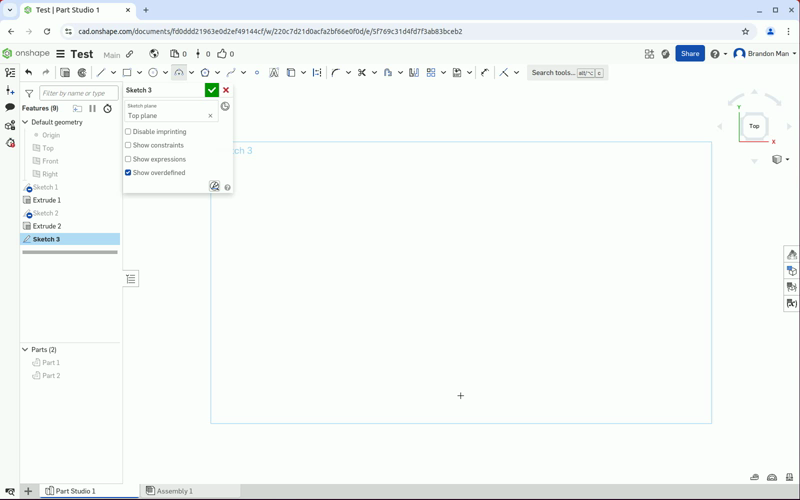
click(460, 395)
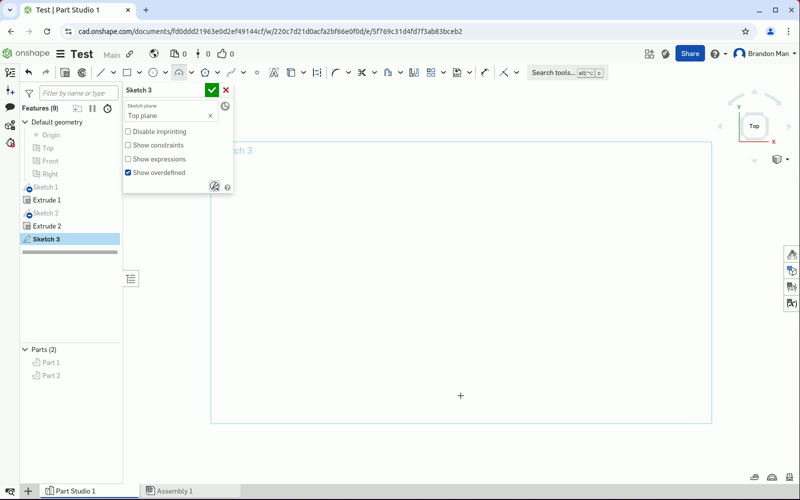
key_up(shift)
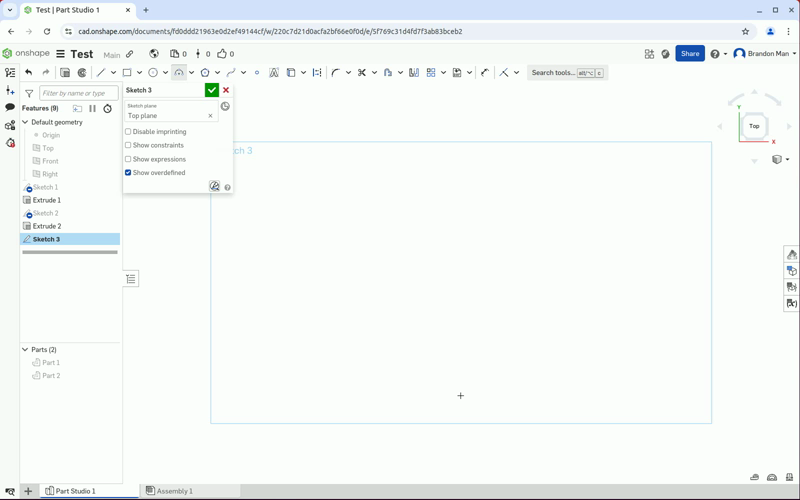
key_down(shift)
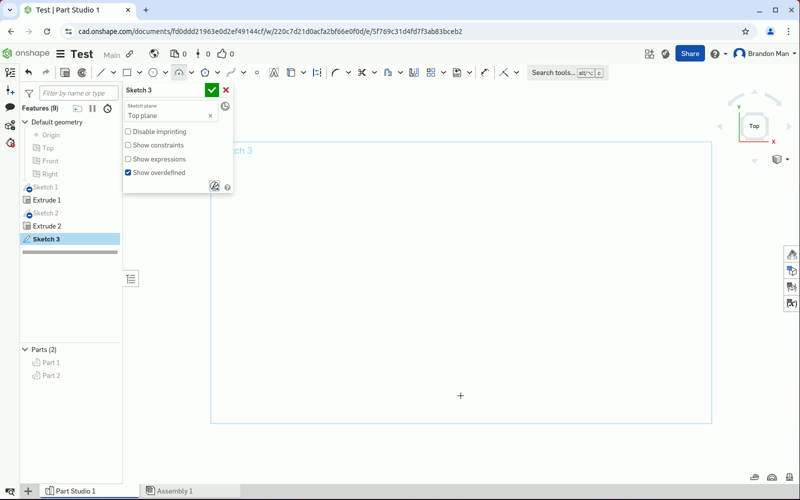
mouse_move(573, 282)
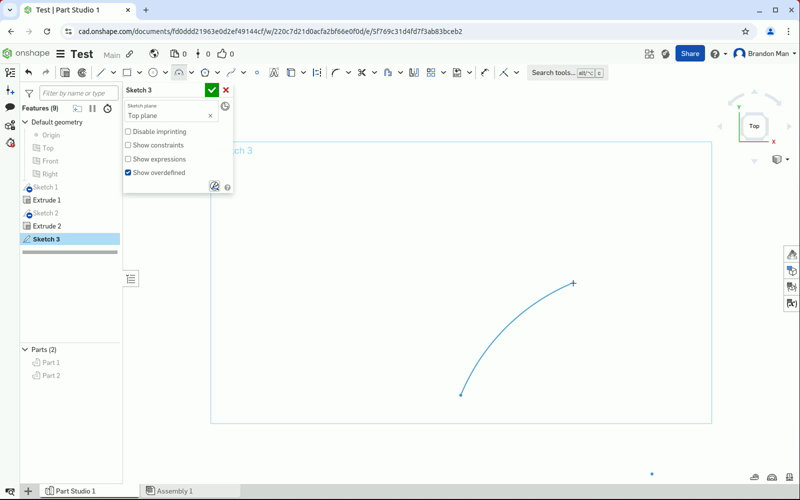
click(573, 282)
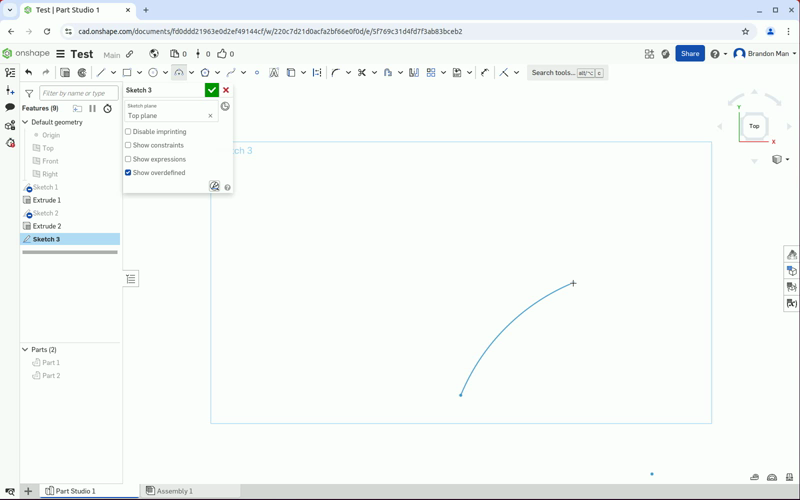
mouse_move(540, 362)
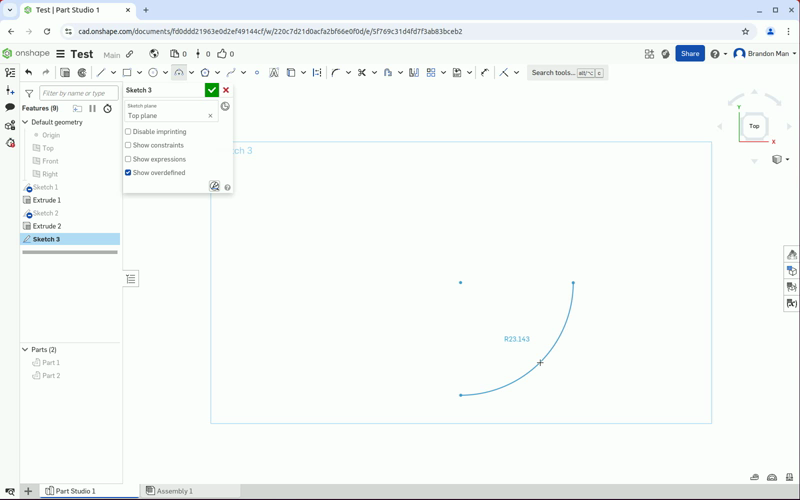
click(540, 362)
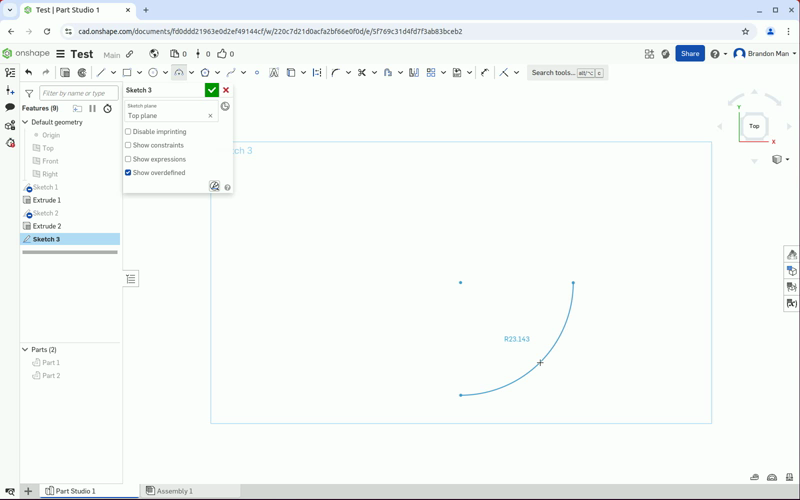
key_up(shift)
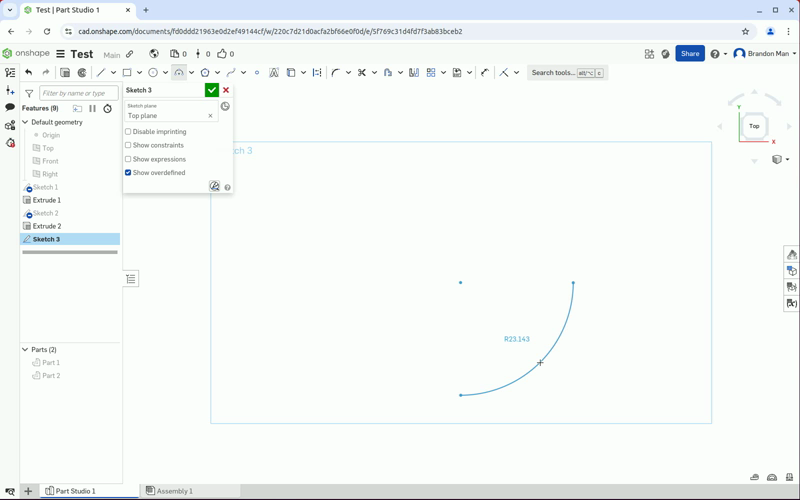
mouse_move(573, 282)
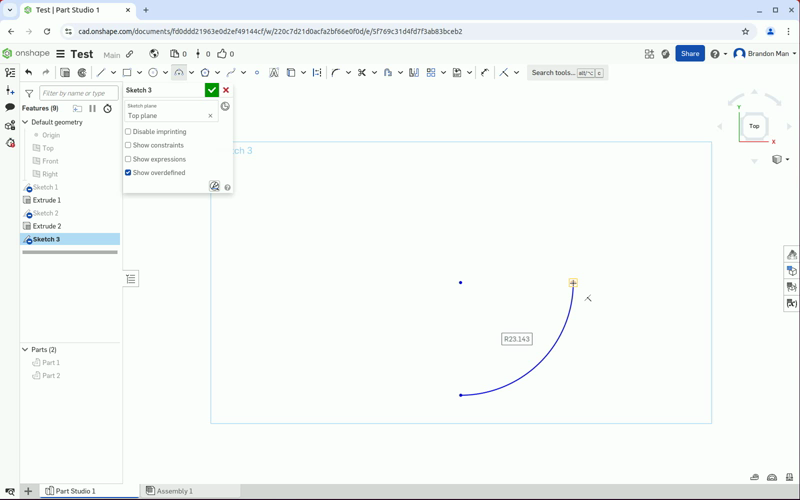
click(573, 282)
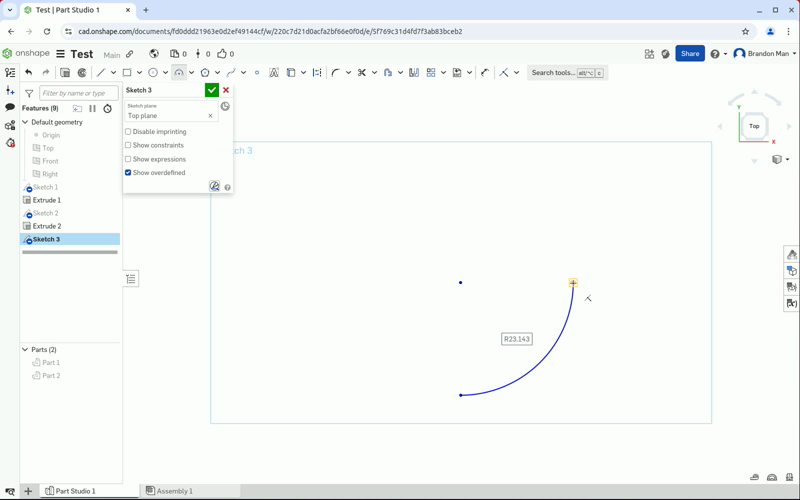
key_down(shift)
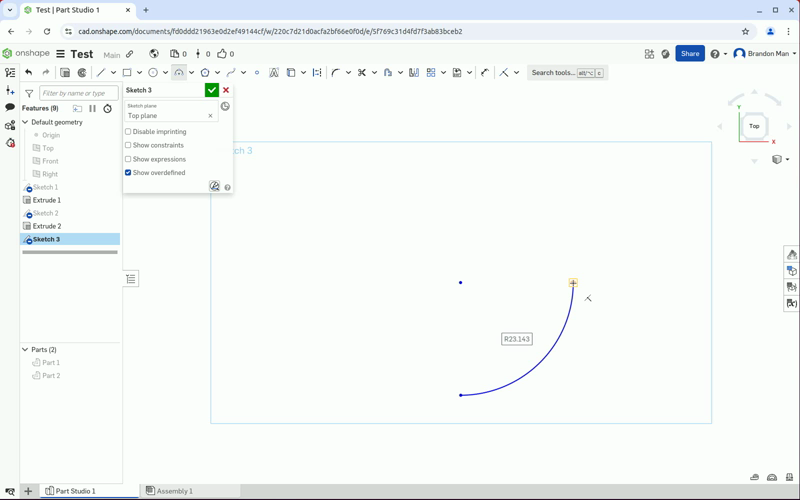
mouse_move(525, 305)
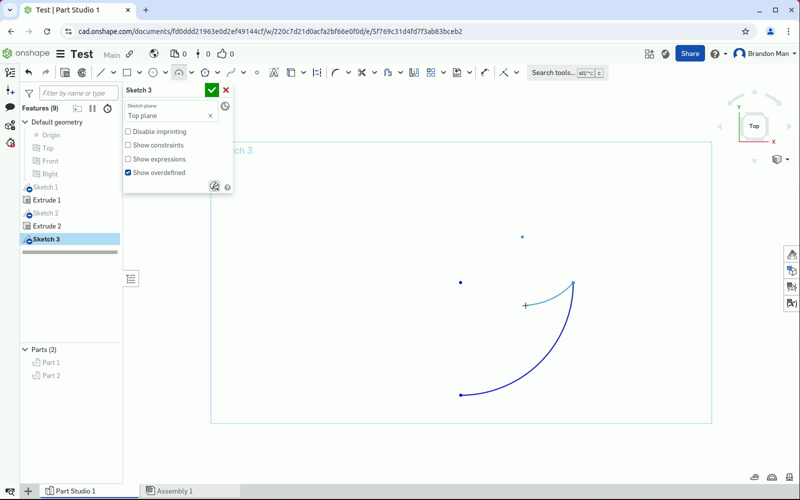
click(525, 305)
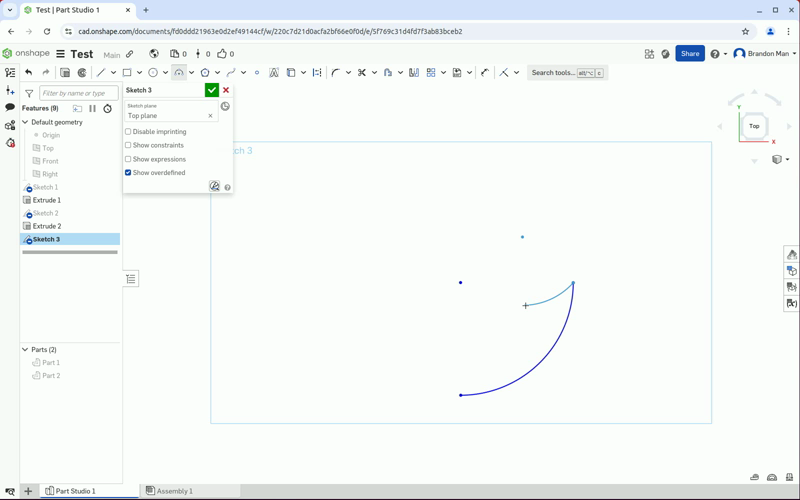
mouse_move(551, 298)
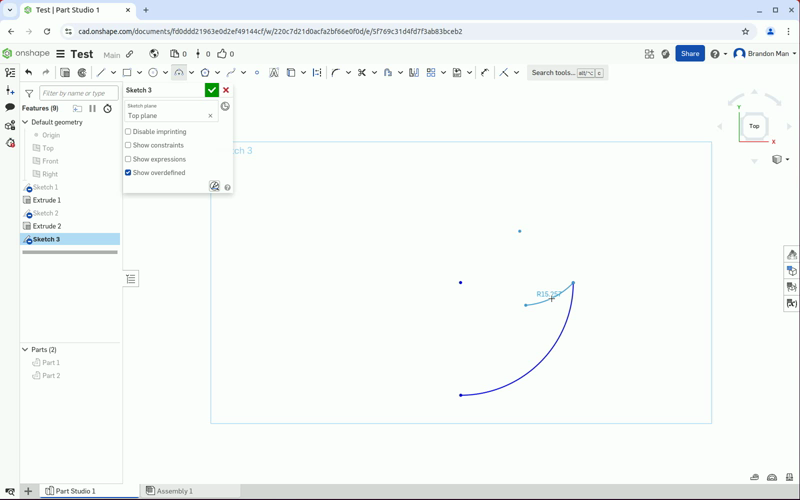
click(551, 298)
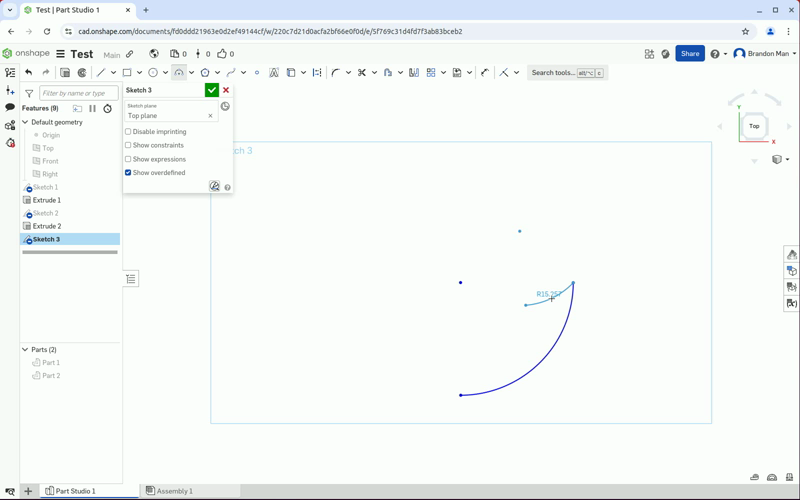
key_up(shift)
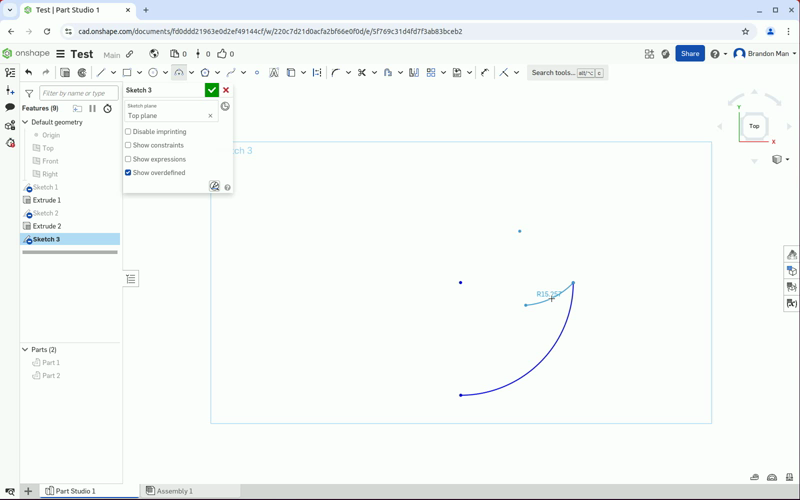
key(esc)
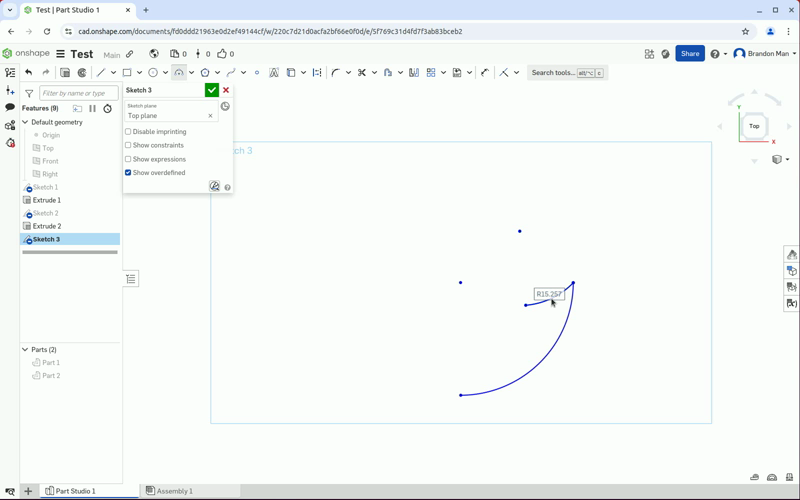
key(l)
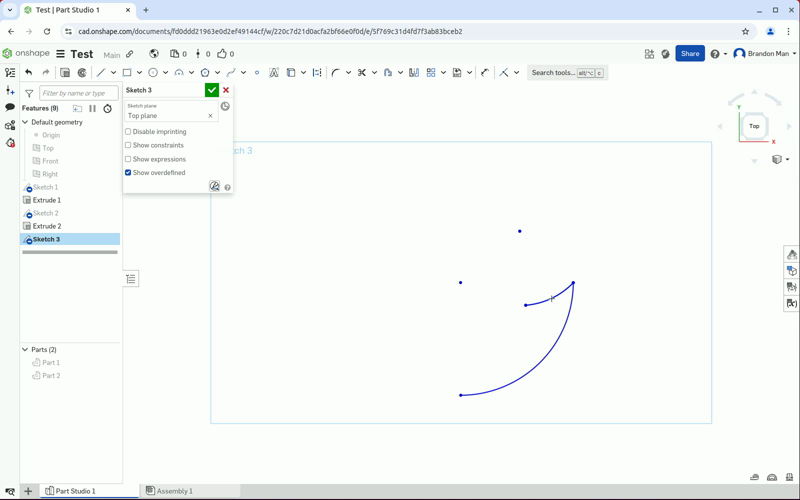
mouse_move(525, 305)
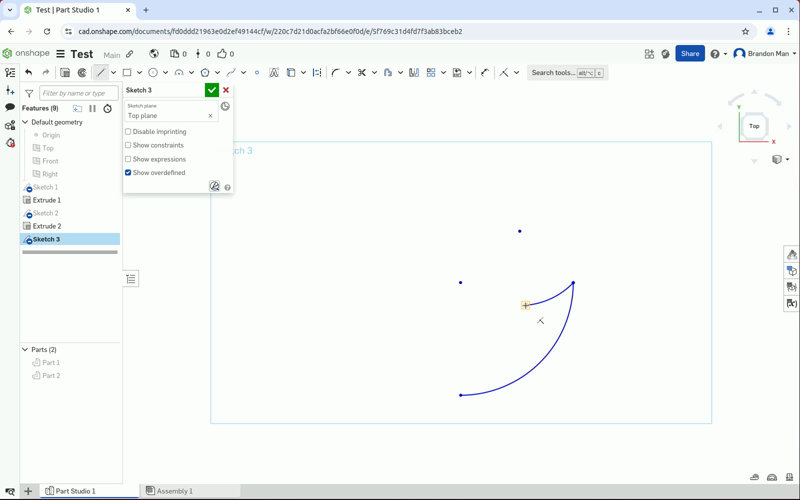
click(525, 305)
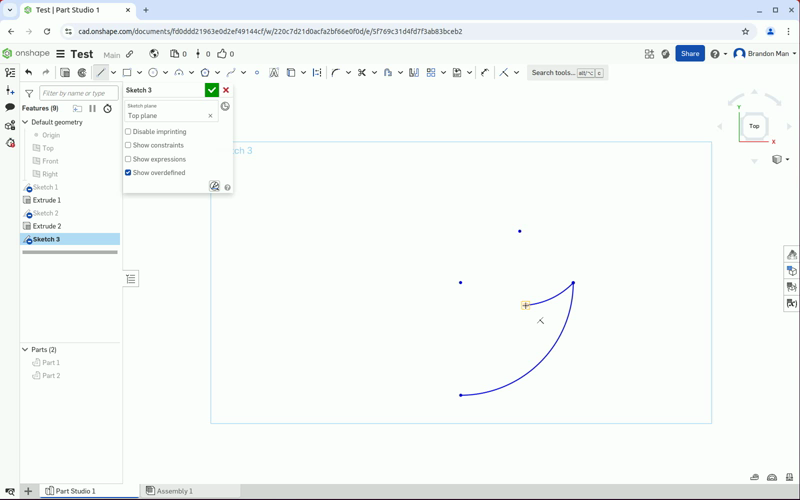
key_down(shift)
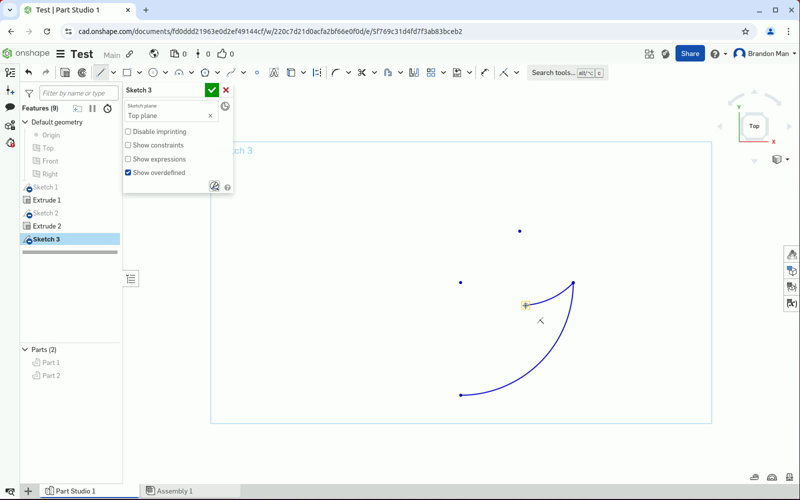
mouse_move(555, 305)
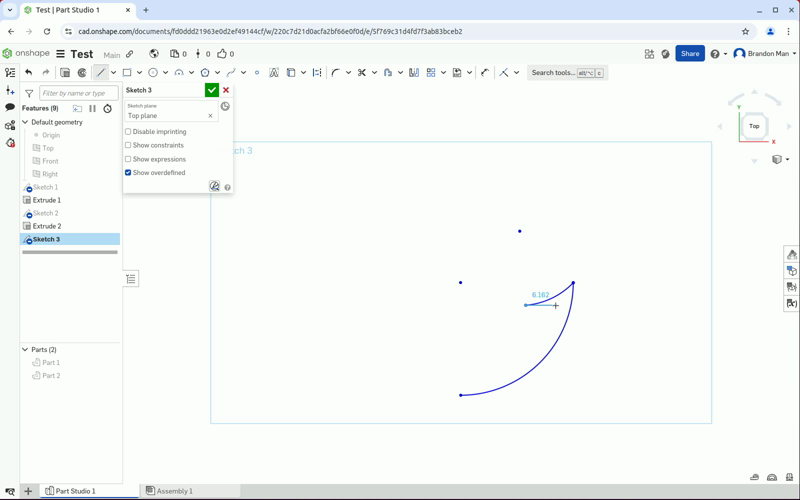
mouse_move(525, 348)
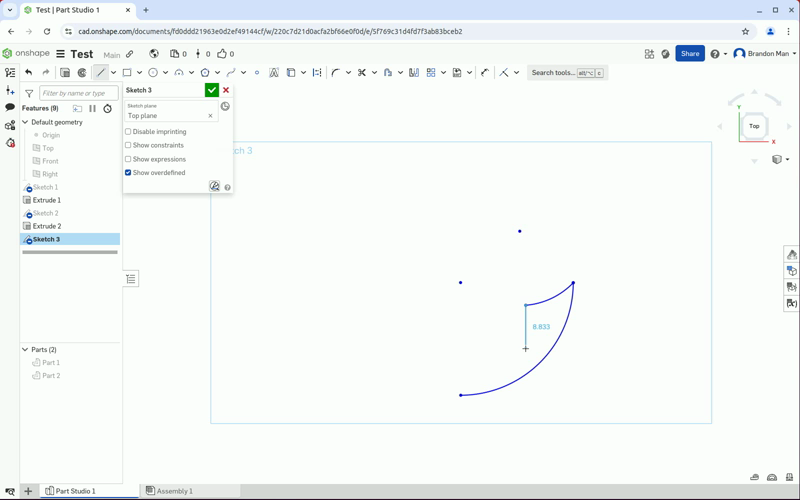
click(525, 348)
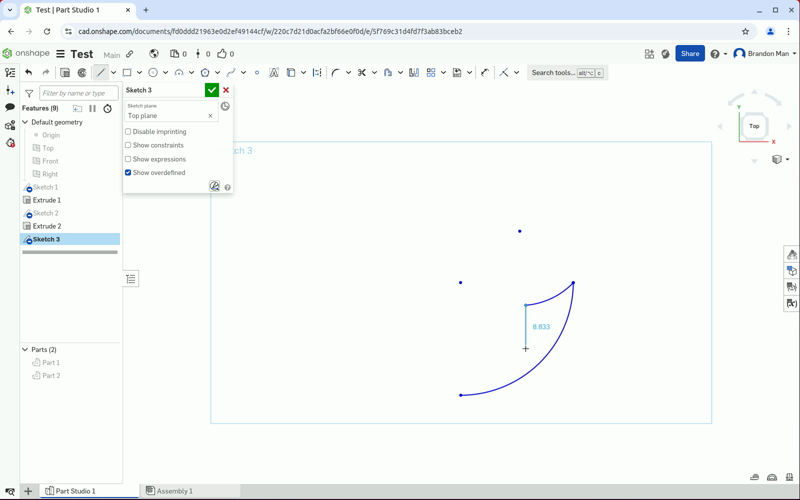
key_up(shift)
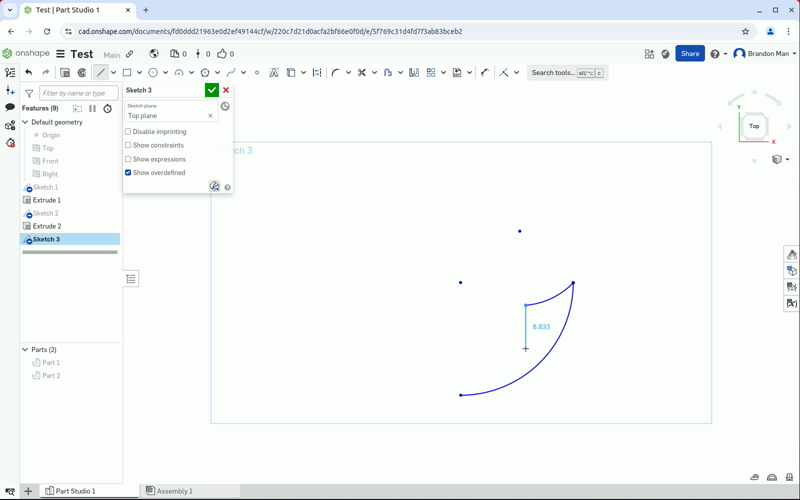
key_down(shift)
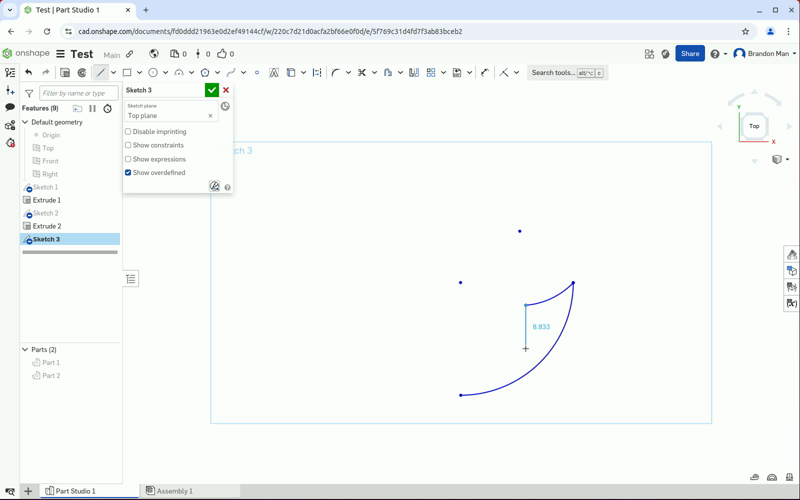
mouse_move(555, 348)
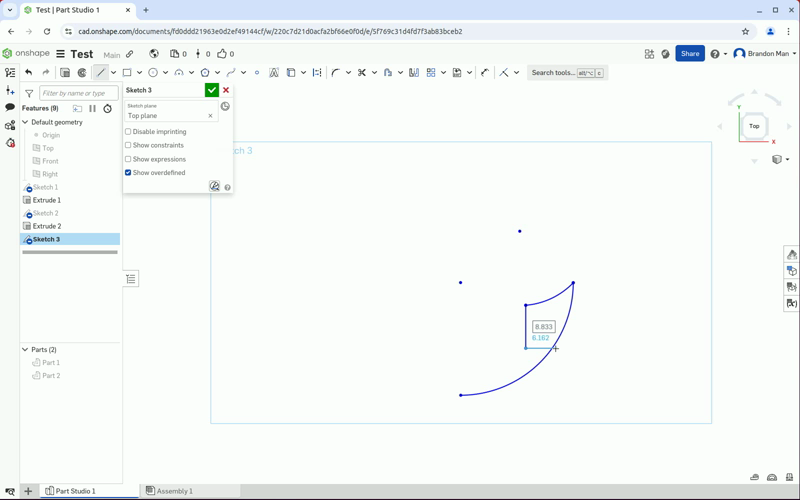
mouse_move(483, 348)
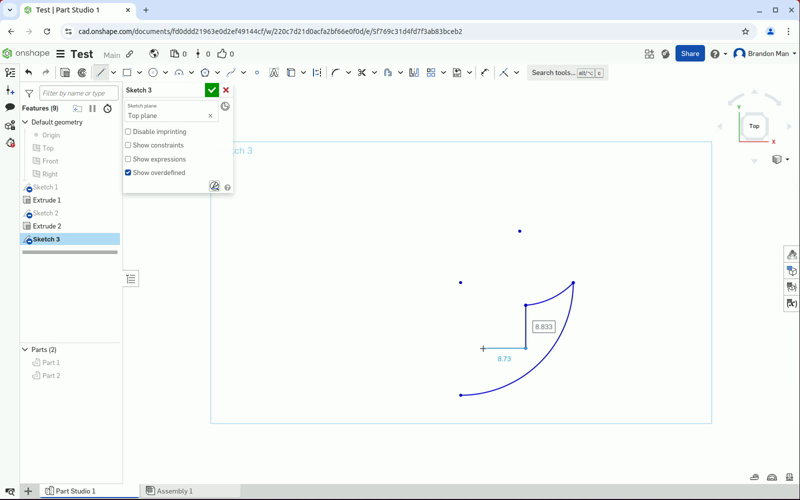
click(483, 348)
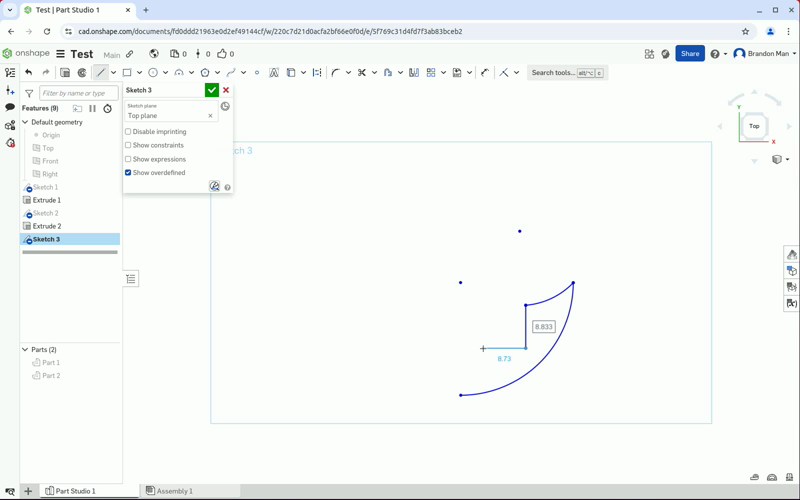
key_up(shift)
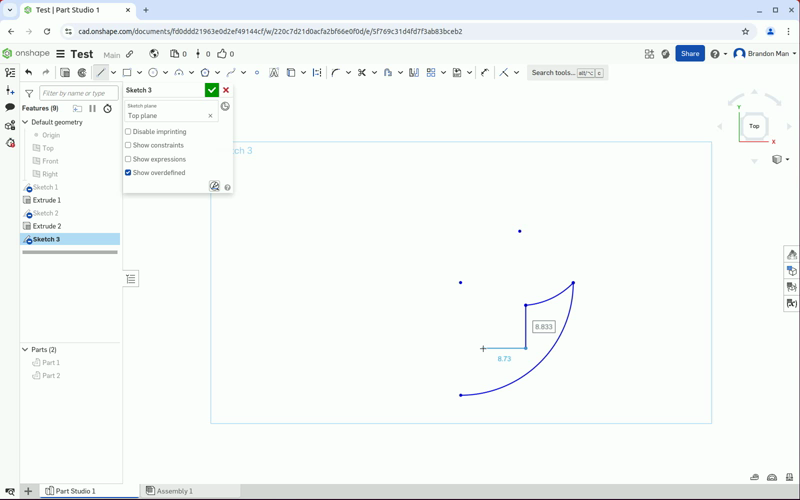
key(esc)
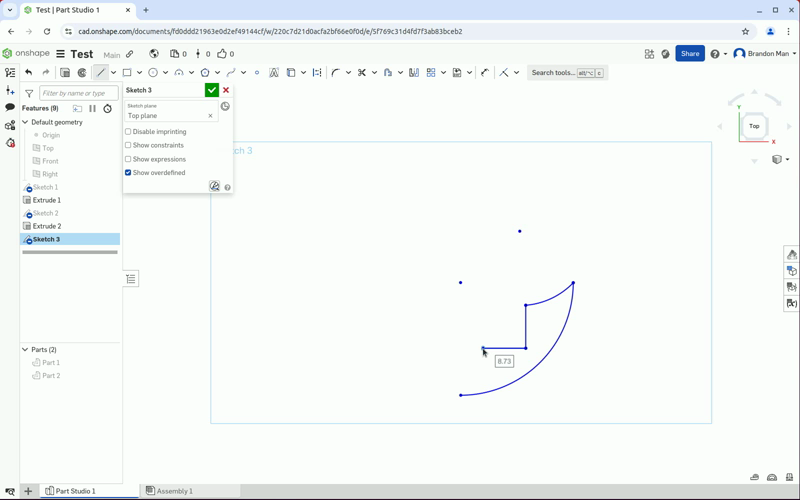
key(a)
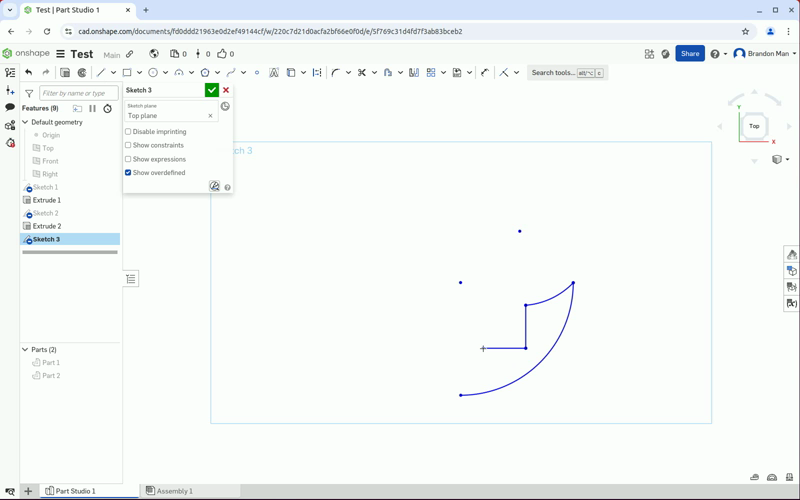
mouse_move(483, 348)
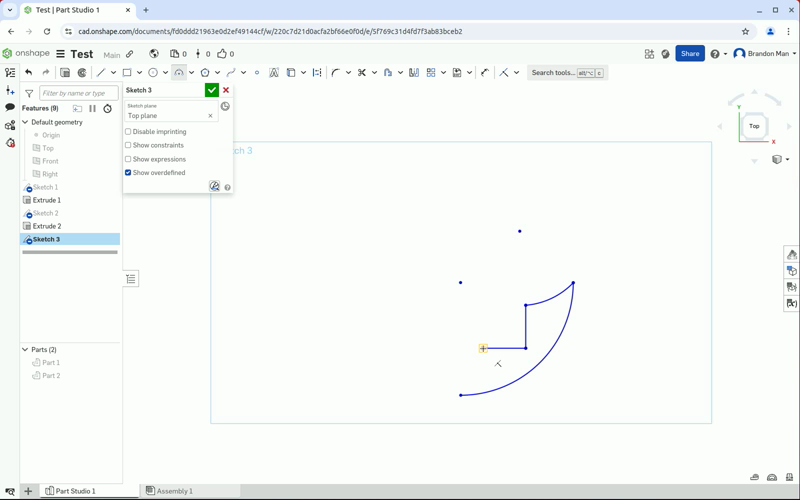
click(483, 348)
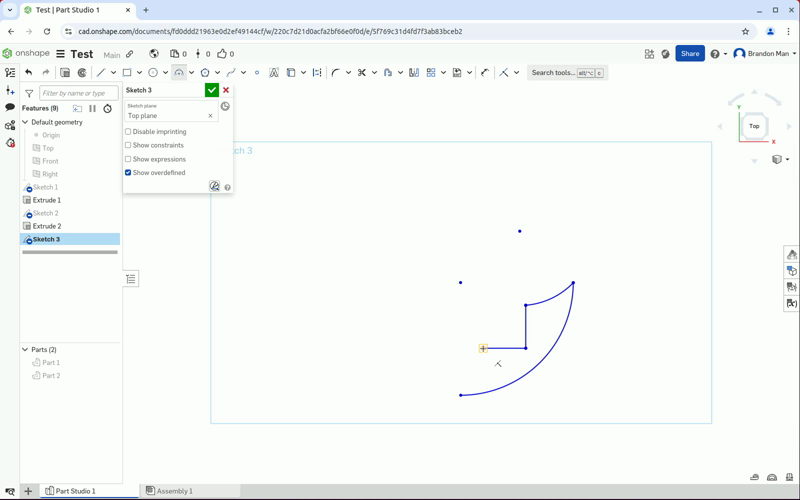
mouse_move(460, 395)
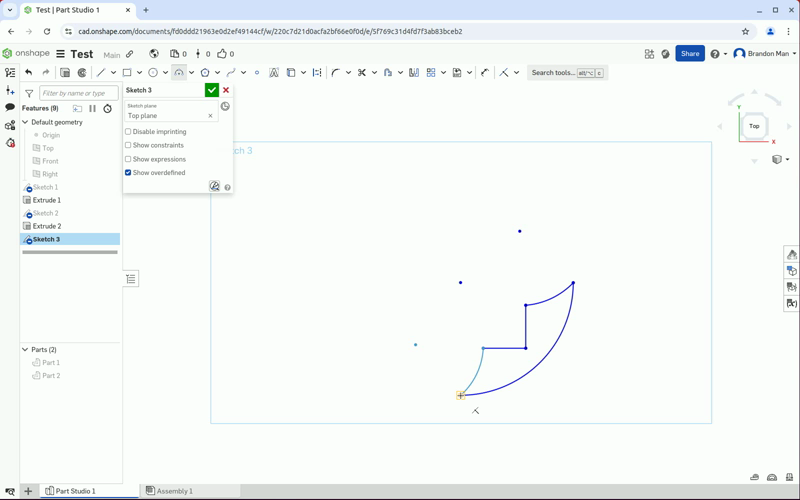
click(460, 395)
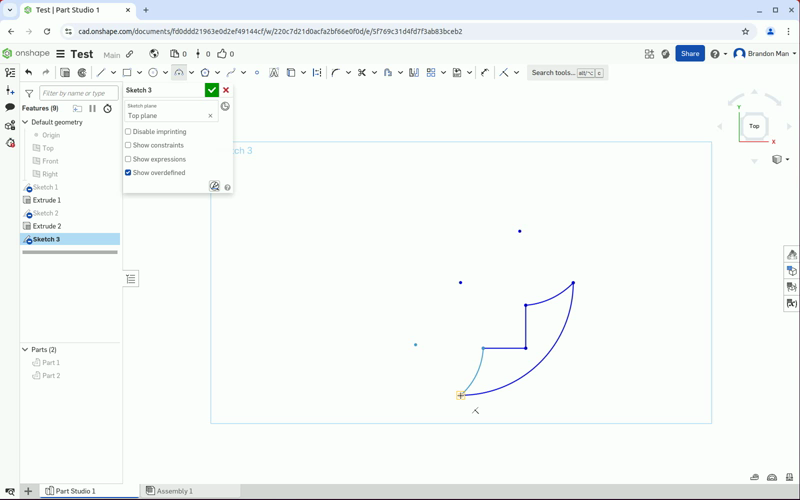
key_down(shift)
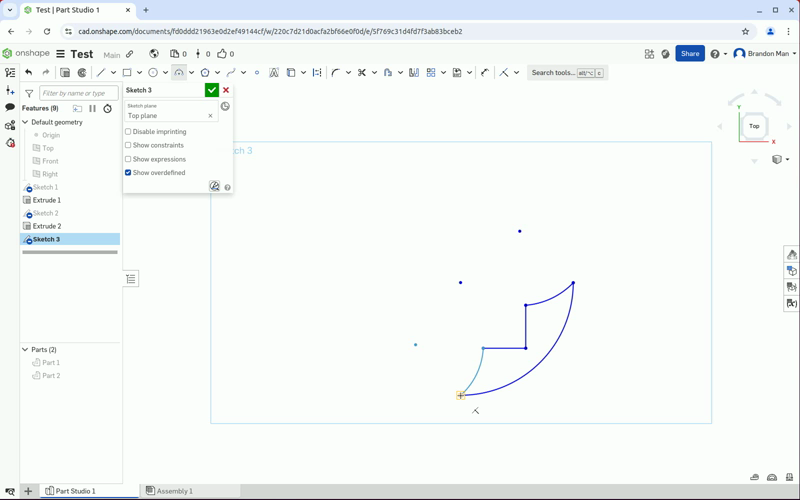
mouse_move(476, 373)
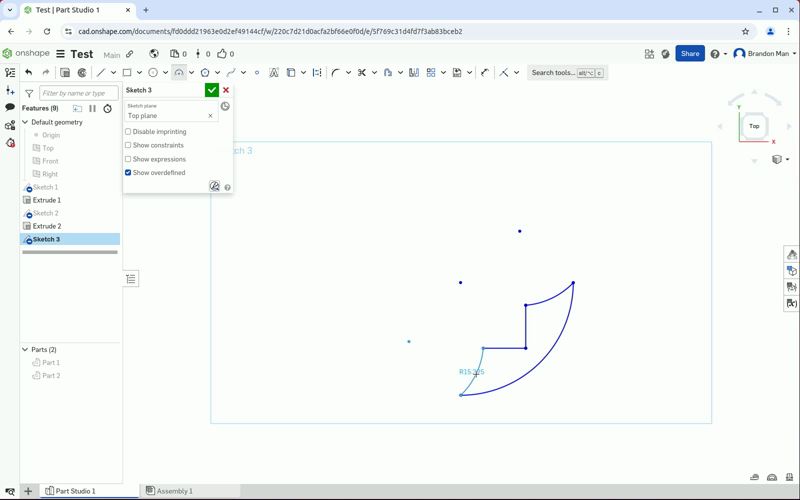
click(476, 373)
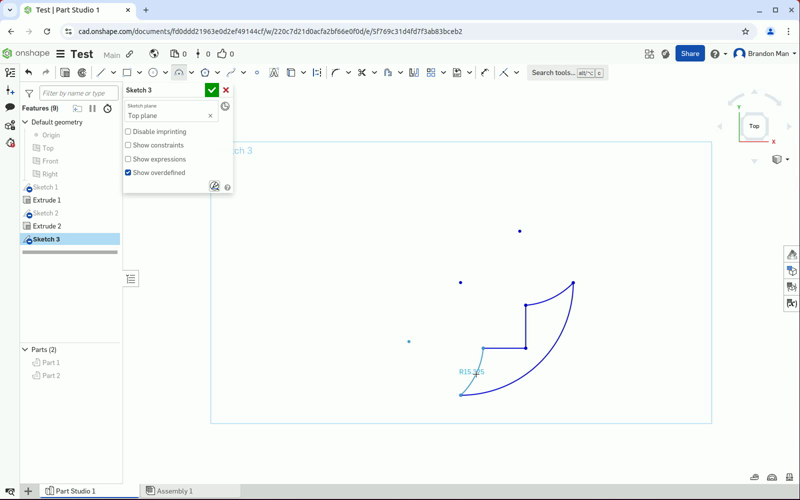
key_up(shift)
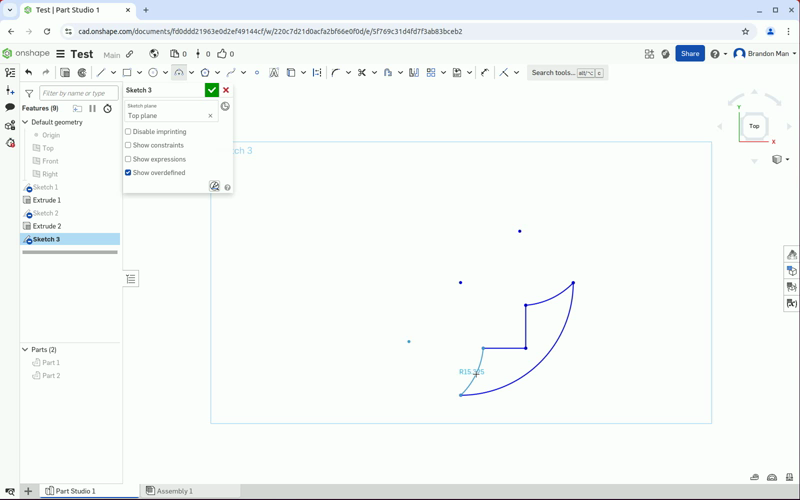
key(esc)
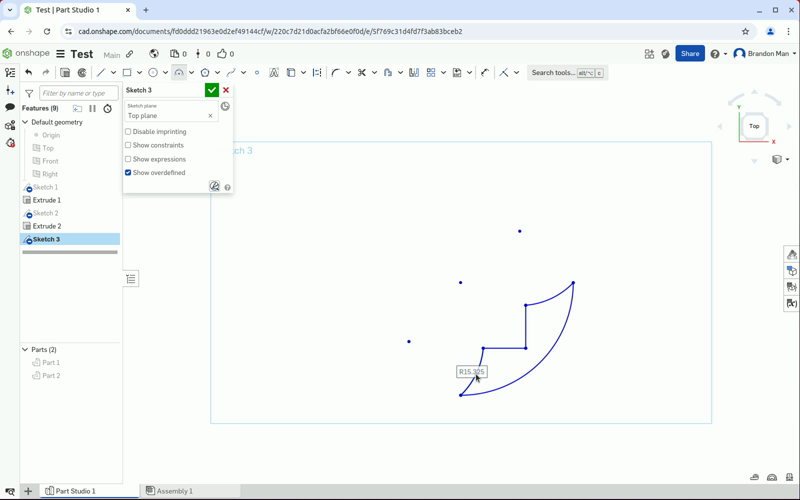
mouse_move(519, 354)
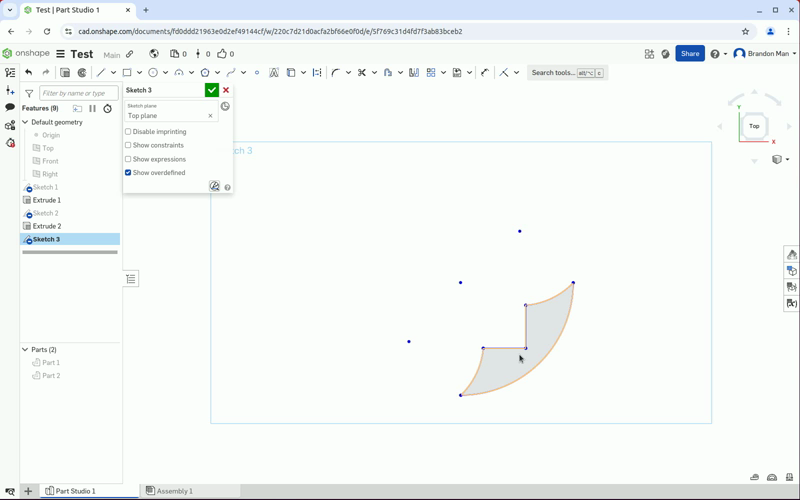
click(519, 354)
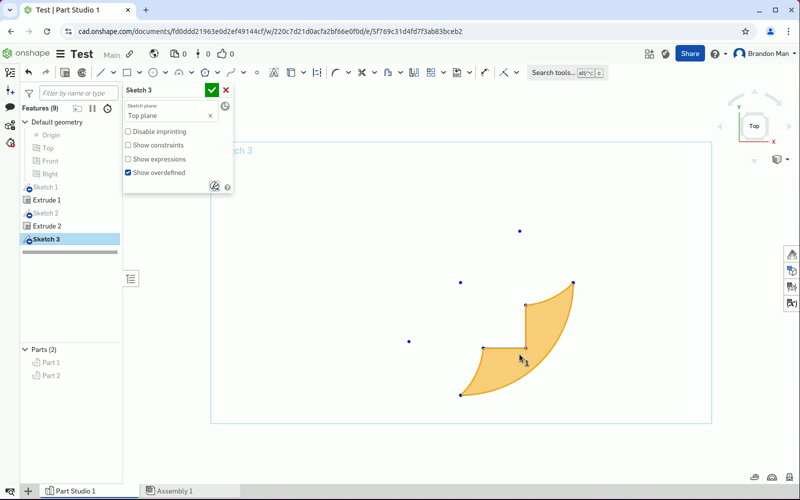
mouse_move(73, 352)
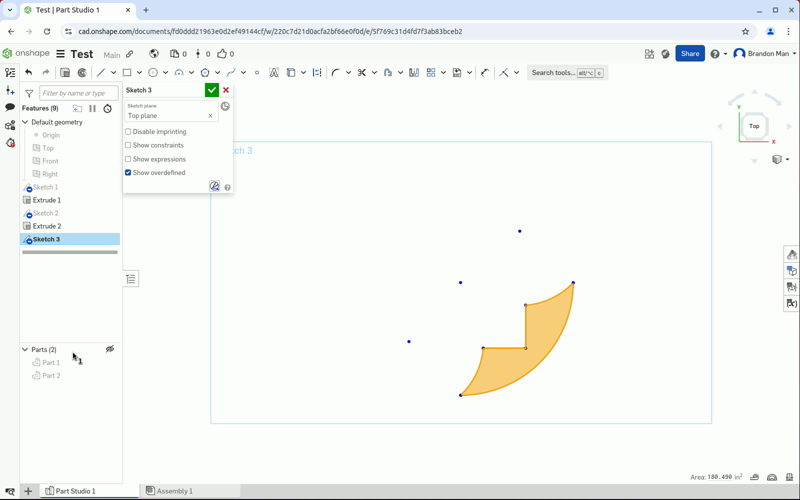
key(shift+y)
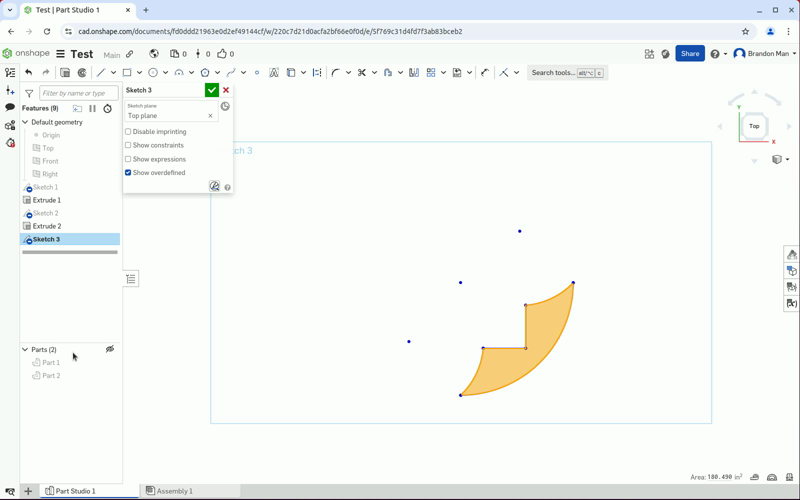
key(shift+e)
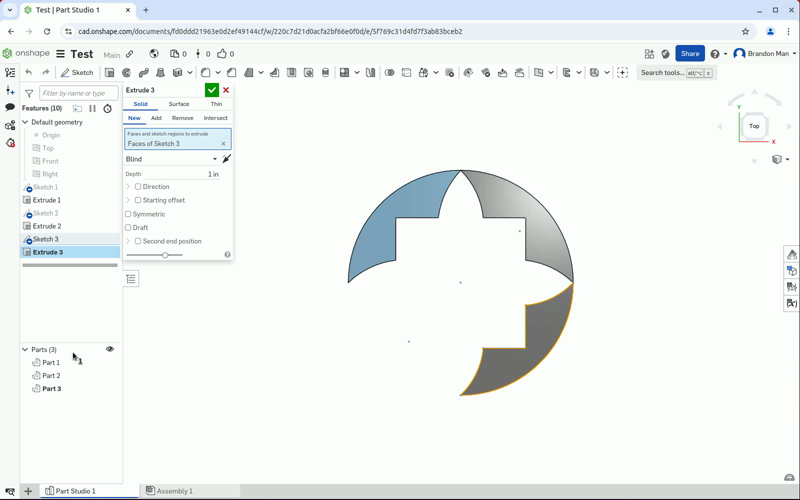
mouse_move(143, 106)
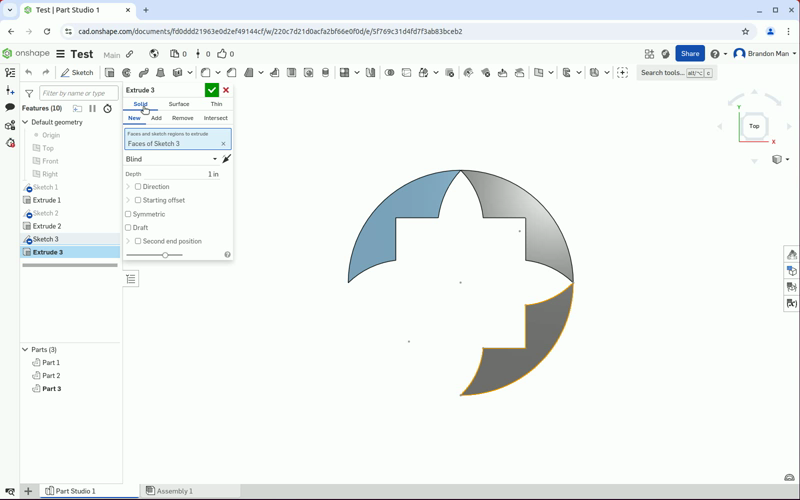
click(143, 106)
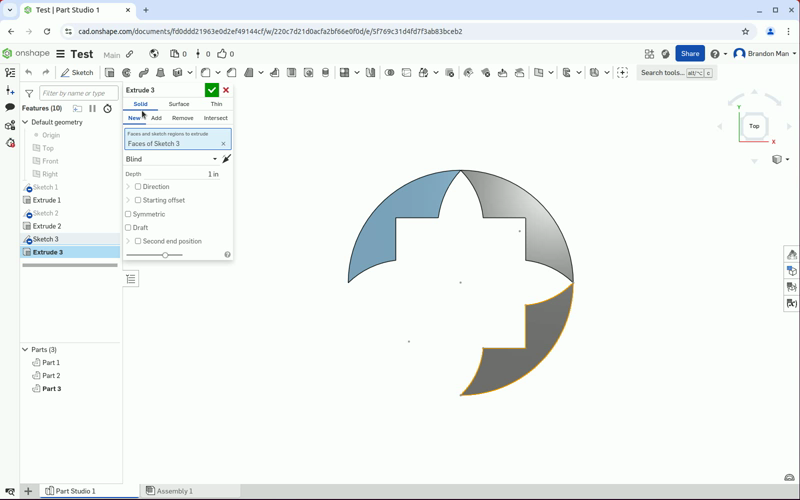
mouse_move(137, 120)
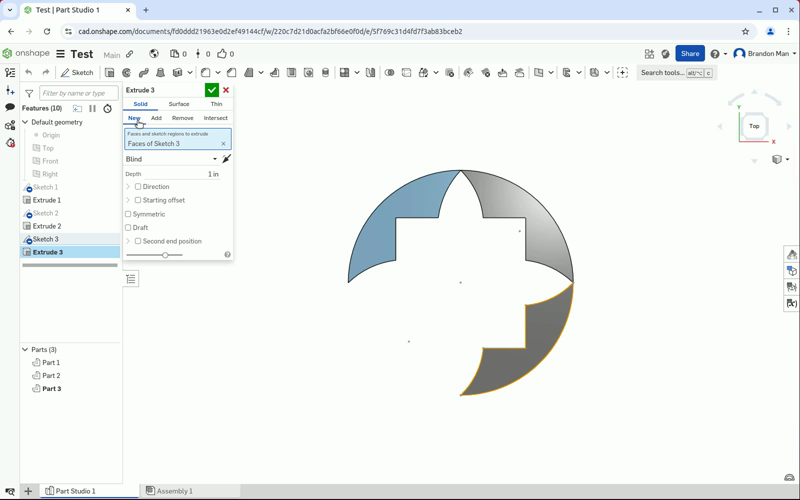
click(137, 120)
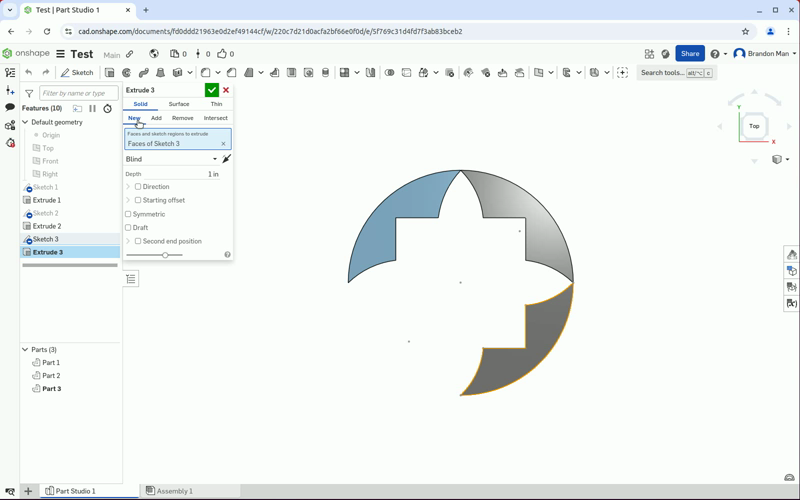
key(tab, 4)
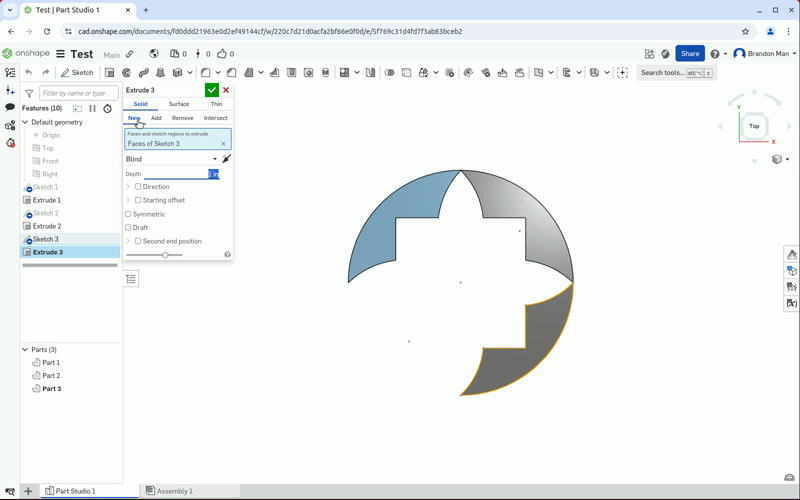
text(11.554)
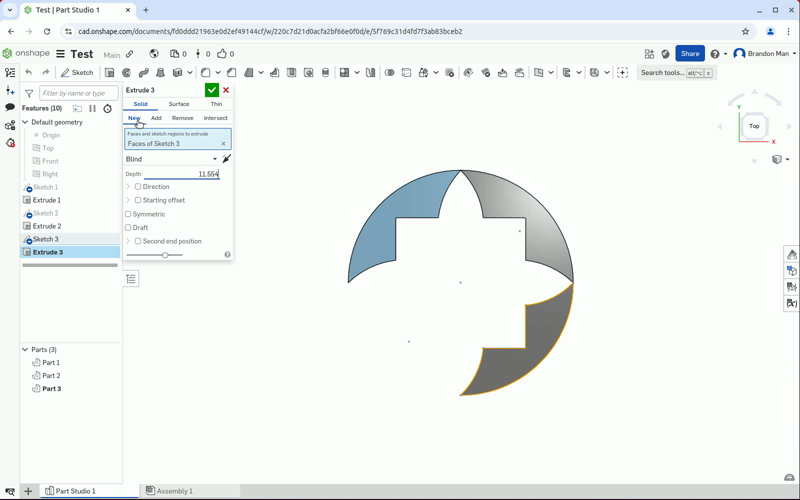
key(enter)
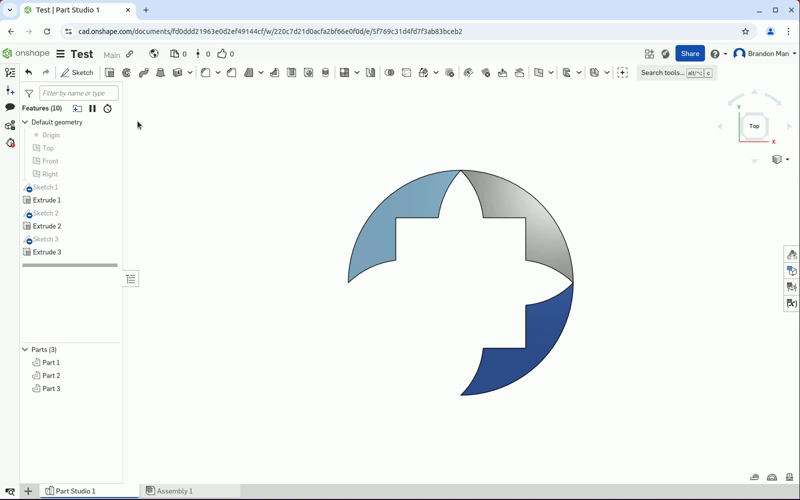
key(shift+h)
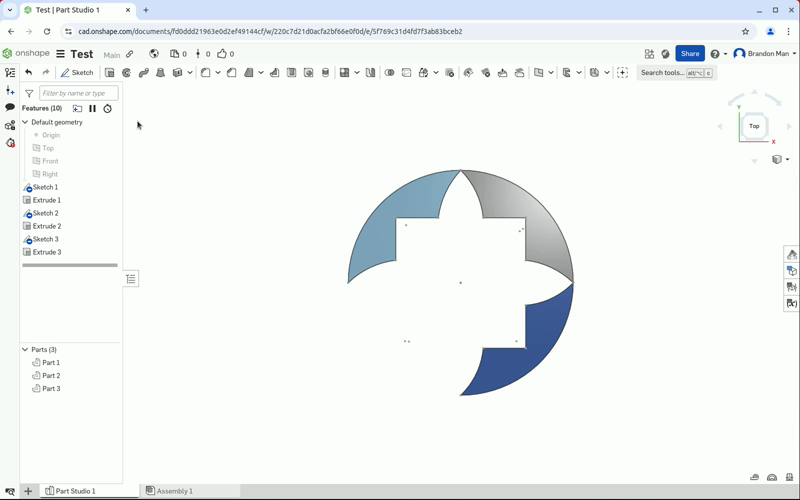
key(shift+h)
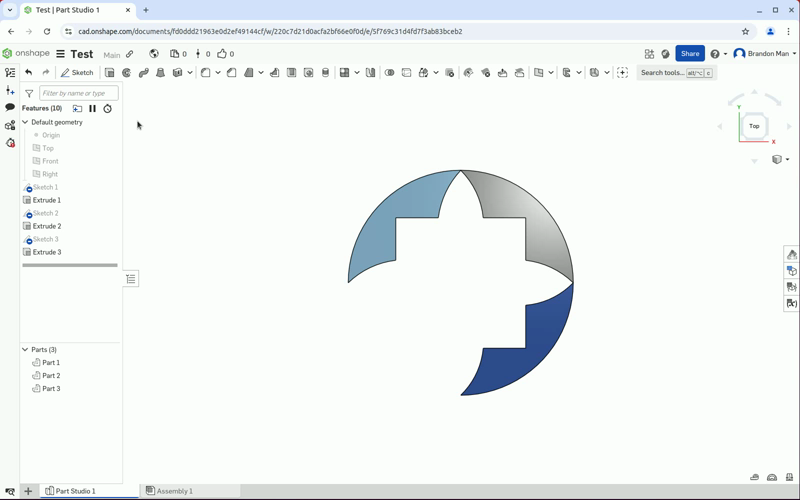
mouse_move(73, 189)
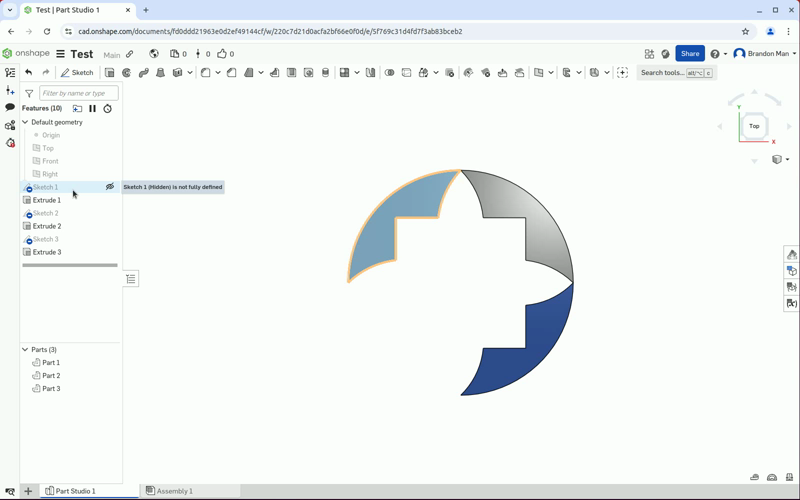
click(73, 189)
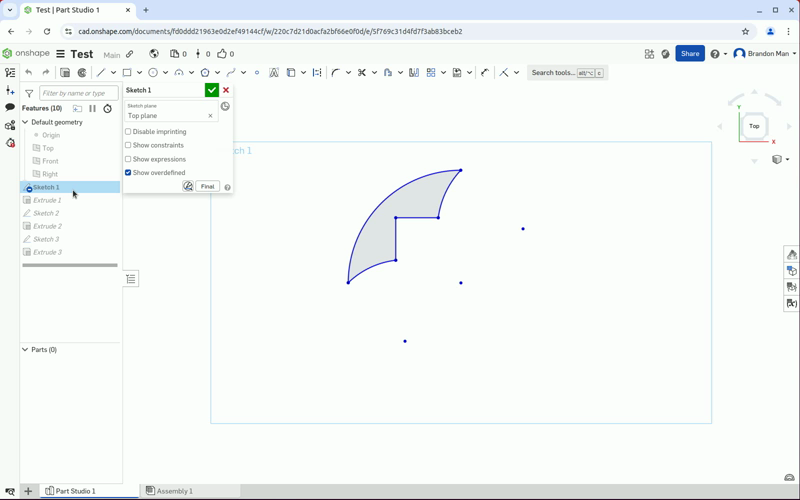
mouse_move(229, 92)
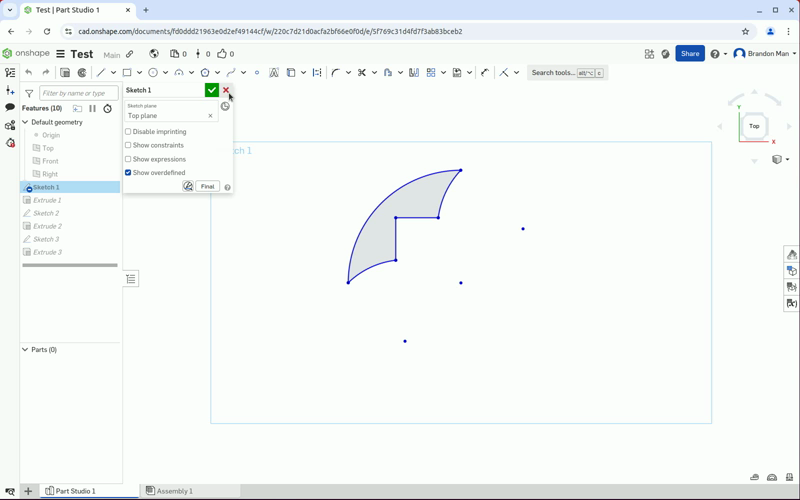
click(229, 92)
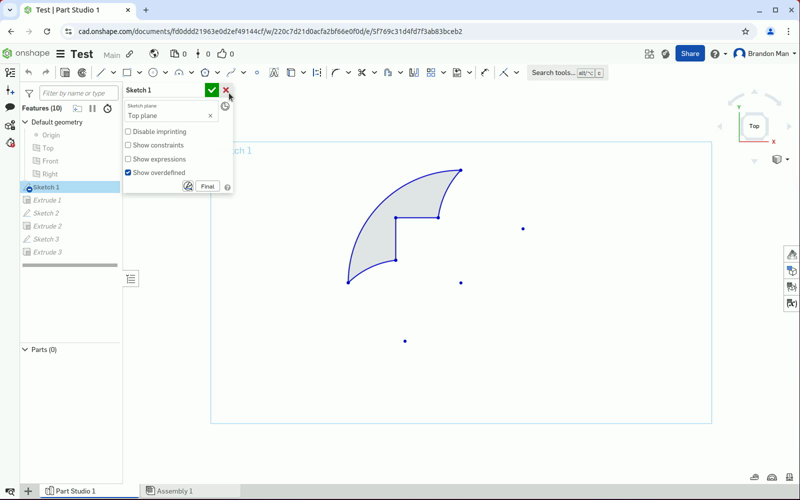
key(shift+s)
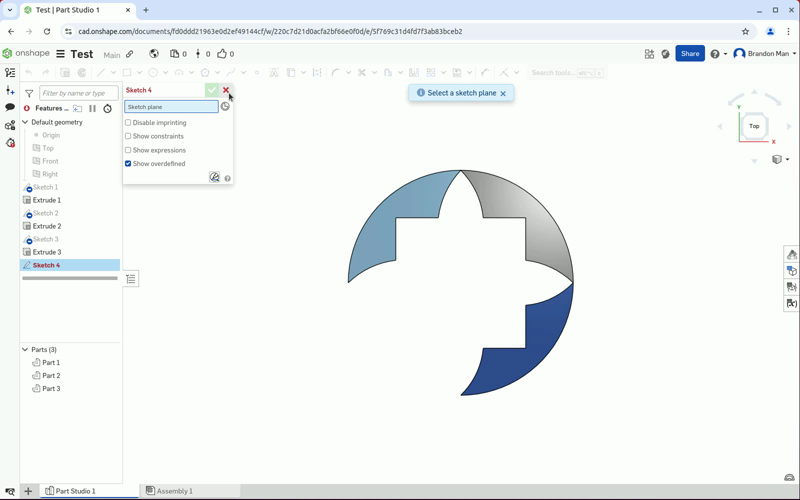
mouse_move(73, 150)
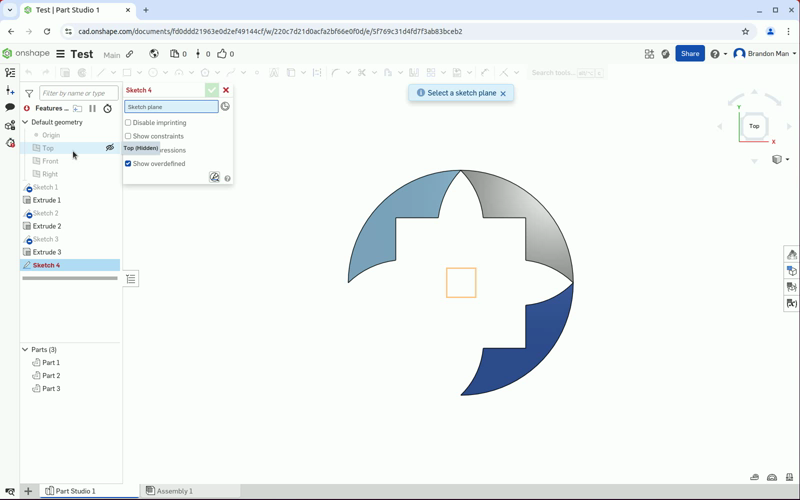
click(73, 150)
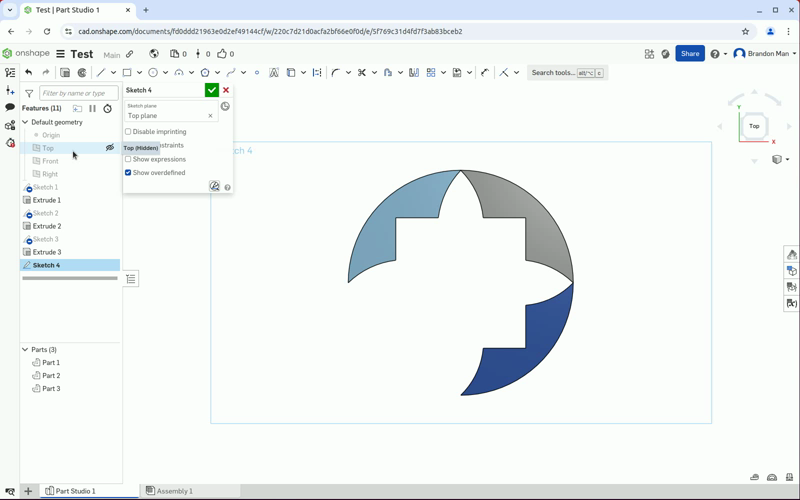
mouse_move(73, 352)
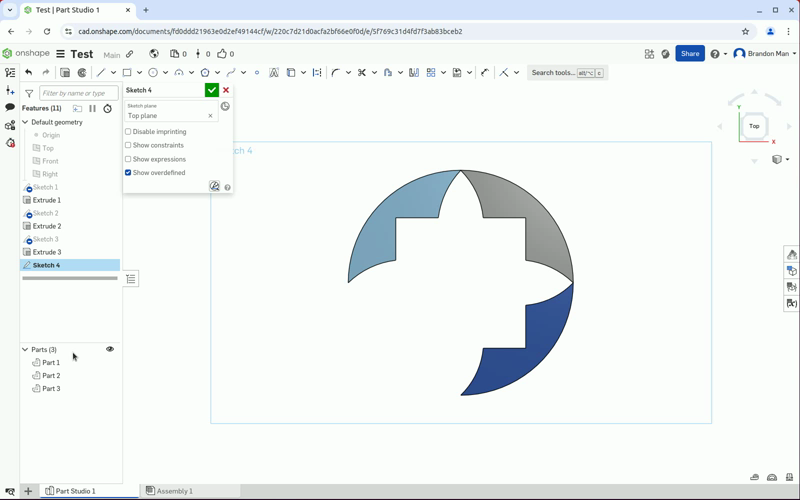
key(y)
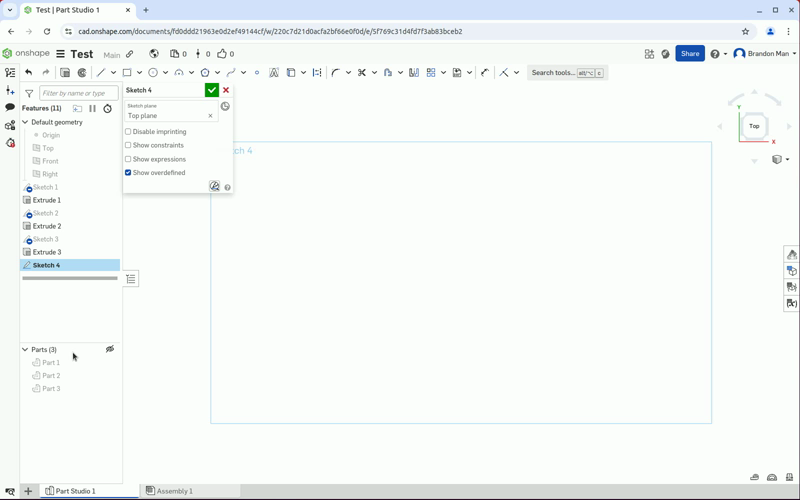
key(a)
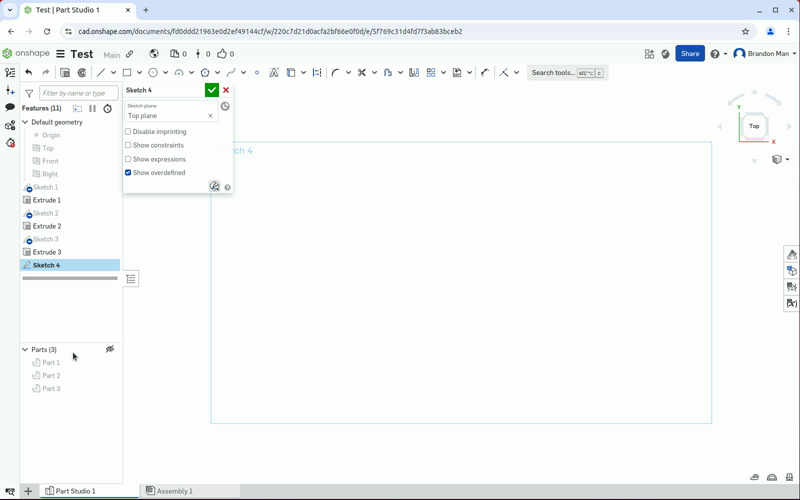
key_down(shift)
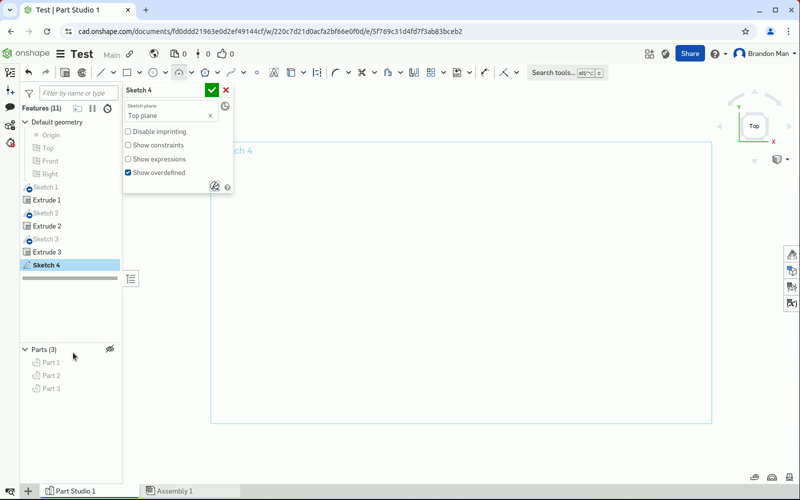
mouse_move(348, 282)
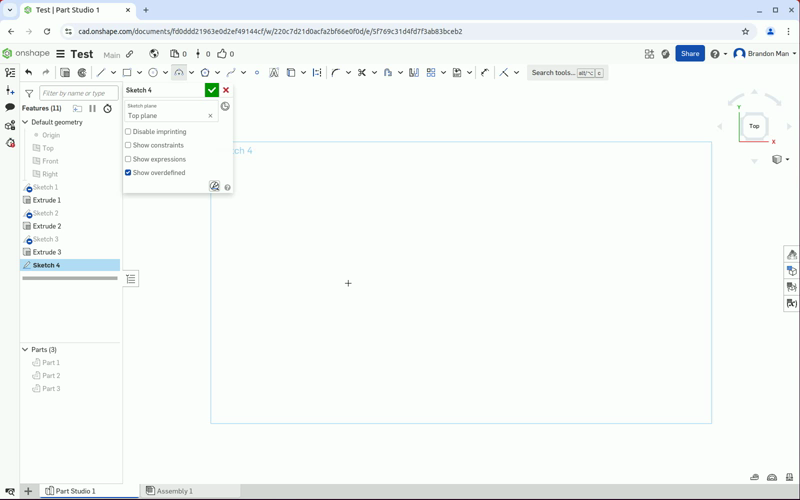
click(348, 282)
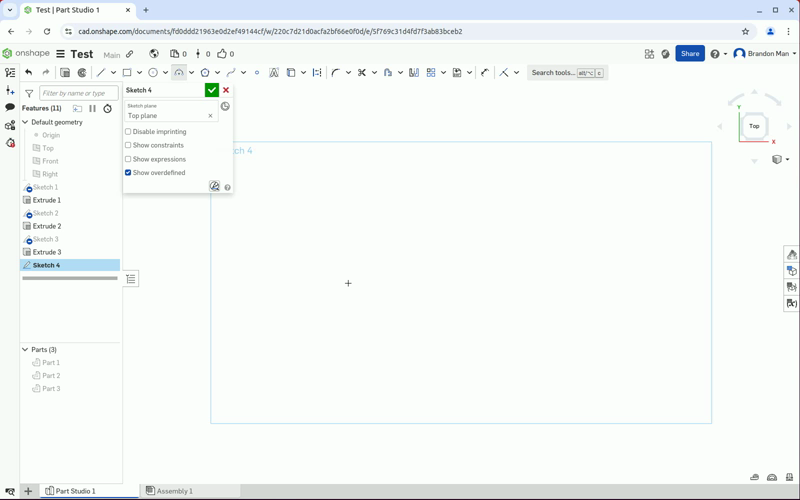
key_up(shift)
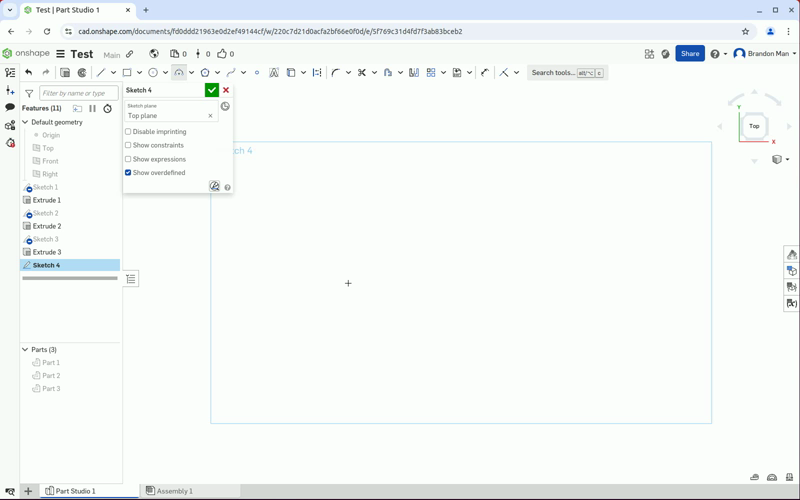
key_down(shift)
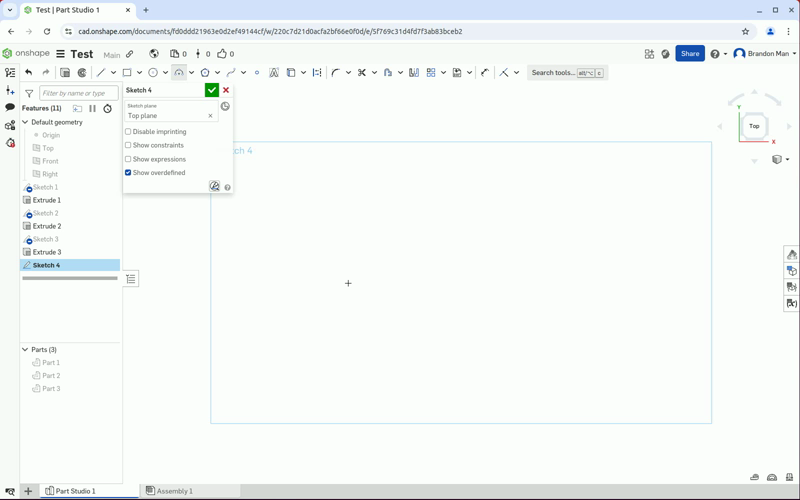
mouse_move(460, 395)
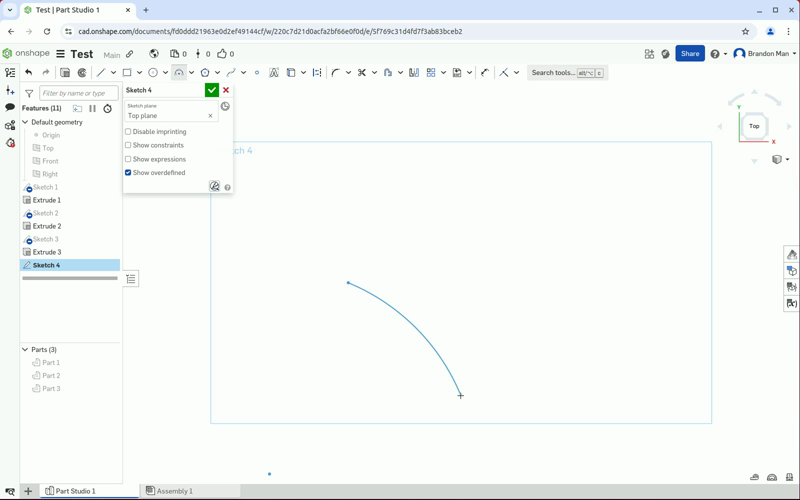
click(460, 395)
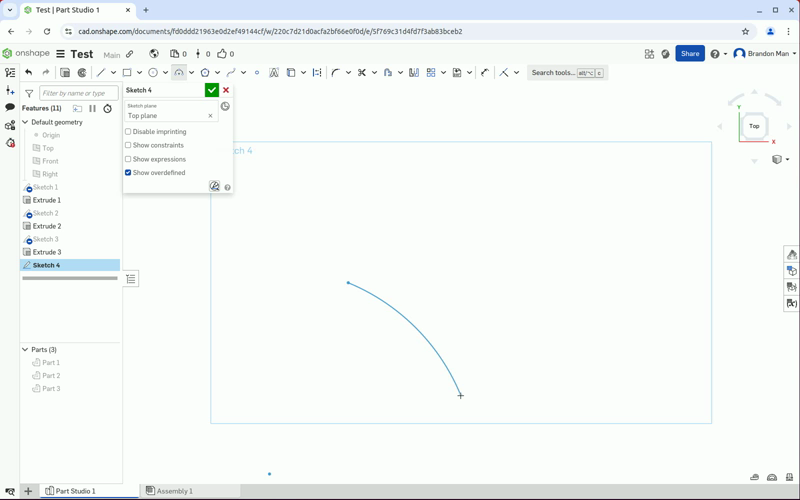
mouse_move(381, 362)
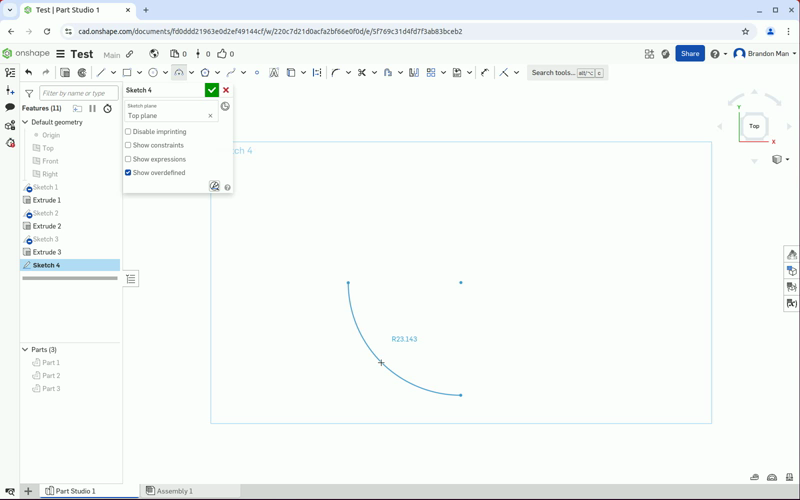
click(381, 362)
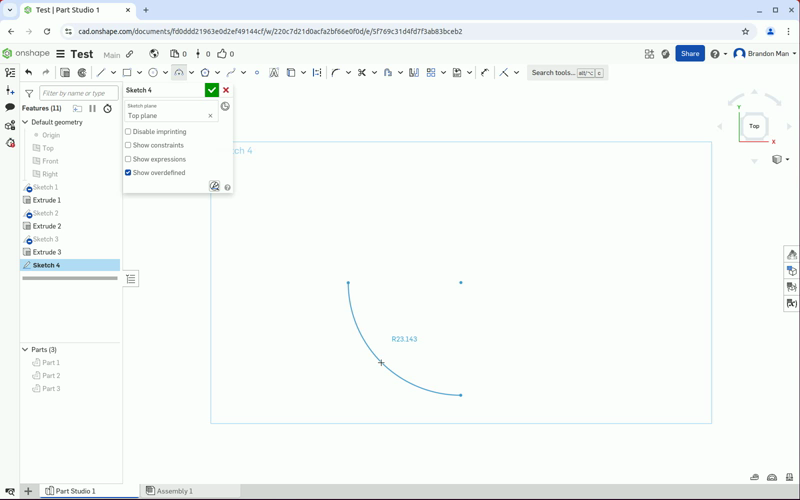
key_up(shift)
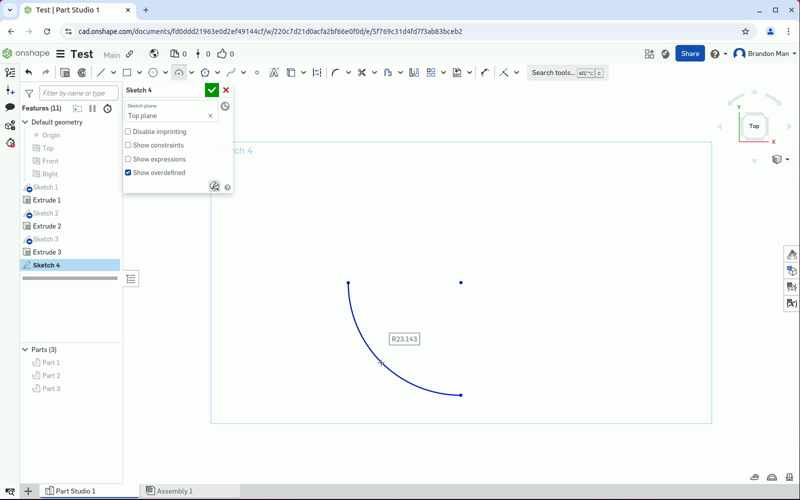
mouse_move(460, 395)
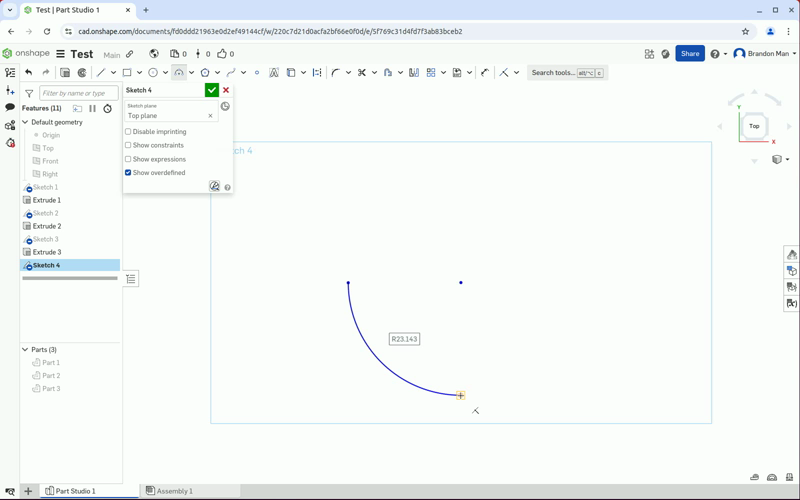
click(460, 395)
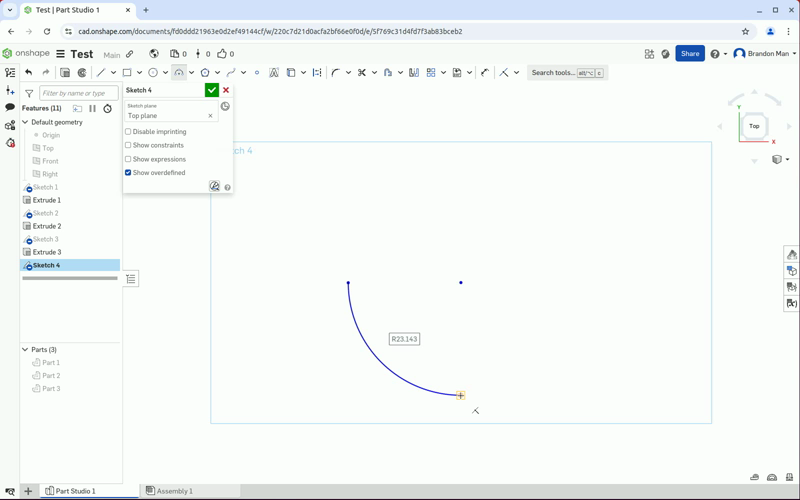
key_down(shift)
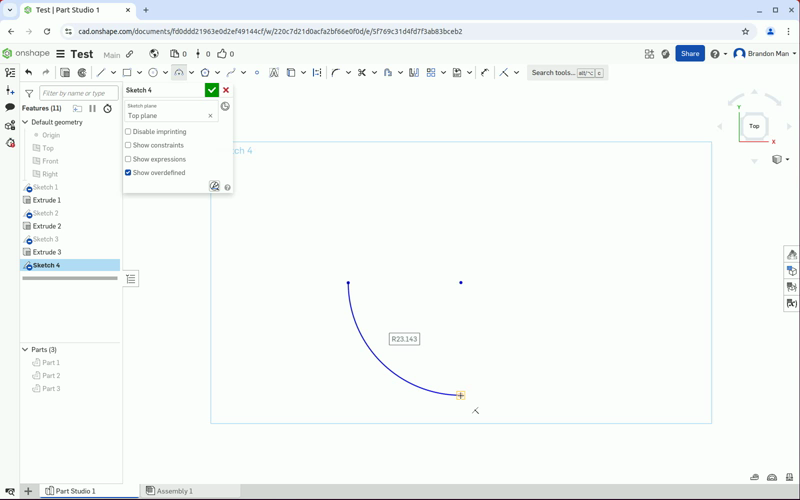
mouse_move(438, 348)
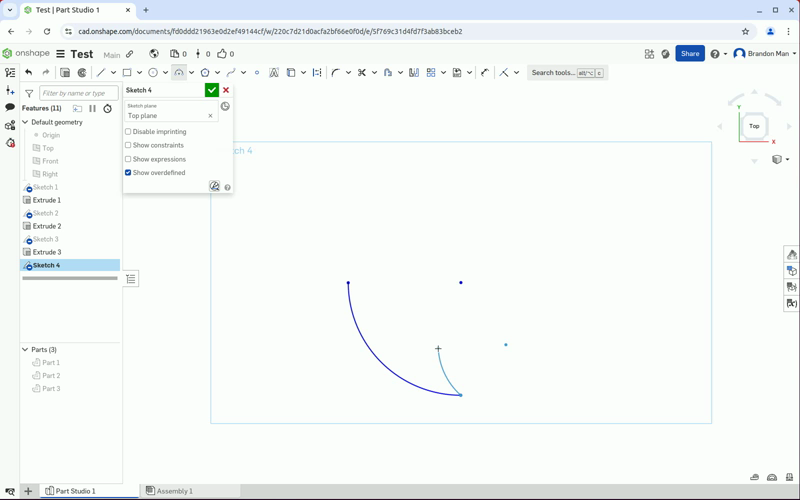
click(438, 348)
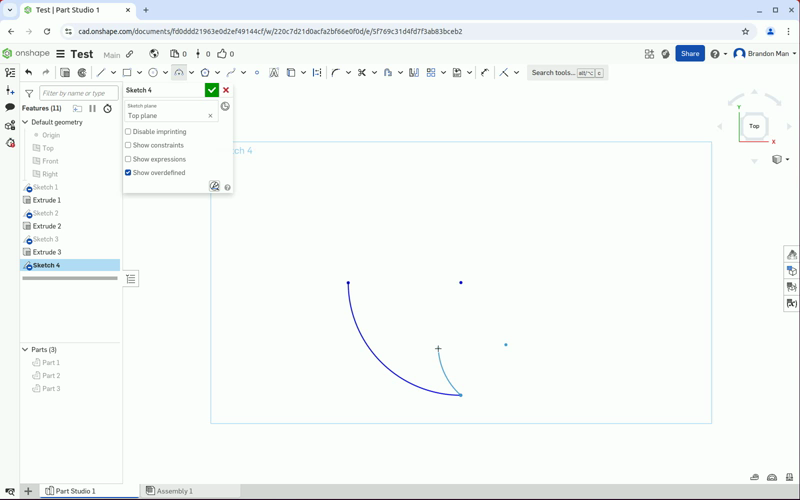
mouse_move(445, 373)
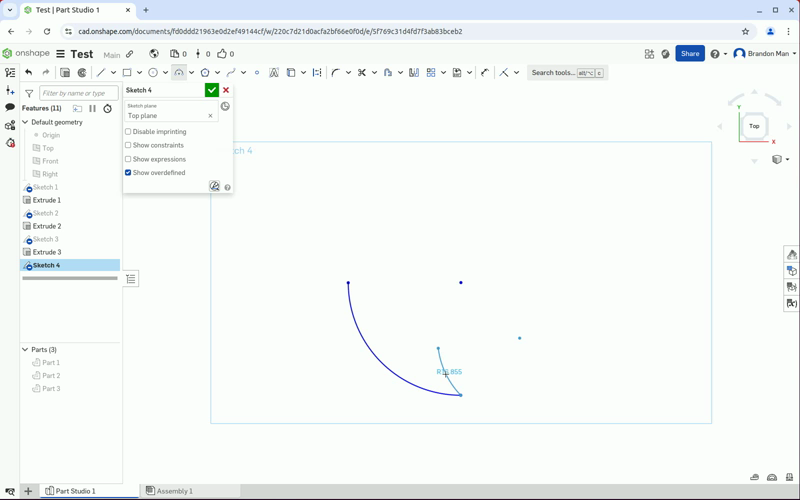
click(445, 373)
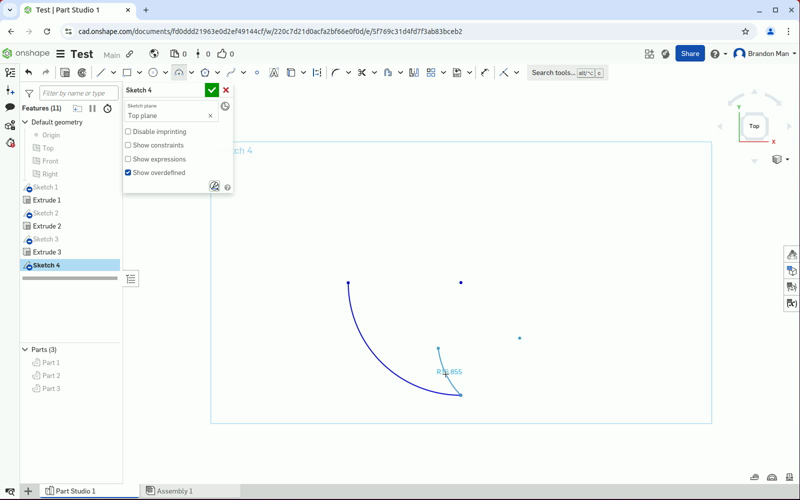
key_up(shift)
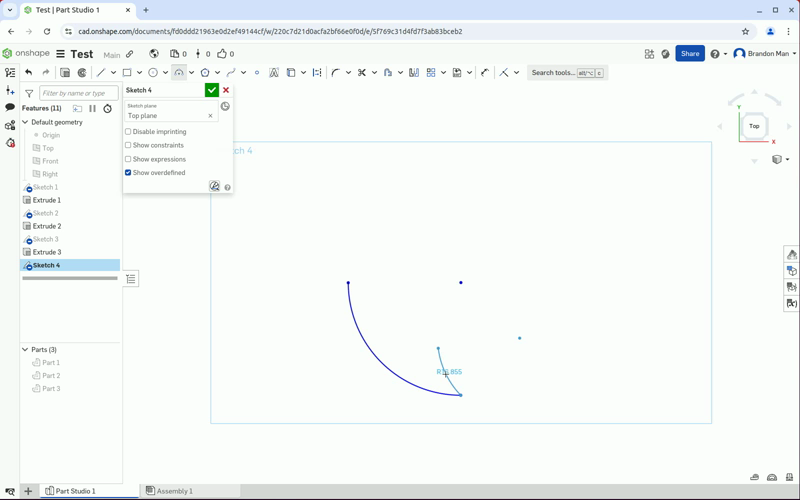
key(esc)
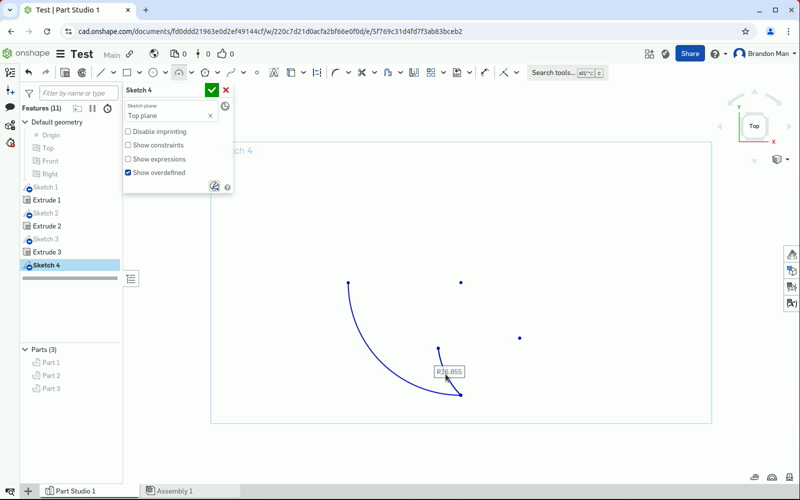
key(l)
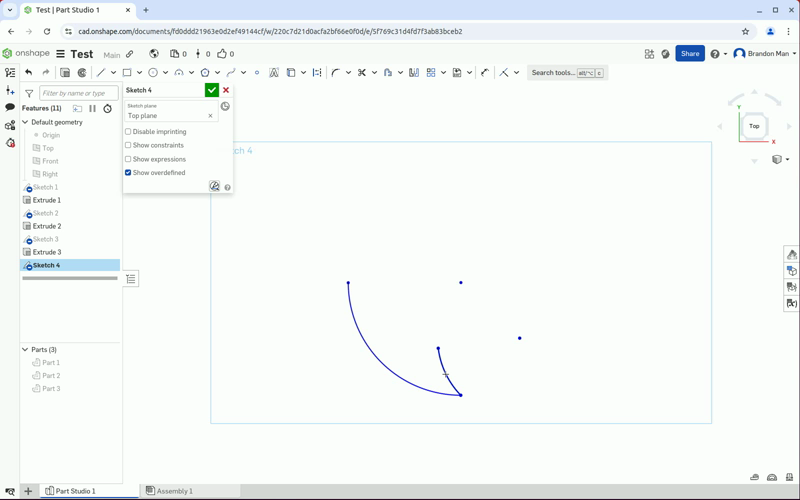
mouse_move(438, 348)
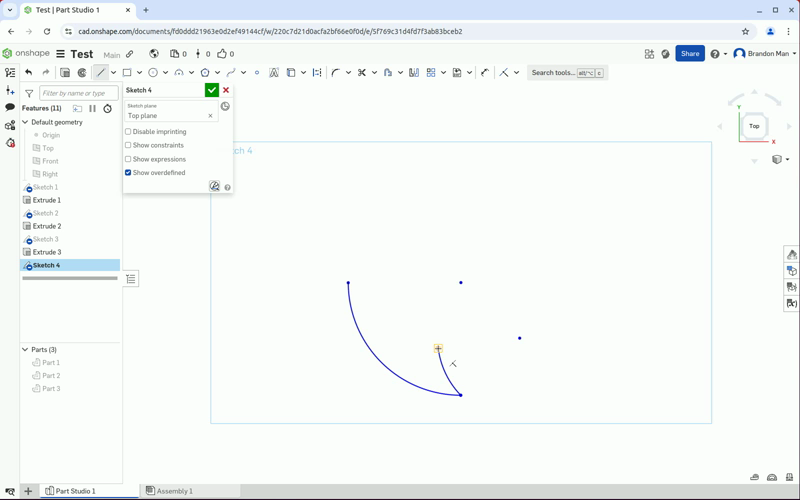
click(438, 348)
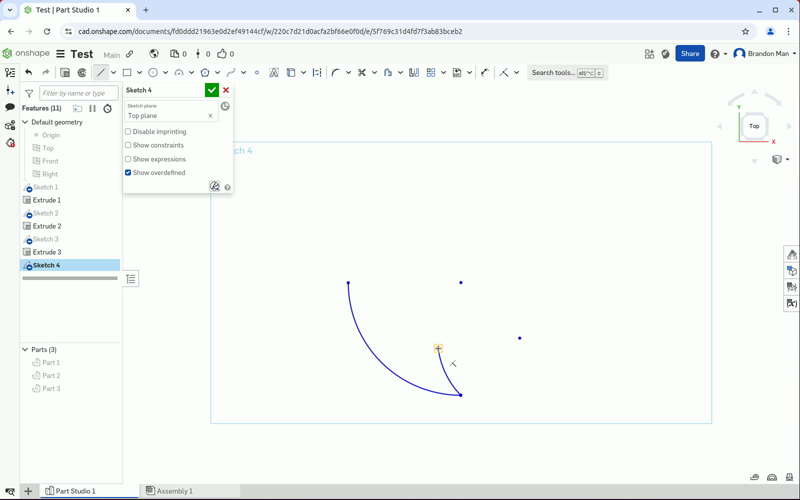
key_down(shift)
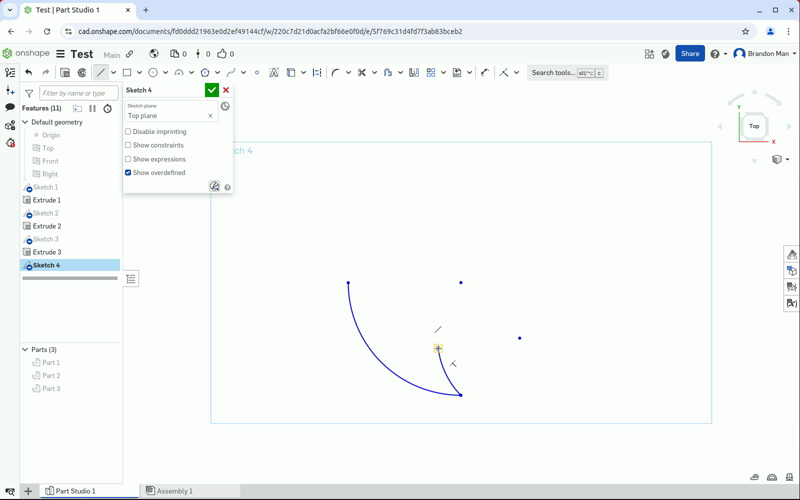
mouse_move(468, 348)
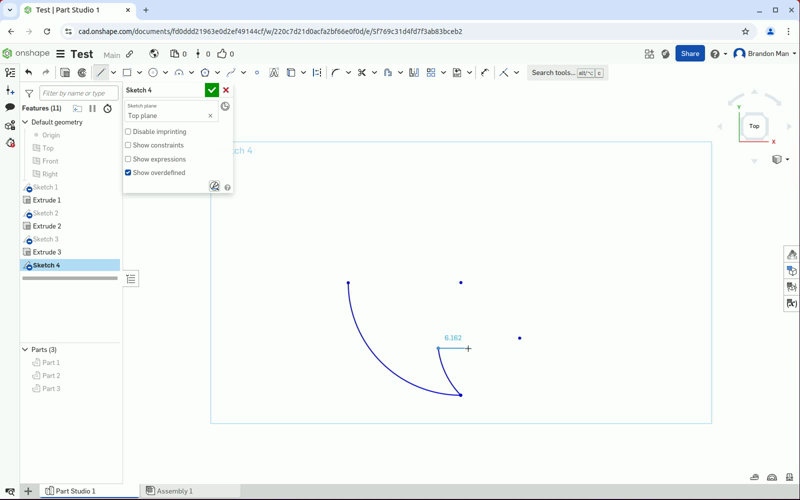
mouse_move(395, 348)
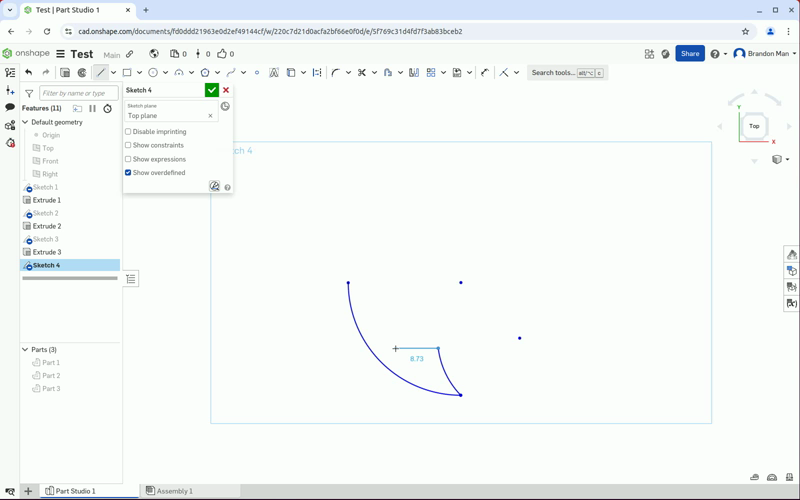
click(395, 348)
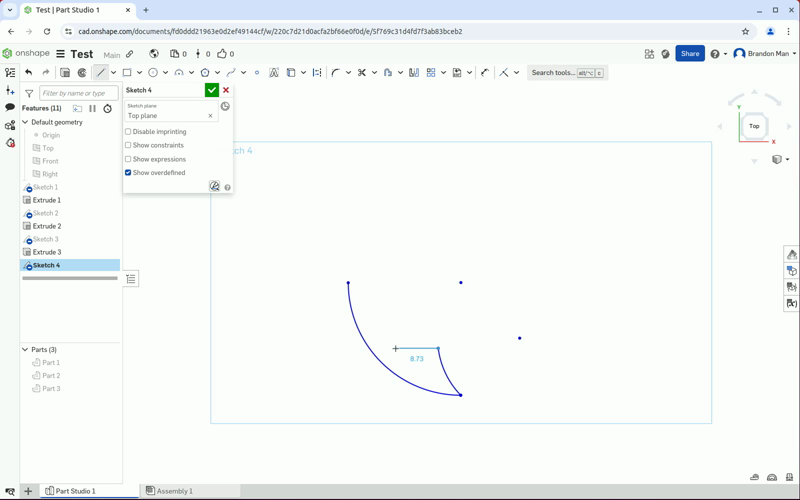
key_up(shift)
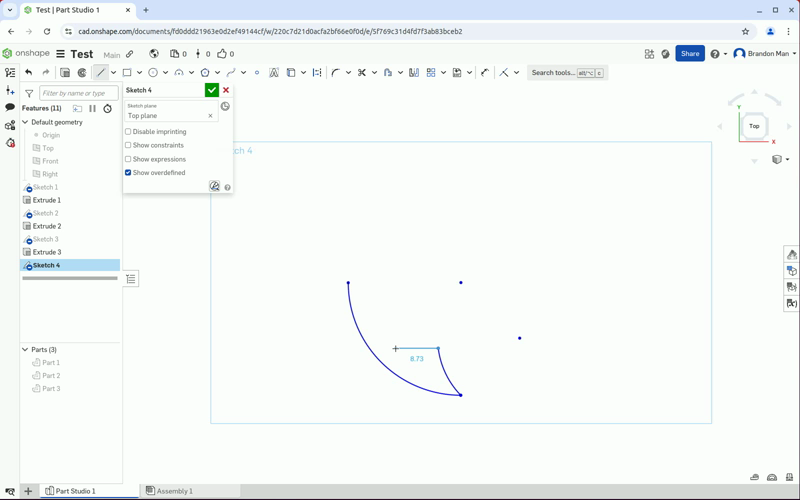
key_down(shift)
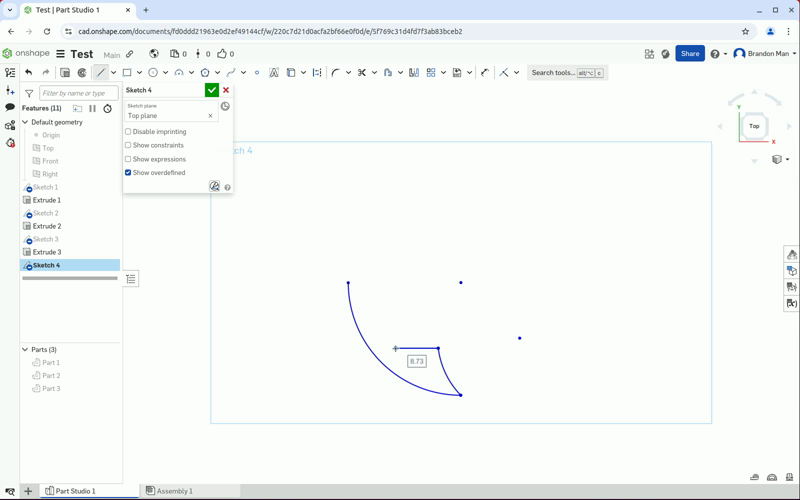
mouse_move(425, 348)
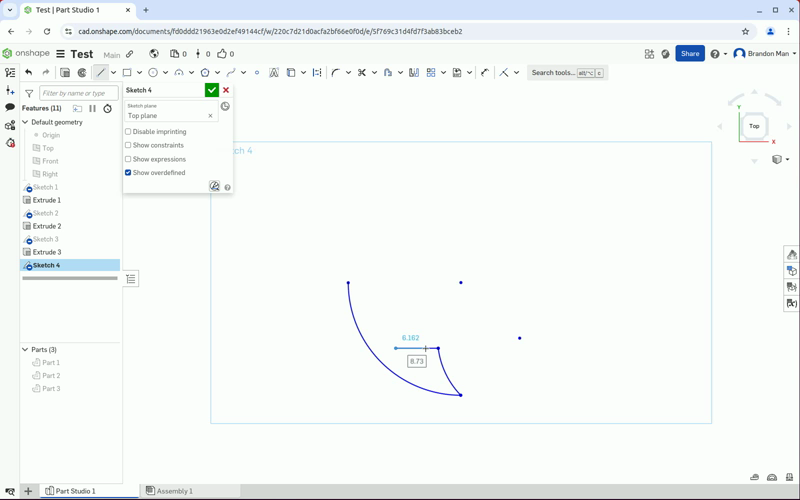
mouse_move(395, 305)
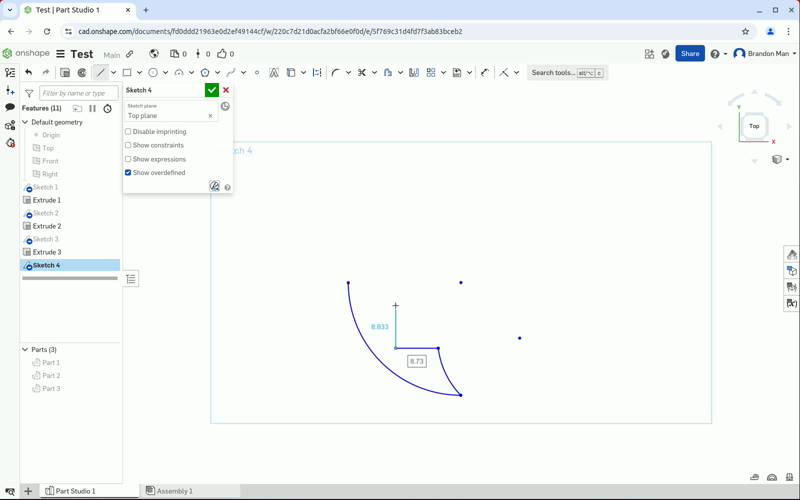
click(395, 305)
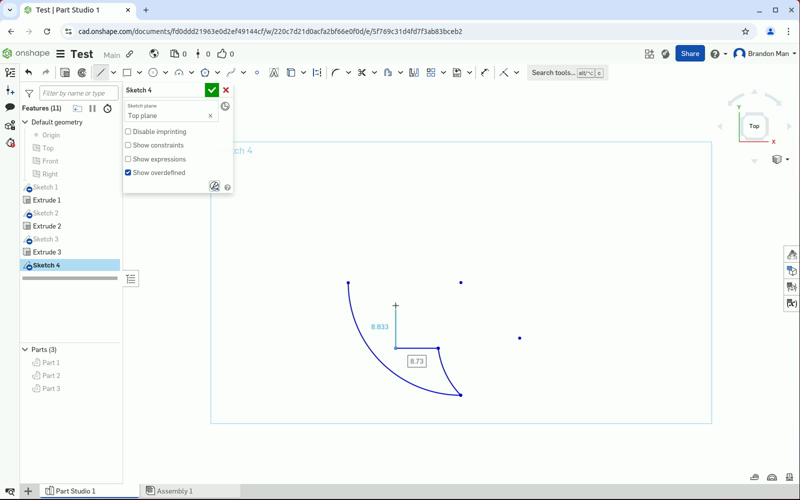
key_up(shift)
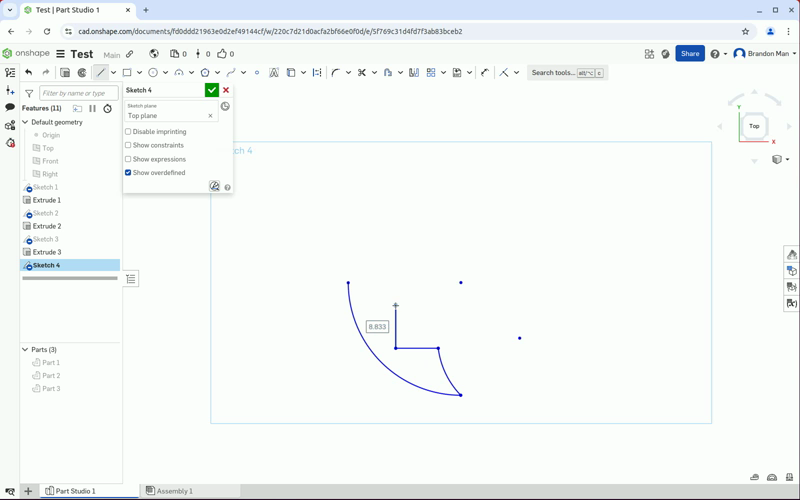
key(esc)
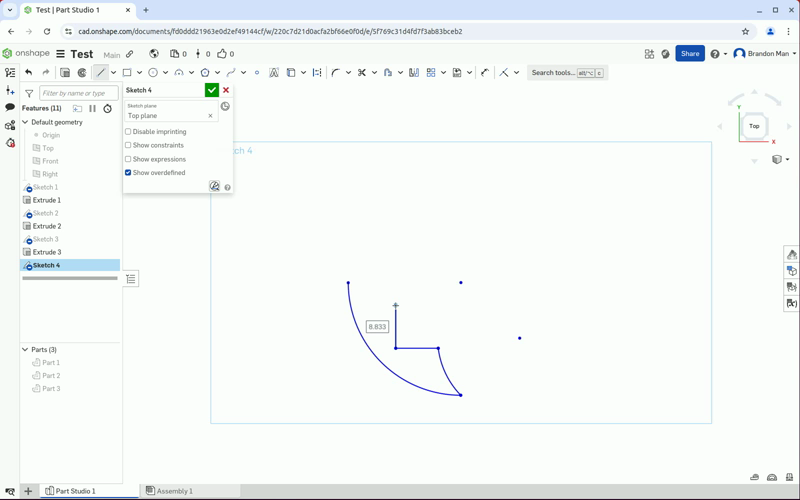
key(a)
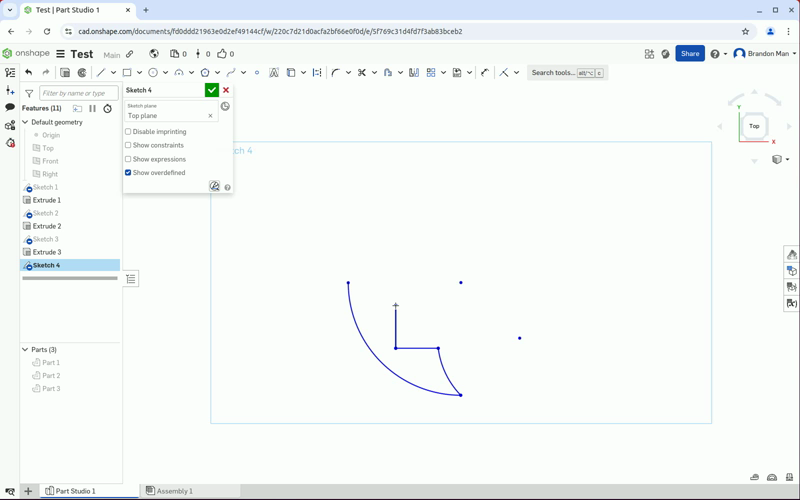
mouse_move(395, 305)
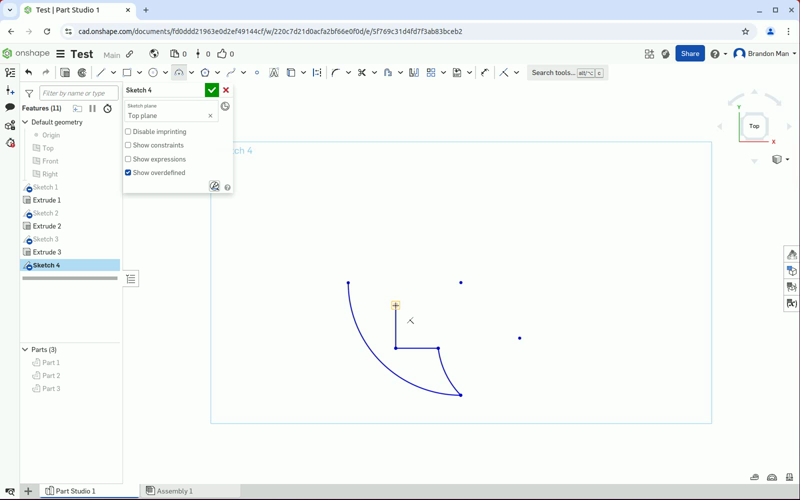
click(395, 305)
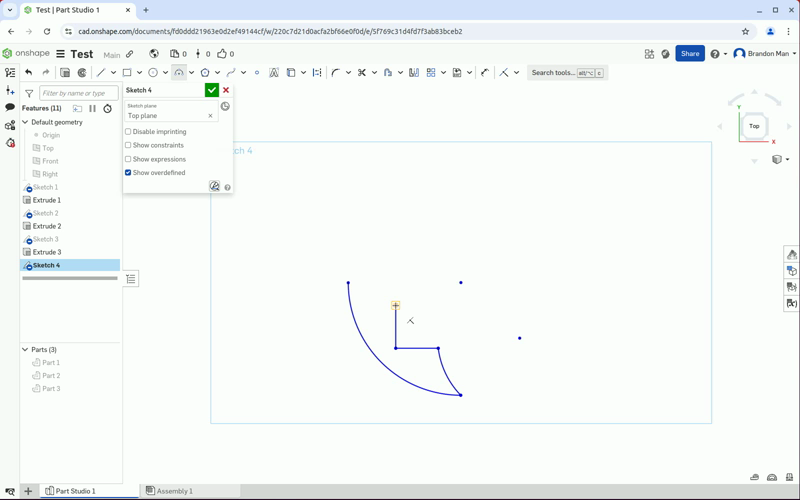
mouse_move(348, 282)
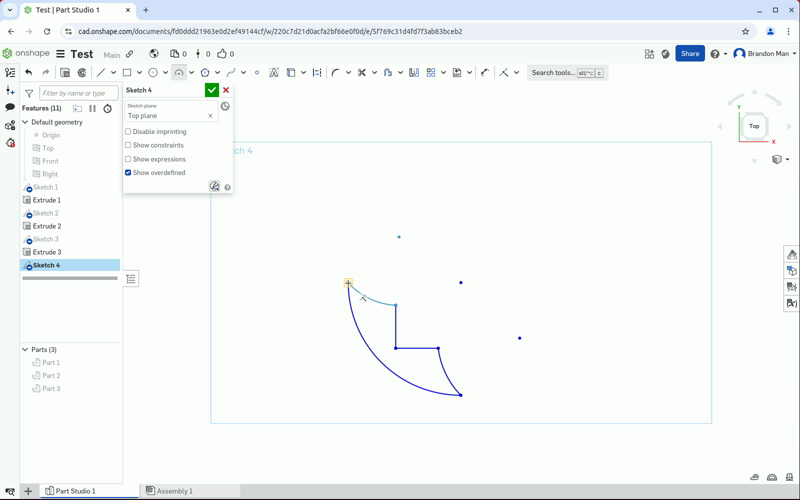
click(348, 282)
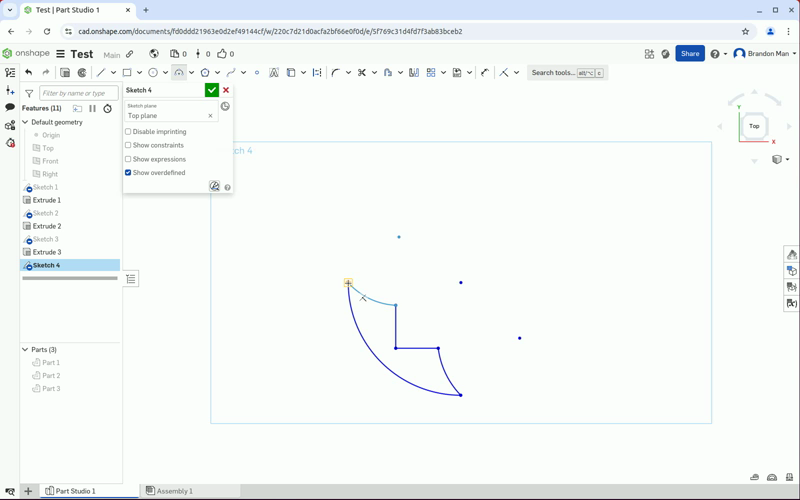
key_down(shift)
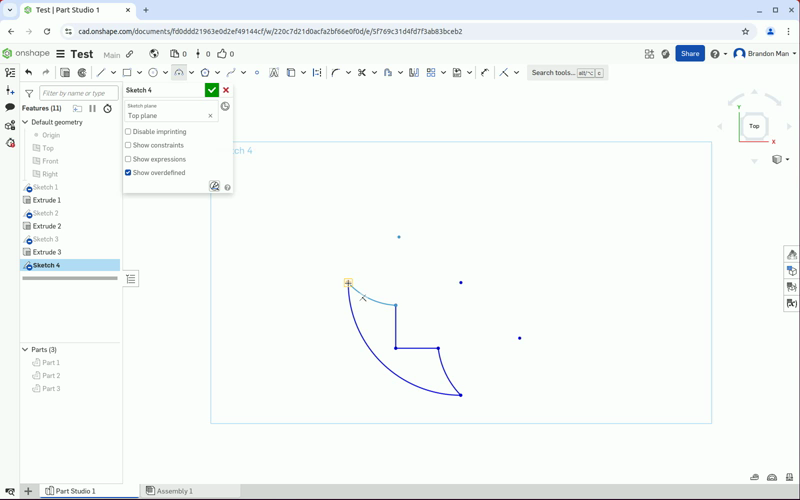
mouse_move(369, 298)
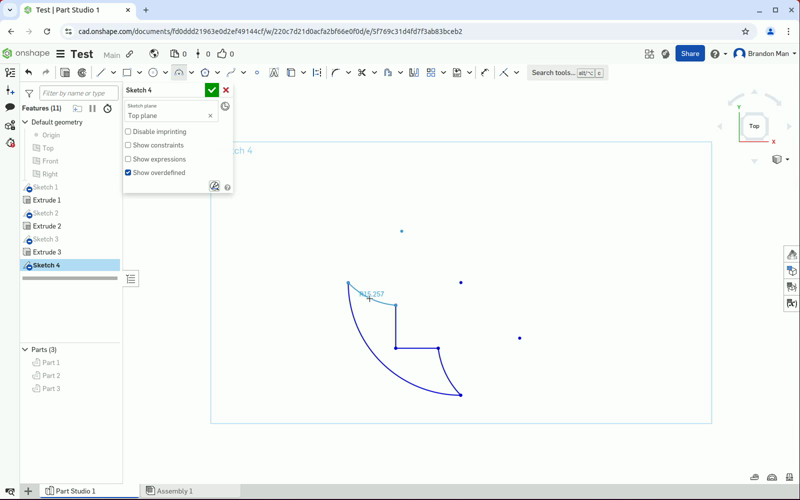
click(369, 298)
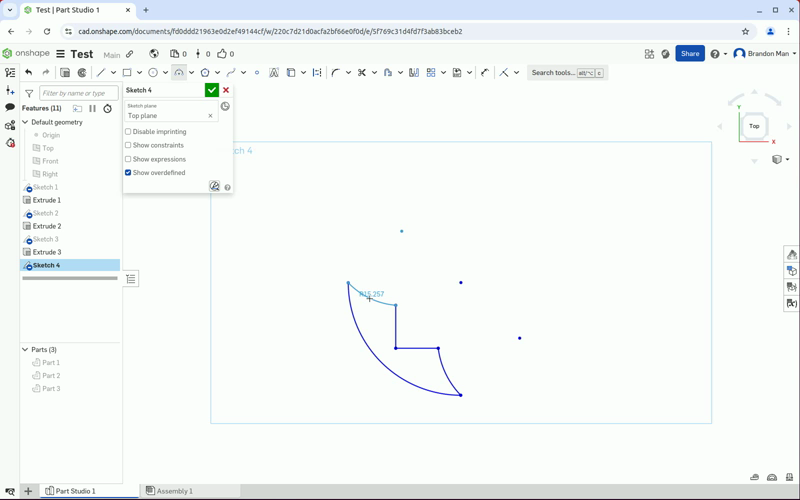
key_up(shift)
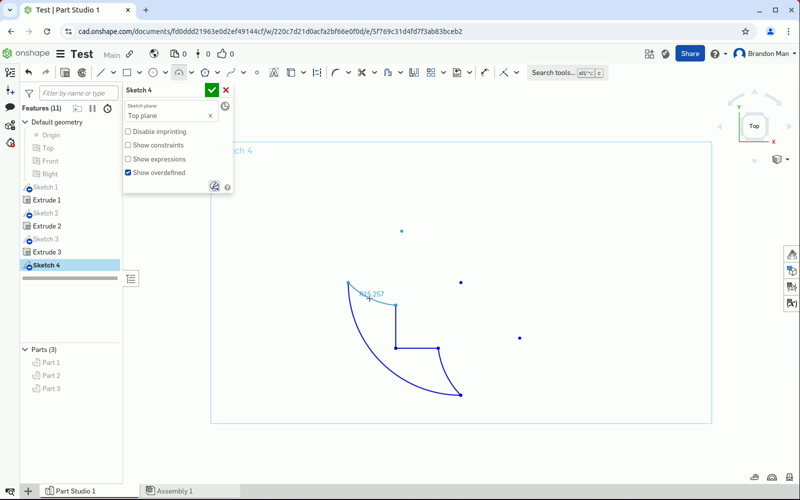
key(esc)
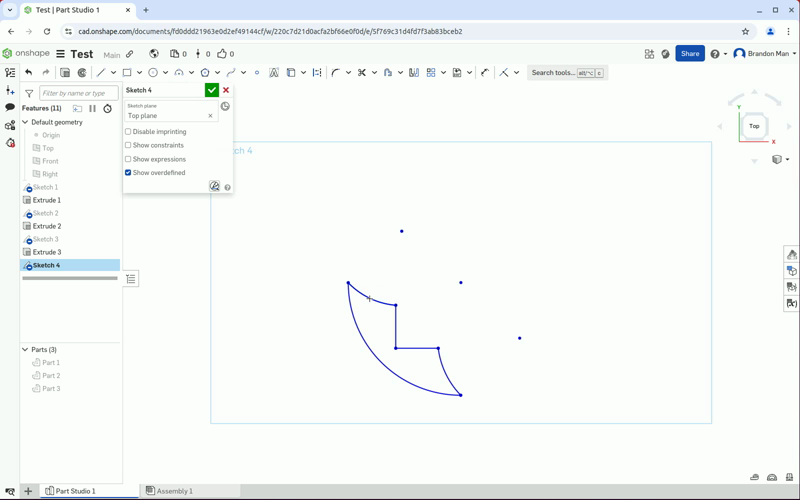
mouse_move(385, 317)
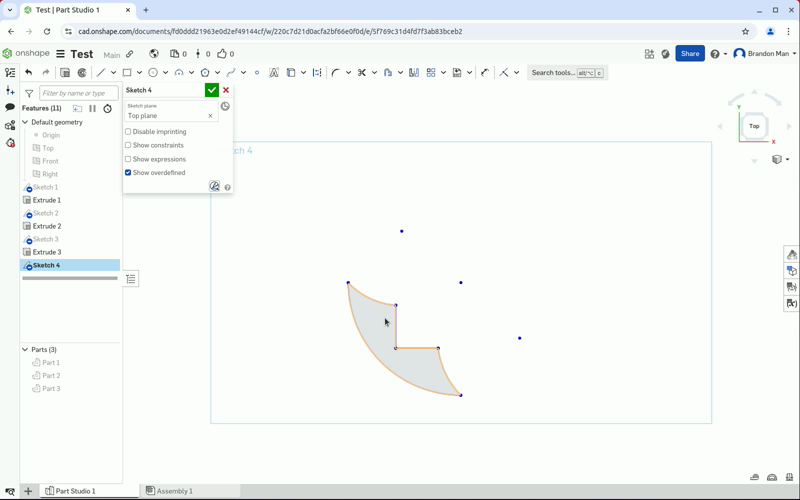
click(385, 317)
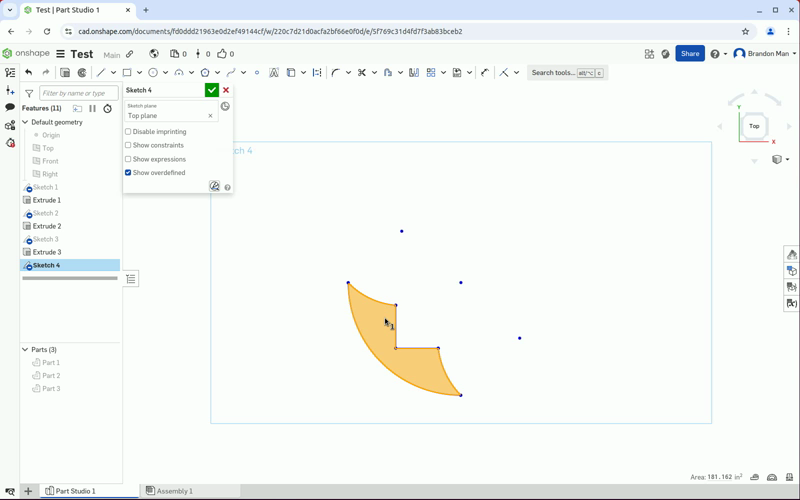
mouse_move(73, 352)
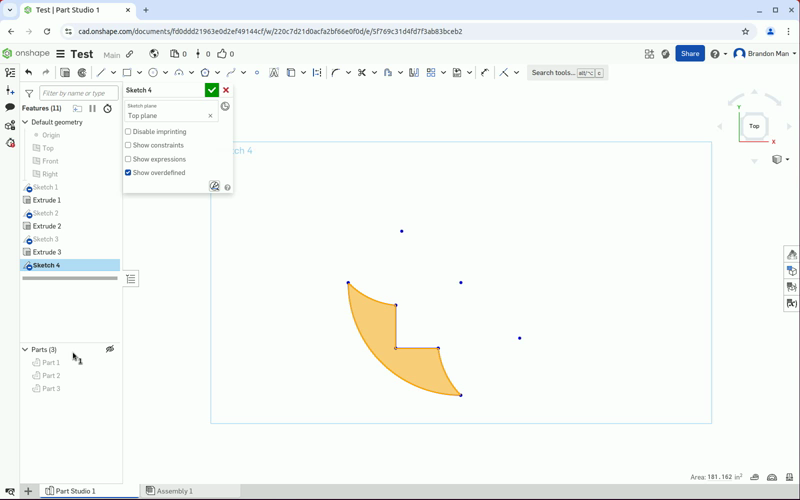
key(shift+y)
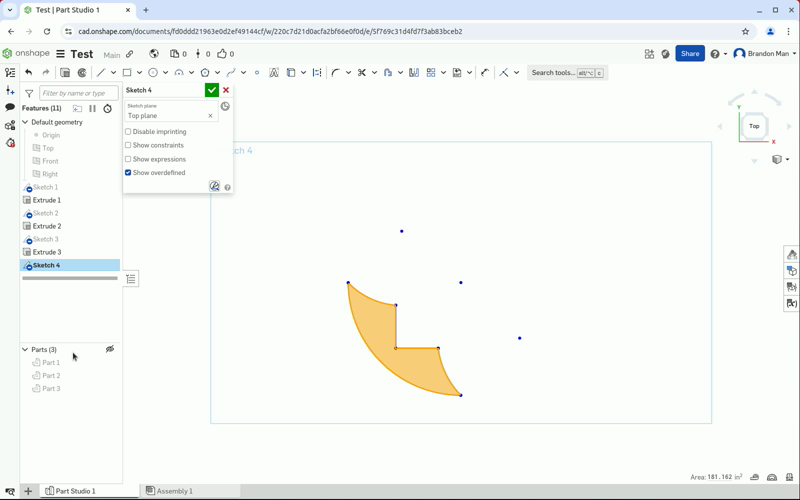
key(shift+e)
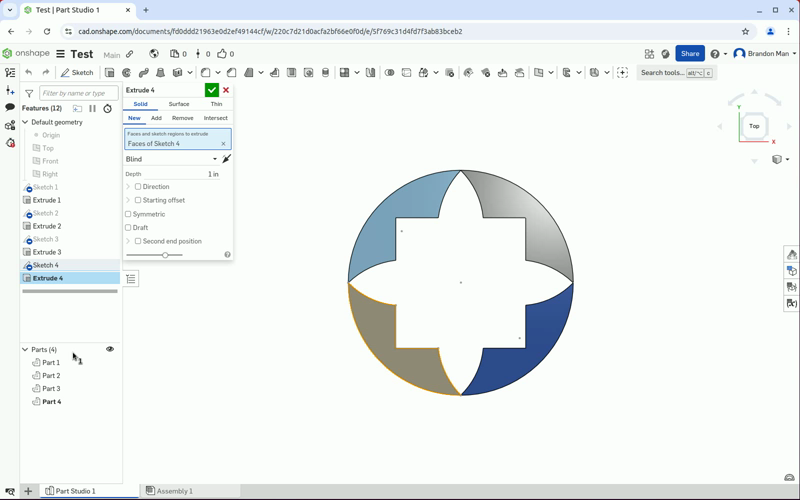
mouse_move(143, 106)
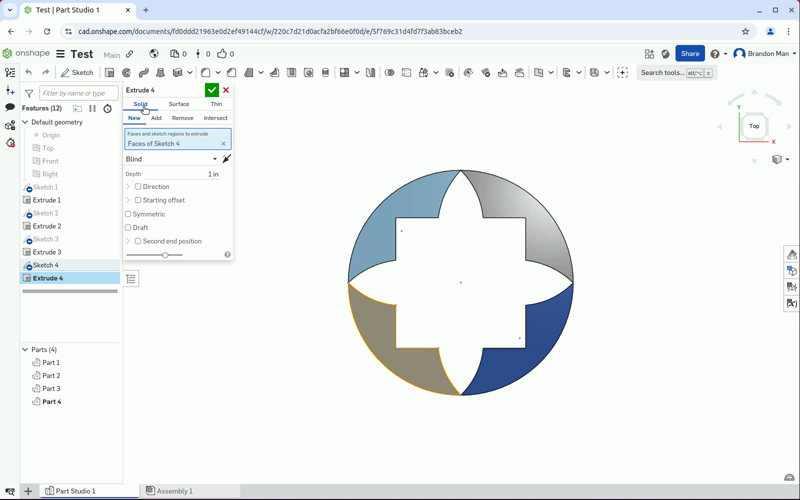
click(143, 106)
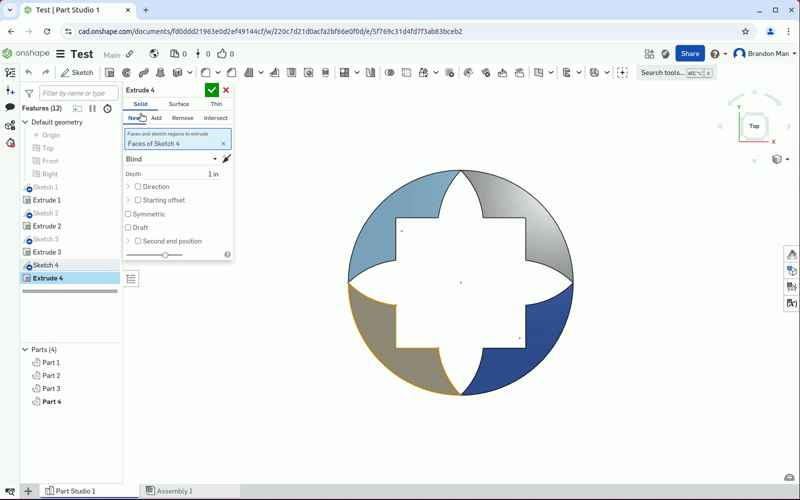
mouse_move(137, 120)
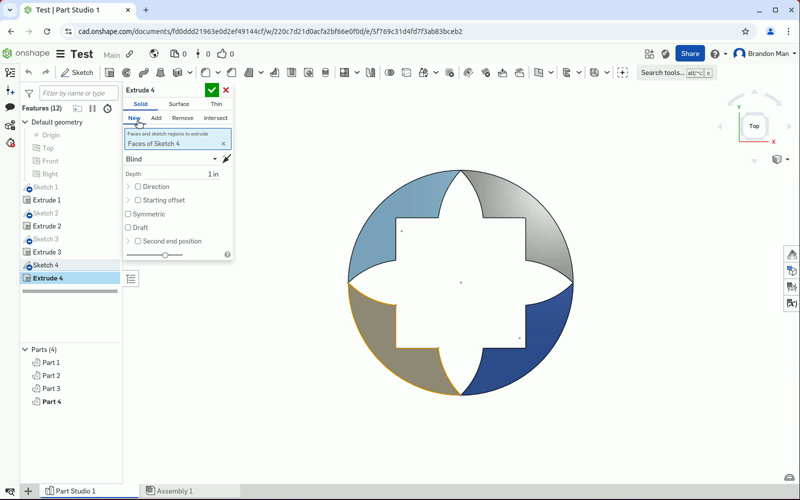
click(137, 120)
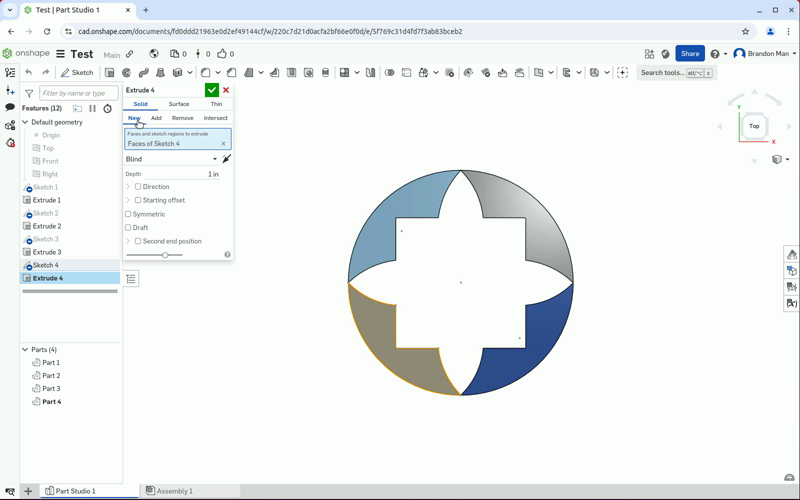
key(tab, 4)
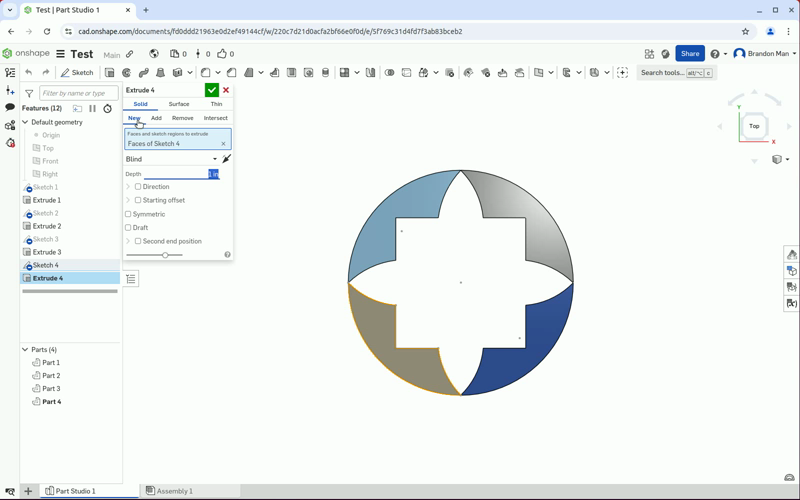
text(11.554)
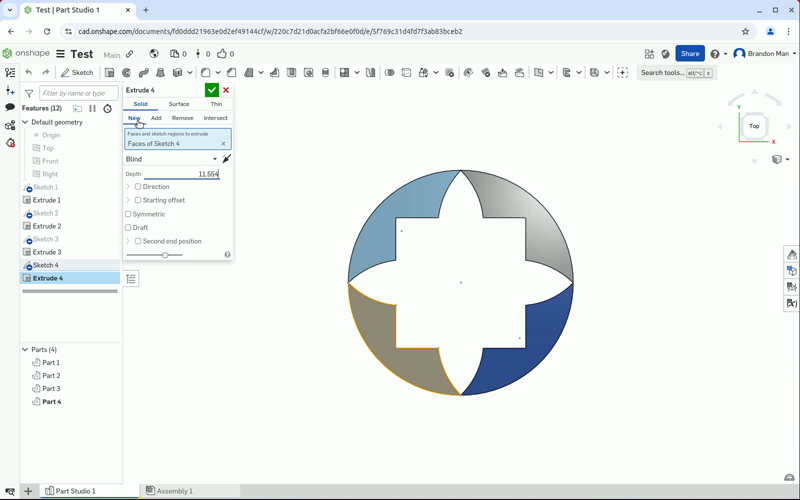
key(enter)
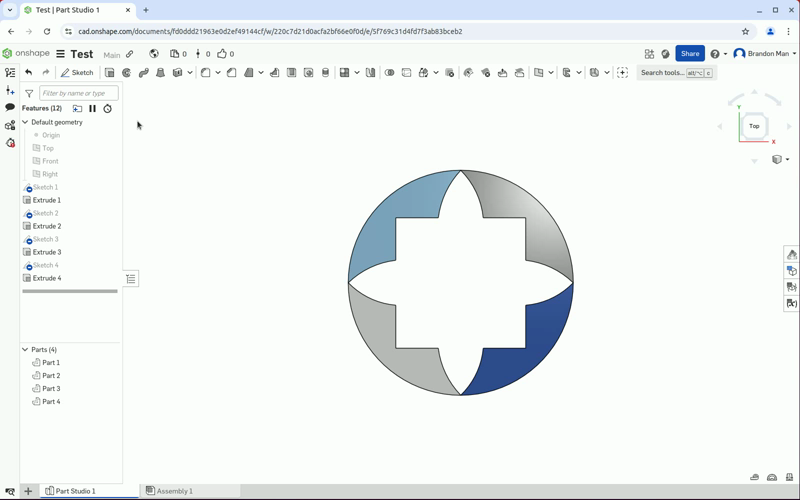
key(shift+h)
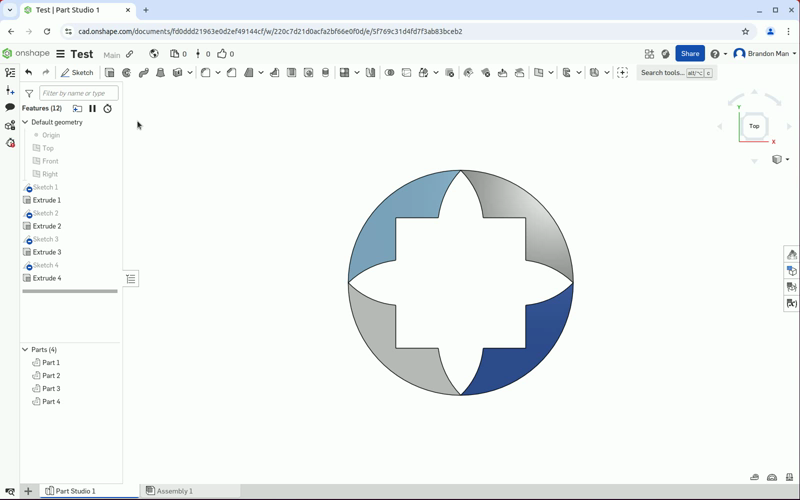
key(shift+h)
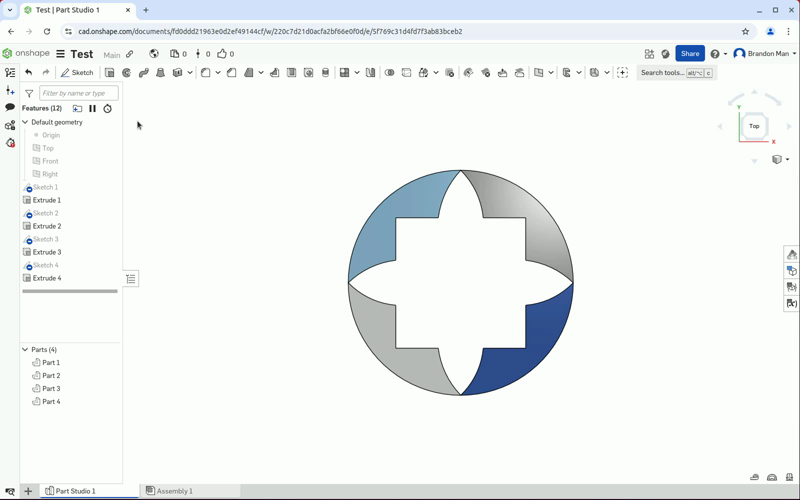
mouse_move(73, 189)
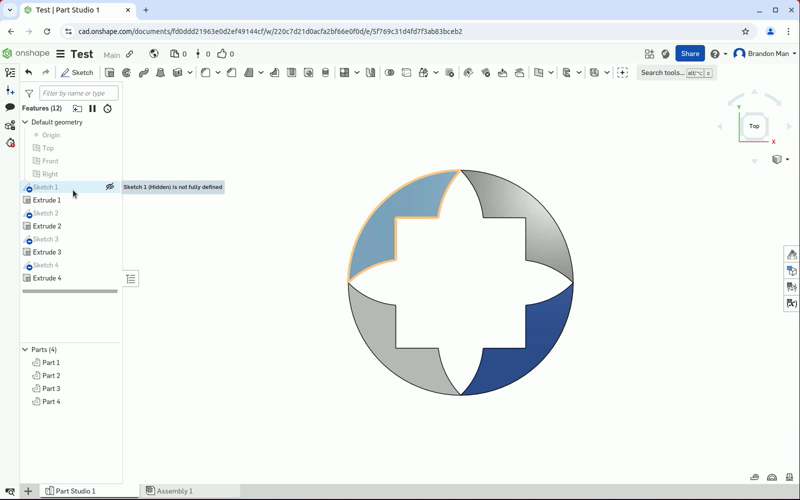
click(73, 189)
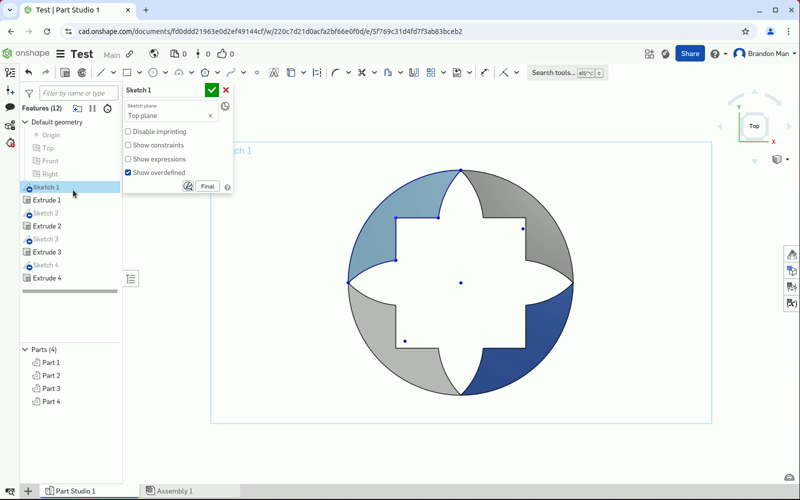
mouse_move(229, 92)
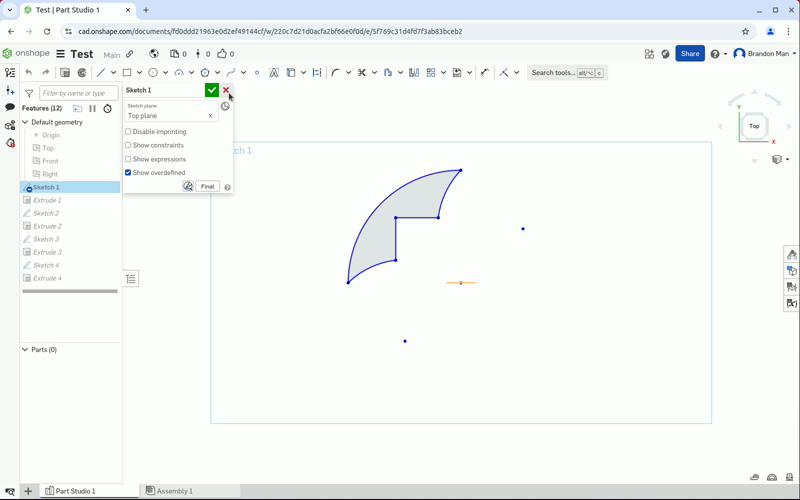
click(229, 92)
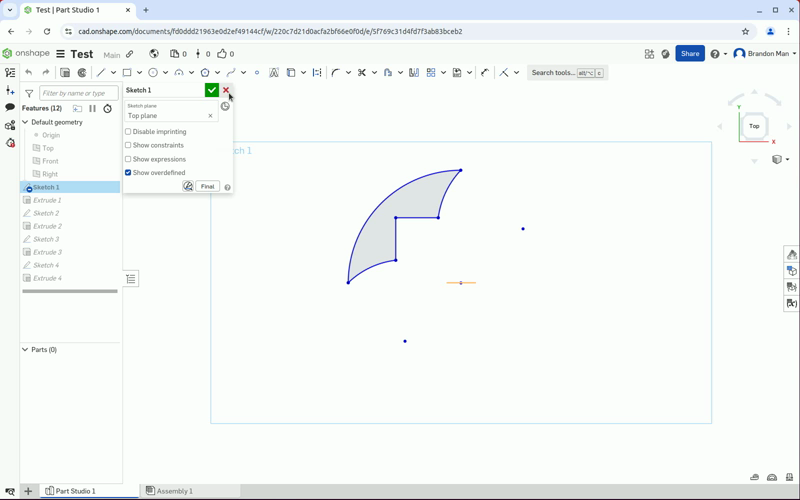
key(shift+s)
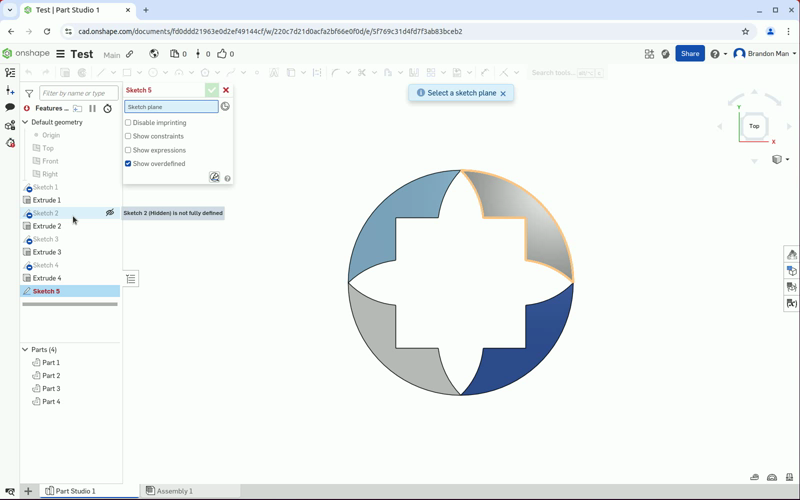
scroll(3)
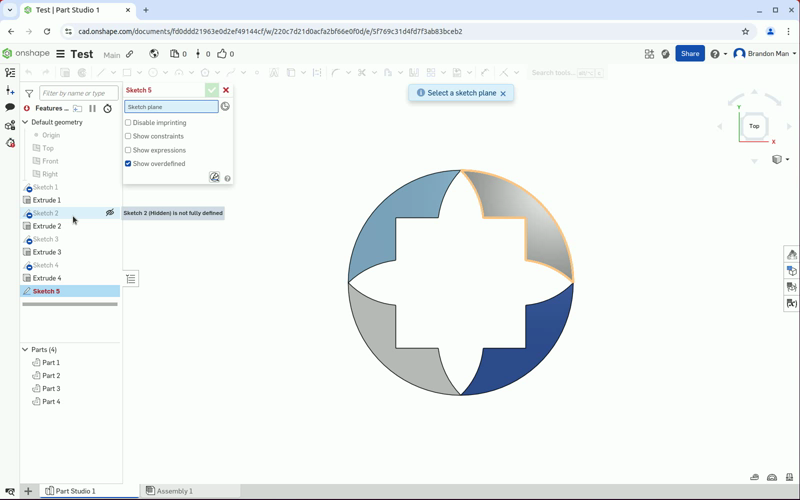
mouse_move(73, 150)
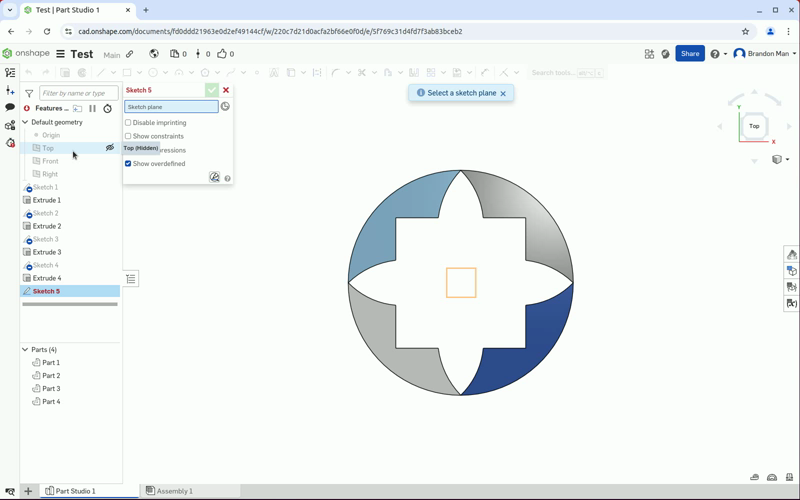
click(73, 150)
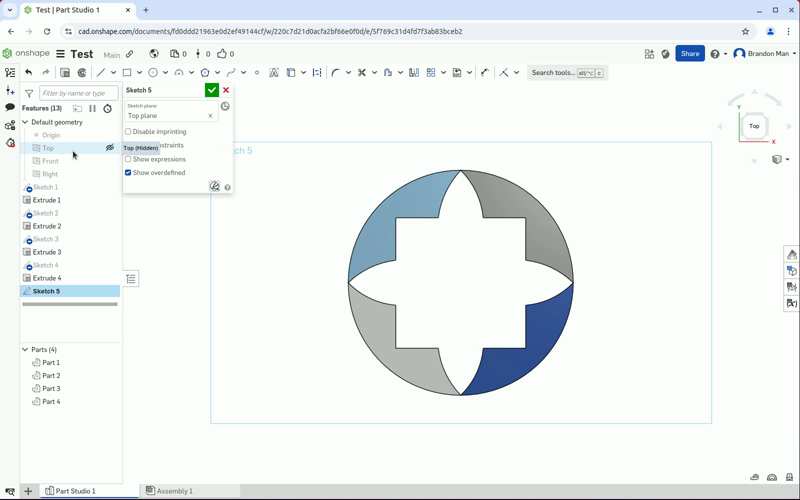
mouse_move(73, 352)
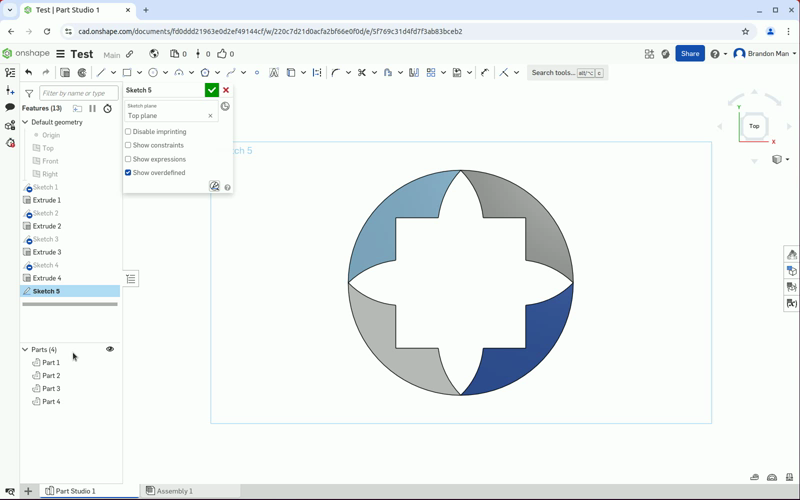
key(y)
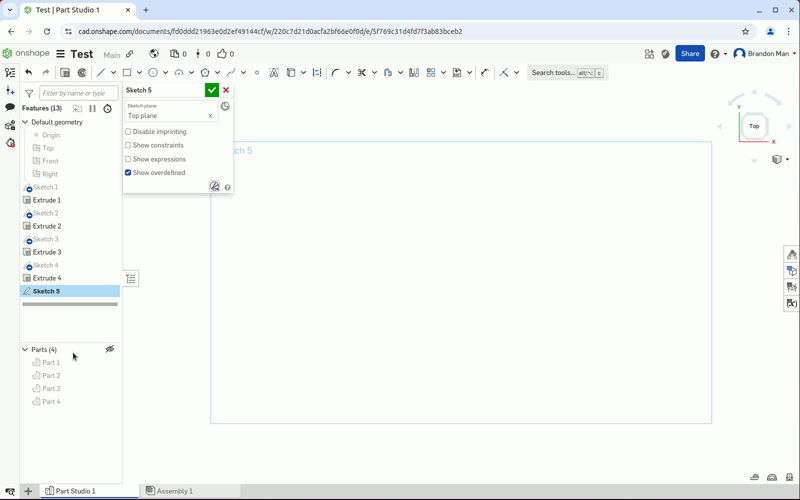
key(a)
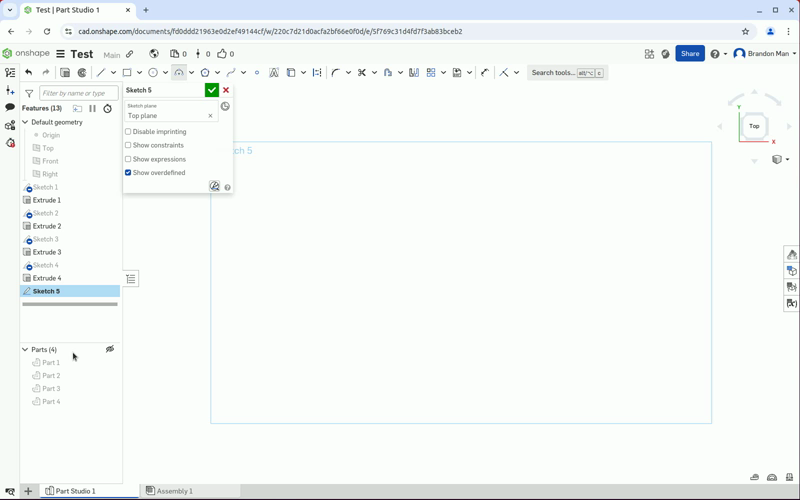
key_down(shift)
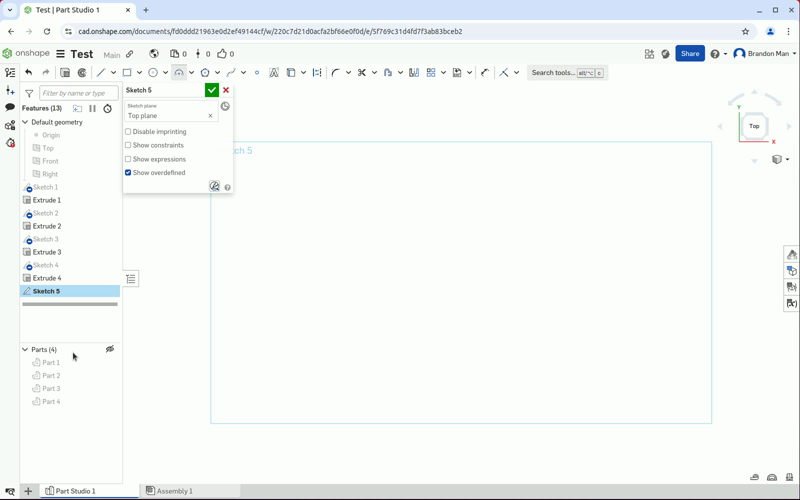
mouse_move(404, 306)
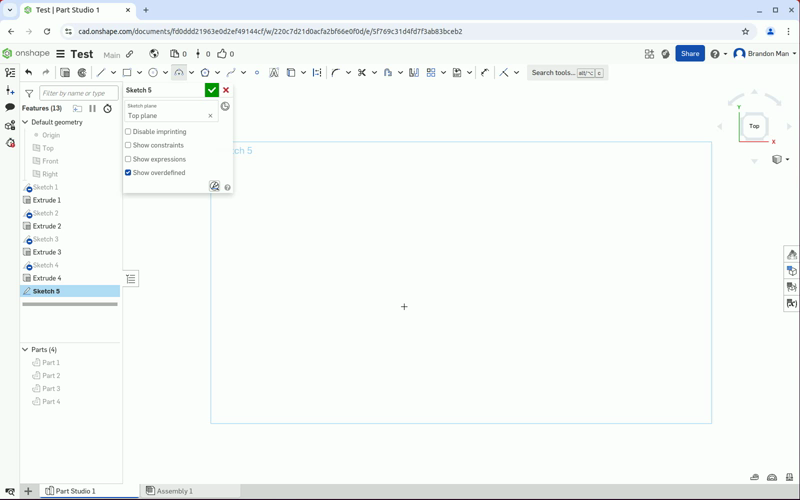
click(404, 306)
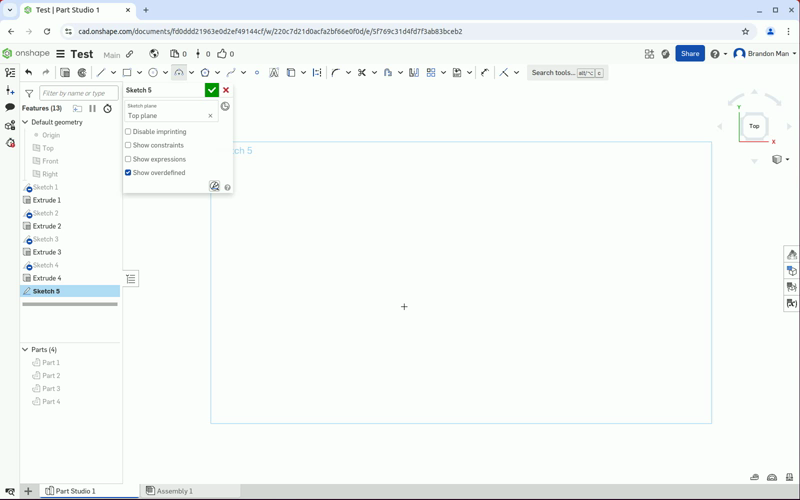
key_up(shift)
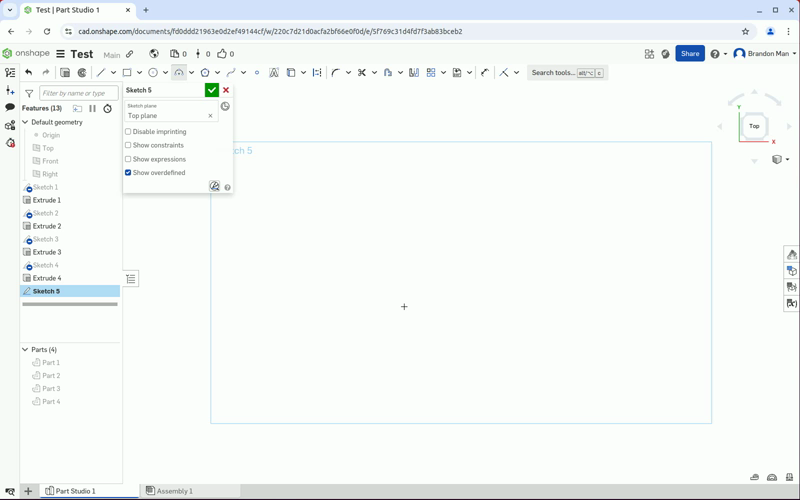
key_down(shift)
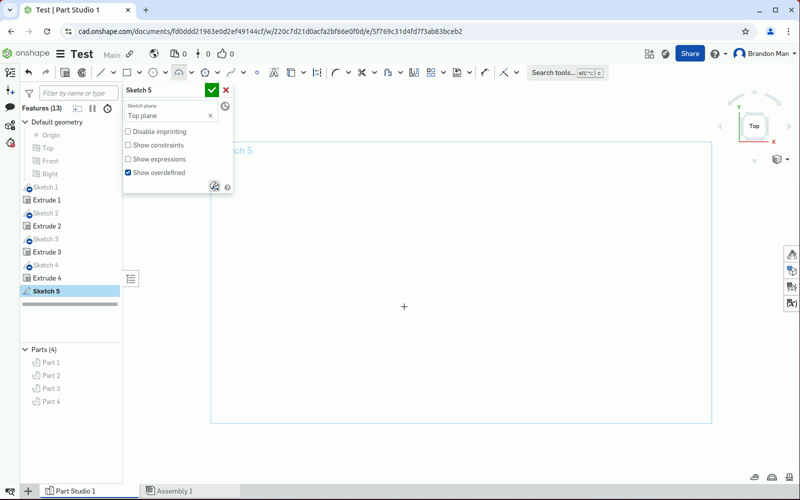
mouse_move(461, 282)
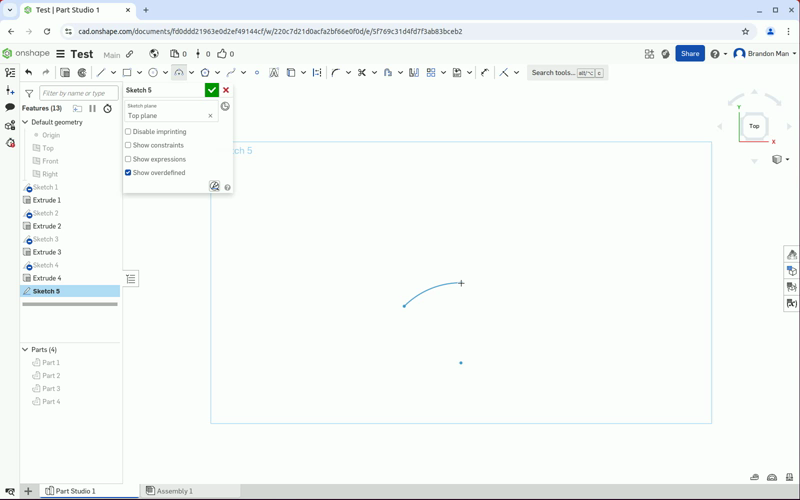
click(461, 282)
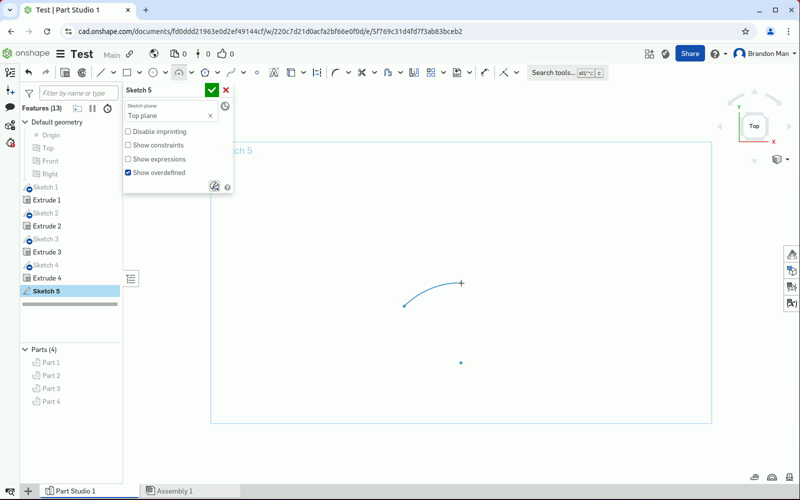
mouse_move(435, 300)
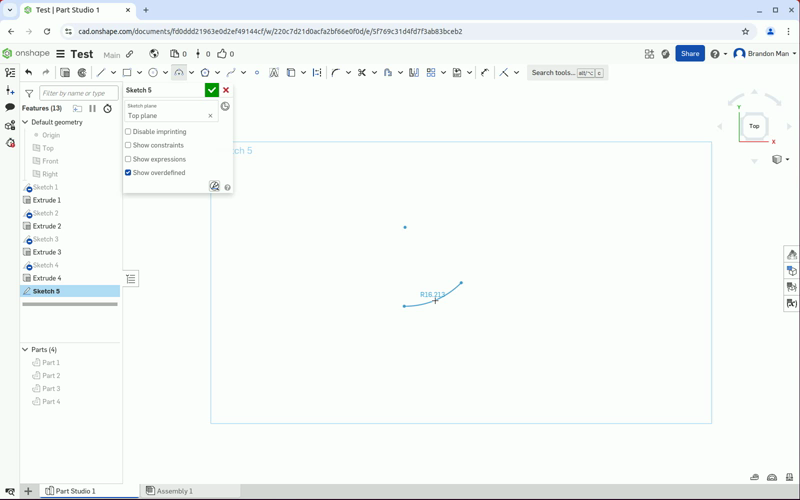
click(435, 300)
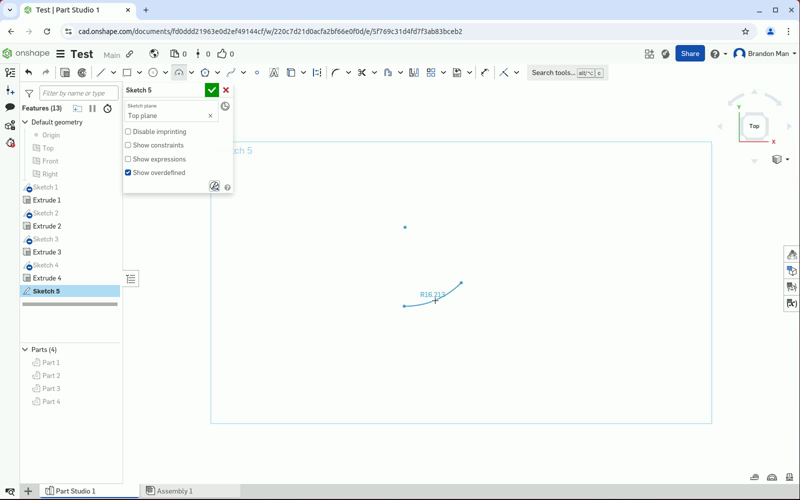
key_up(shift)
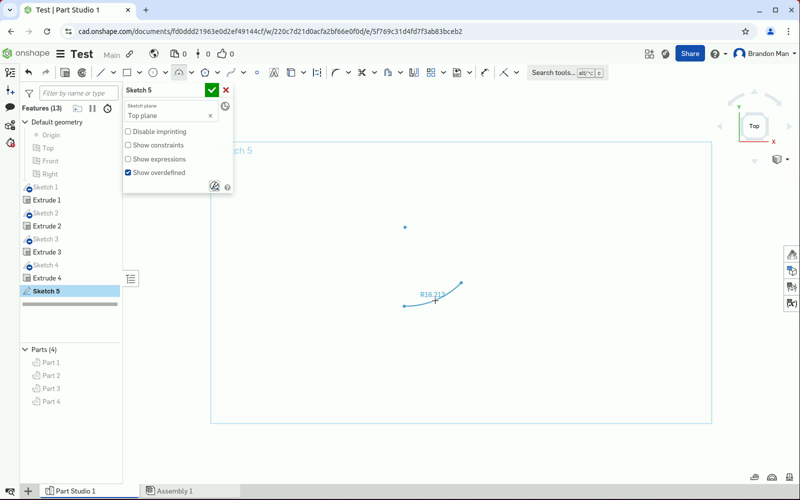
mouse_move(461, 282)
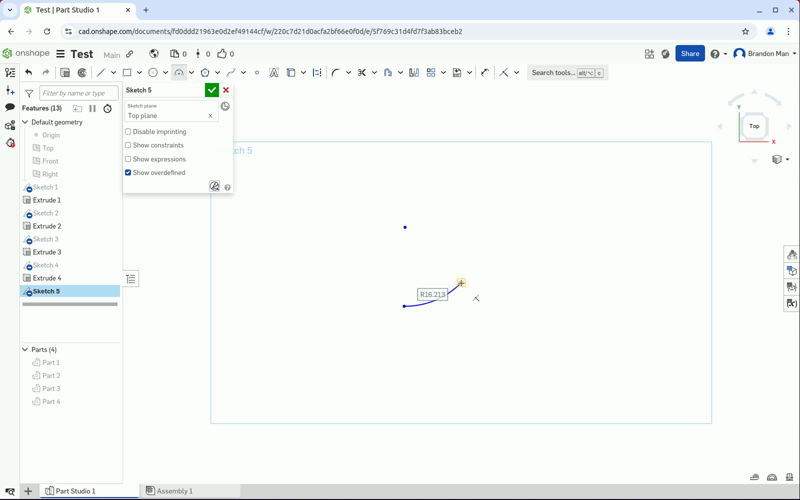
click(461, 282)
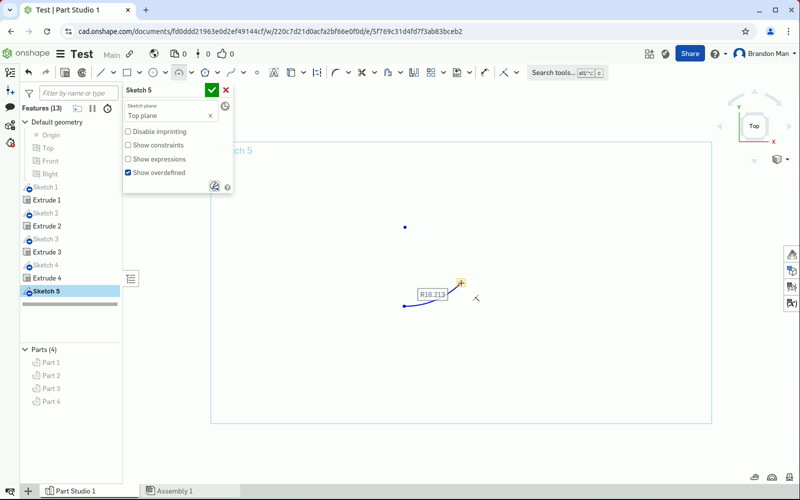
key_down(shift)
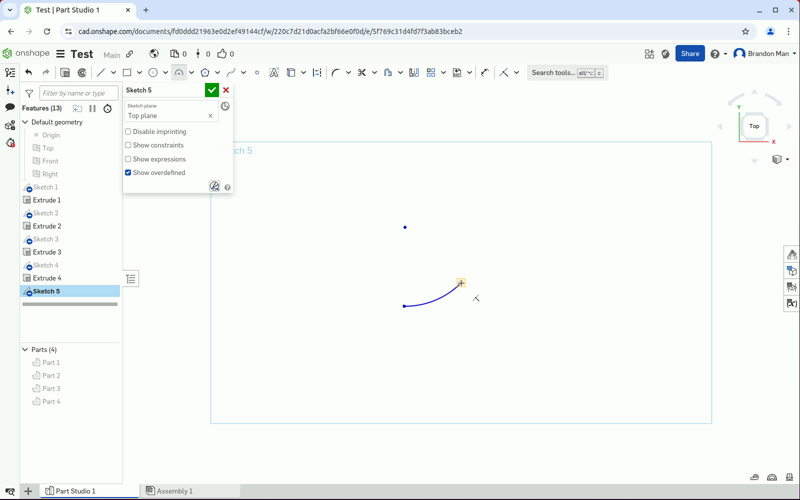
mouse_move(404, 258)
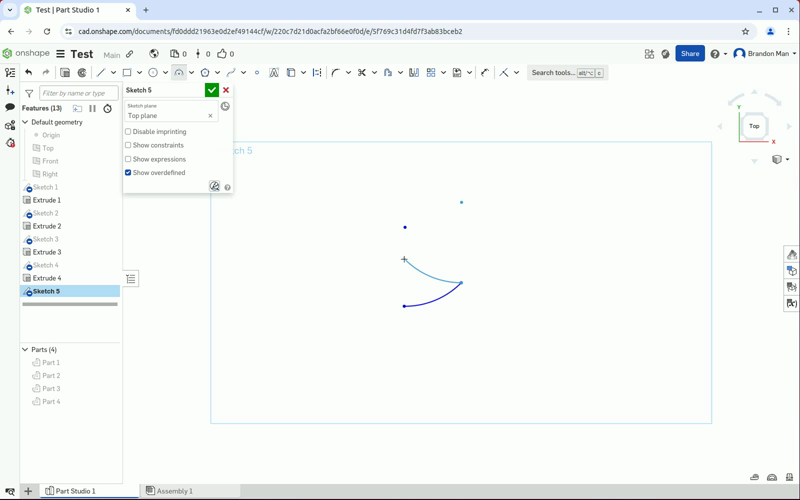
click(404, 258)
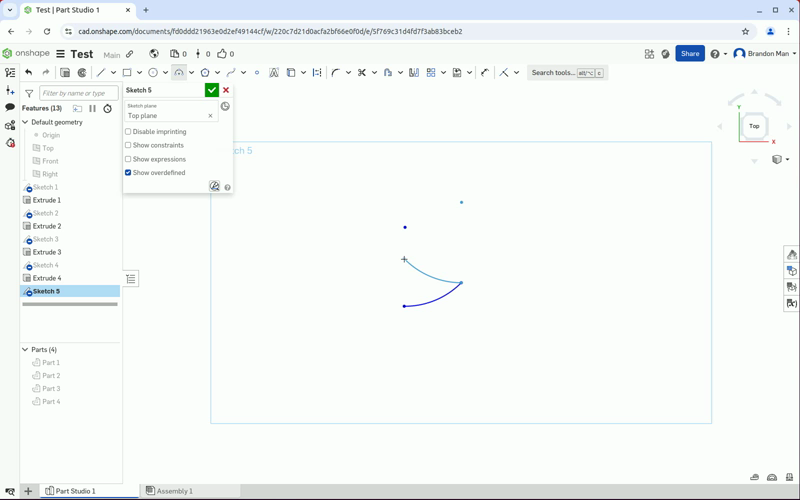
mouse_move(435, 265)
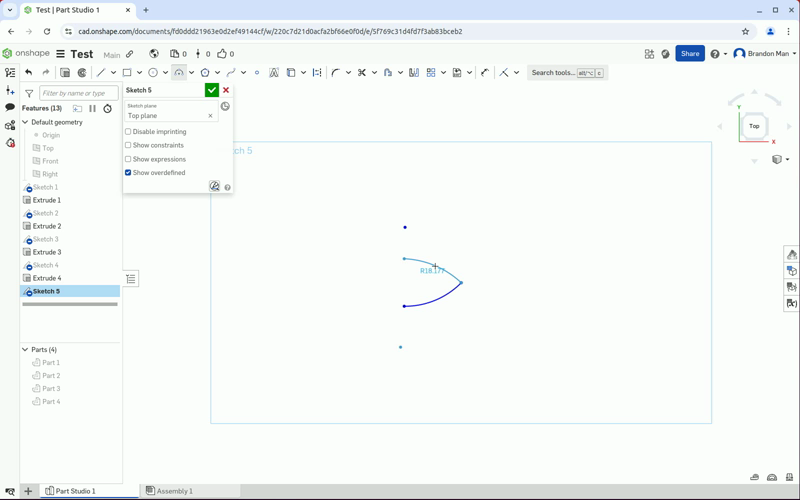
click(435, 265)
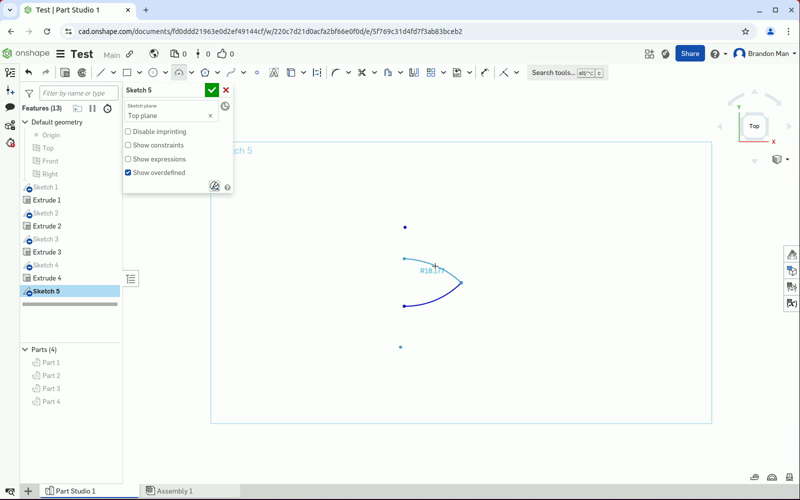
key_up(shift)
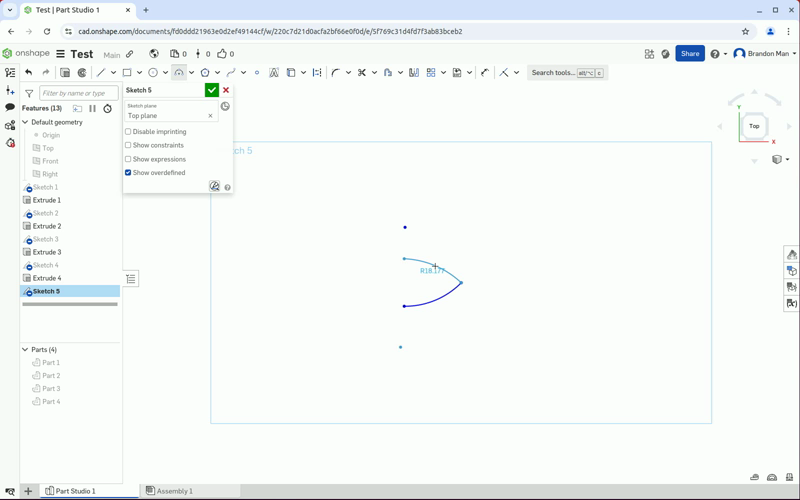
key(esc)
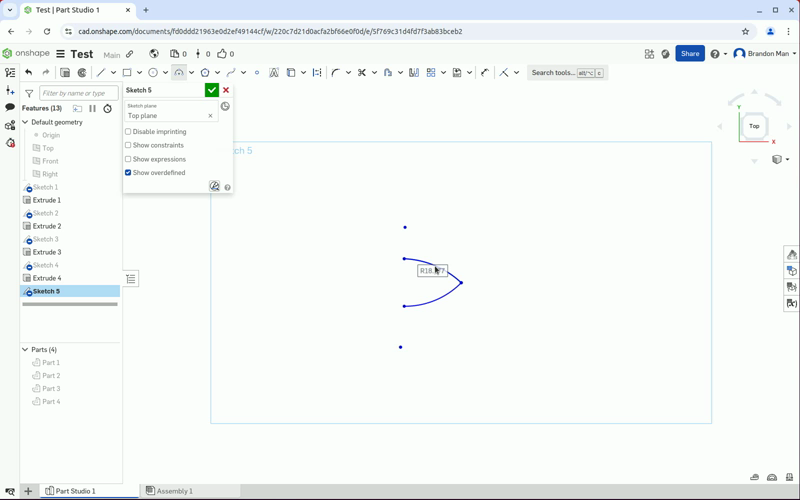
key(l)
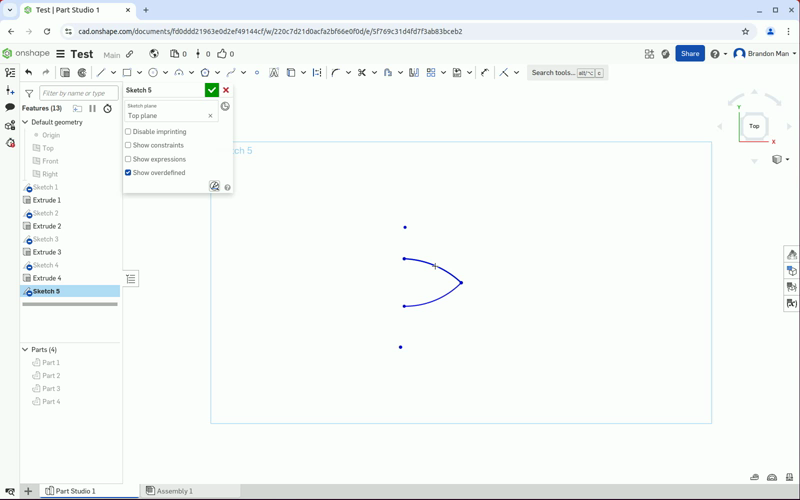
mouse_move(404, 258)
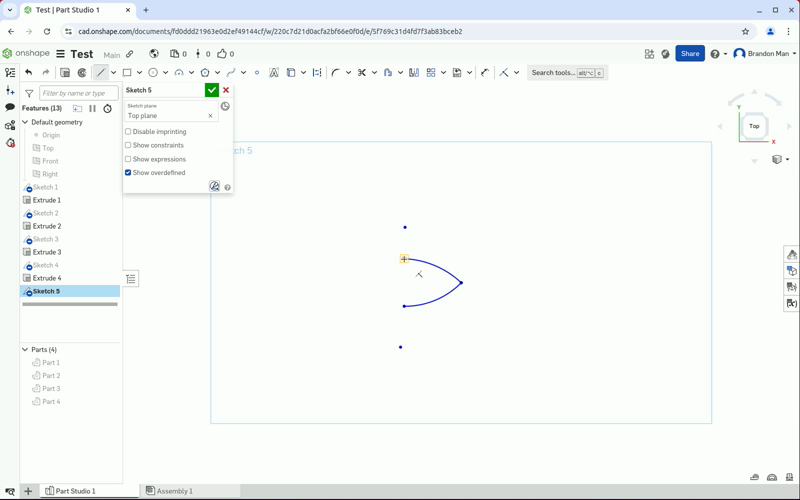
click(404, 258)
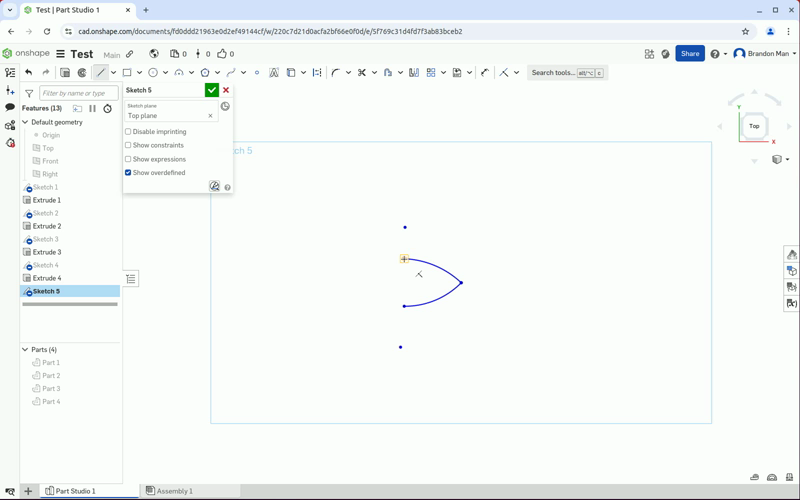
mouse_move(434, 258)
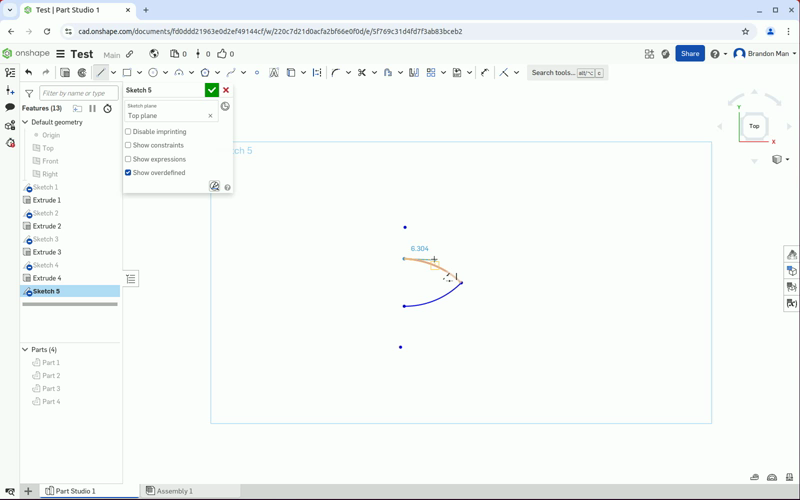
key_down(shift)
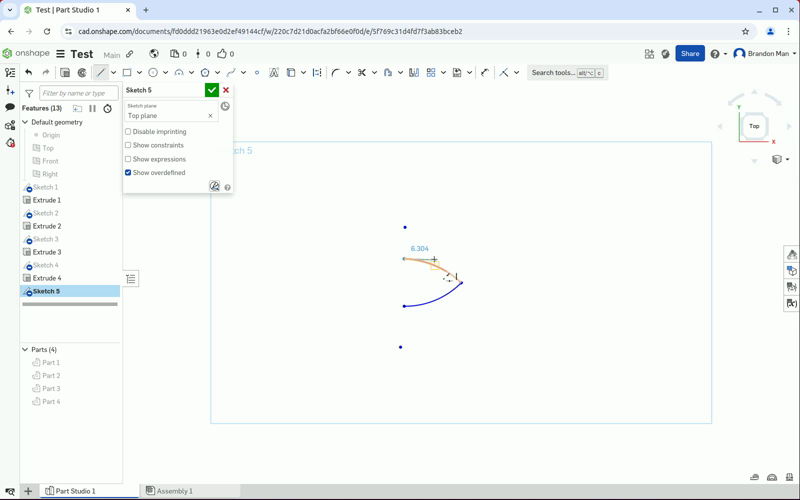
mouse_move(404, 306)
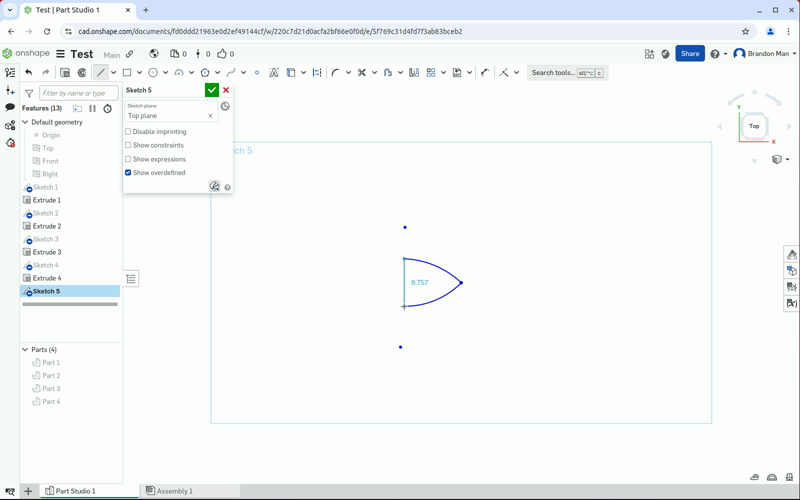
key_up(shift)
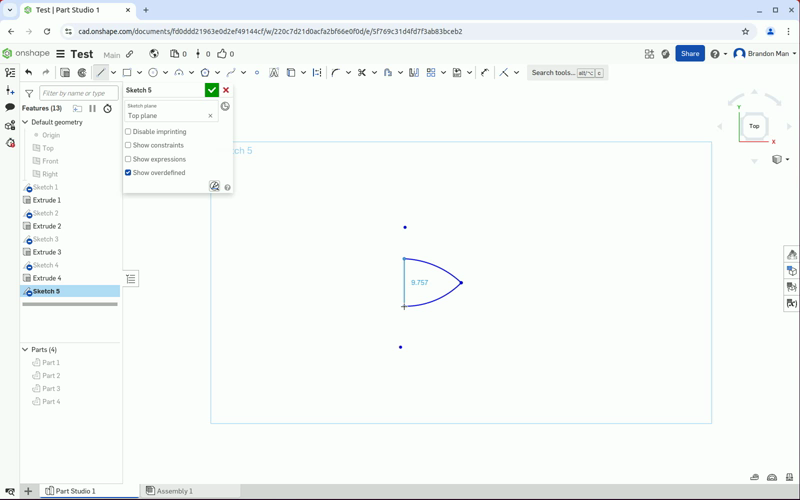
click(404, 306)
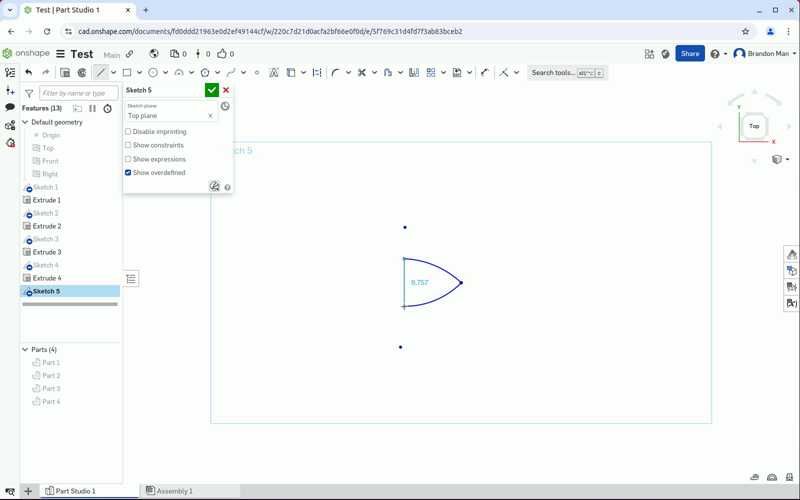
key(esc)
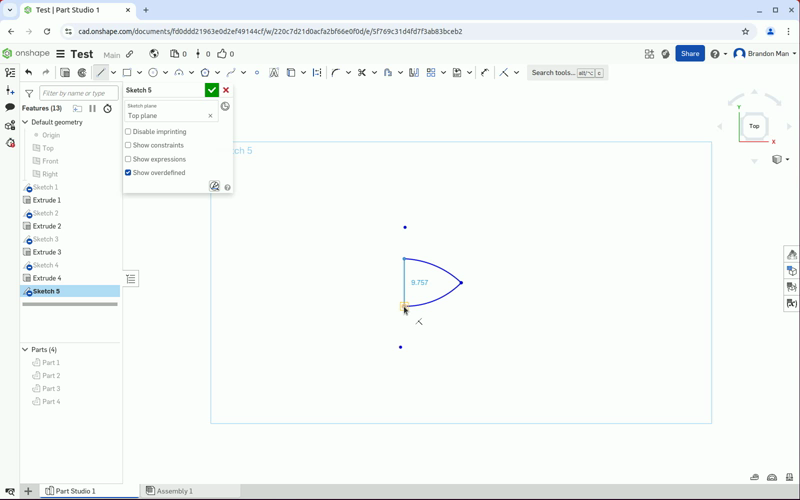
mouse_move(451, 283)
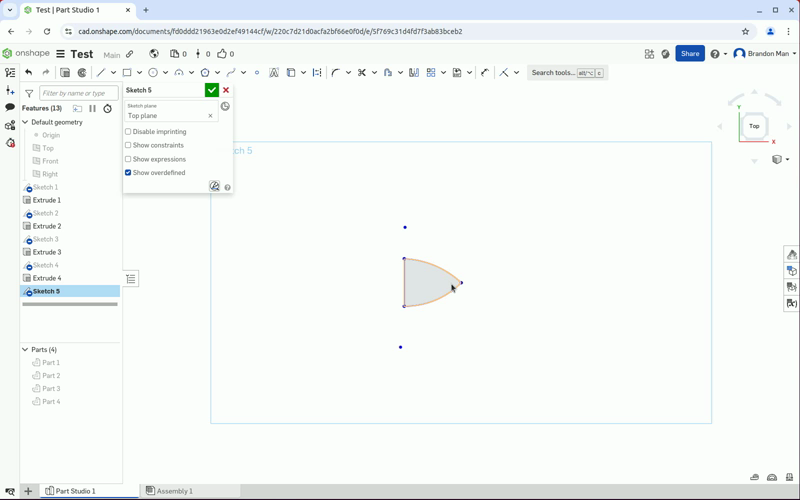
click(451, 283)
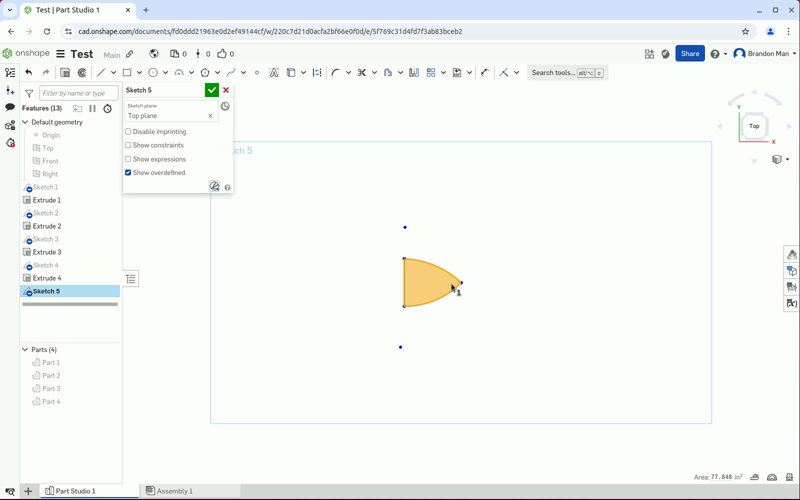
mouse_move(73, 352)
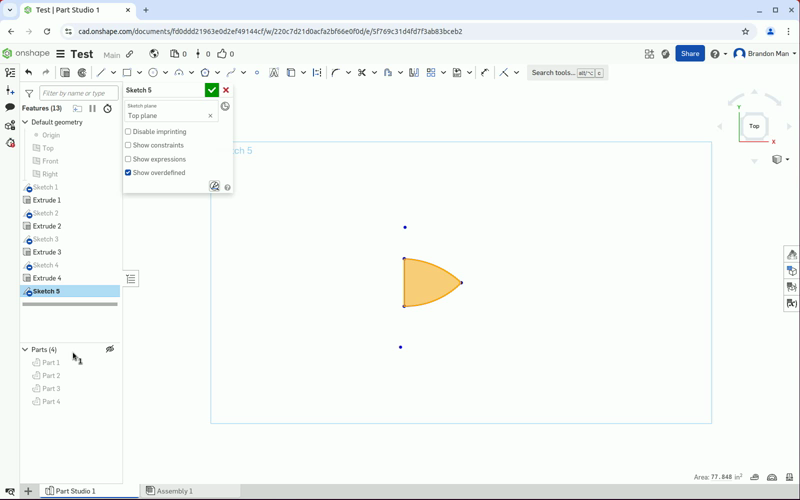
key(shift+y)
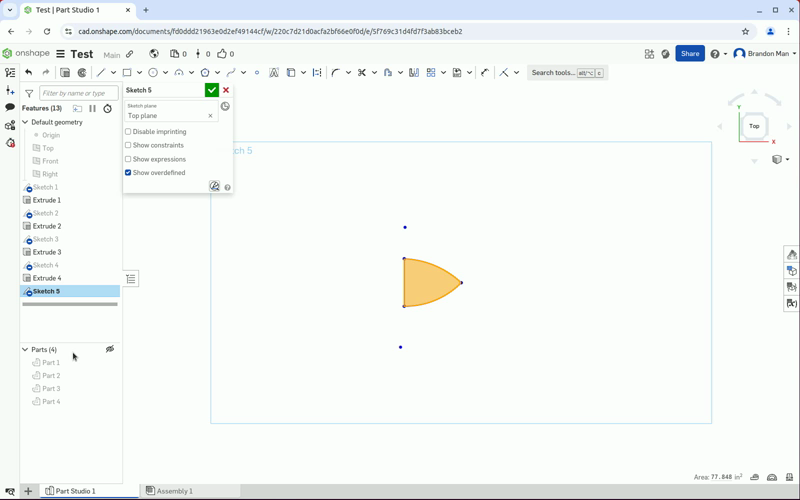
key(shift+e)
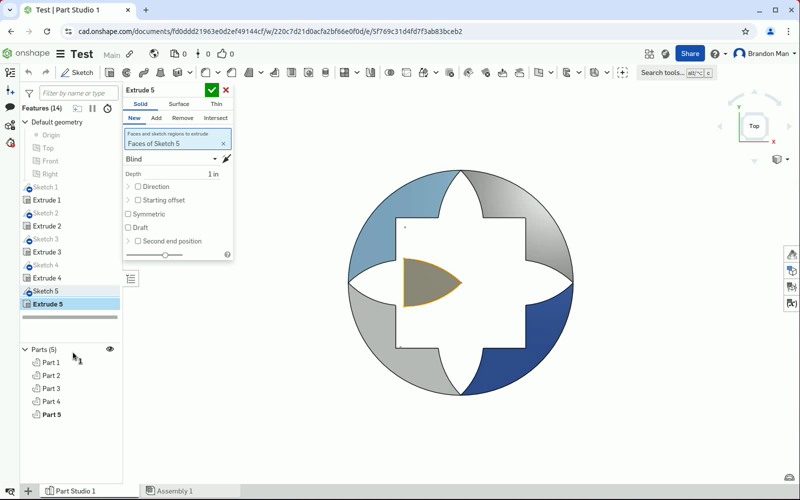
mouse_move(143, 106)
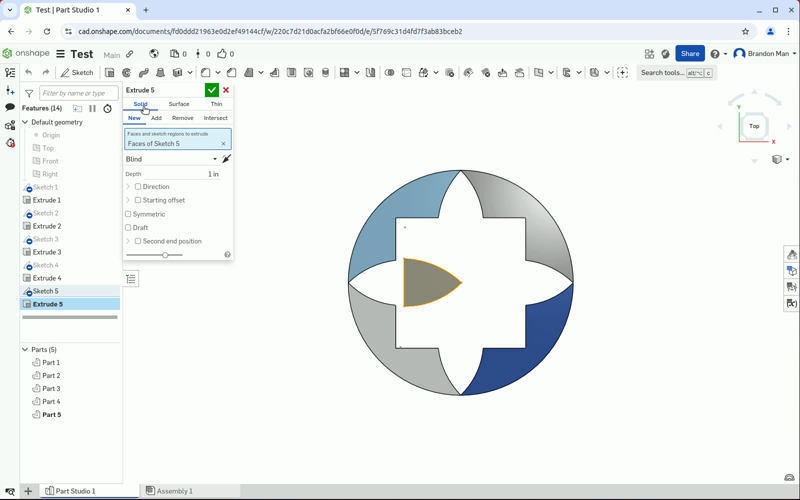
click(143, 106)
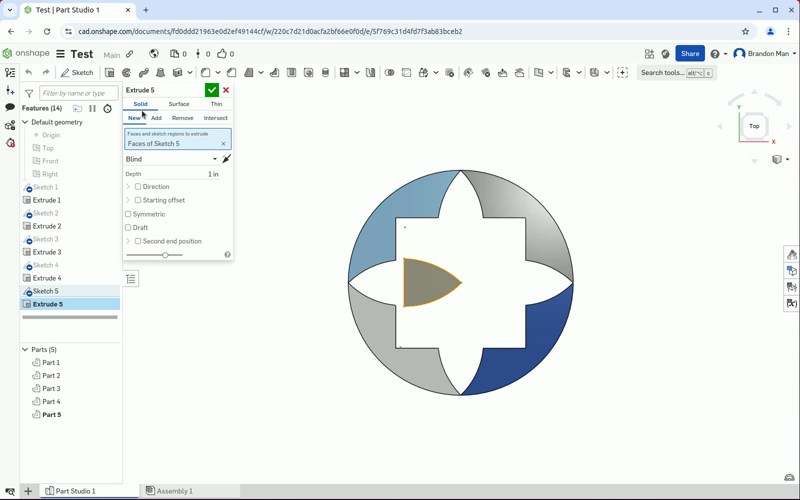
mouse_move(137, 120)
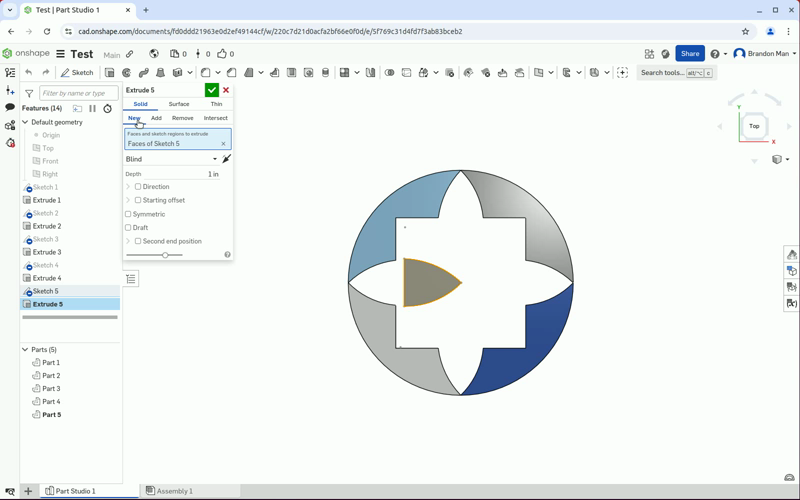
click(137, 120)
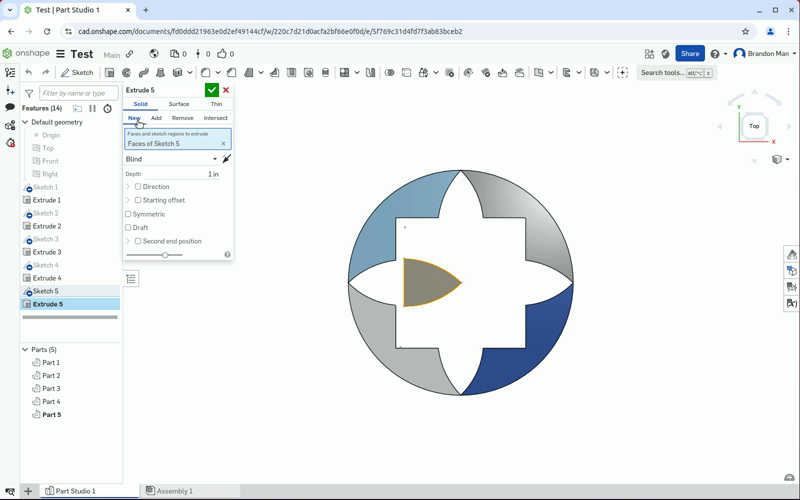
key(tab, 4)
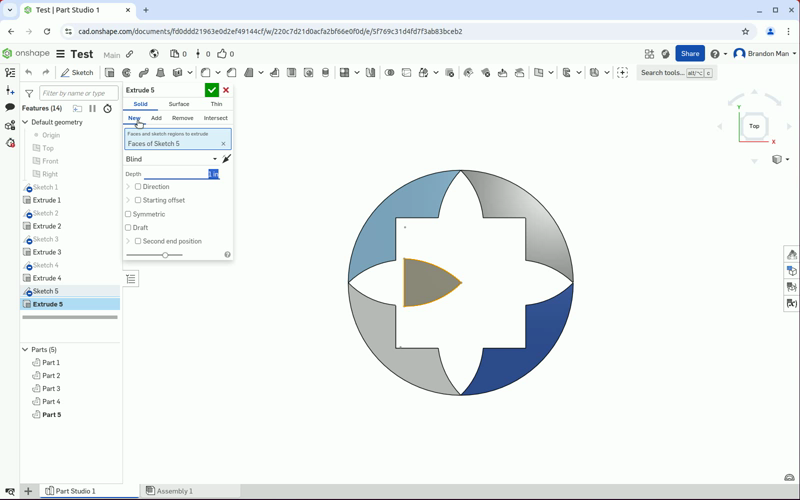
text(11.554)
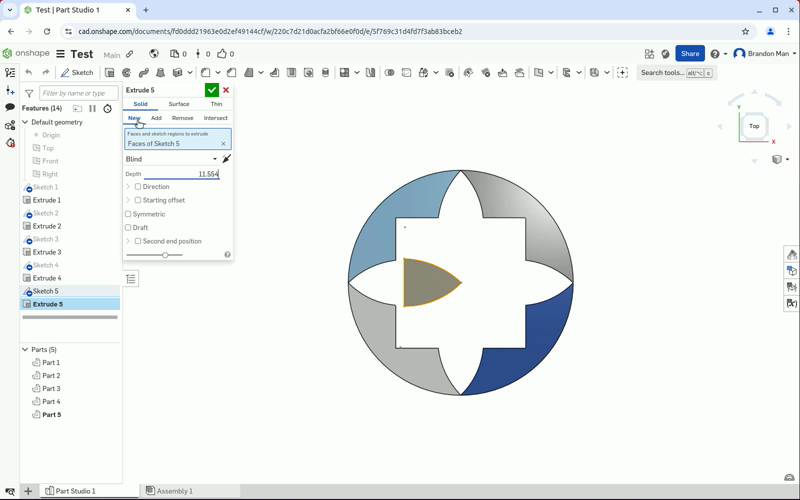
key(enter)
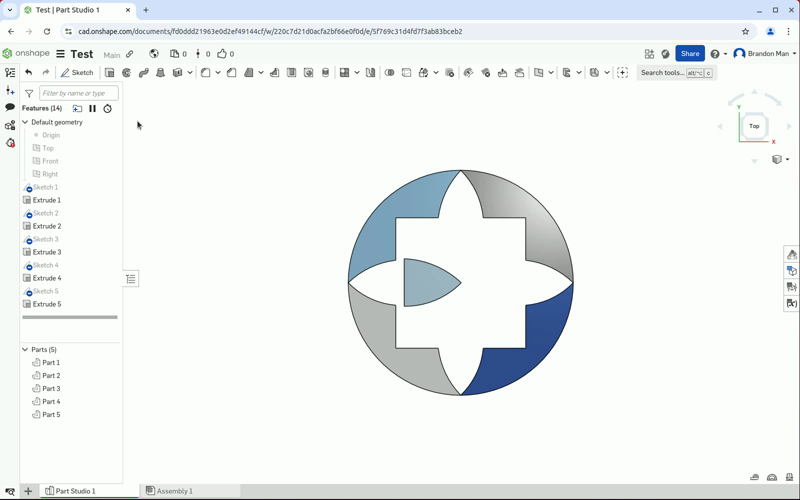
key(shift+h)
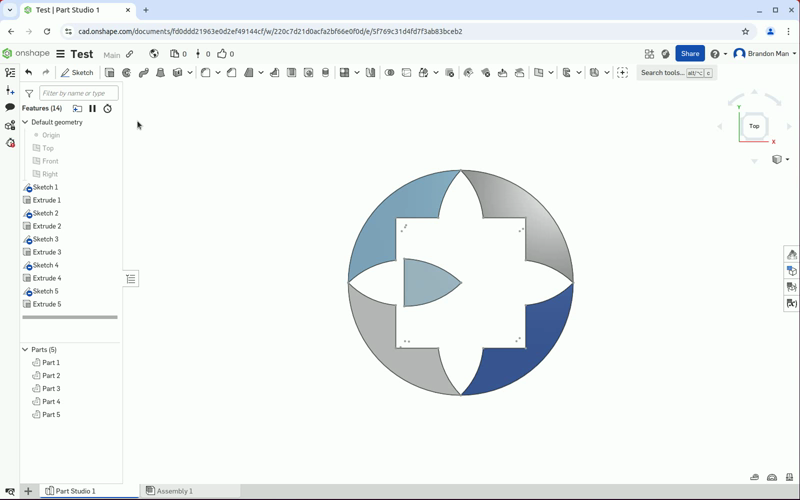
key(shift+h)
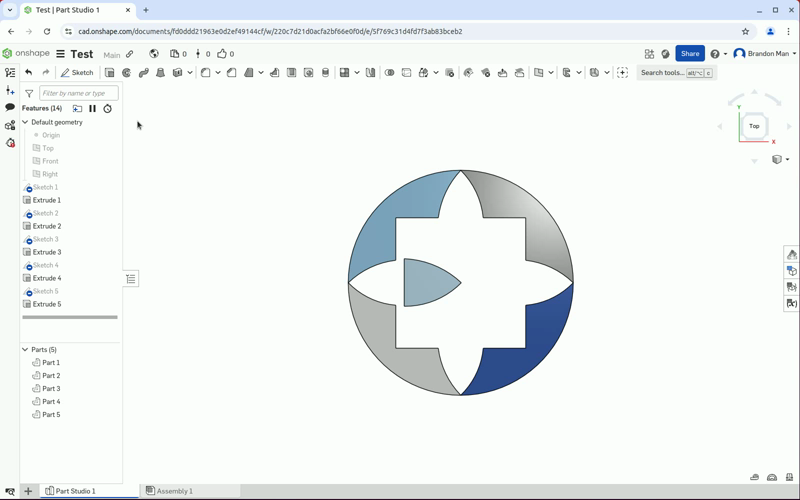
mouse_move(73, 189)
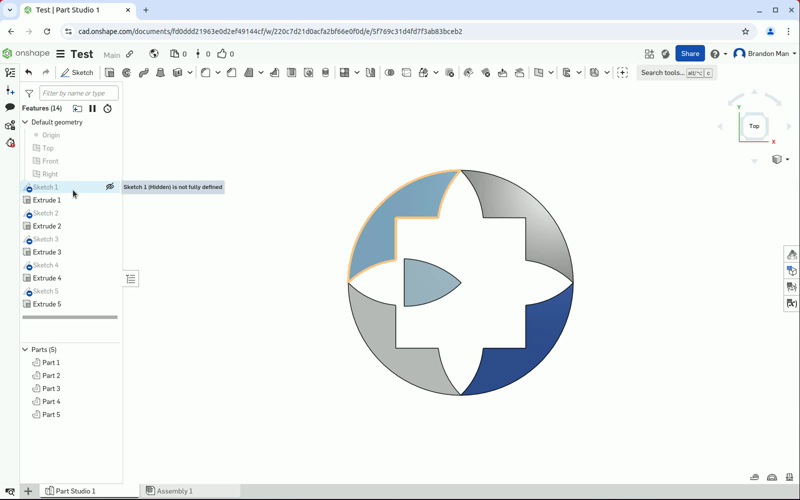
click(73, 189)
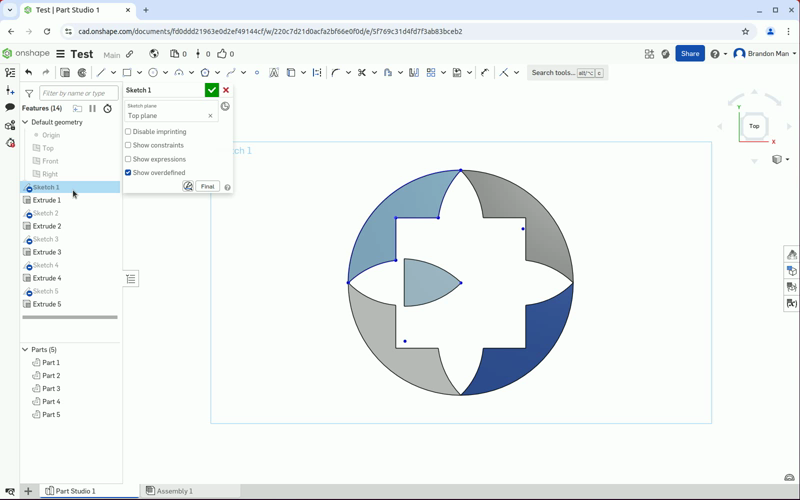
mouse_move(229, 92)
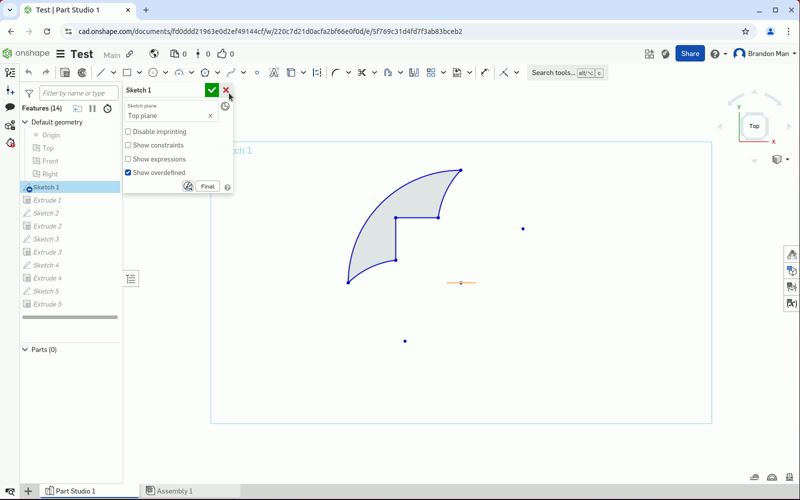
click(229, 92)
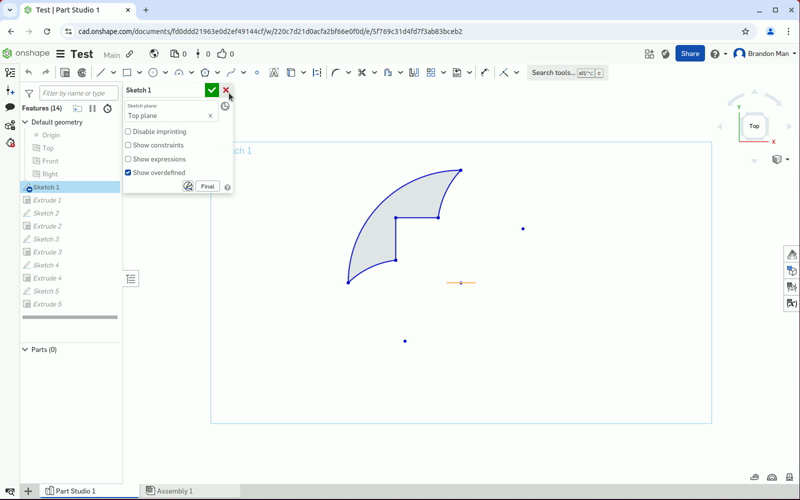
key(shift+s)
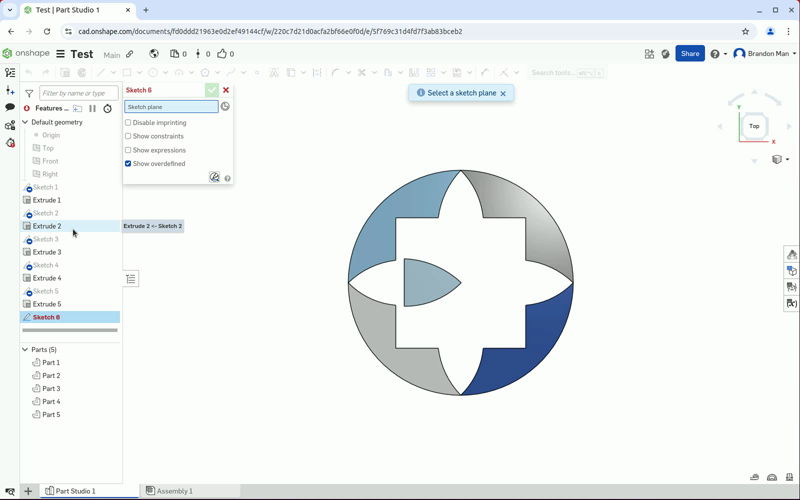
scroll(3)
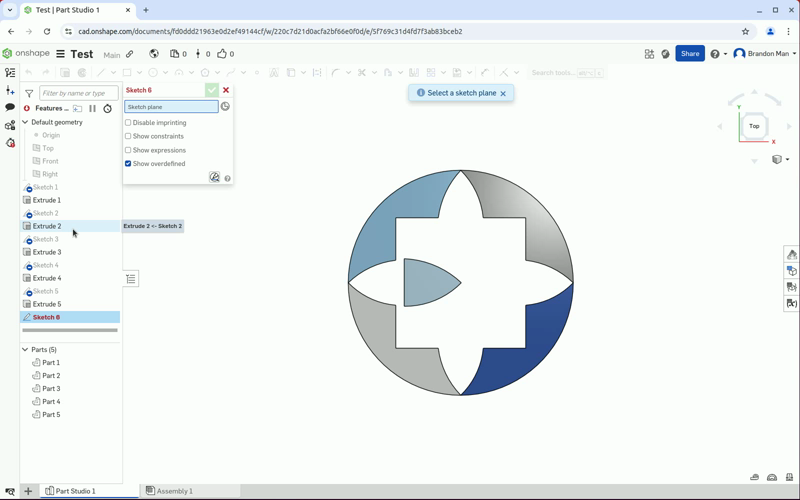
mouse_move(73, 150)
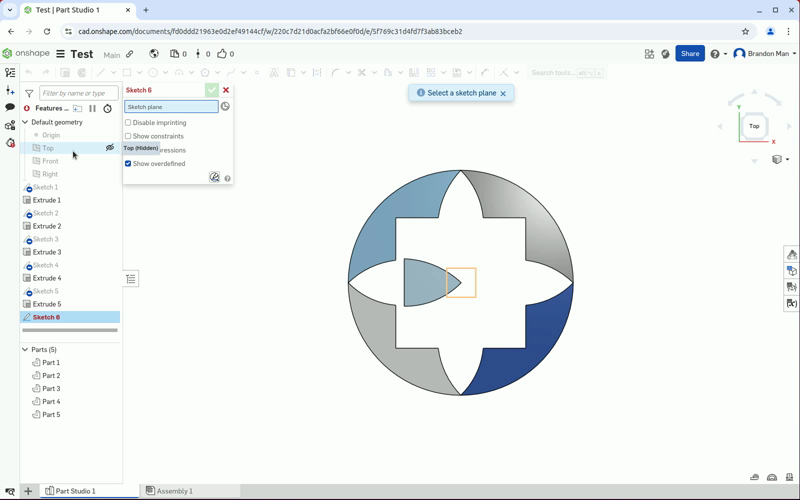
click(73, 150)
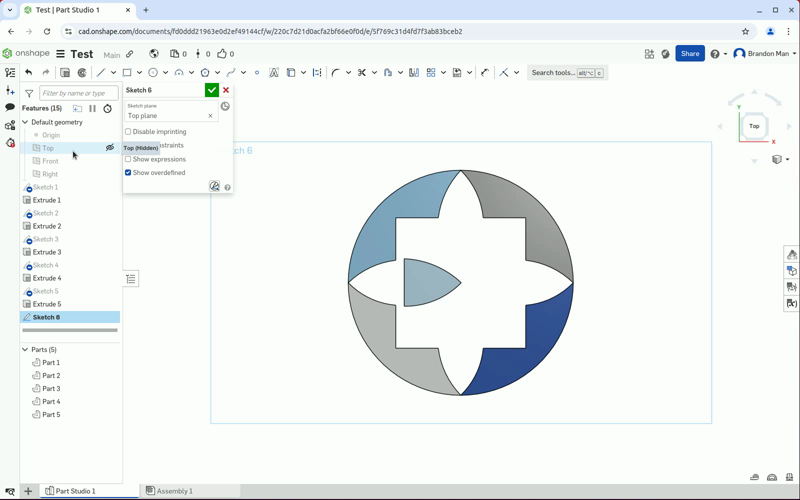
mouse_move(73, 352)
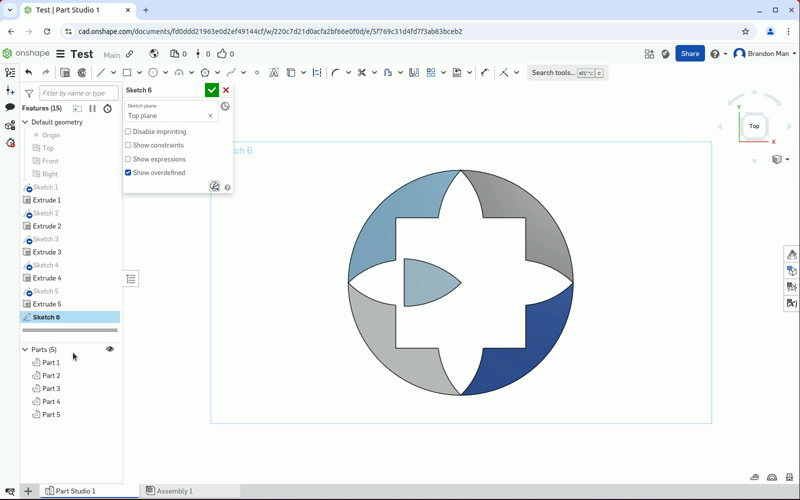
key(y)
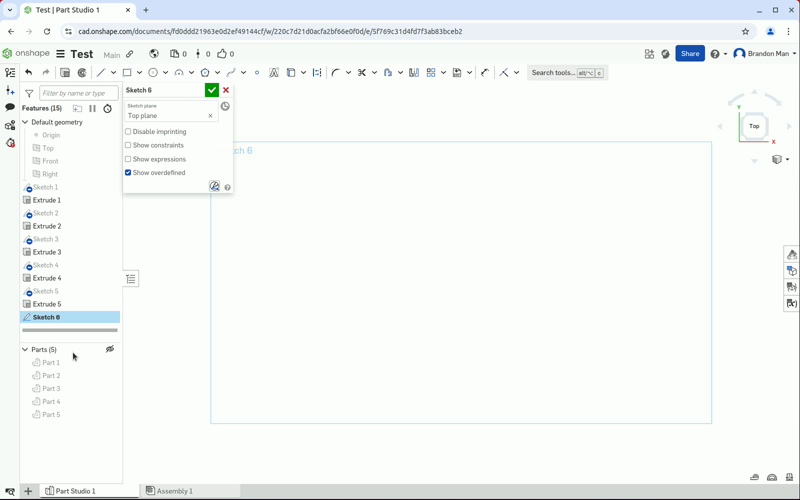
key(a)
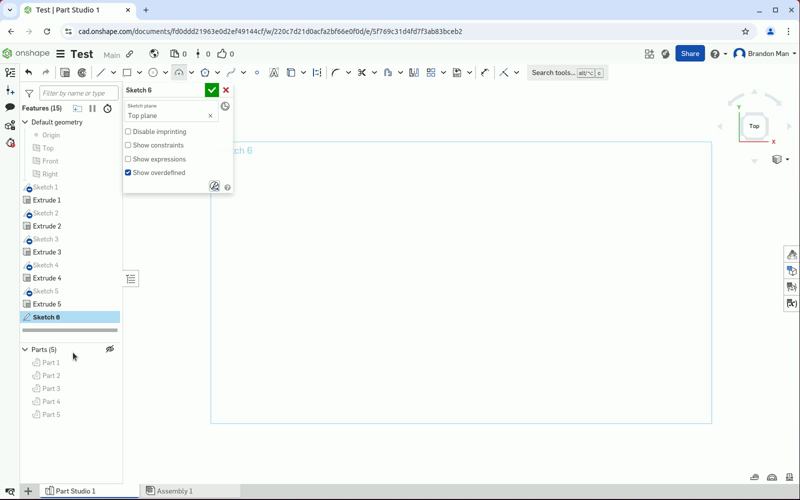
key_down(shift)
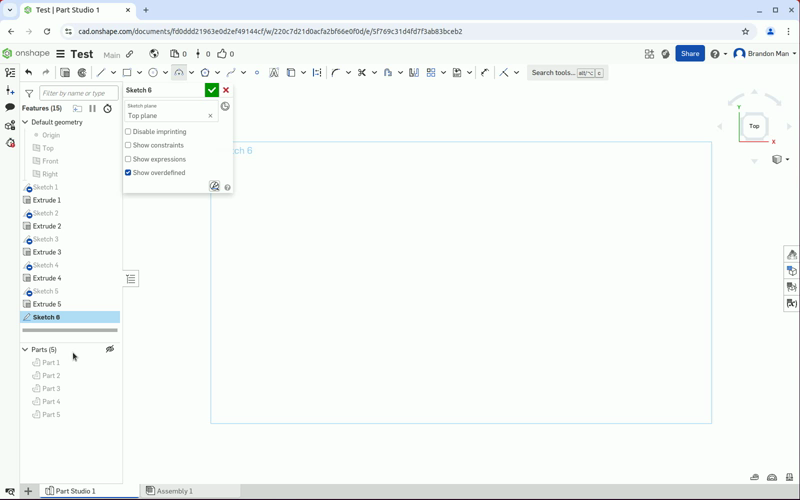
mouse_move(437, 226)
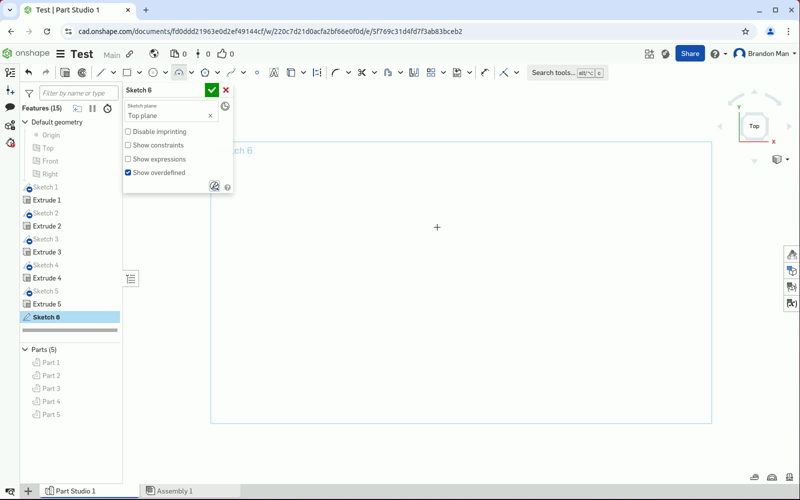
click(437, 226)
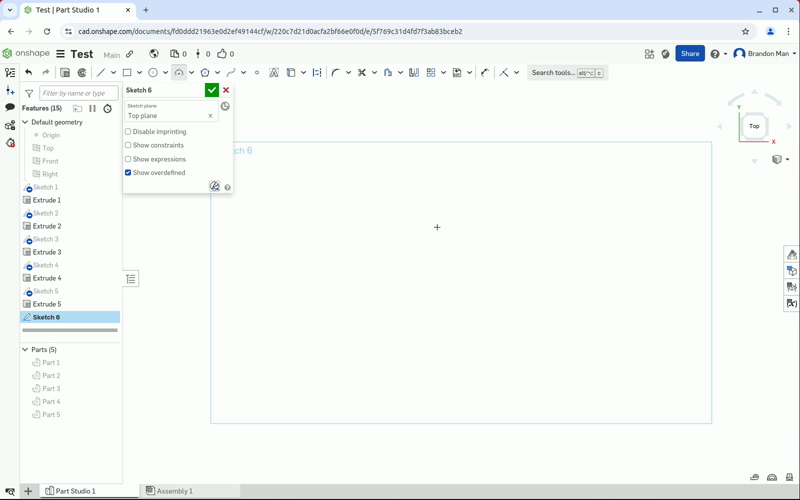
key_up(shift)
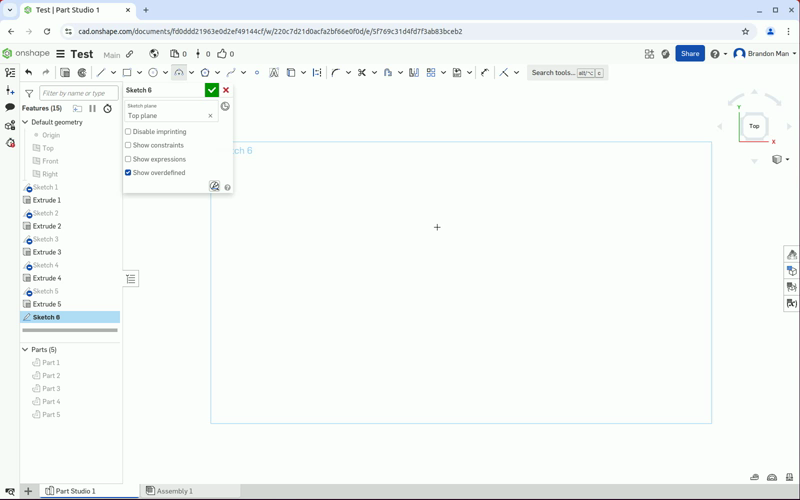
key_down(shift)
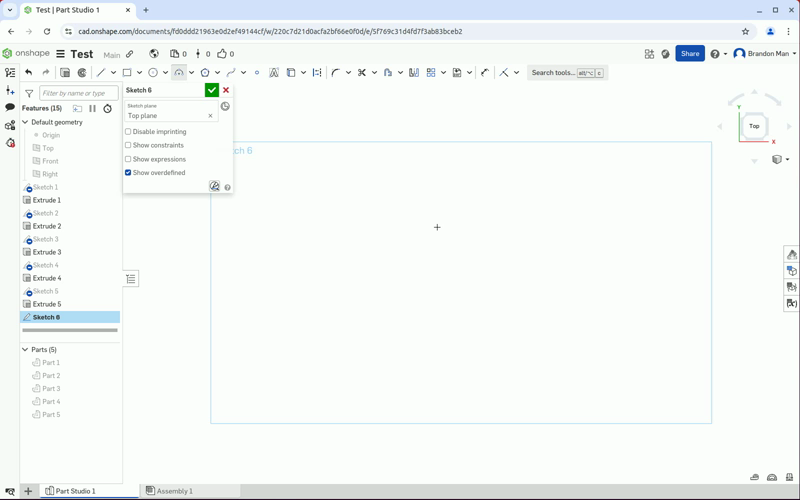
mouse_move(460, 283)
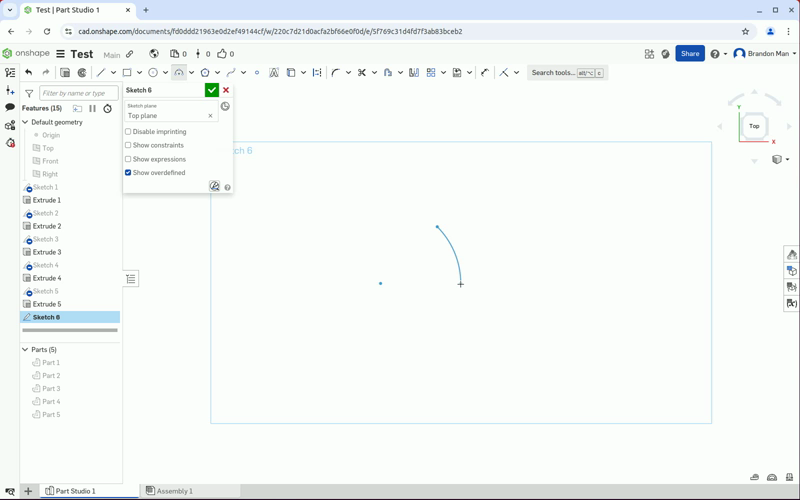
click(460, 283)
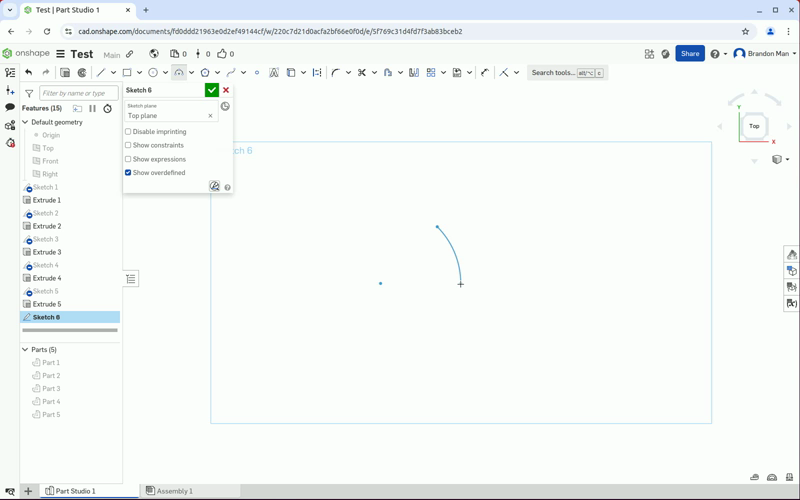
mouse_move(443, 257)
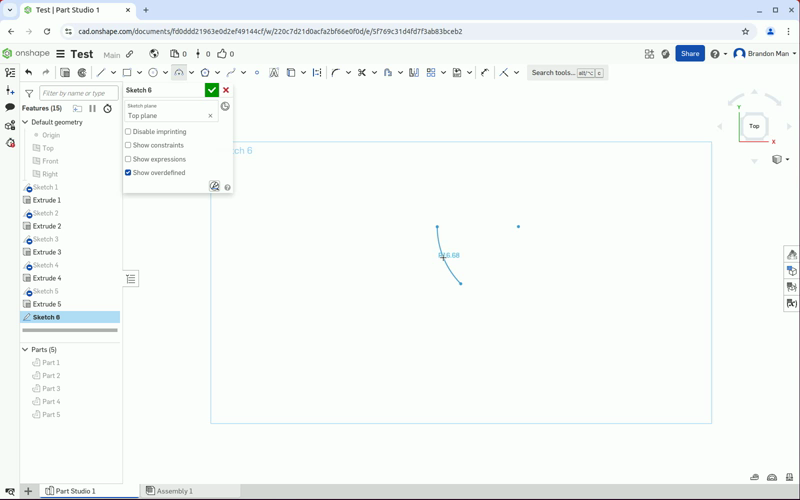
click(443, 257)
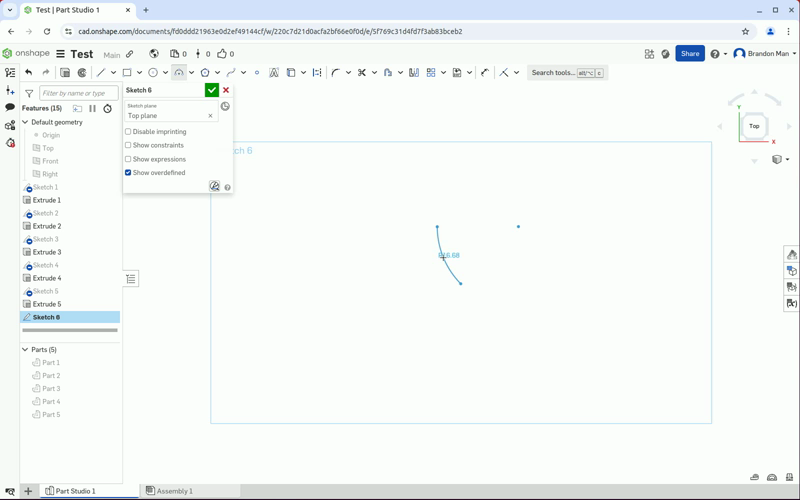
key_up(shift)
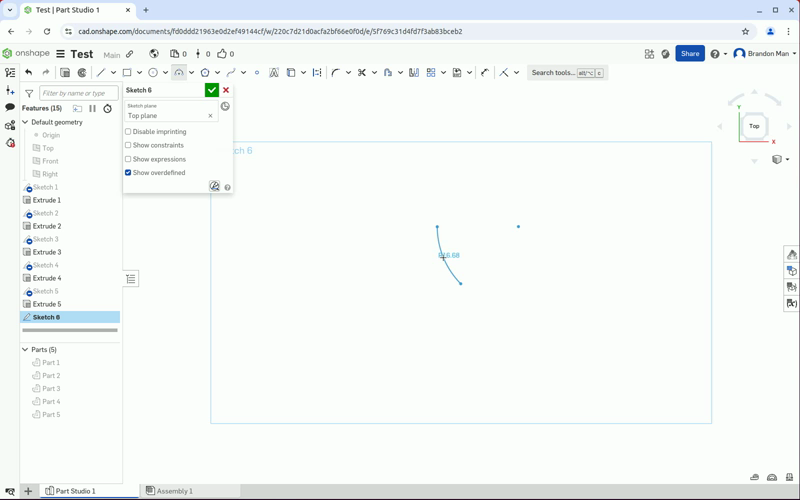
mouse_move(460, 283)
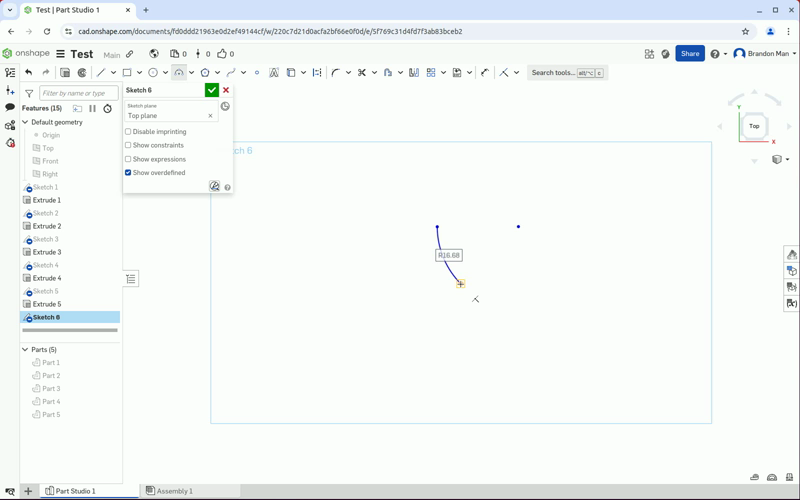
click(460, 283)
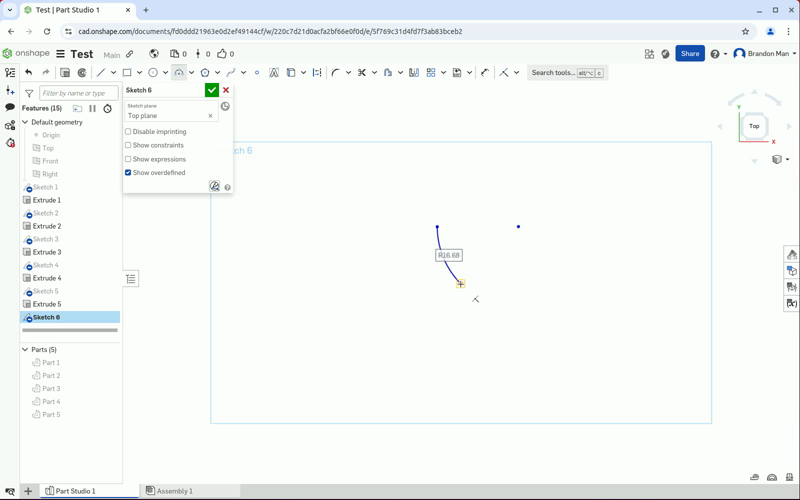
key_down(shift)
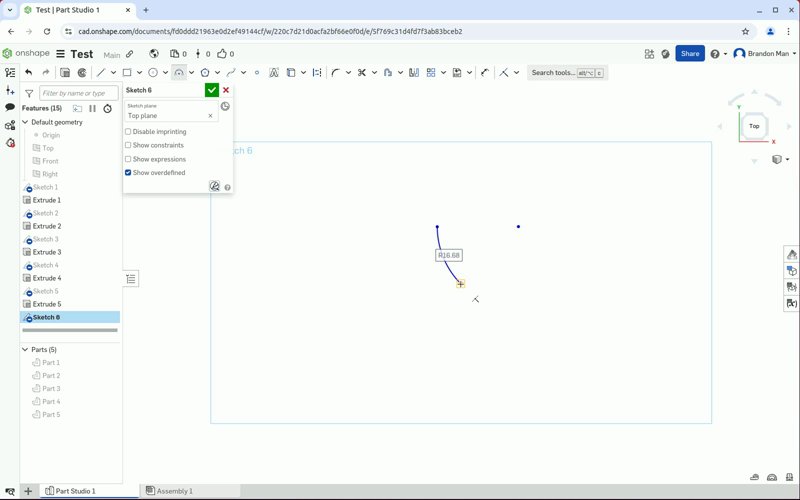
mouse_move(484, 226)
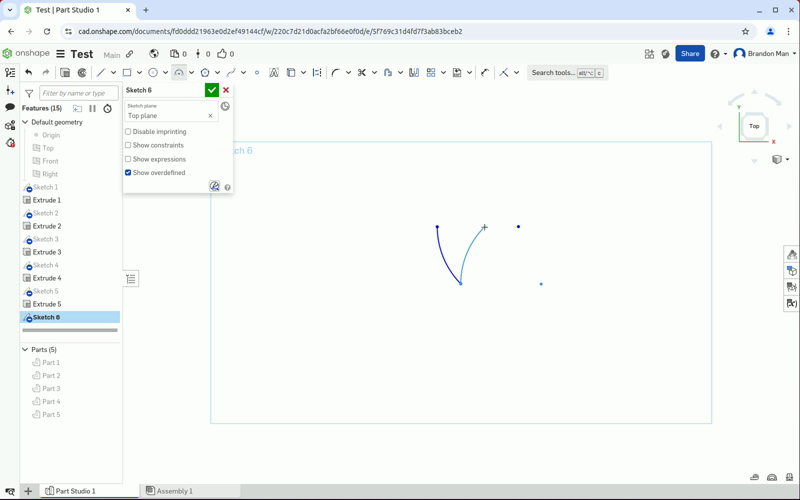
click(484, 226)
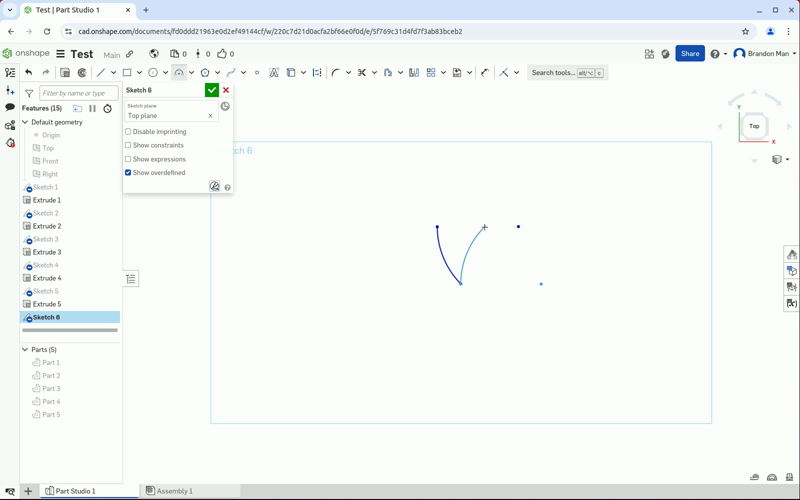
mouse_move(478, 257)
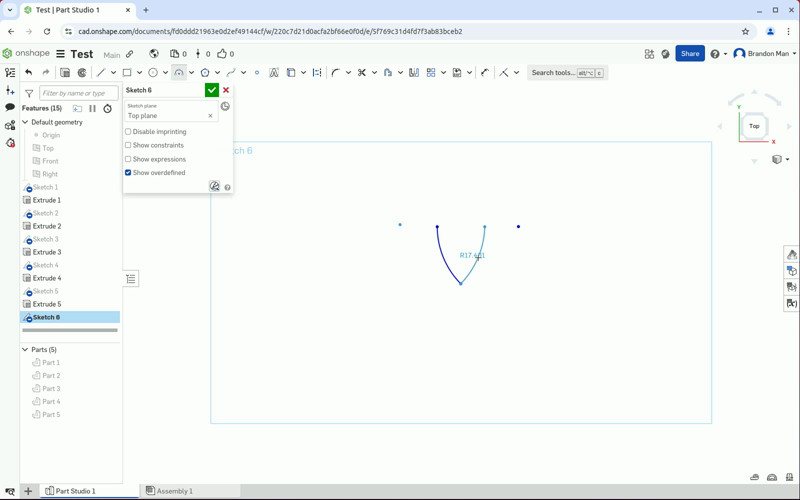
click(478, 257)
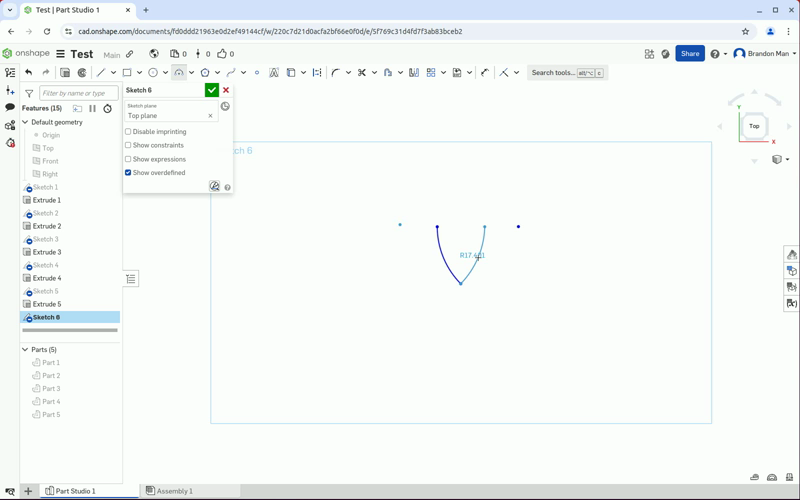
key_up(shift)
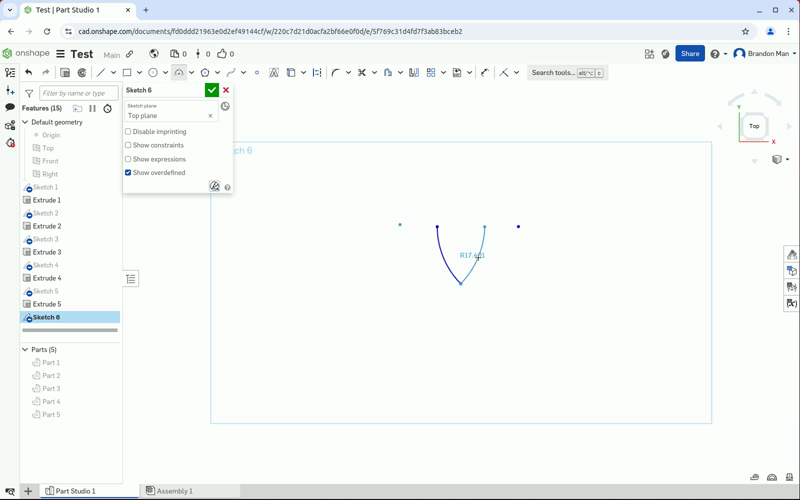
key(esc)
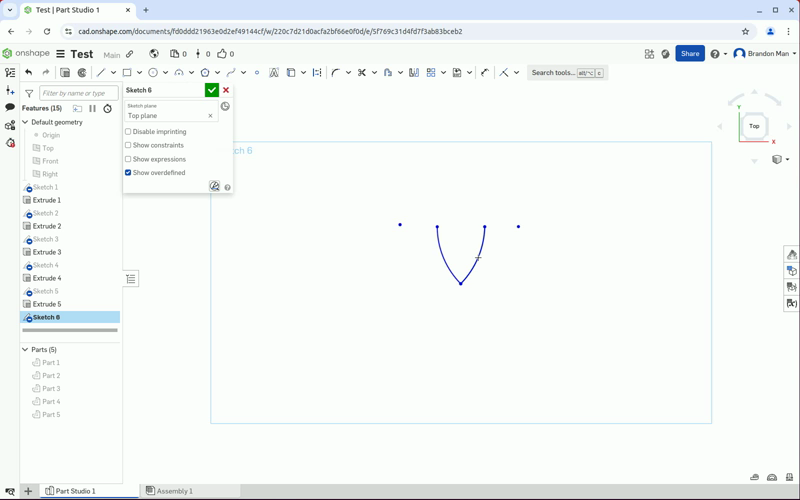
key(l)
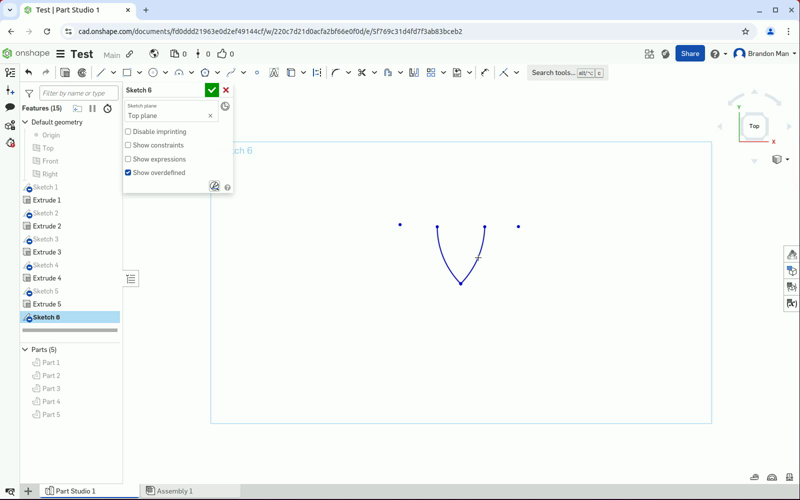
mouse_move(484, 226)
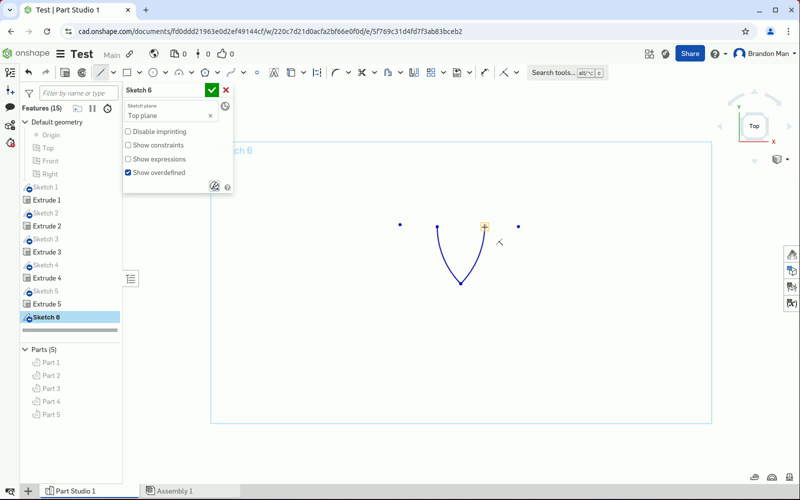
click(484, 226)
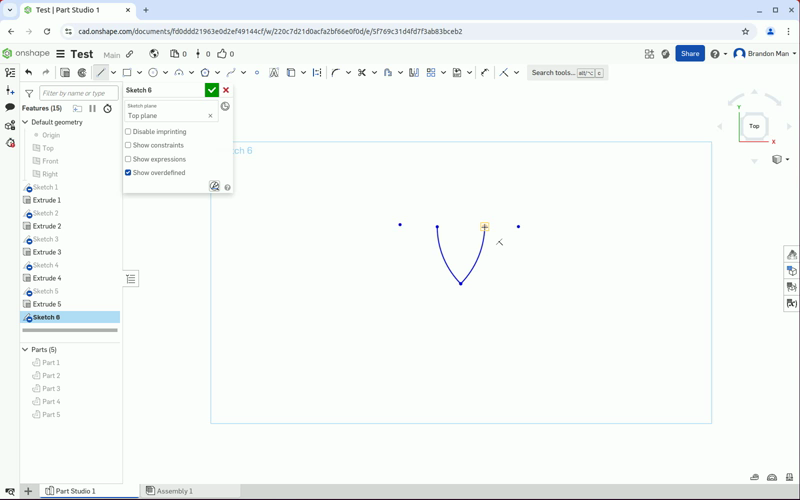
mouse_move(514, 226)
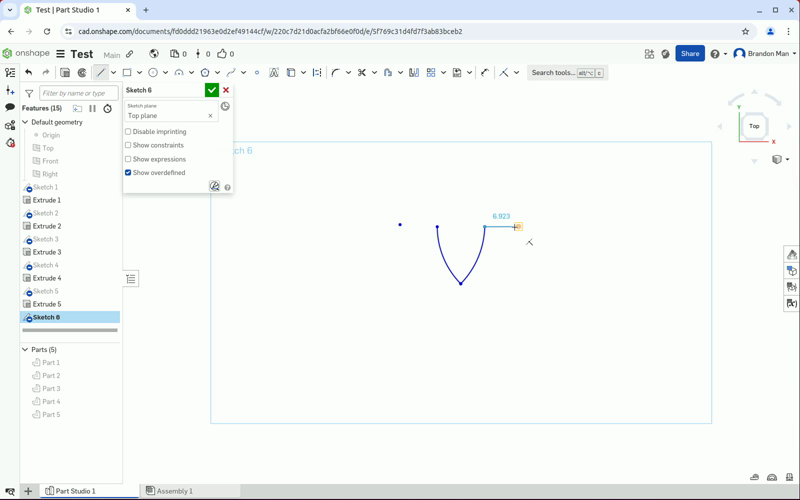
key_down(shift)
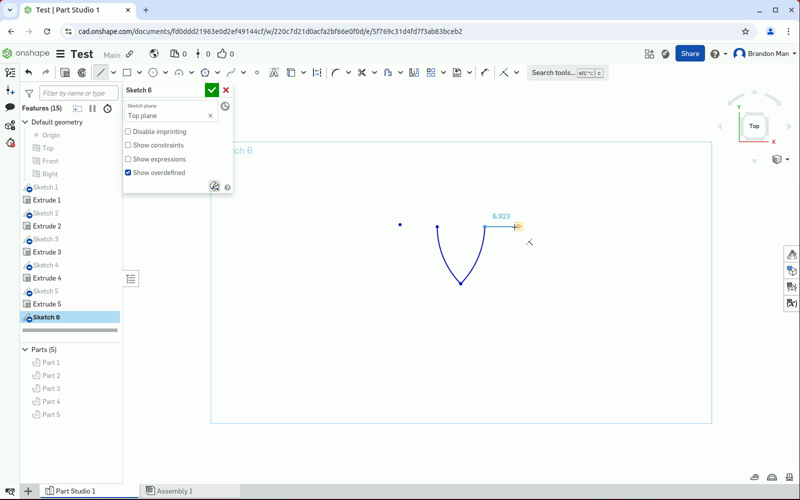
mouse_move(437, 226)
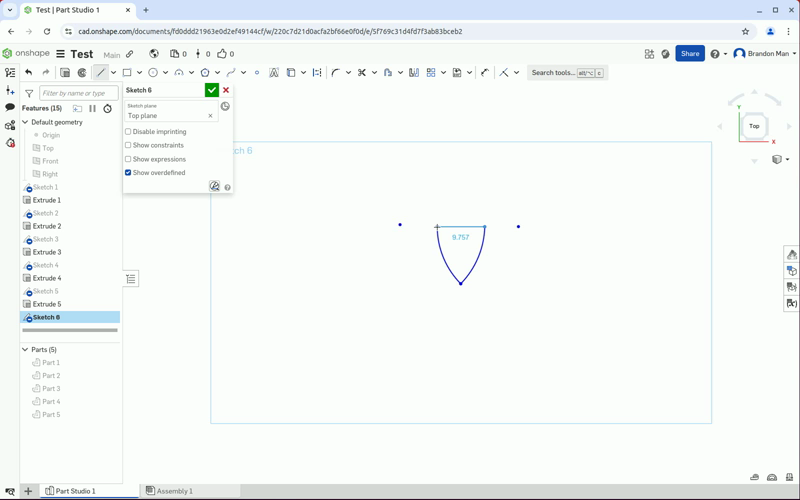
key_up(shift)
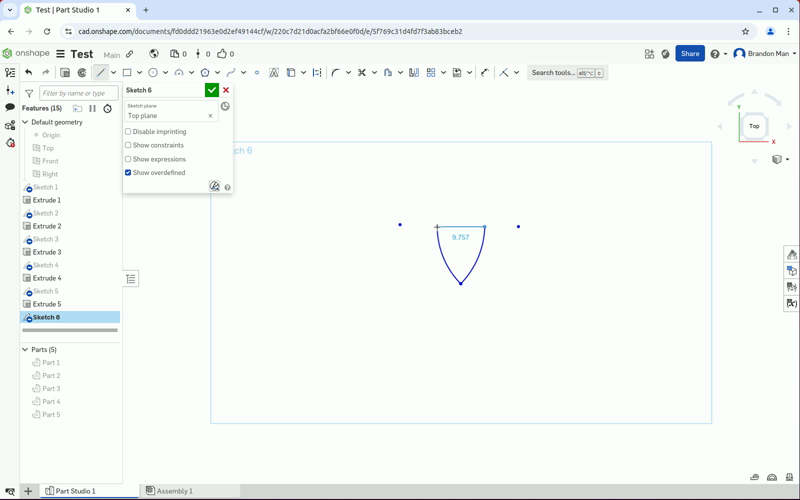
click(437, 226)
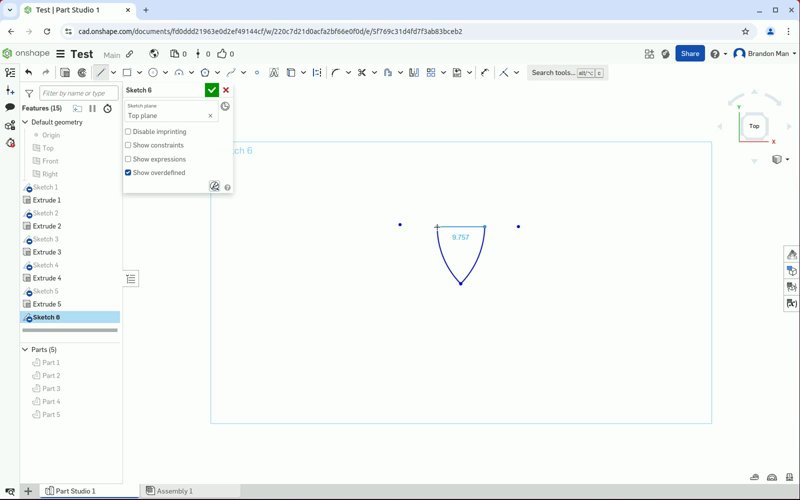
key(esc)
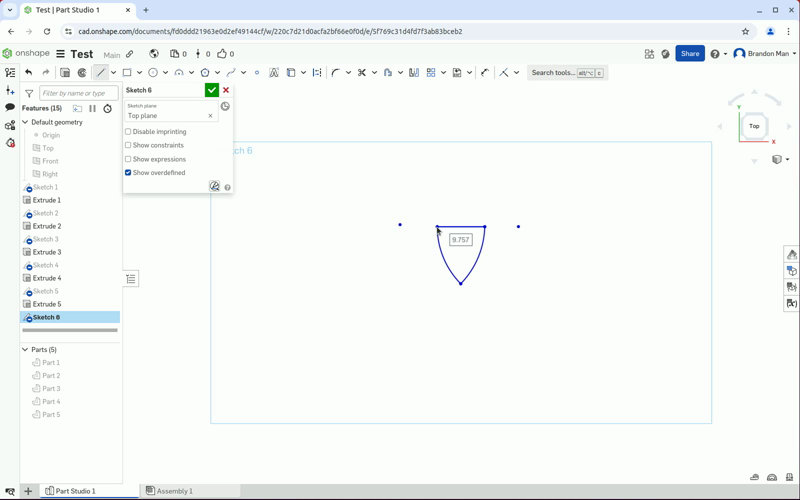
mouse_move(446, 228)
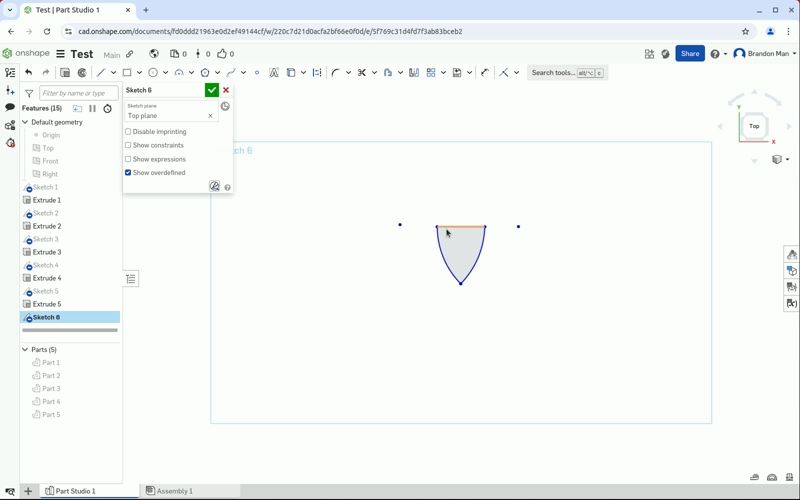
click(446, 228)
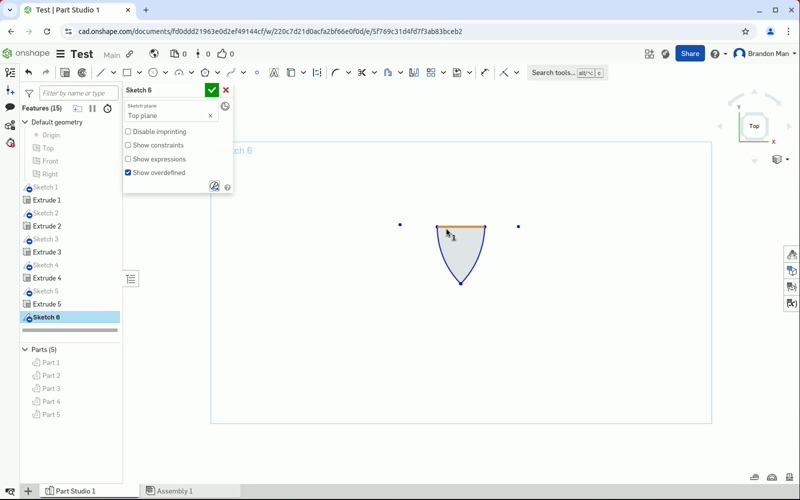
mouse_move(73, 352)
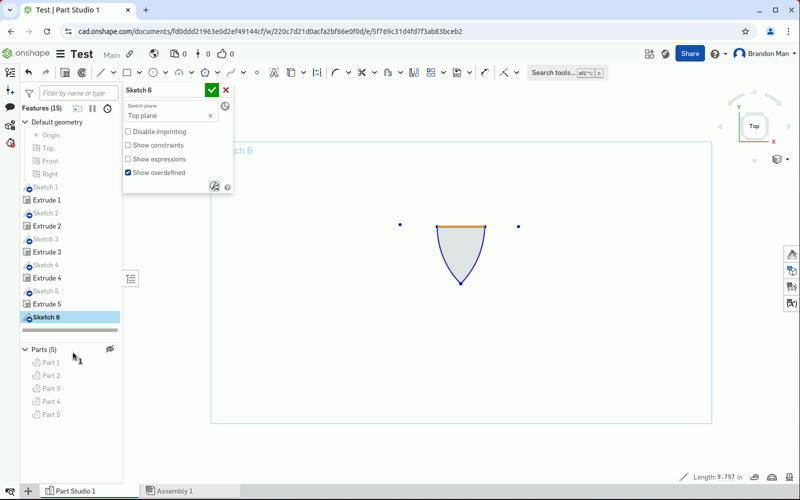
key(shift+y)
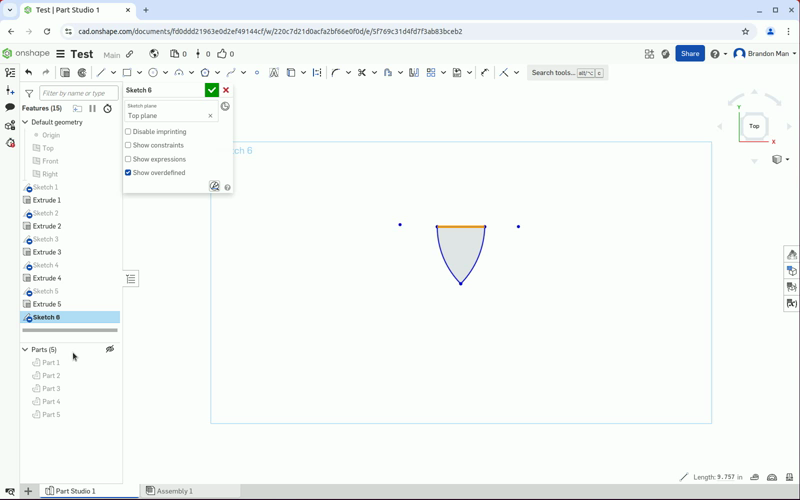
key(shift+e)
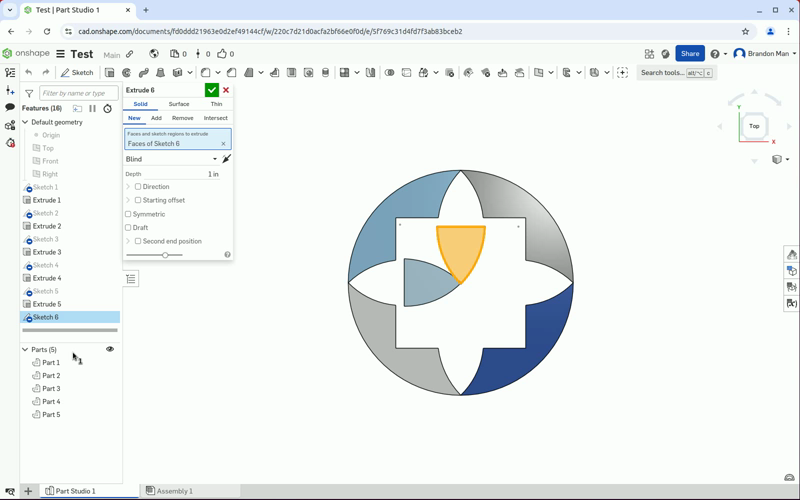
mouse_move(143, 106)
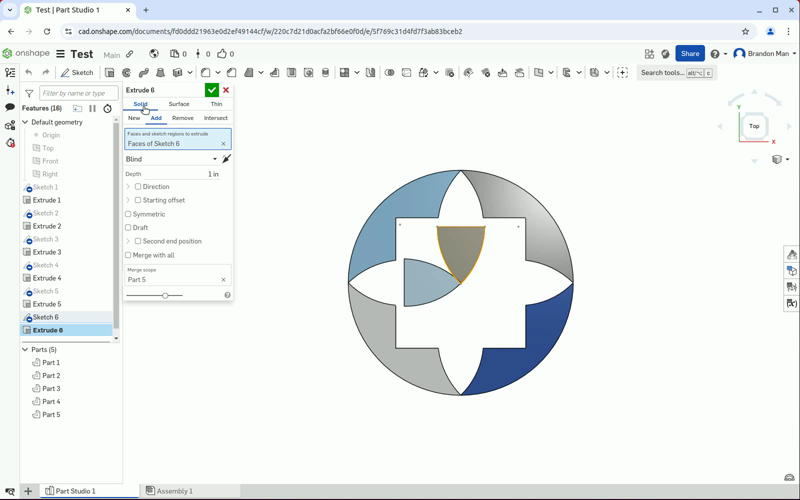
click(143, 106)
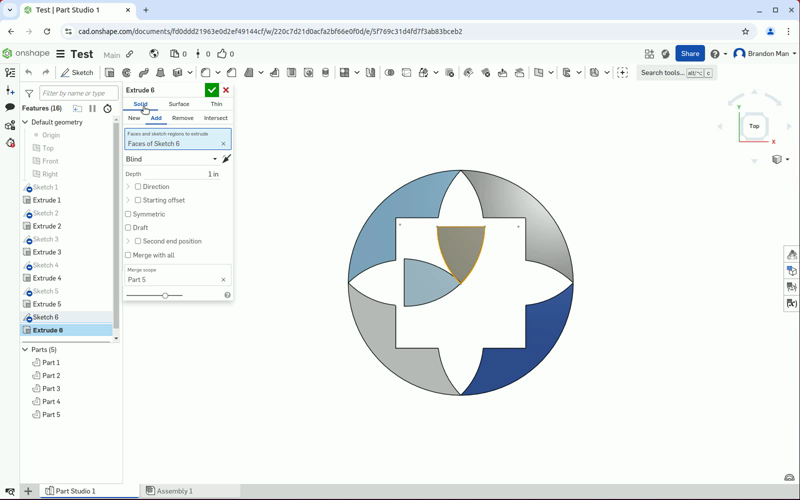
mouse_move(137, 120)
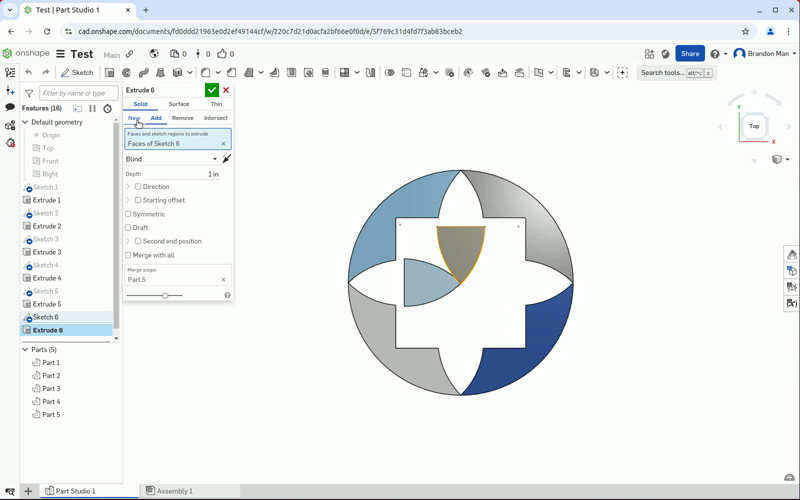
click(137, 120)
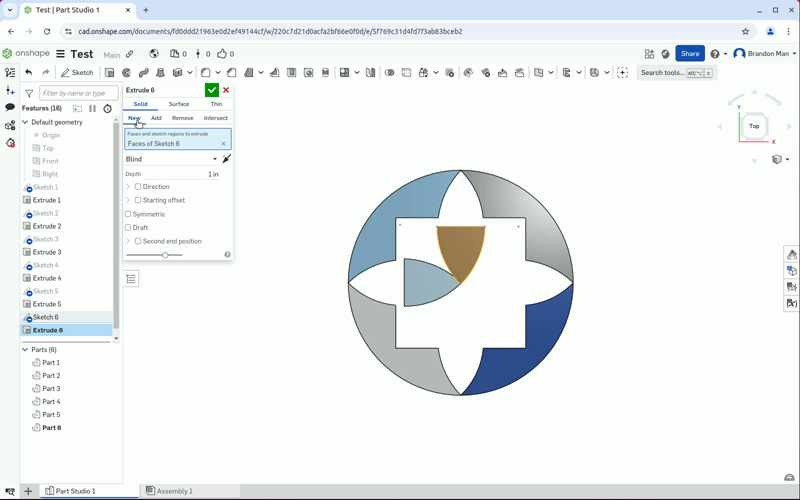
key(tab, 4)
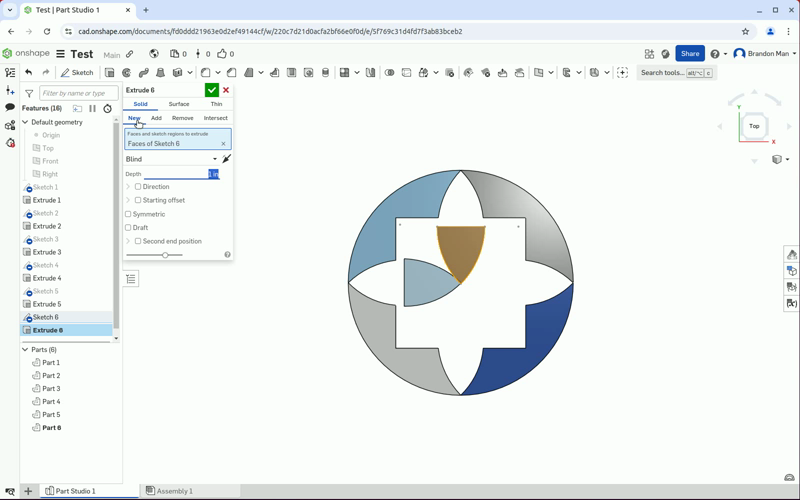
text(11.554)
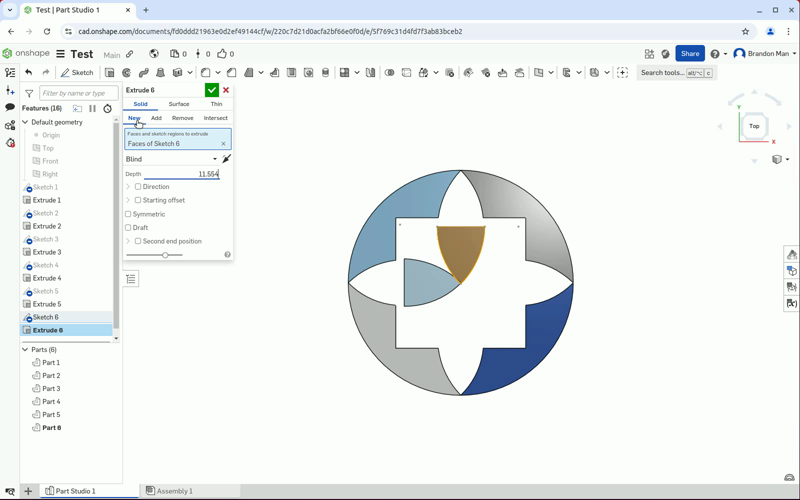
key(enter)
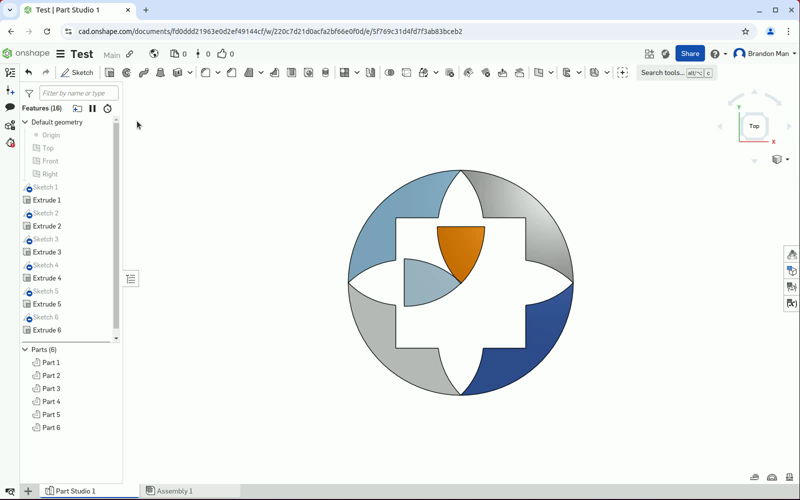
key(shift+h)
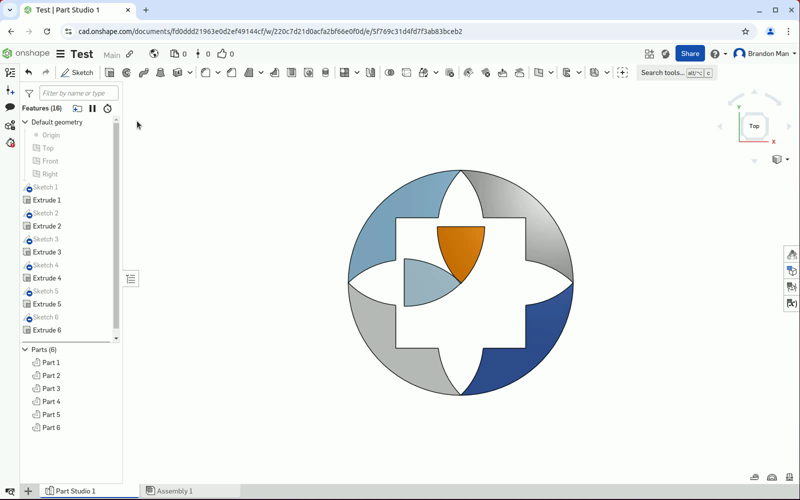
key(shift+h)
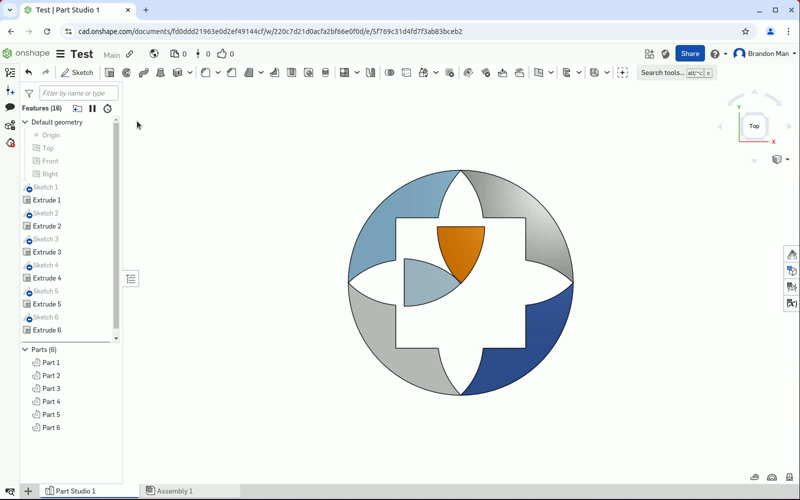
mouse_move(69, 189)
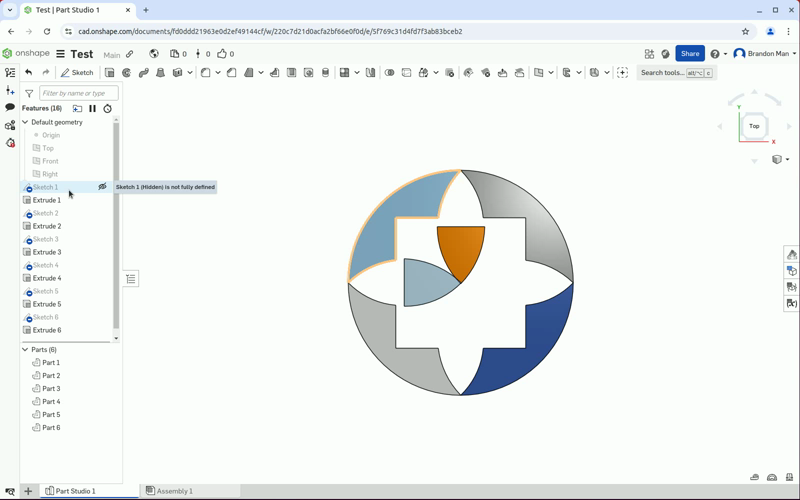
click(69, 189)
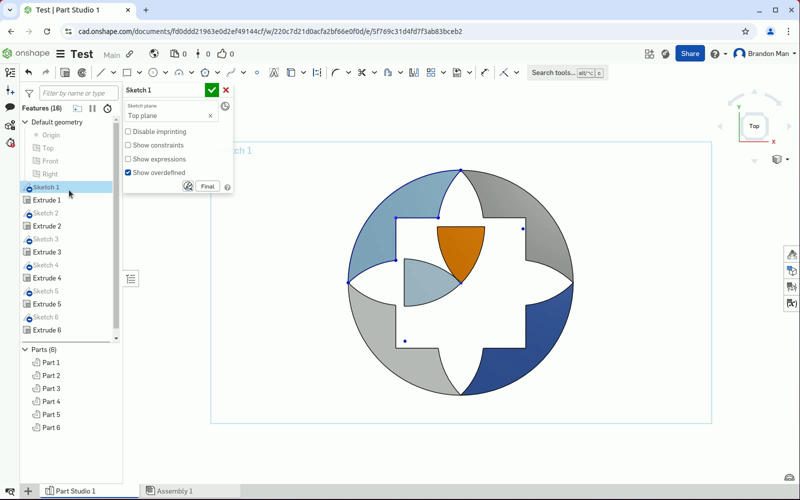
mouse_move(229, 92)
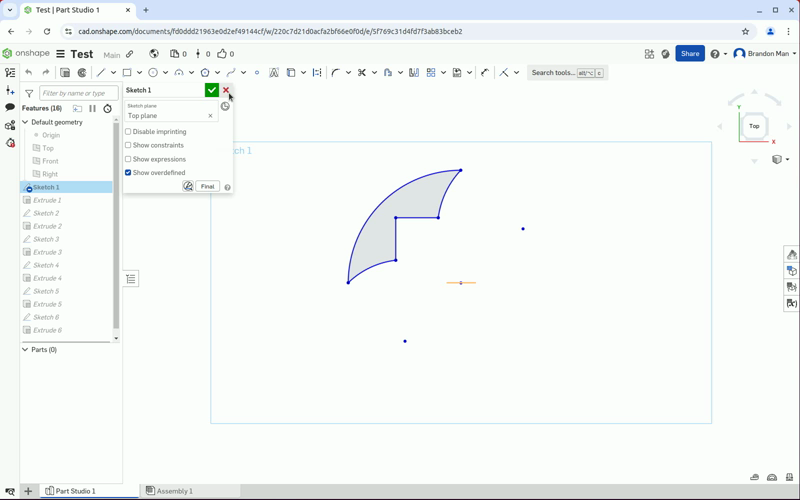
click(229, 92)
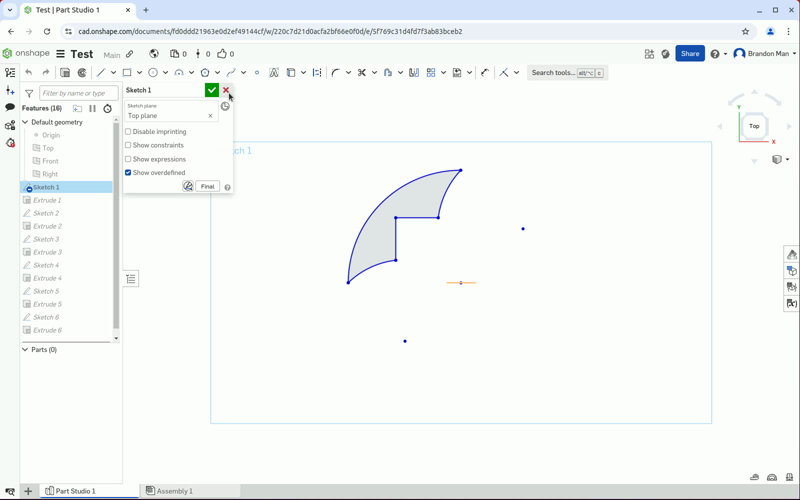
key(shift+s)
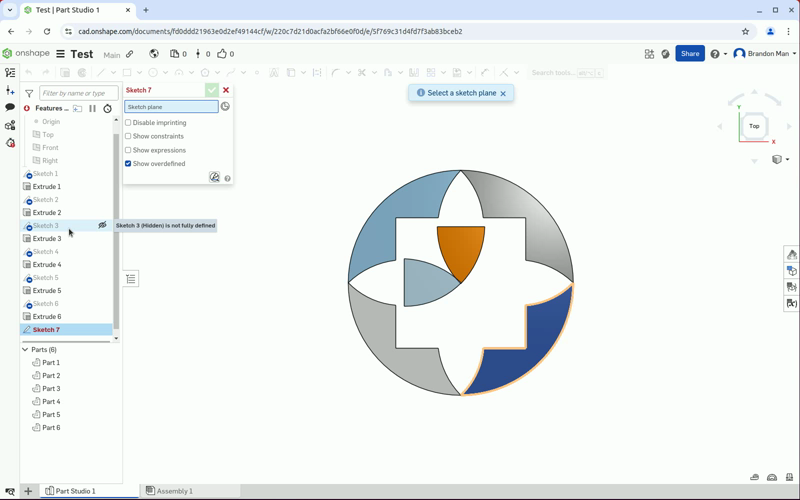
scroll(3)
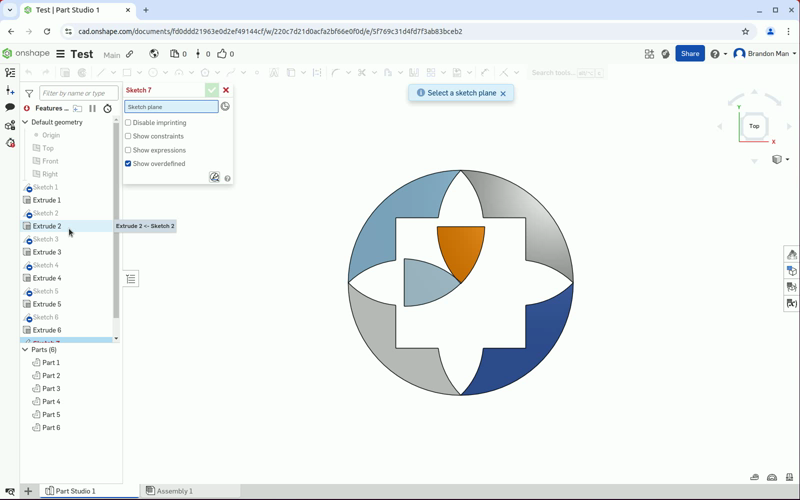
mouse_move(69, 150)
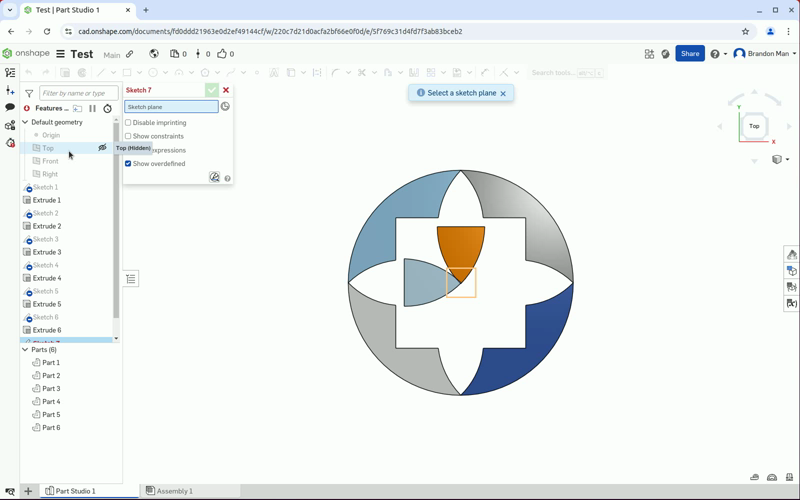
click(69, 150)
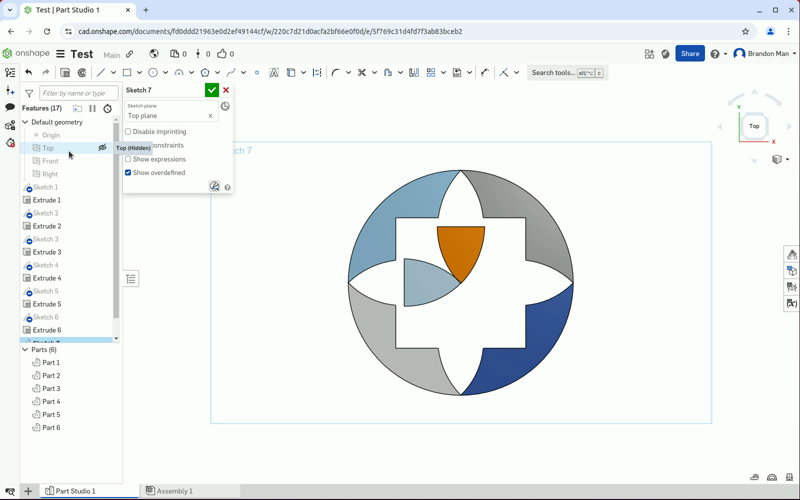
mouse_move(73, 352)
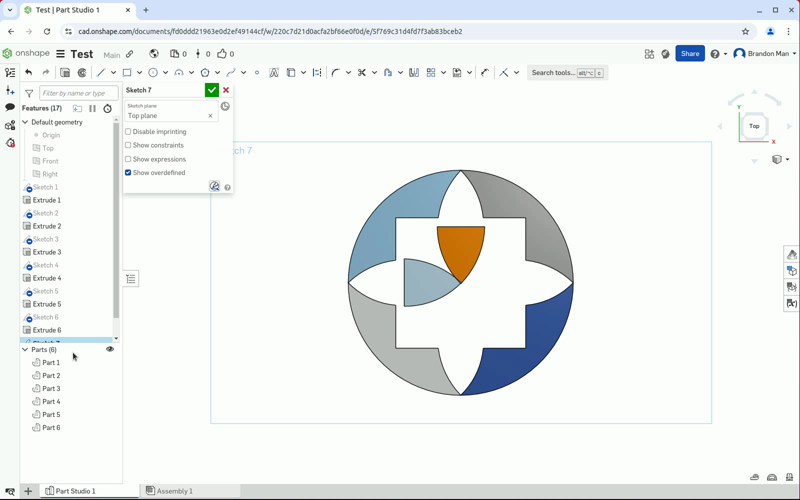
key(y)
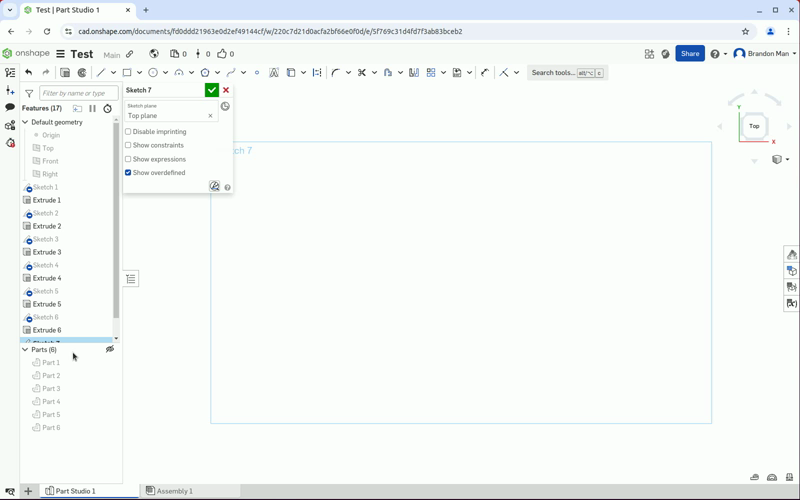
key(a)
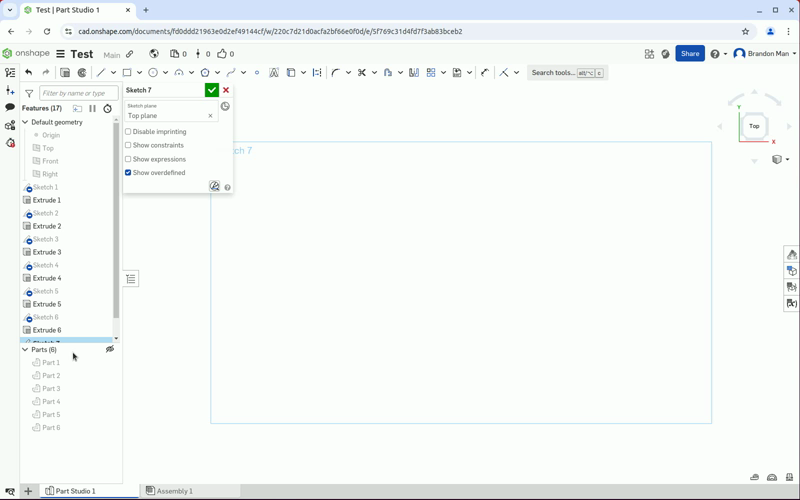
key_down(shift)
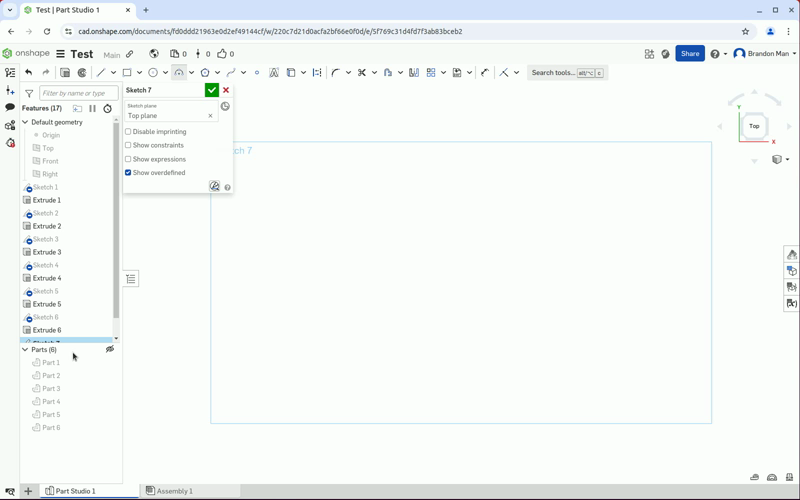
mouse_move(460, 282)
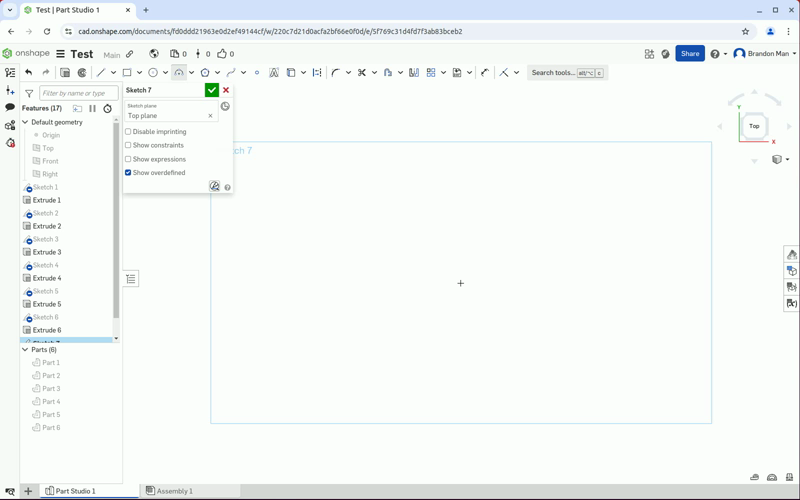
click(460, 282)
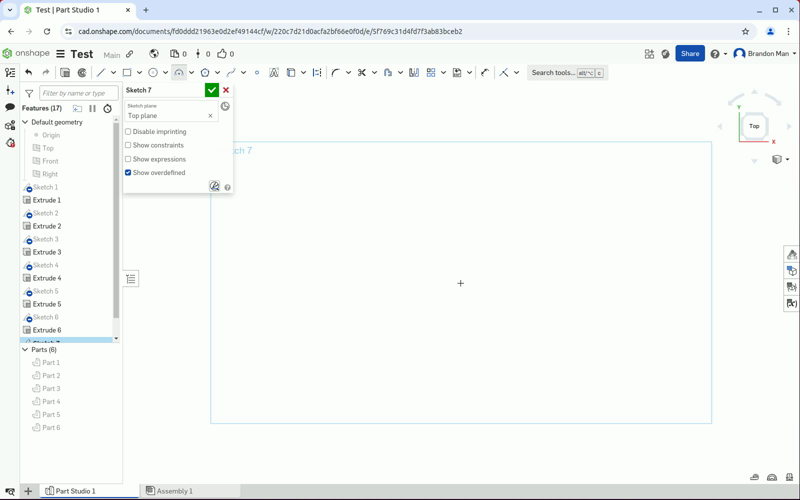
key_up(shift)
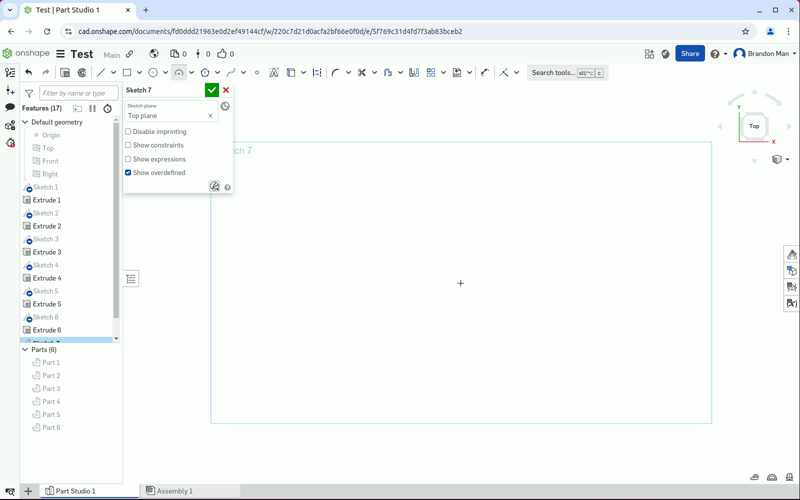
key_down(shift)
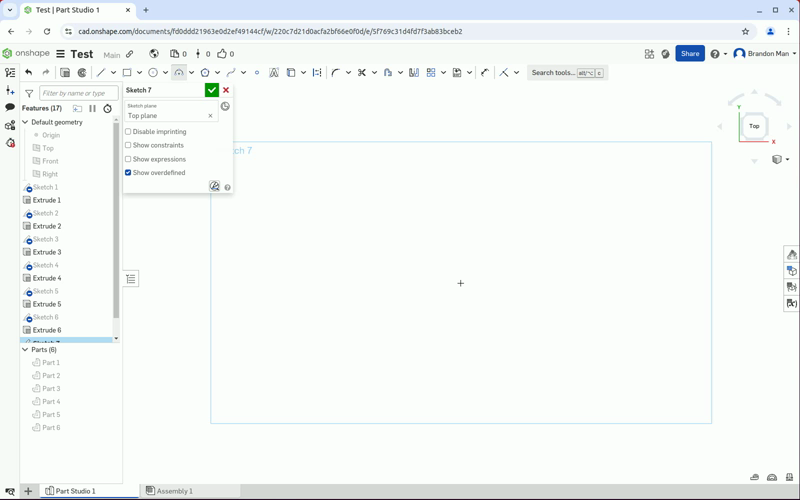
mouse_move(517, 306)
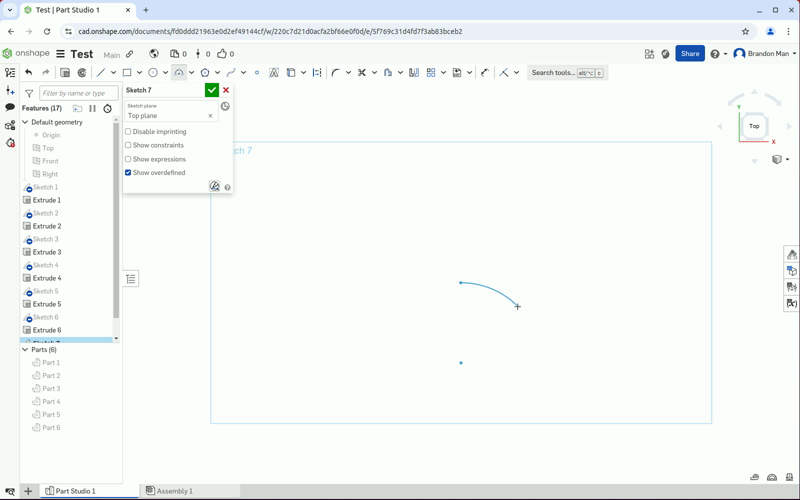
click(517, 306)
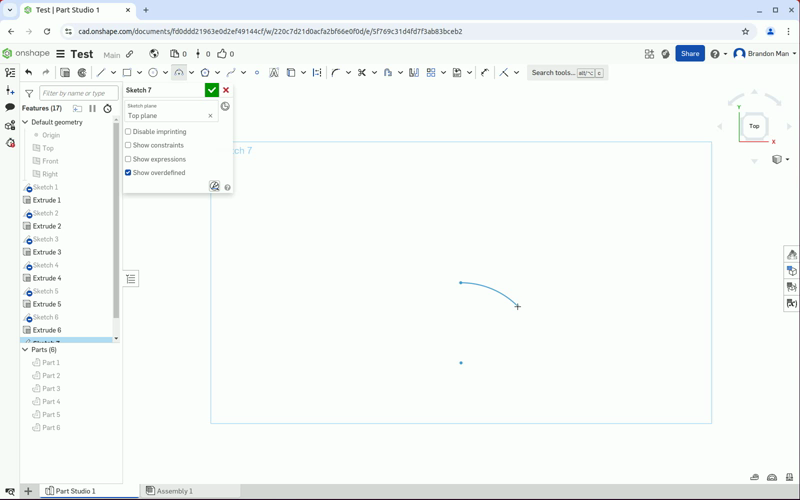
mouse_move(486, 300)
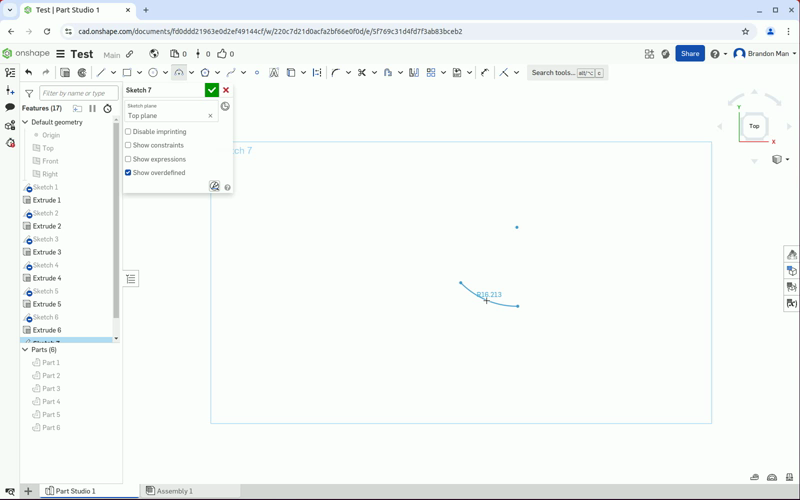
click(486, 300)
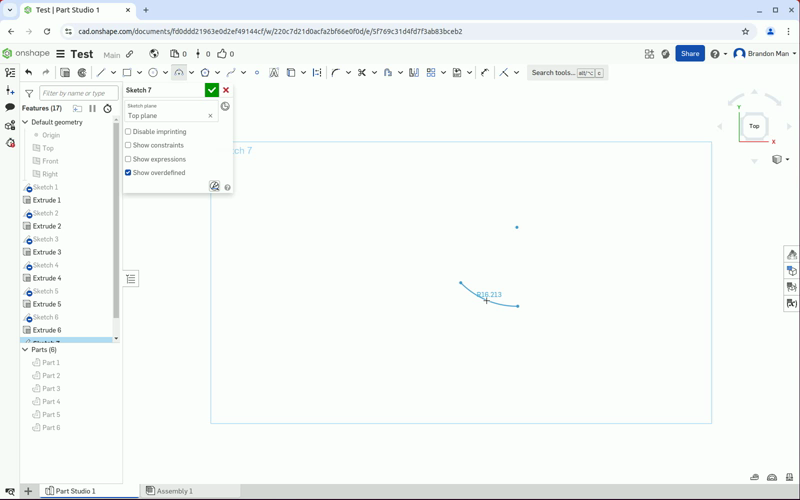
key_up(shift)
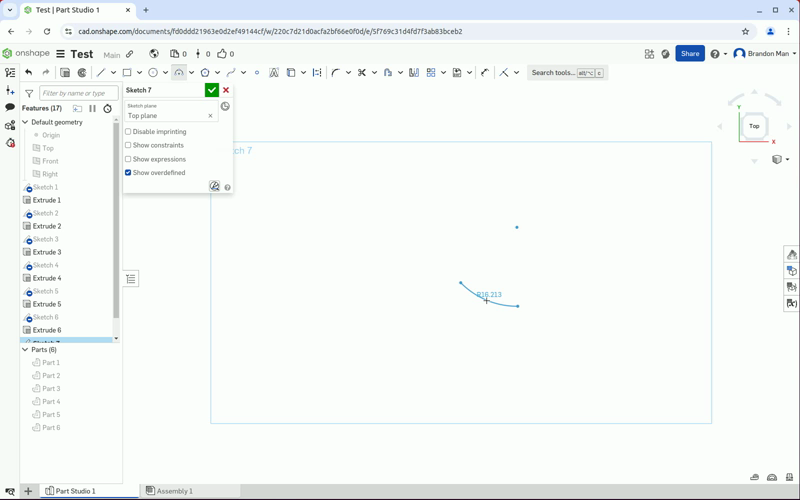
key(esc)
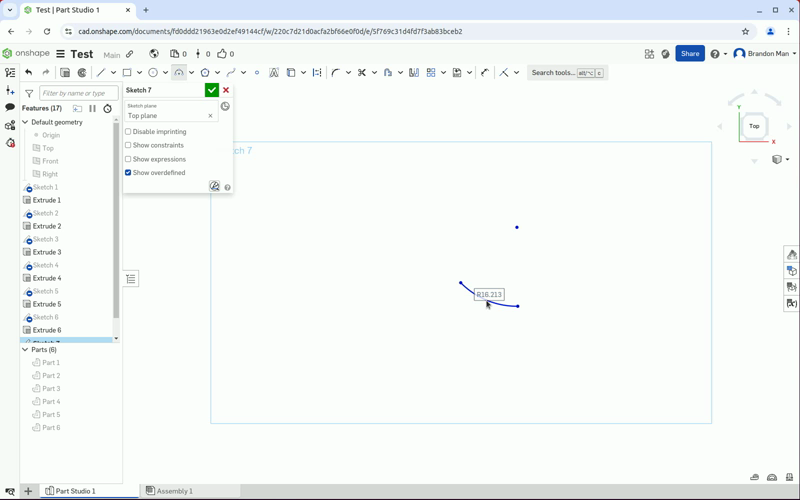
key(l)
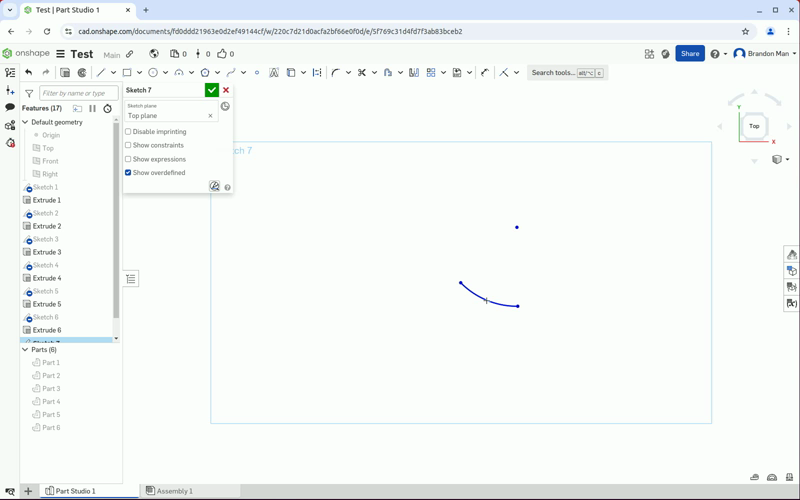
mouse_move(517, 306)
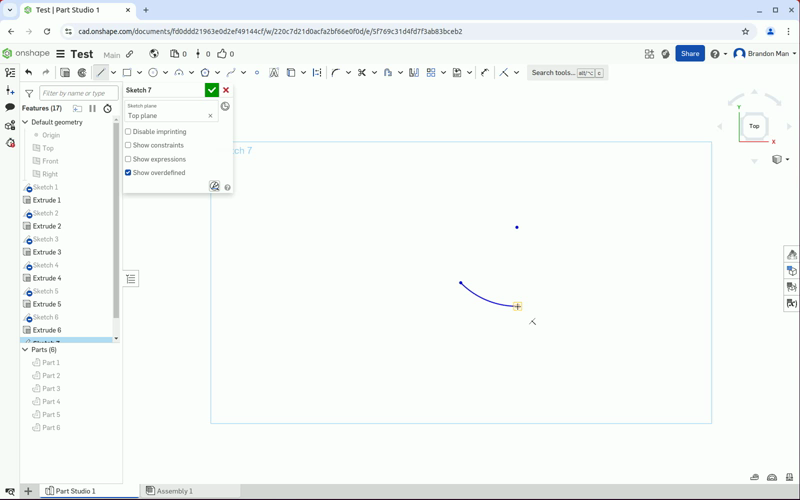
click(517, 306)
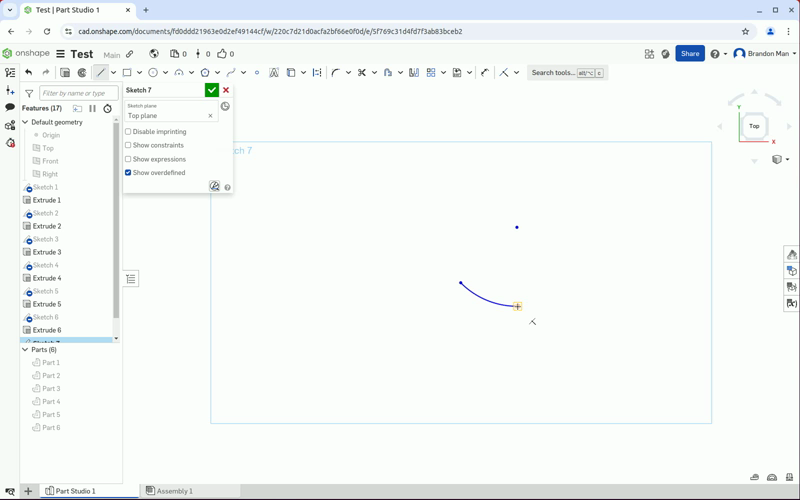
key_down(shift)
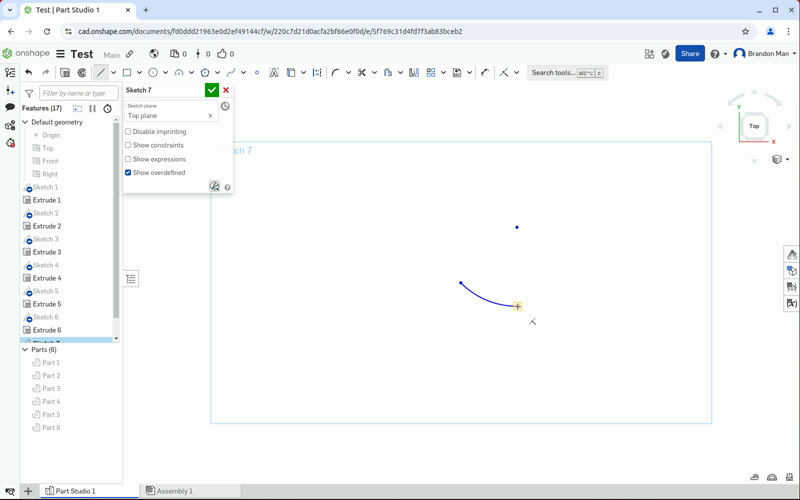
mouse_move(547, 306)
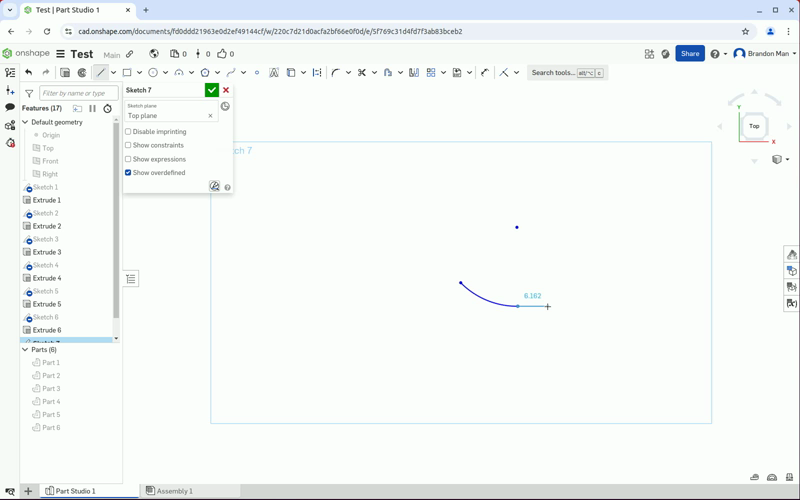
mouse_move(517, 259)
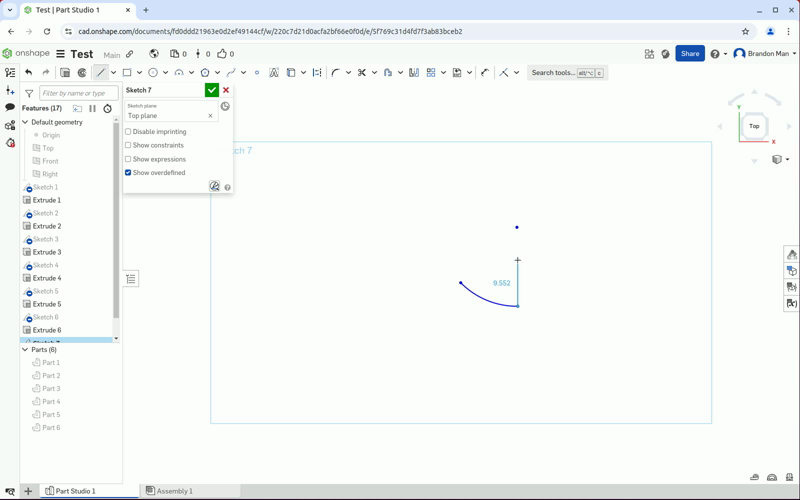
click(517, 259)
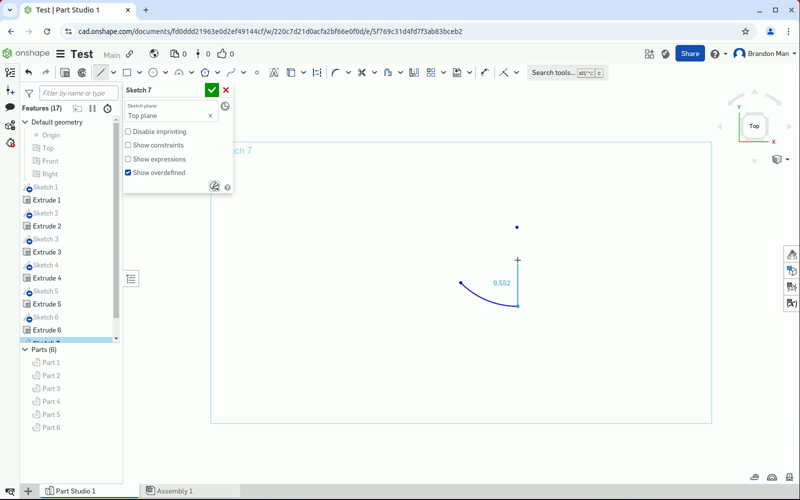
key_up(shift)
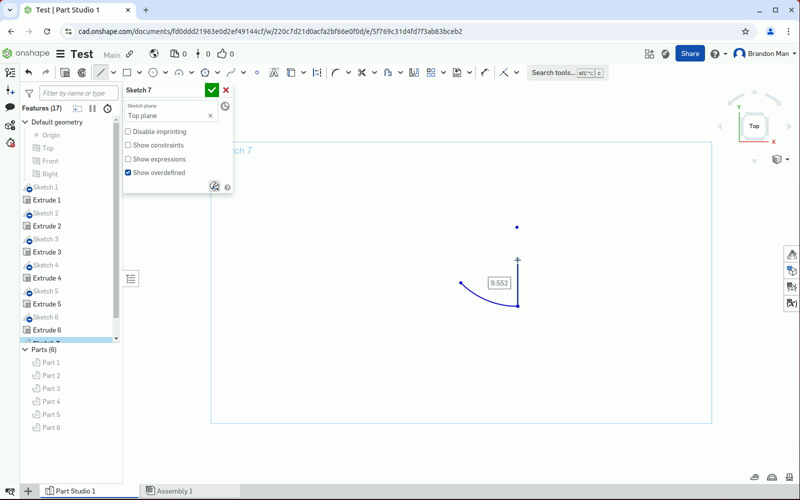
key(esc)
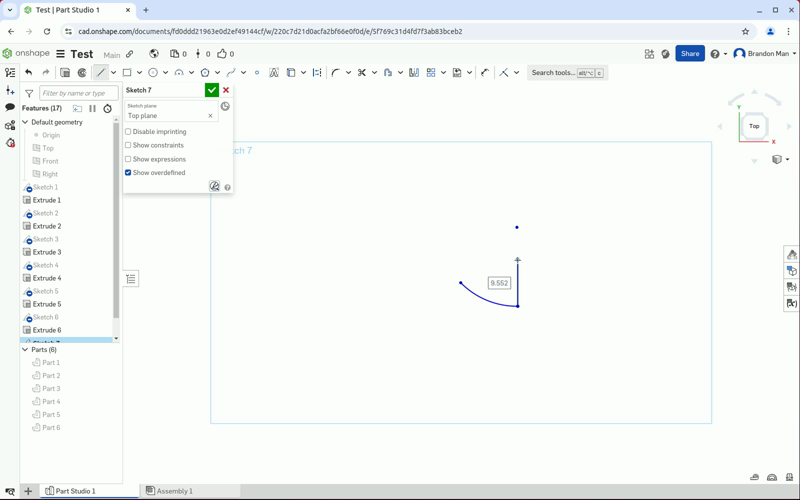
key(a)
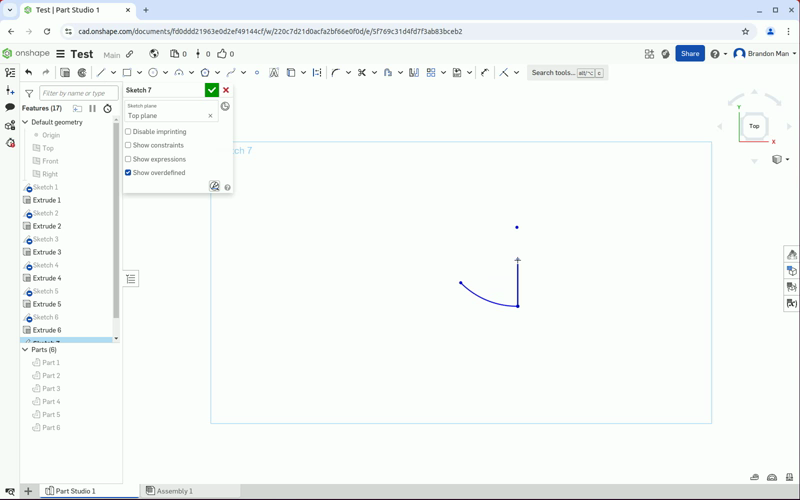
mouse_move(517, 259)
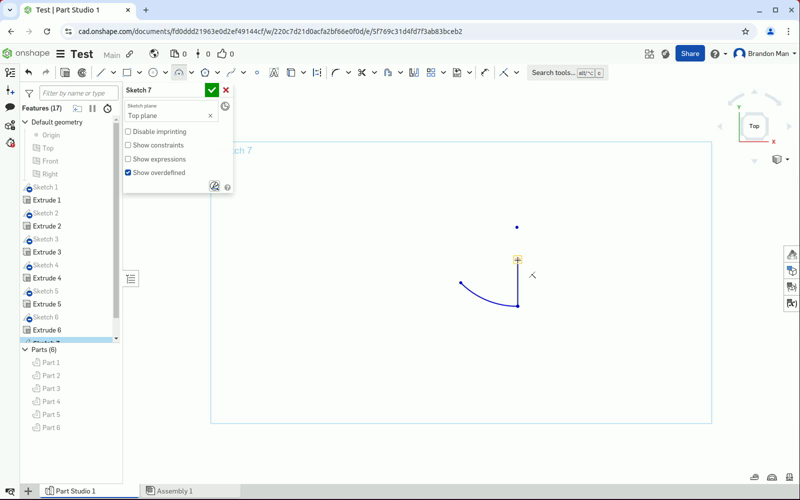
click(517, 259)
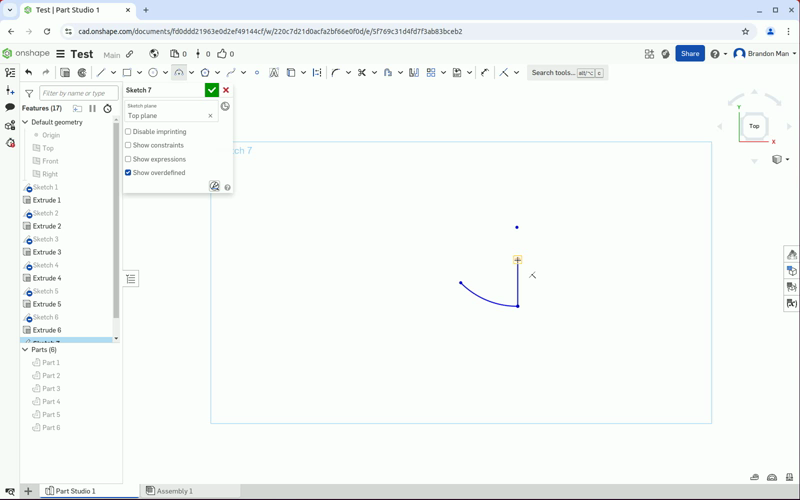
mouse_move(460, 282)
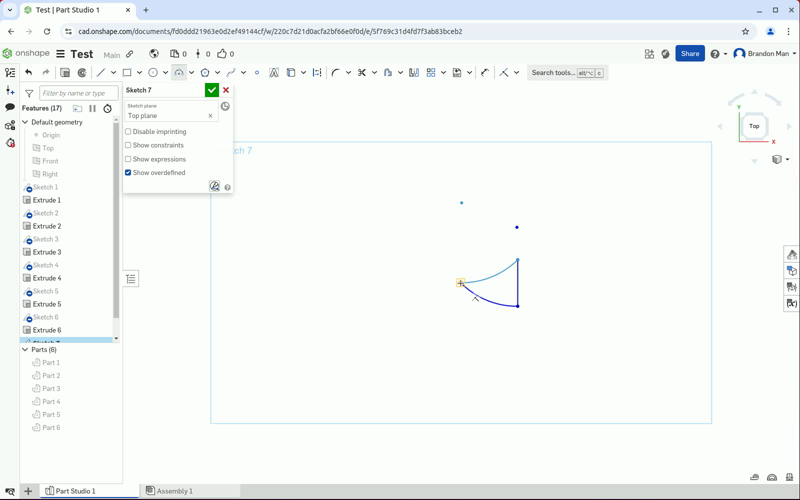
click(460, 282)
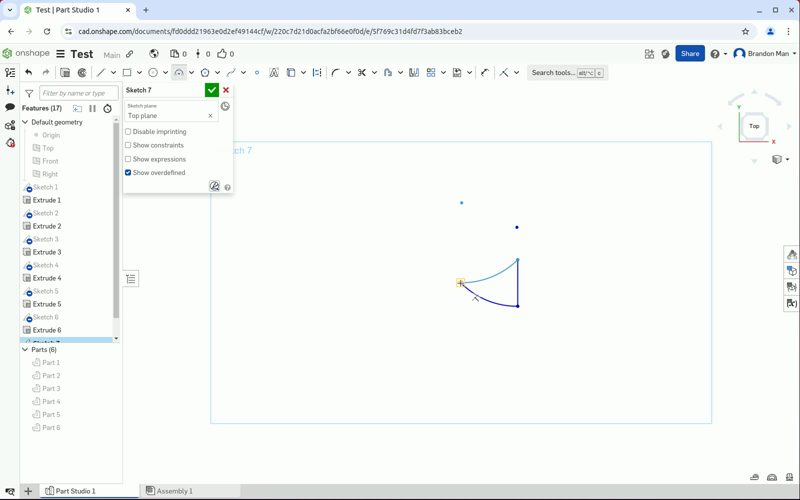
key_down(shift)
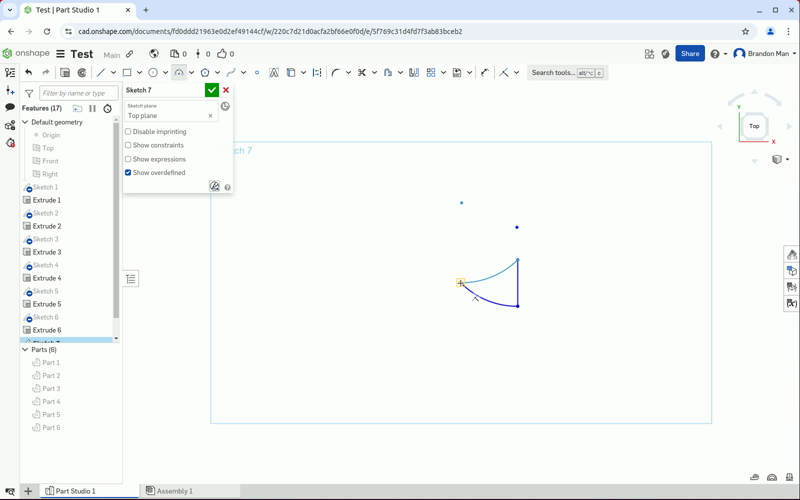
mouse_move(486, 265)
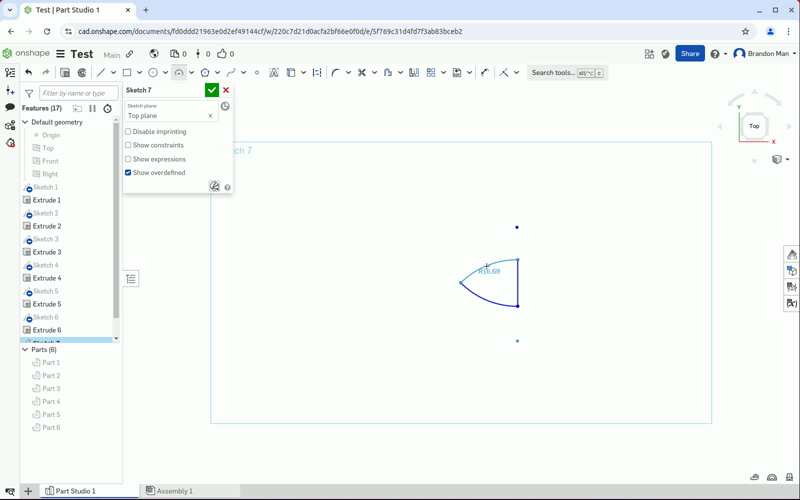
click(486, 265)
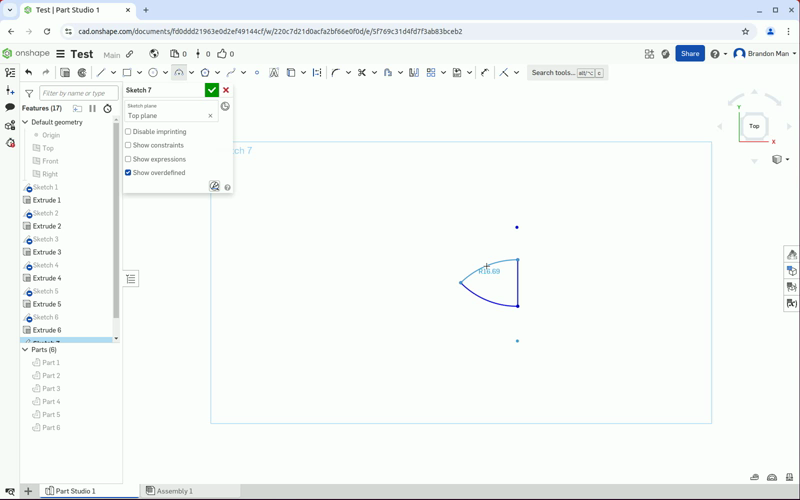
key_up(shift)
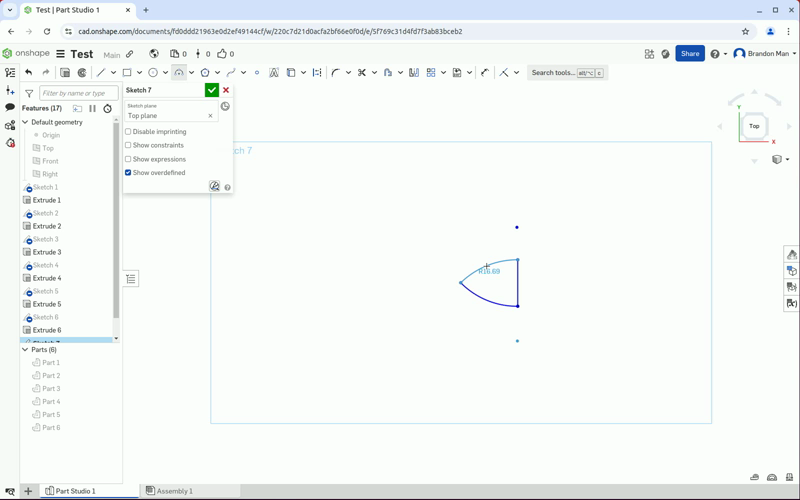
key(esc)
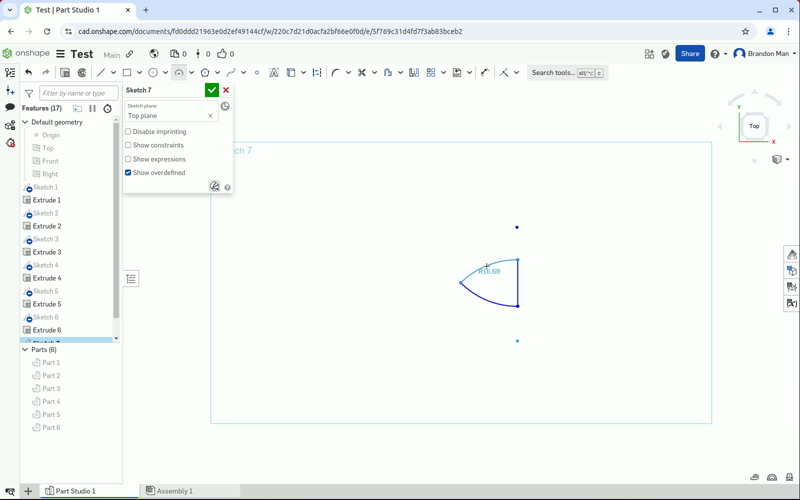
mouse_move(494, 290)
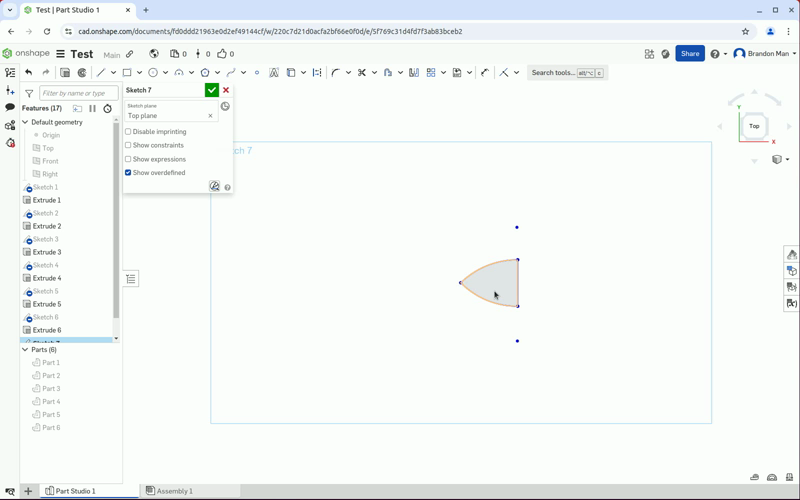
scroll(6)
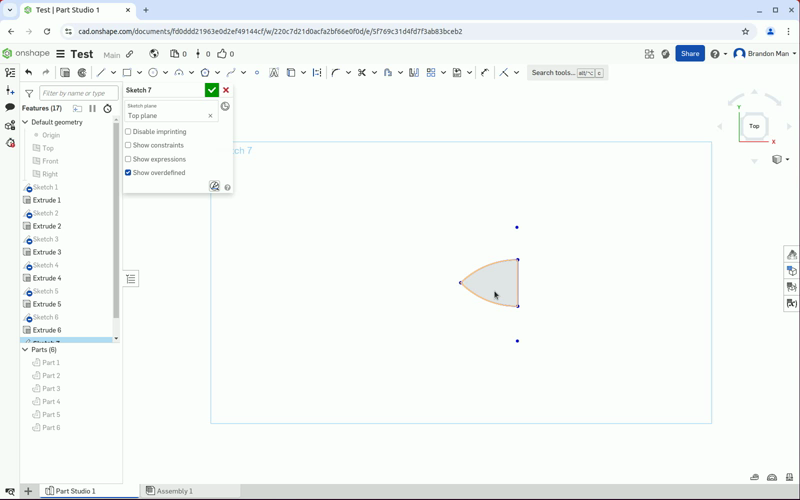
scroll(6)
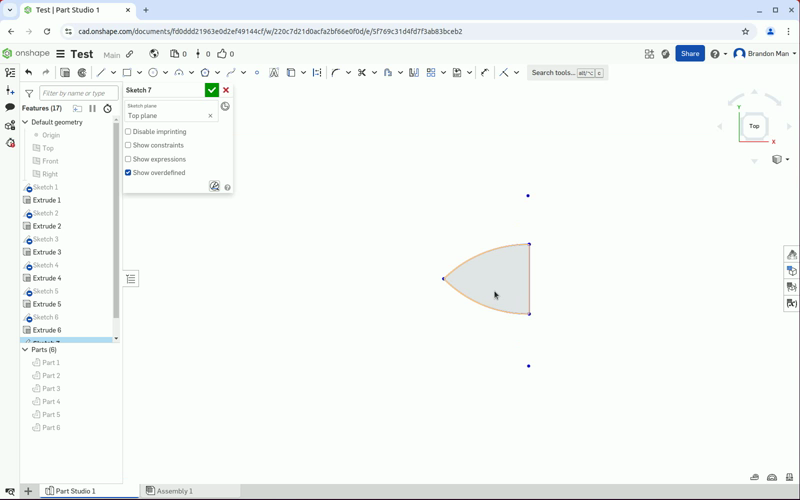
scroll(6)
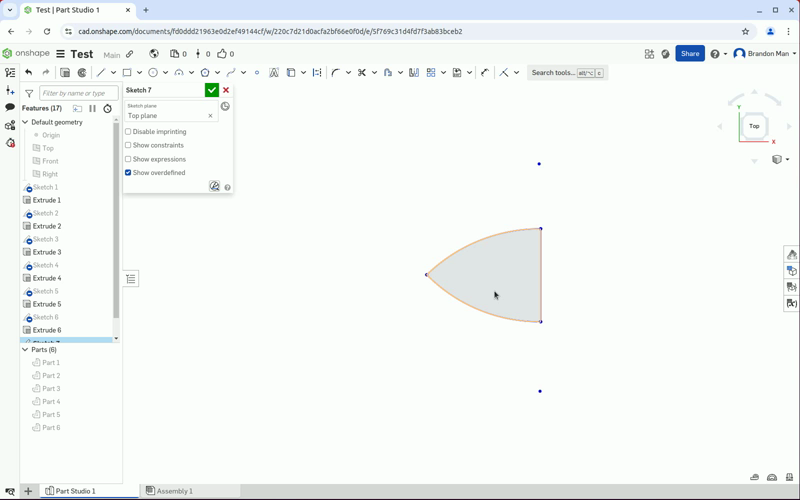
scroll(6)
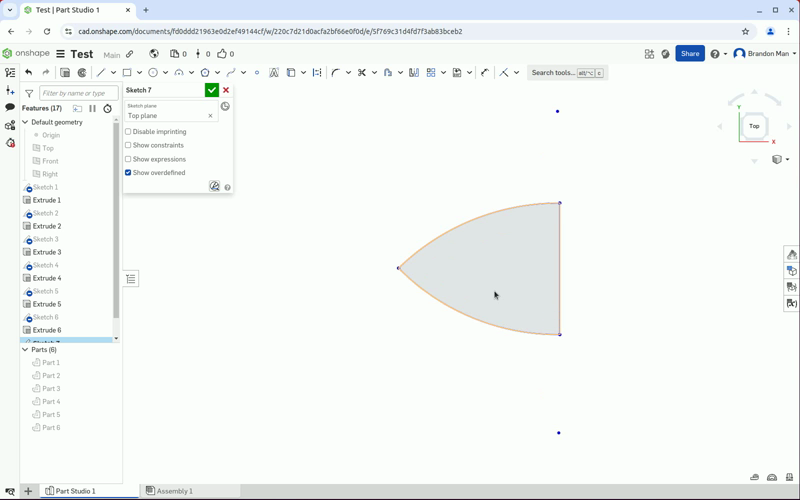
scroll(6)
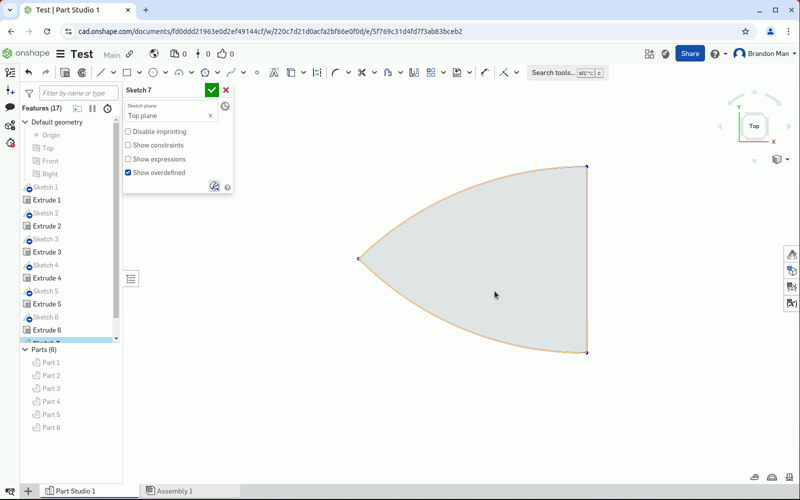
scroll(6)
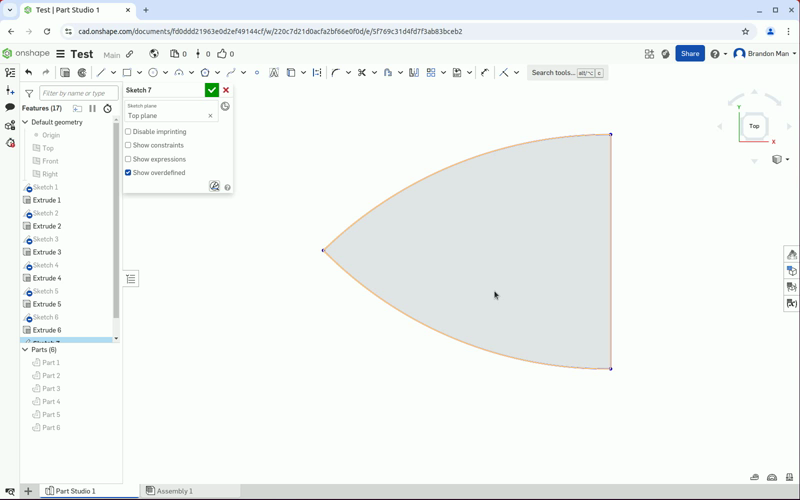
scroll(6)
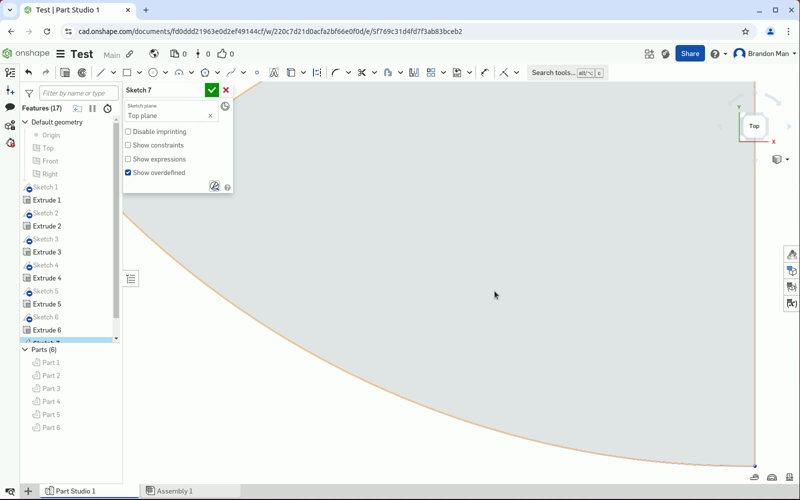
click(494, 290)
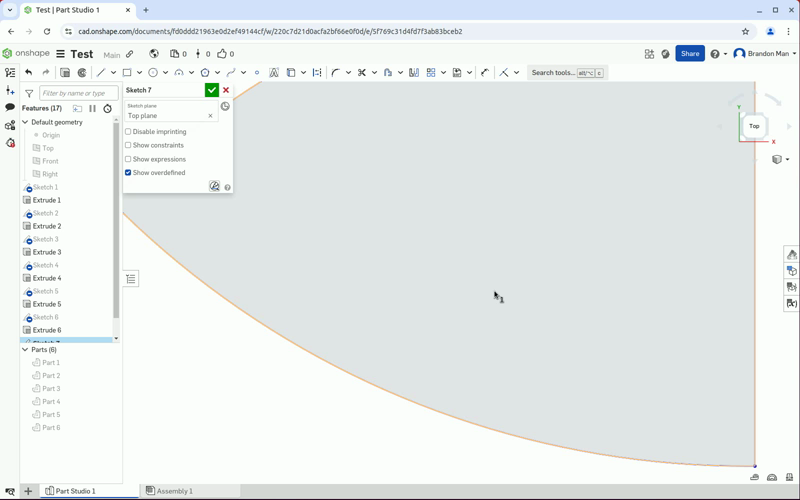
scroll(-6)
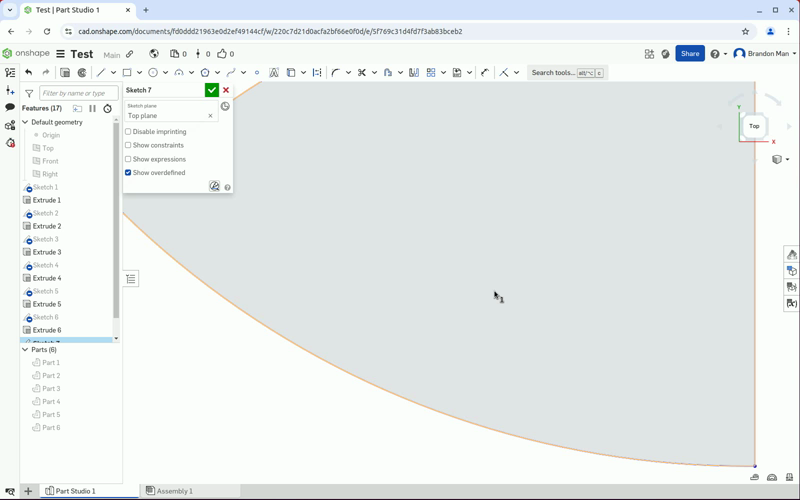
scroll(-6)
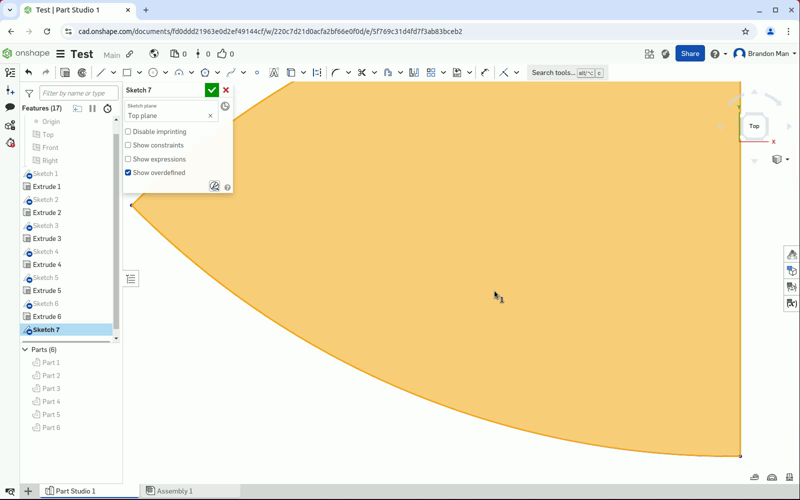
scroll(-6)
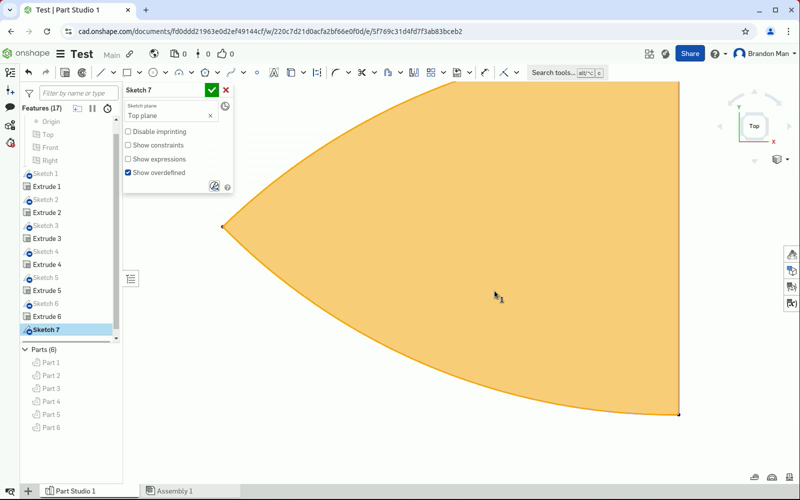
scroll(-6)
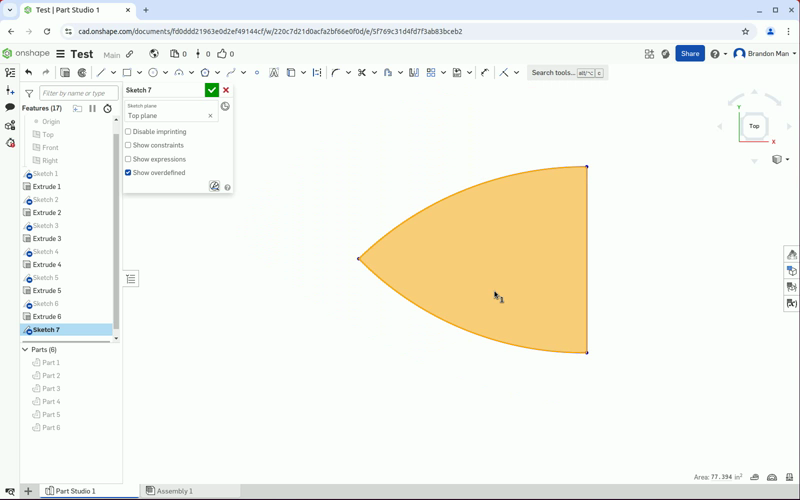
scroll(-6)
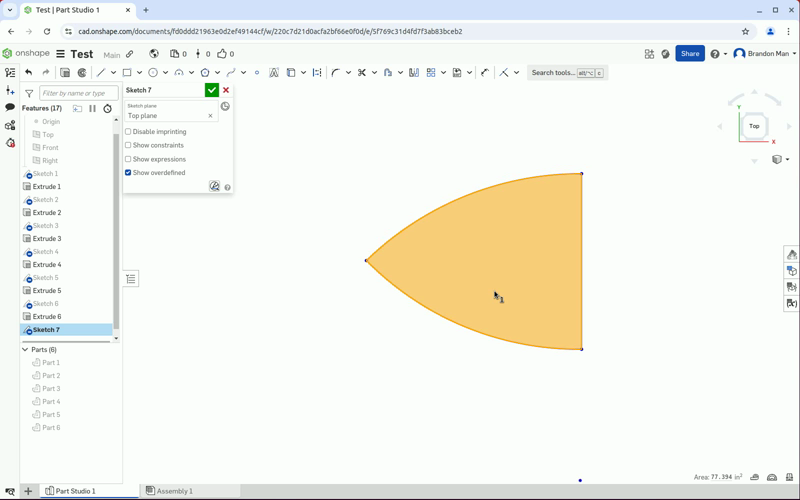
scroll(-6)
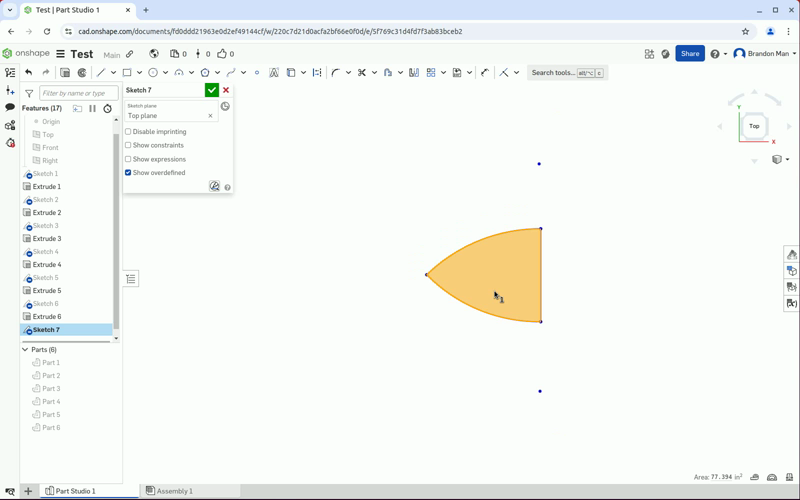
scroll(-6)
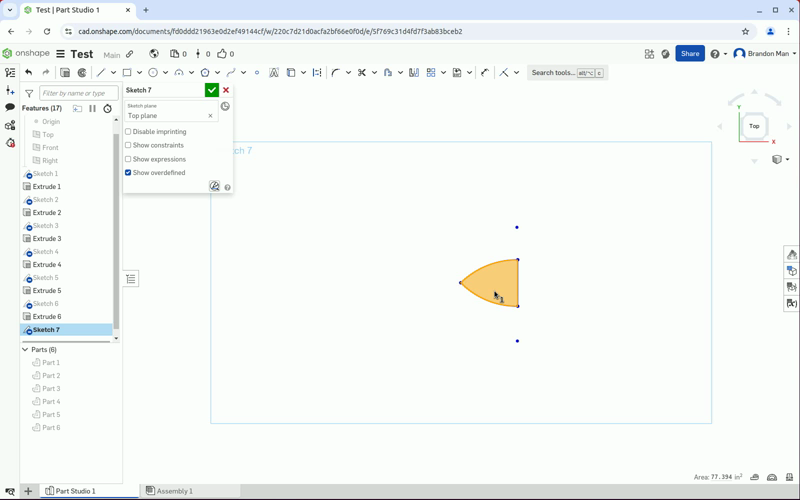
mouse_move(73, 352)
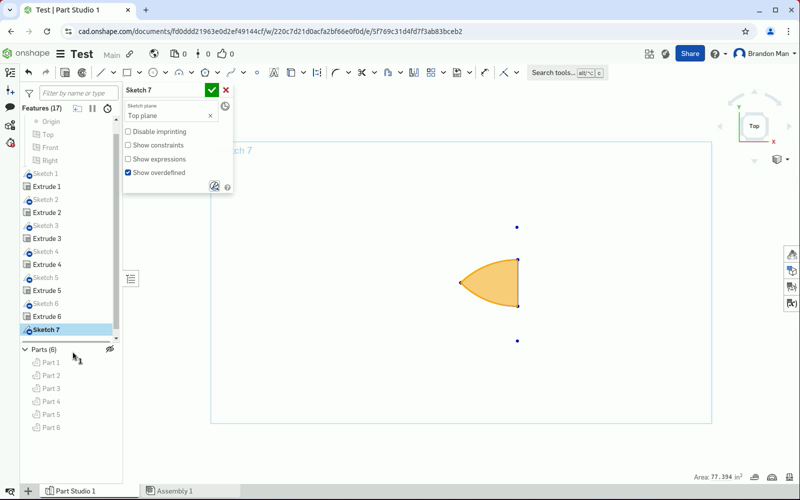
key(shift+y)
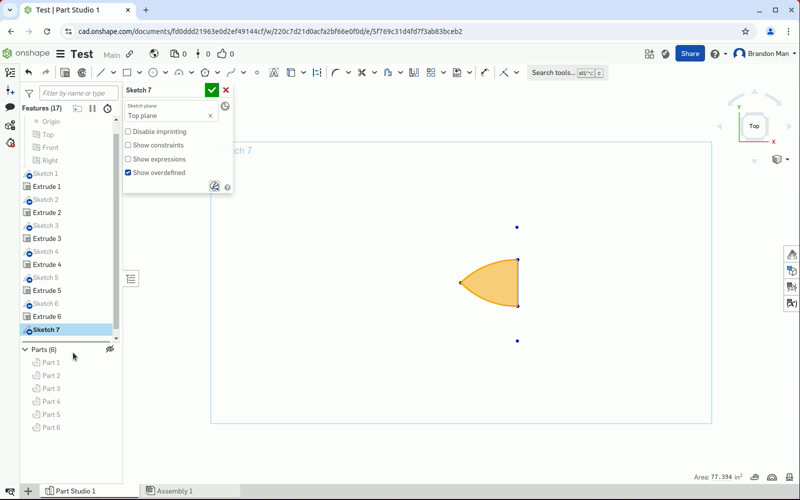
key(shift+e)
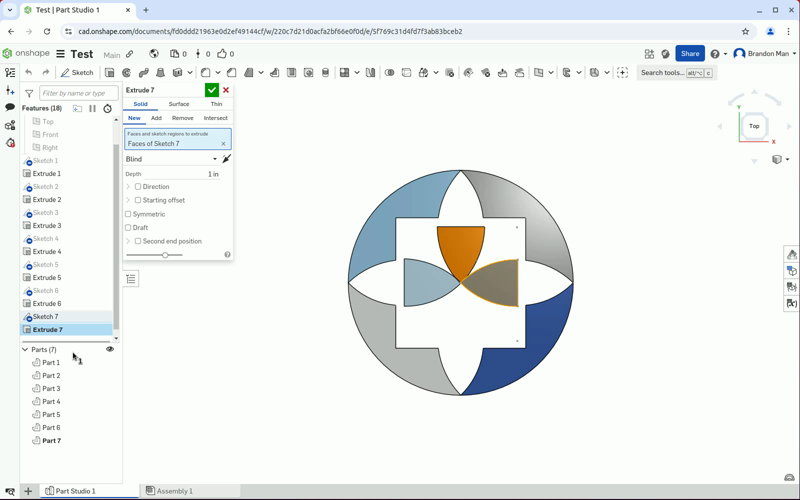
mouse_move(143, 106)
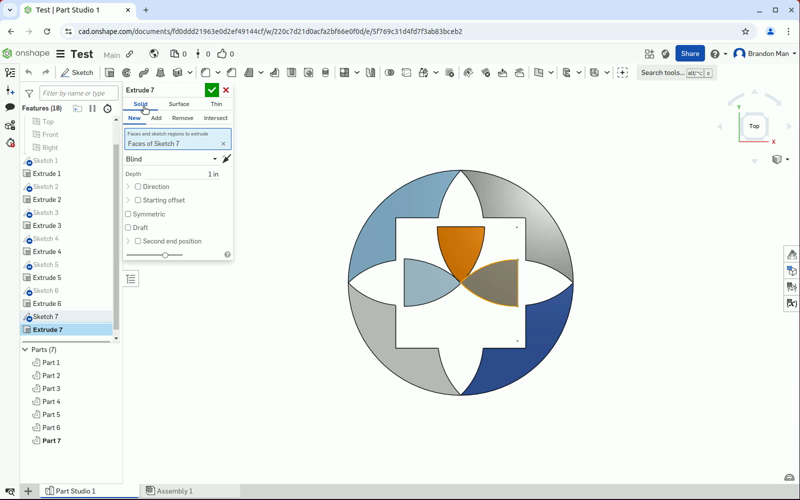
click(143, 106)
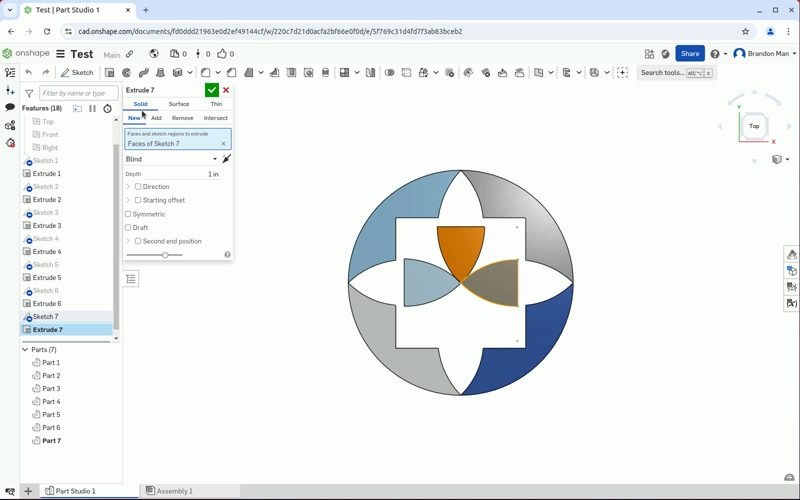
mouse_move(137, 120)
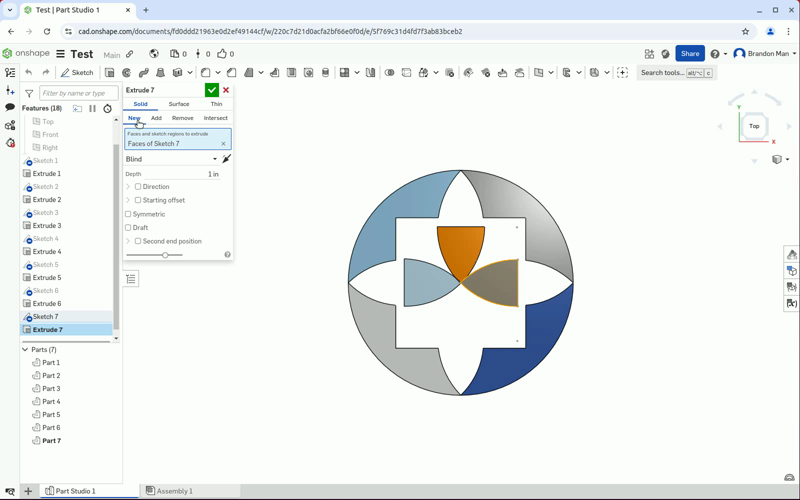
click(137, 120)
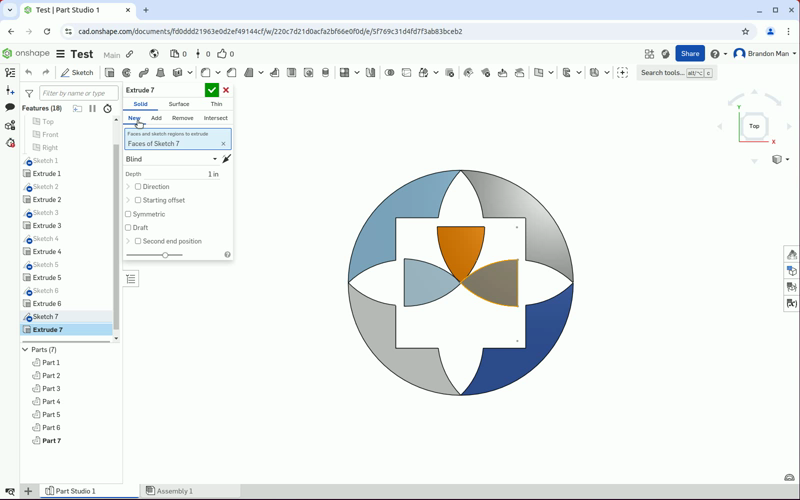
key(tab, 4)
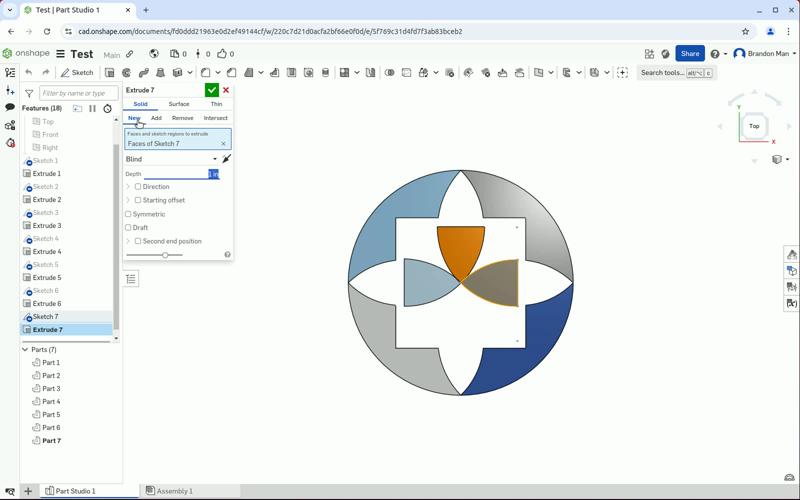
text(11.554)
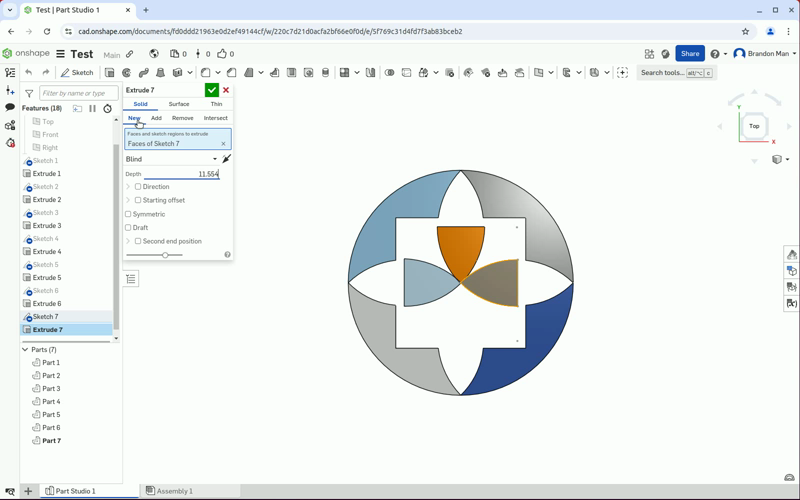
key(enter)
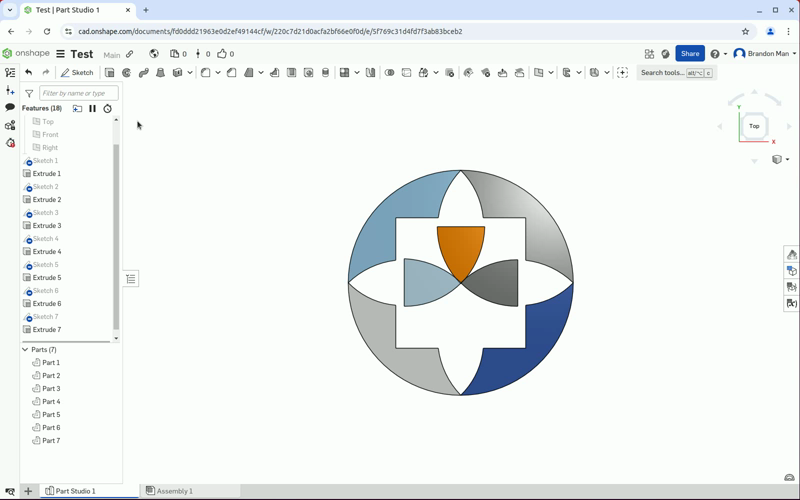
key(shift+h)
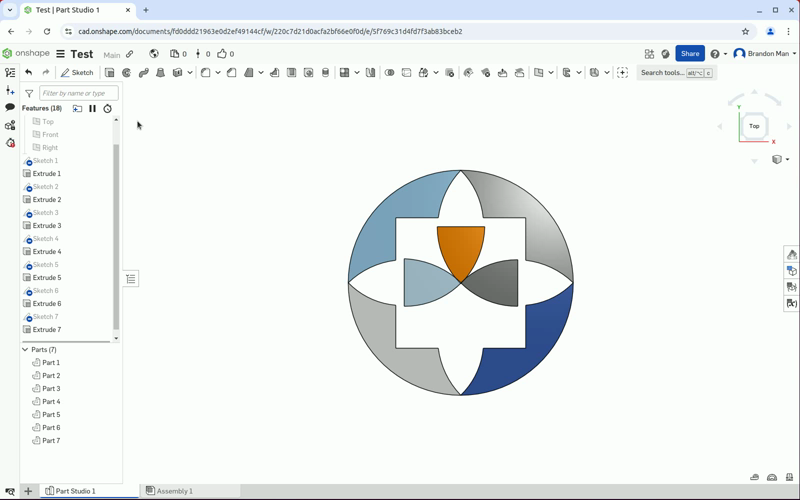
key(shift+h)
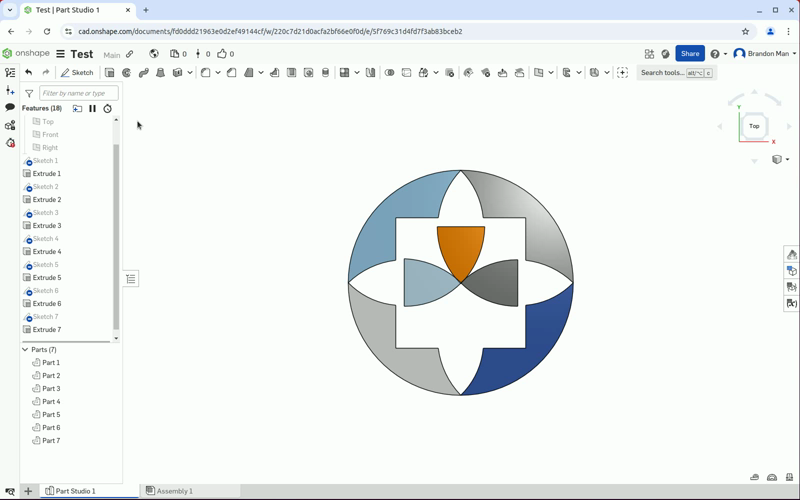
mouse_move(69, 163)
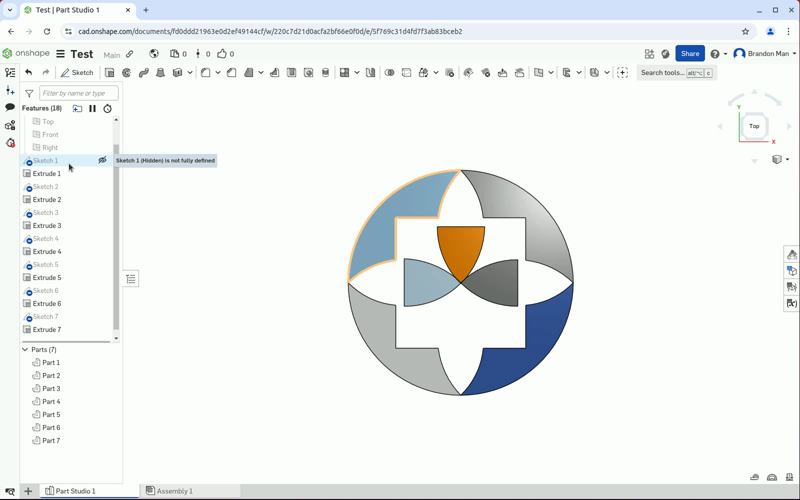
click(69, 163)
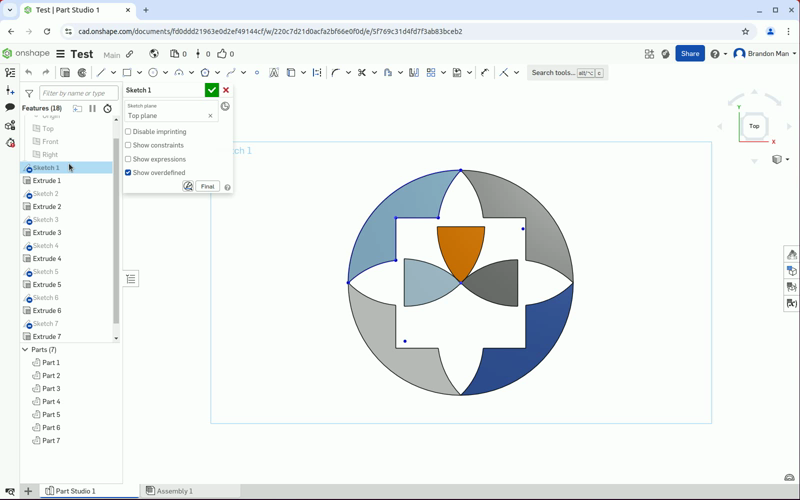
mouse_move(229, 92)
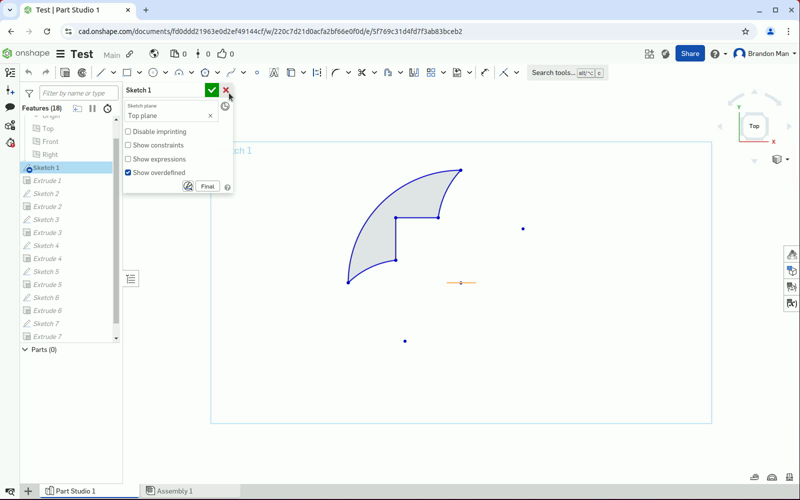
click(229, 92)
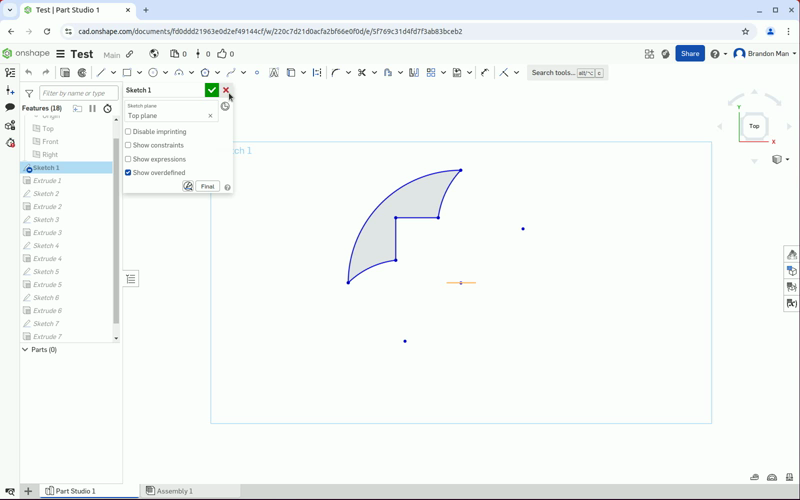
key(shift+s)
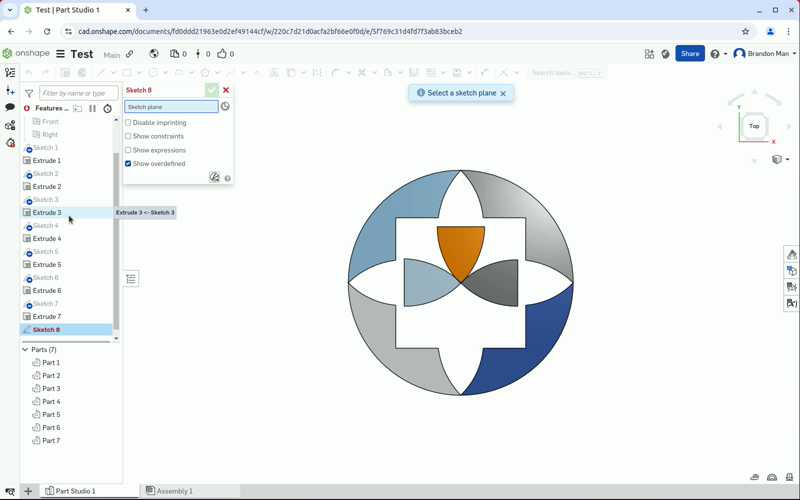
scroll(3)
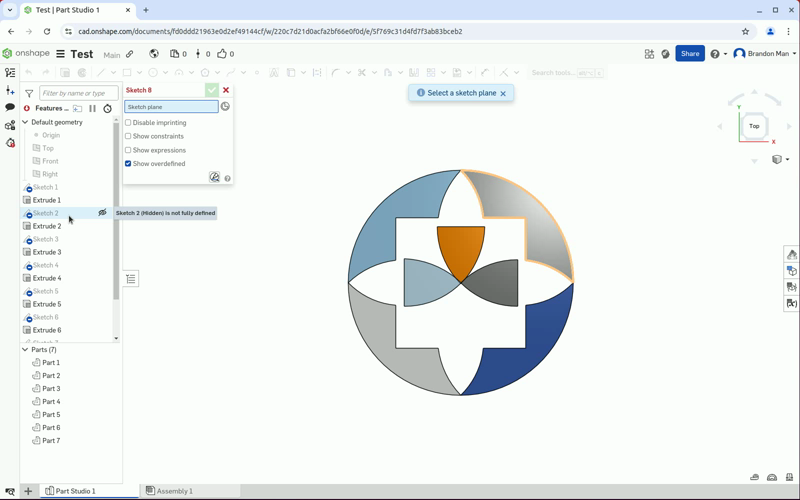
mouse_move(69, 150)
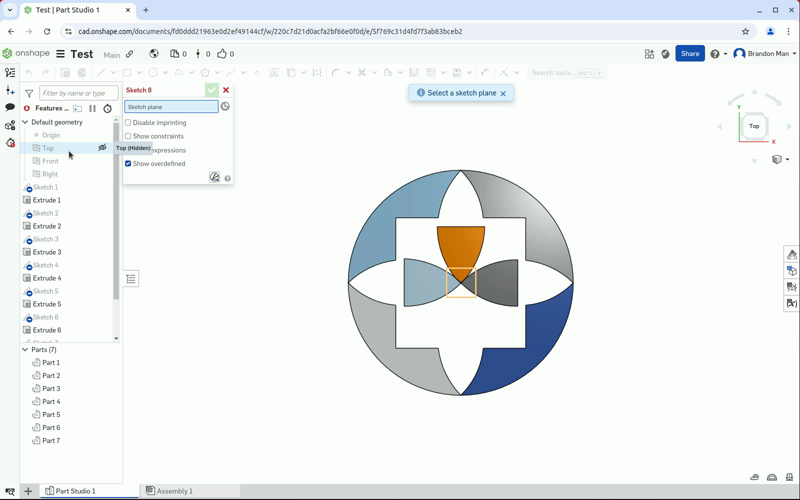
click(69, 150)
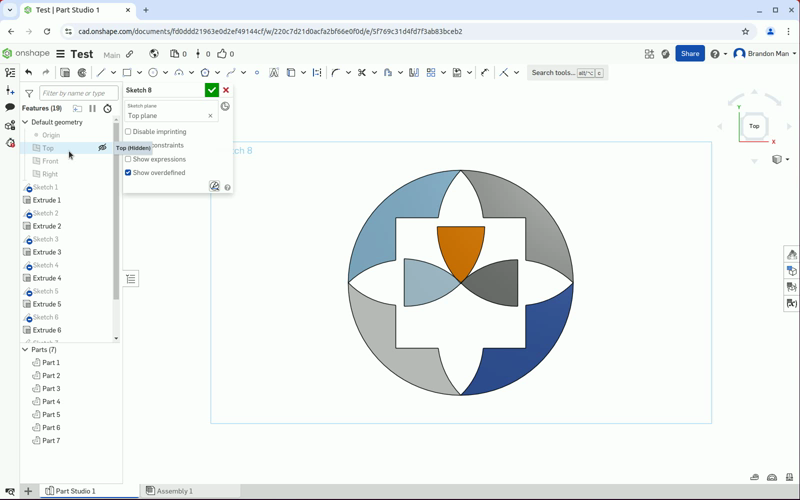
mouse_move(73, 352)
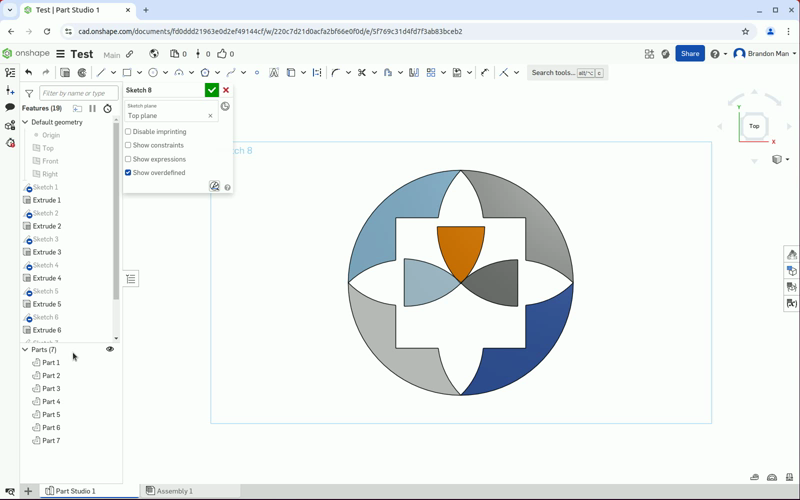
key(y)
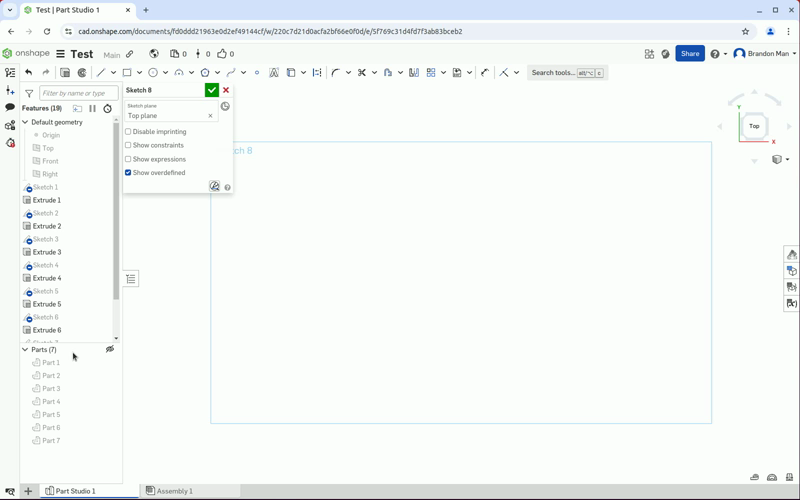
key(l)
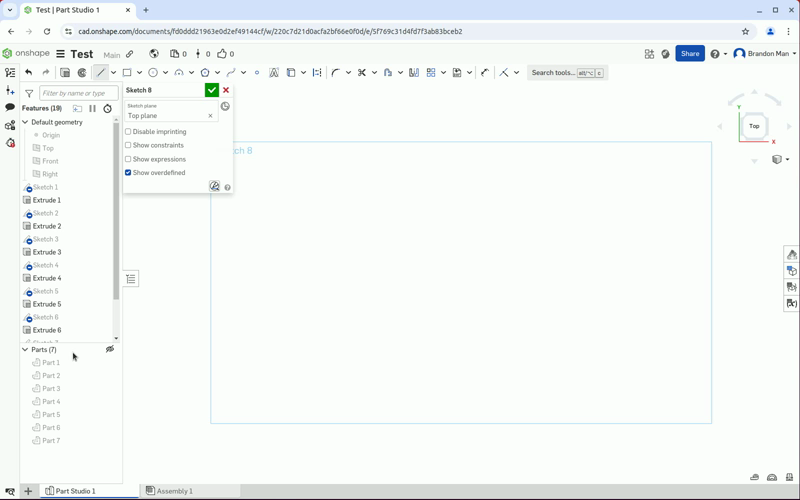
key_down(shift)
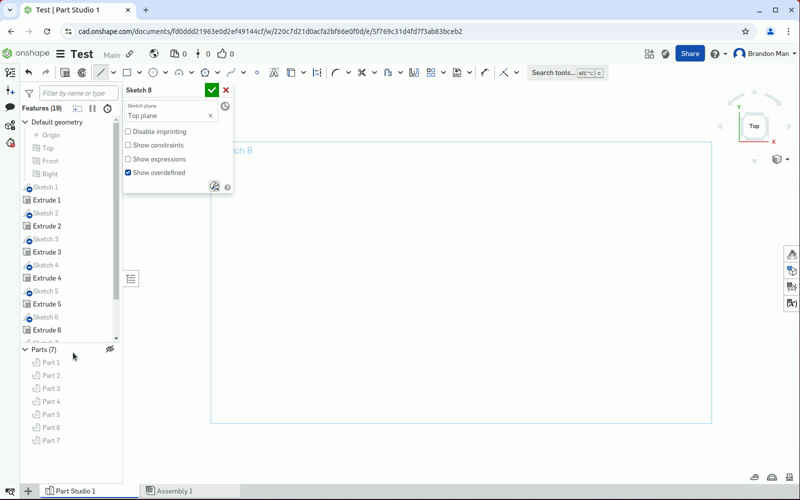
mouse_move(437, 339)
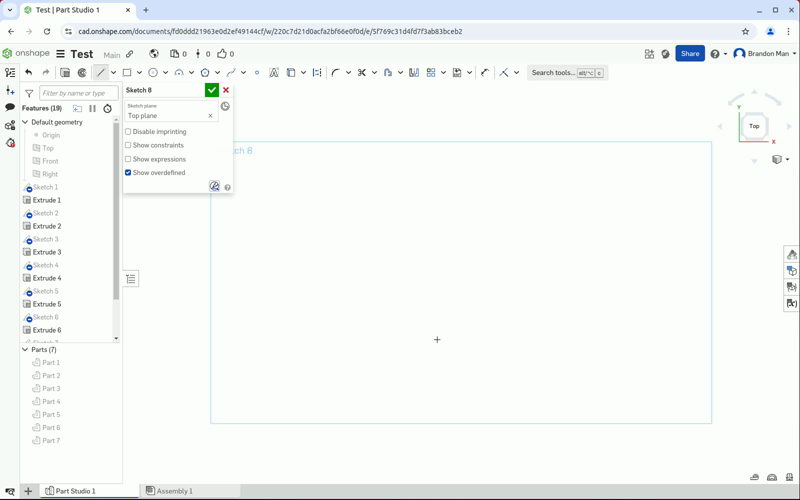
click(437, 339)
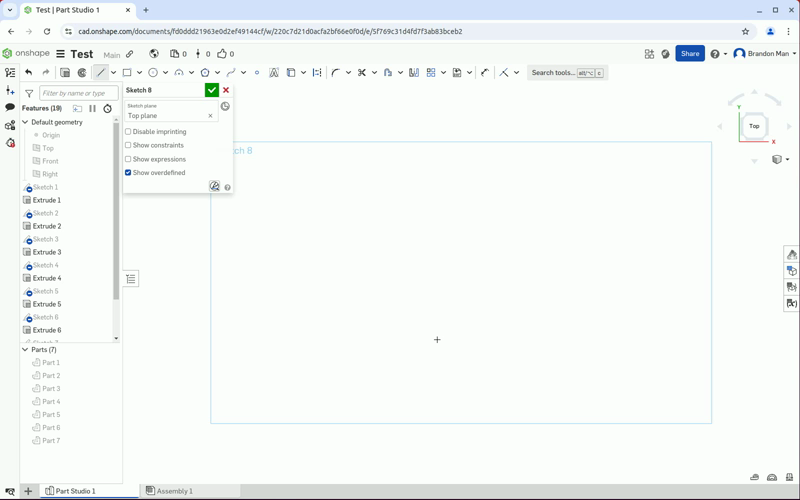
key_up(shift)
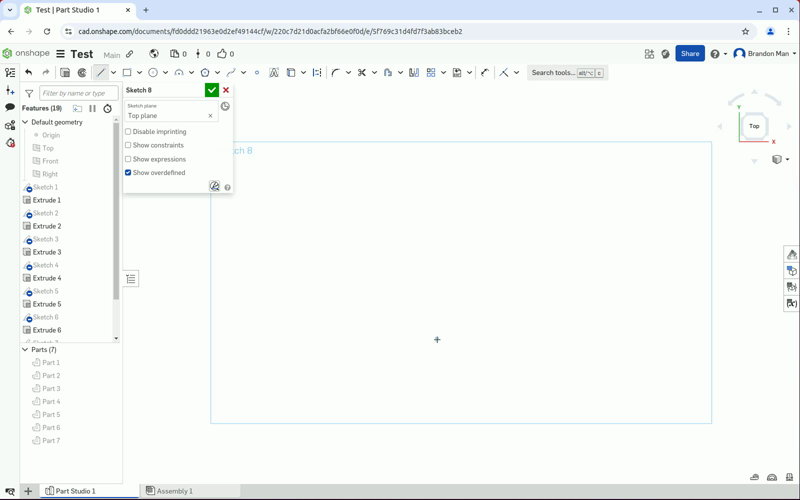
key_down(shift)
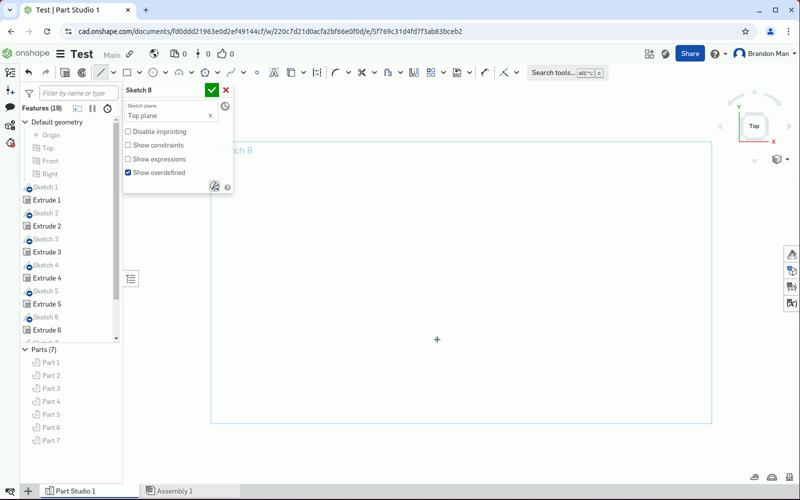
mouse_move(467, 339)
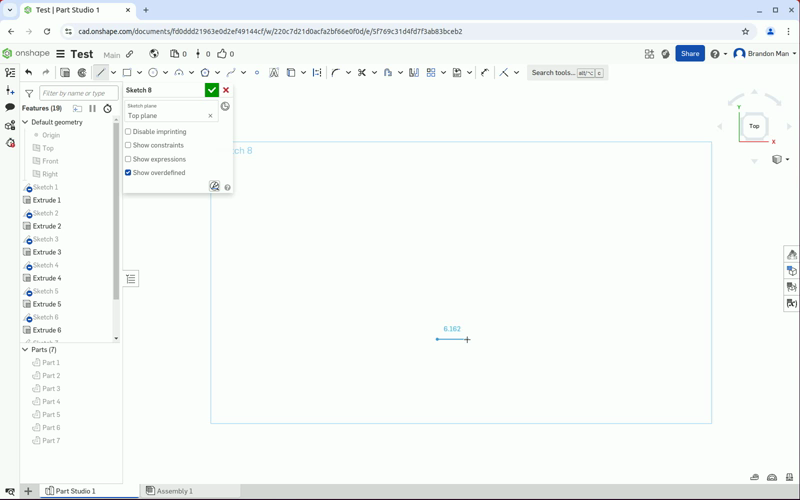
mouse_move(484, 339)
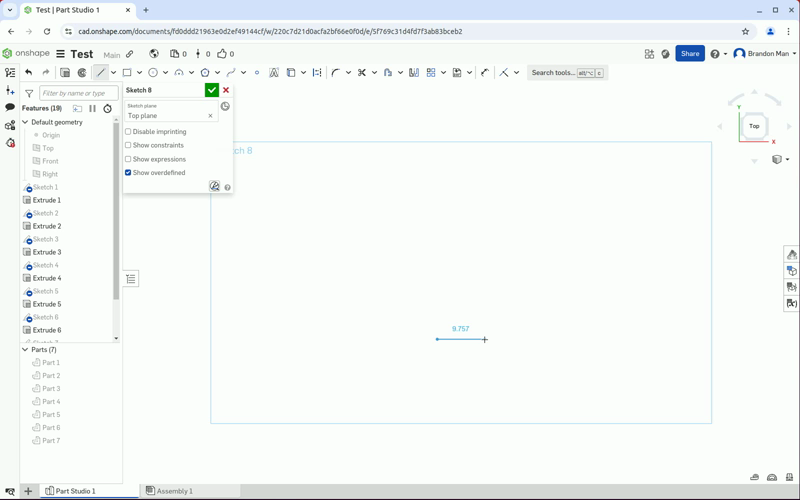
click(484, 339)
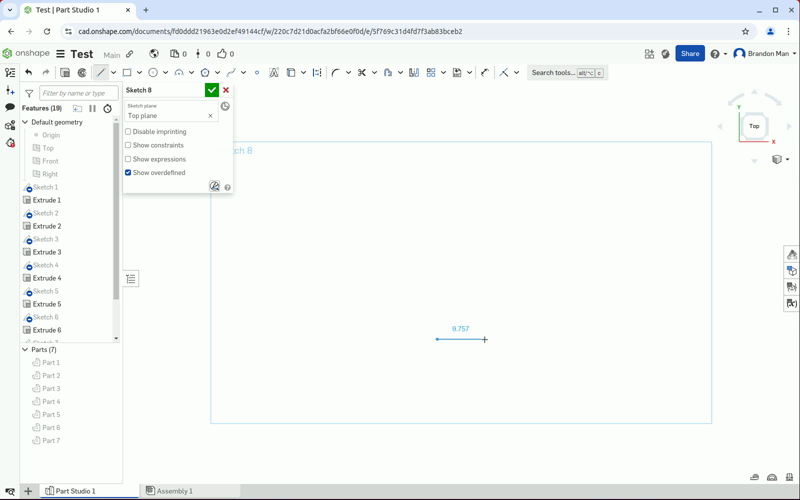
key_up(shift)
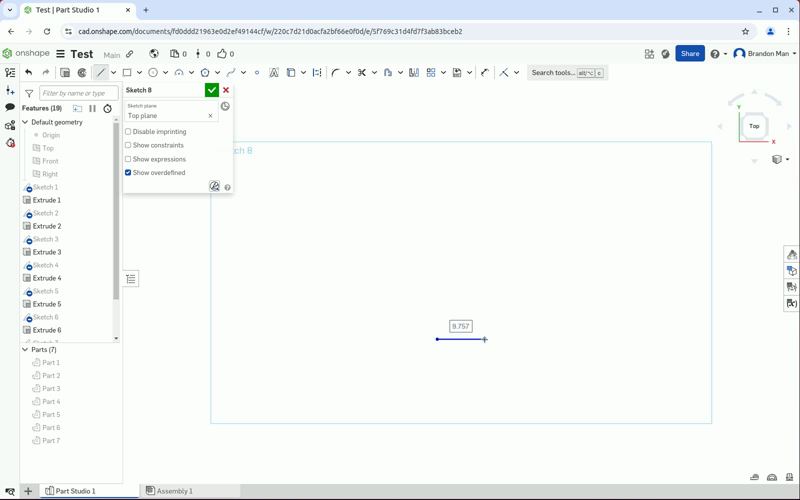
key(esc)
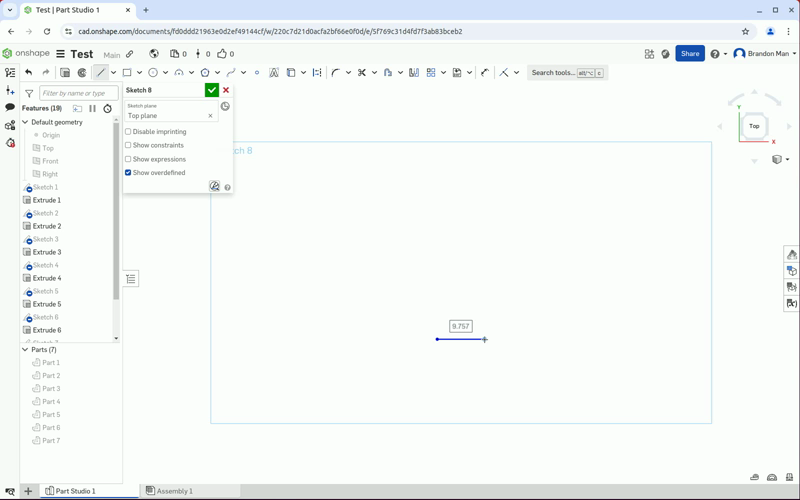
key(a)
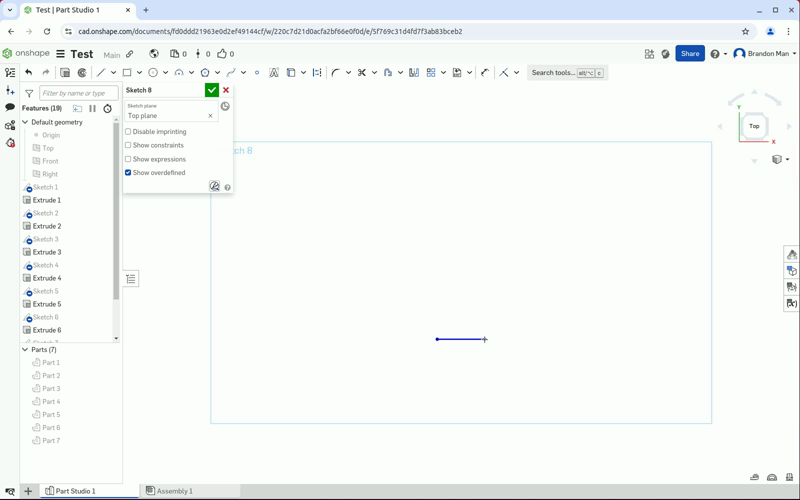
mouse_move(484, 339)
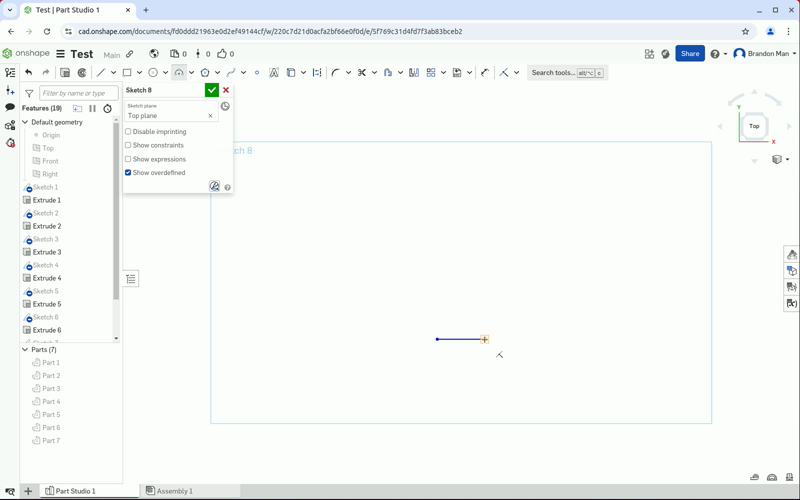
click(484, 339)
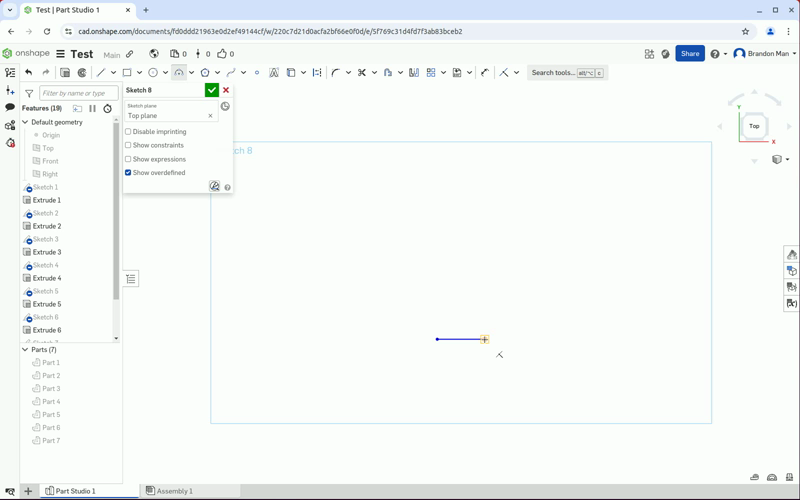
key_down(shift)
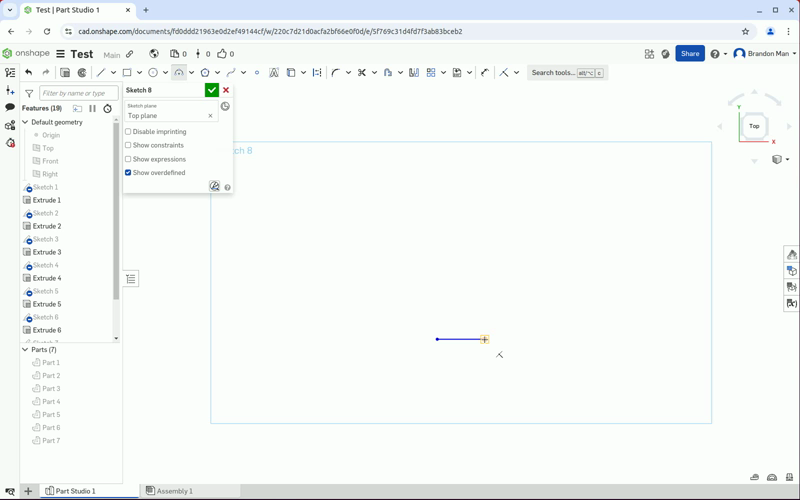
mouse_move(460, 282)
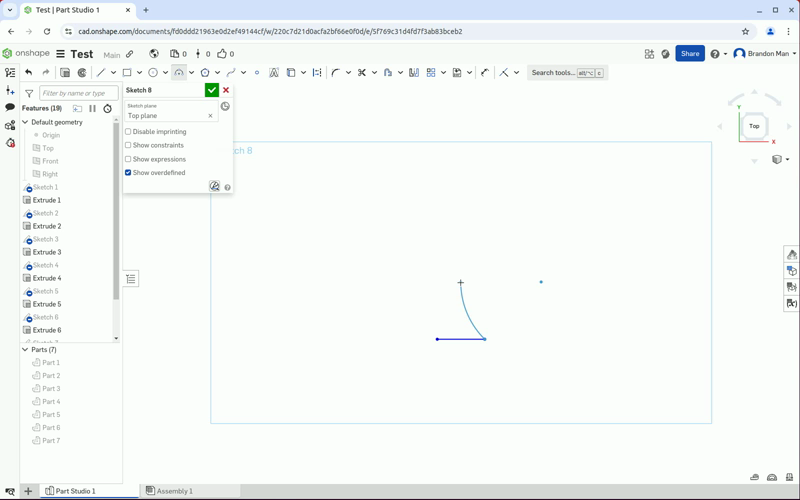
click(460, 282)
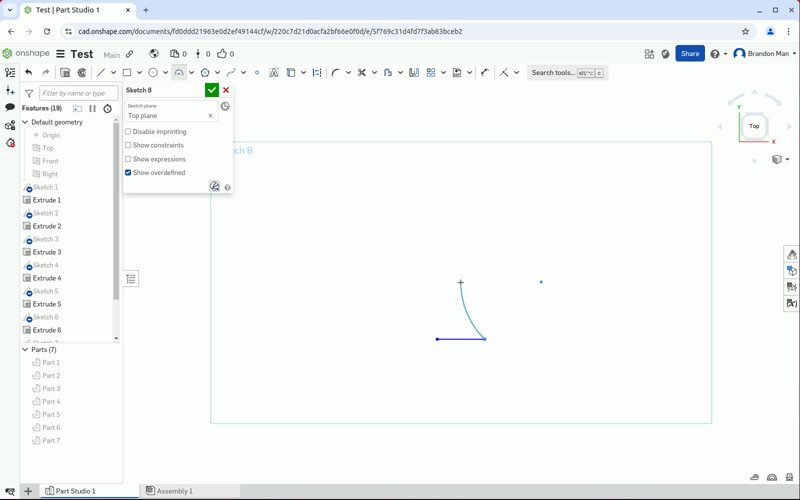
mouse_move(478, 308)
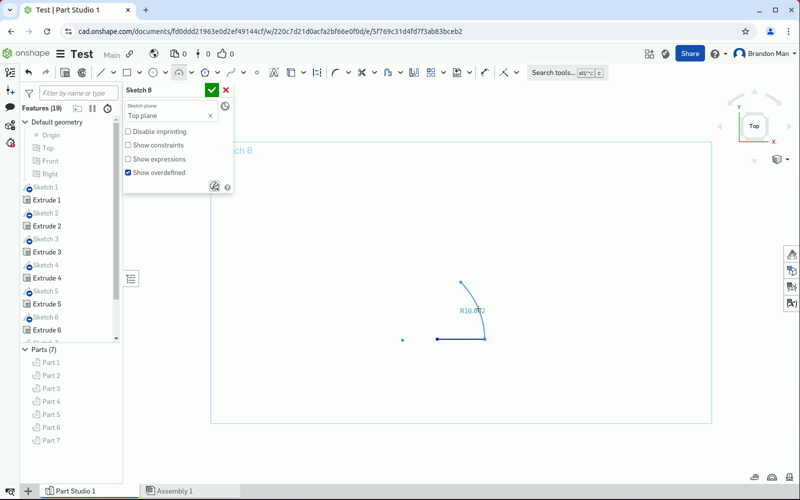
click(478, 308)
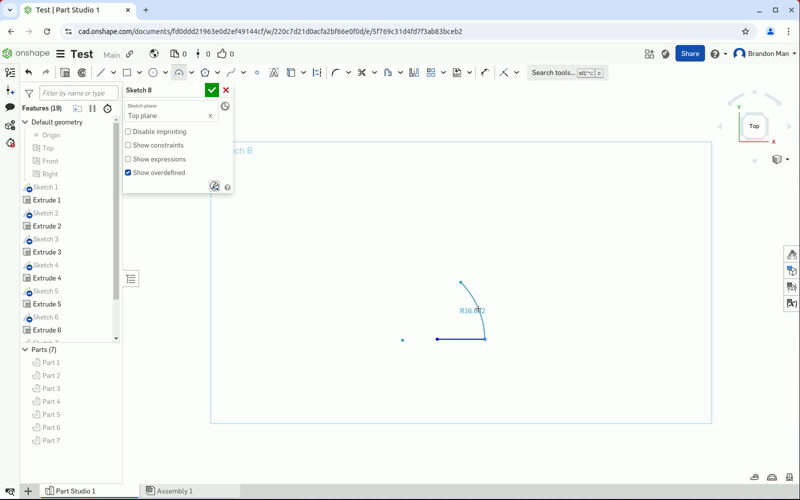
key_up(shift)
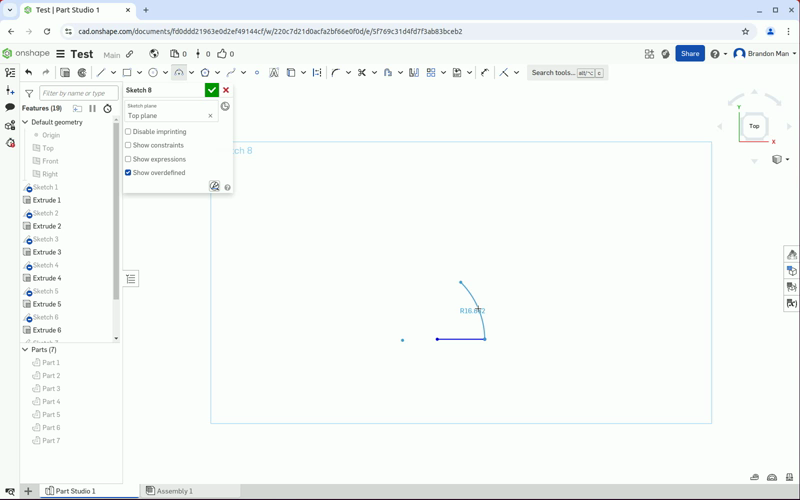
mouse_move(460, 282)
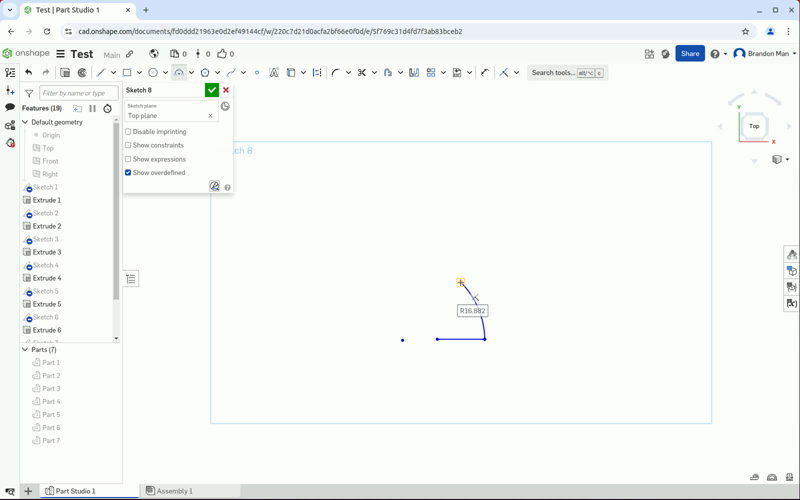
click(460, 282)
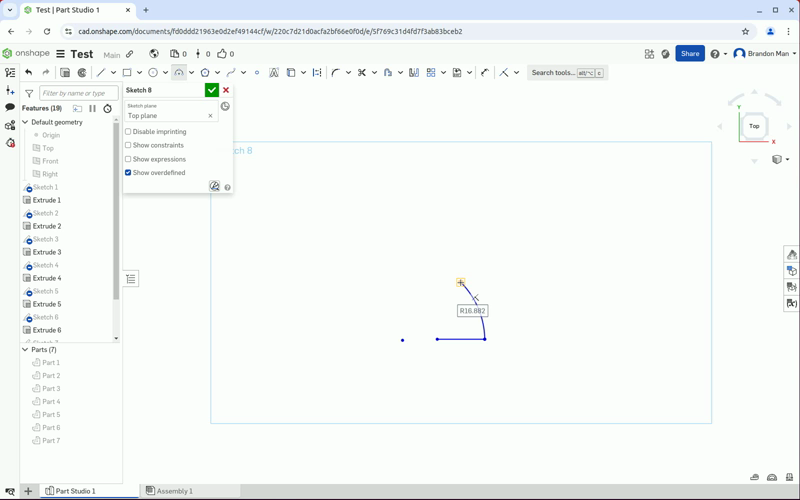
mouse_move(437, 339)
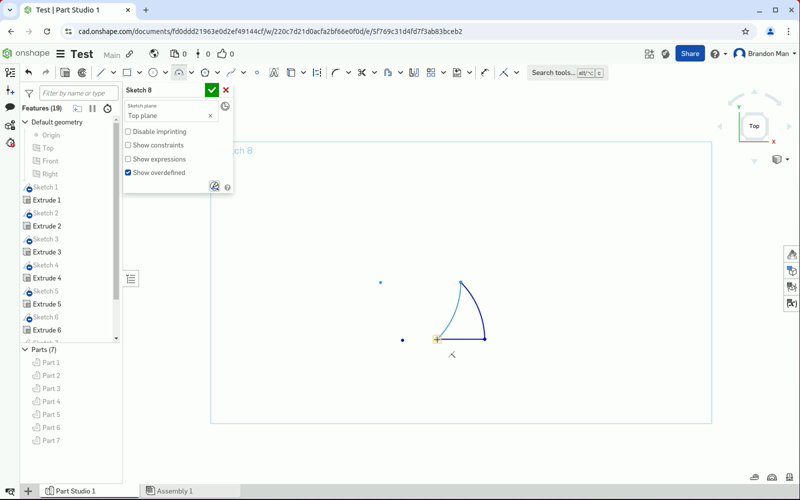
click(437, 339)
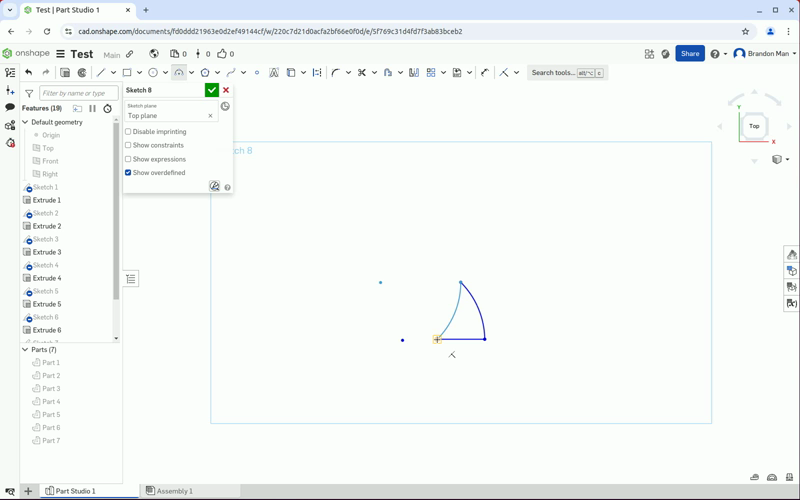
key_down(shift)
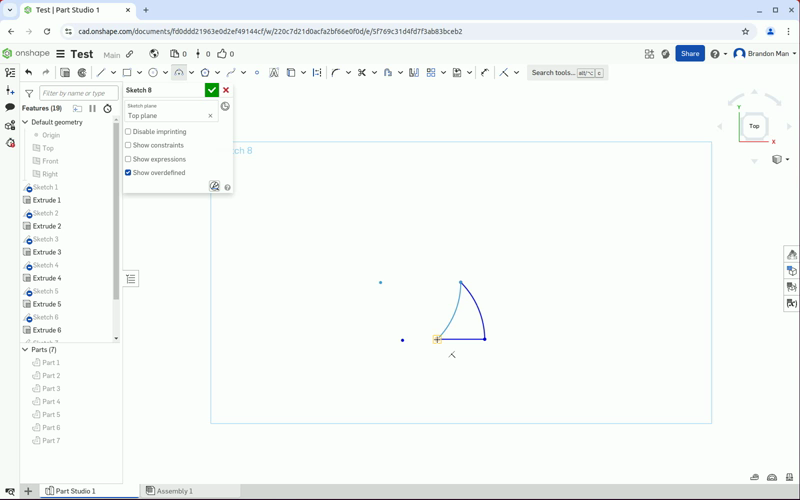
mouse_move(443, 308)
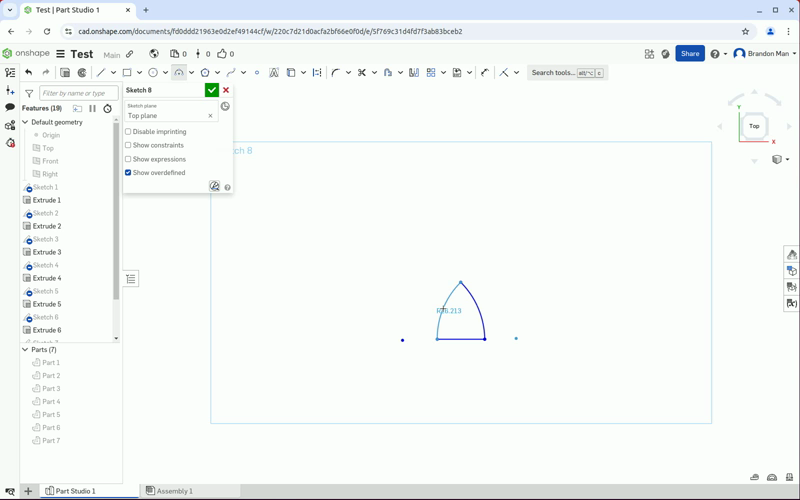
click(443, 308)
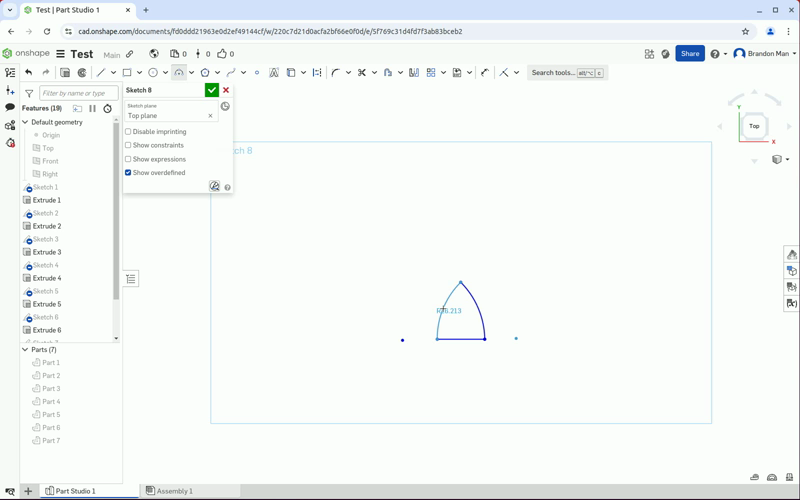
key_up(shift)
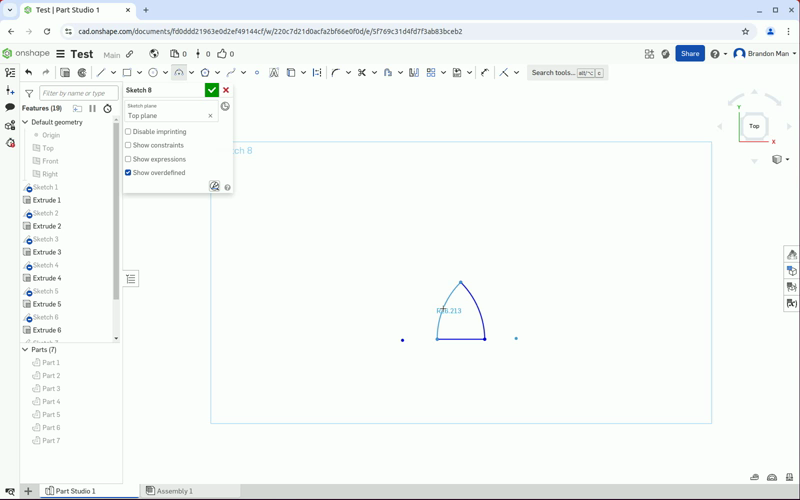
key(esc)
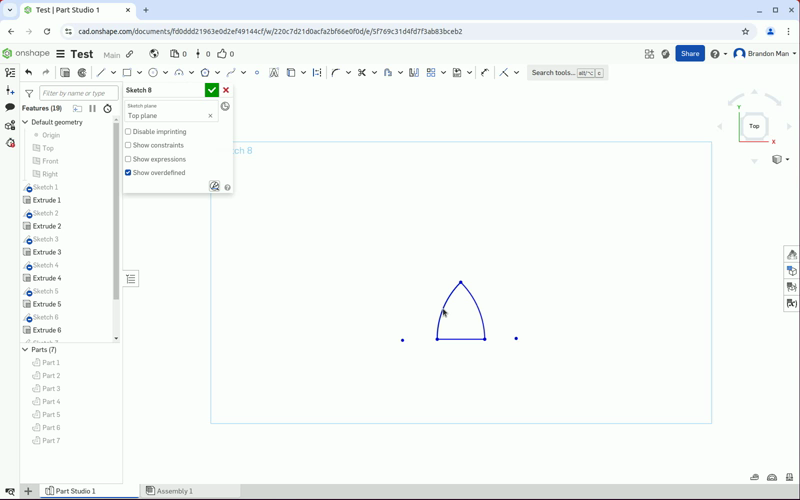
mouse_move(455, 326)
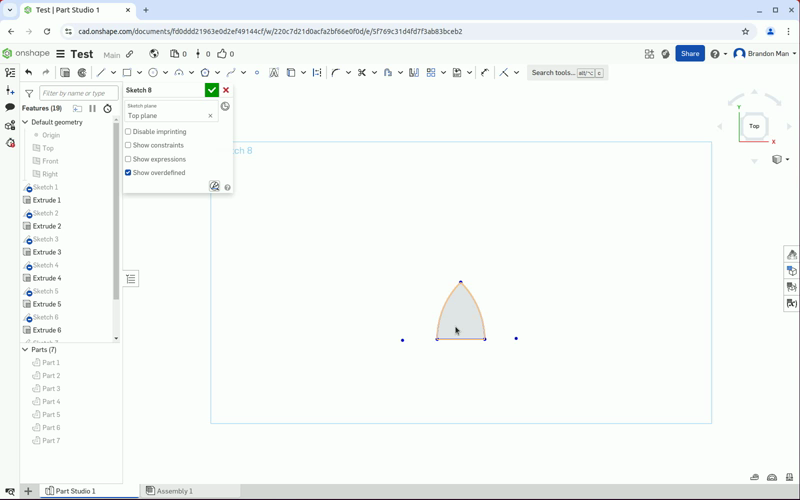
click(455, 326)
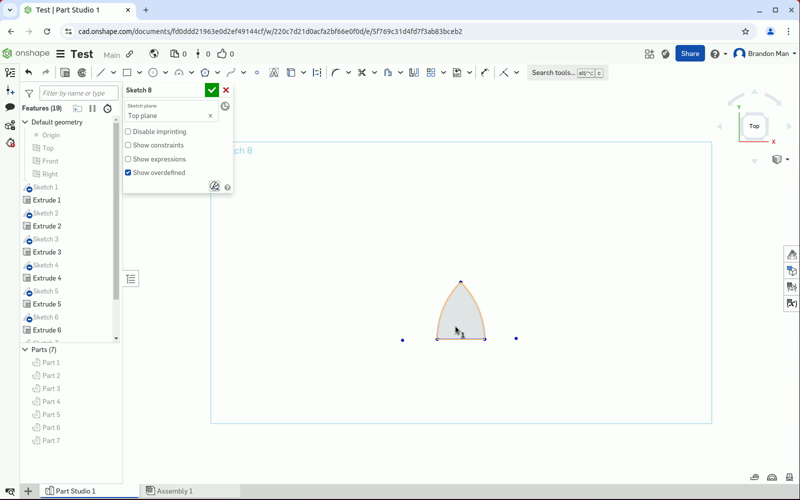
mouse_move(73, 352)
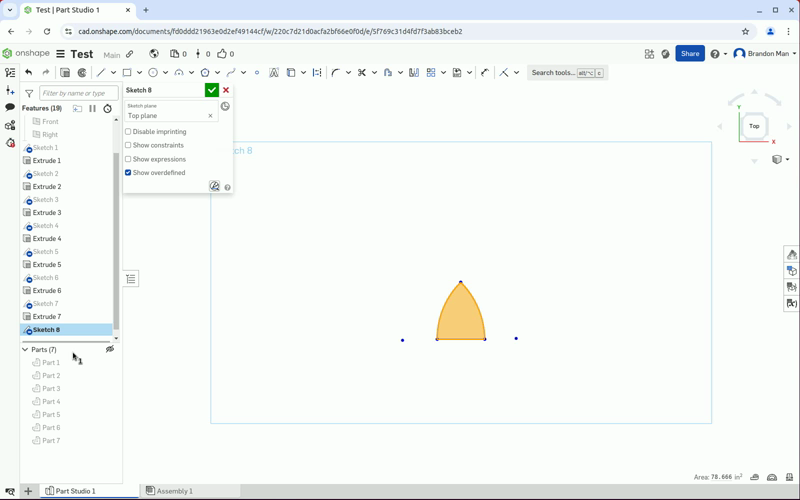
key(shift+y)
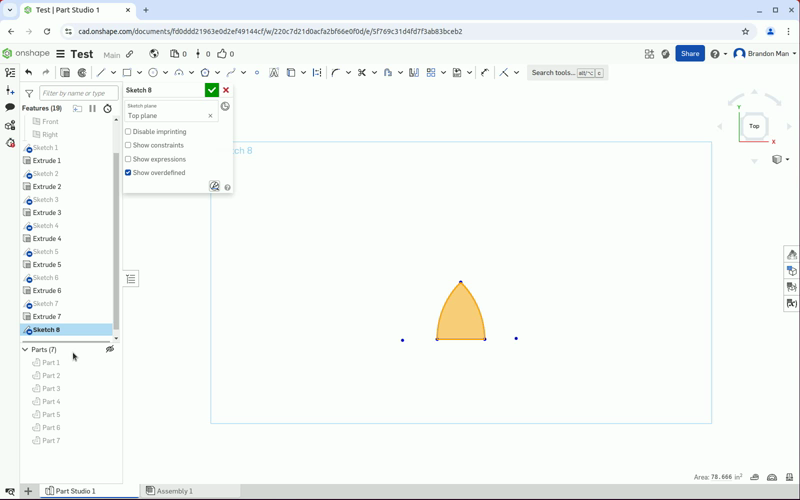
key(shift+e)
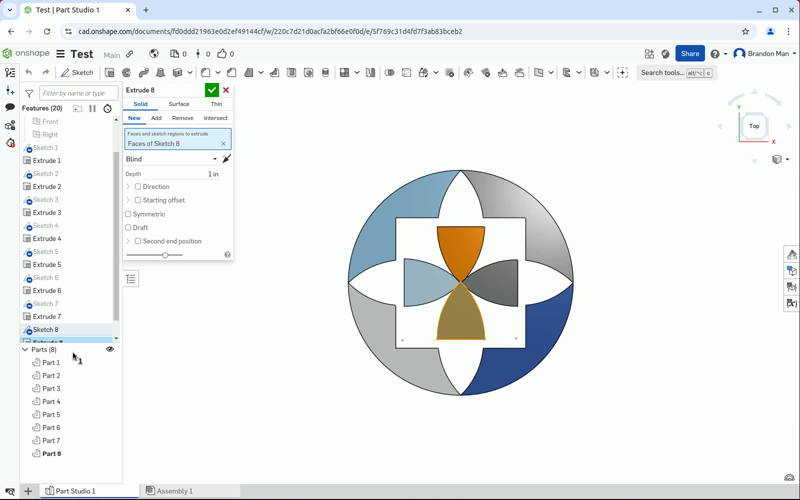
mouse_move(143, 106)
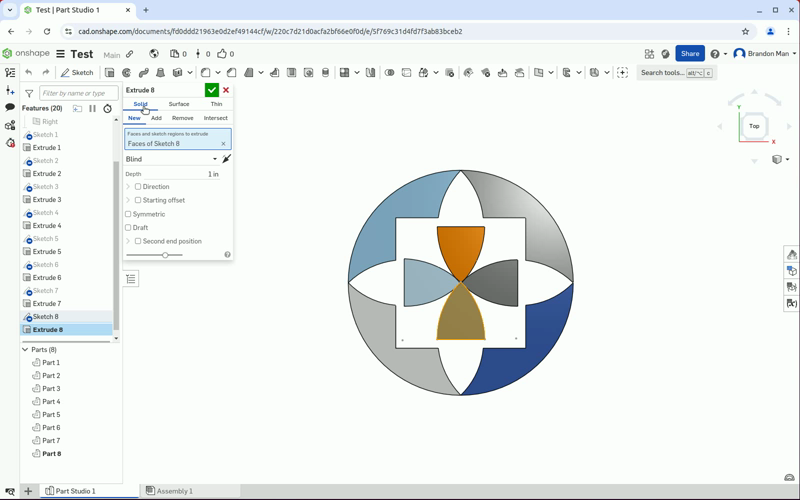
click(143, 106)
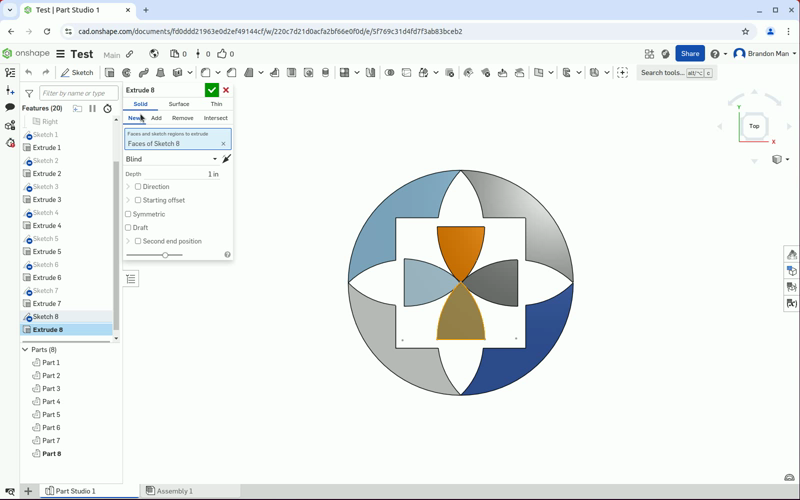
mouse_move(137, 120)
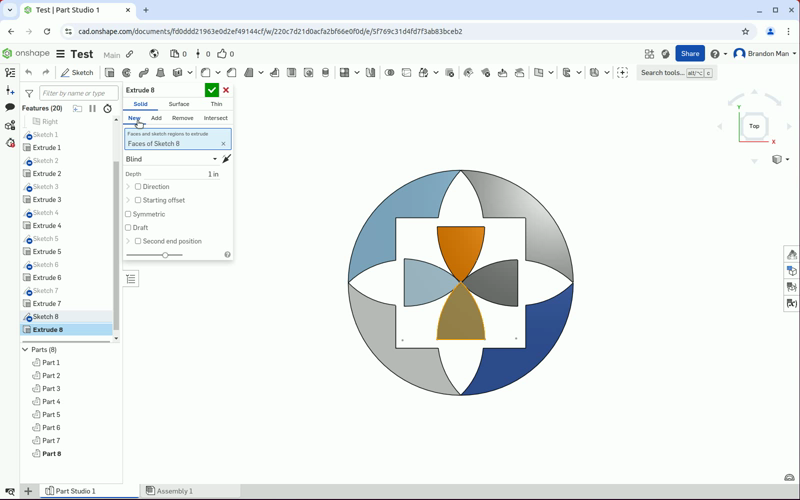
click(137, 120)
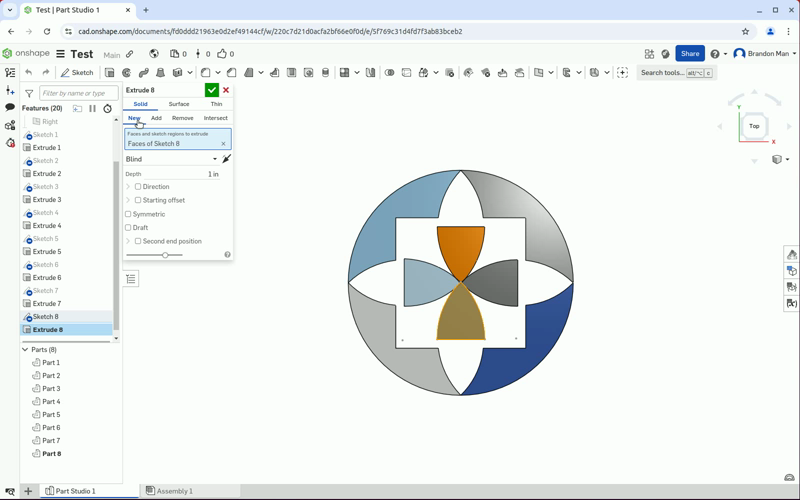
key(tab, 4)
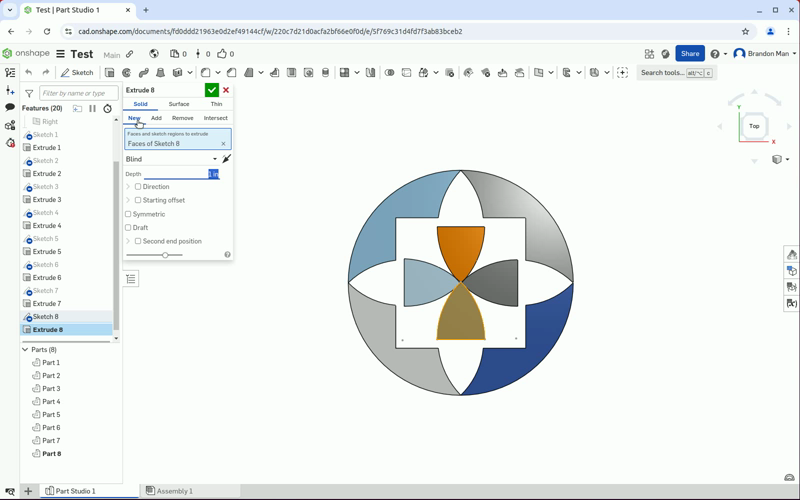
text(11.554)
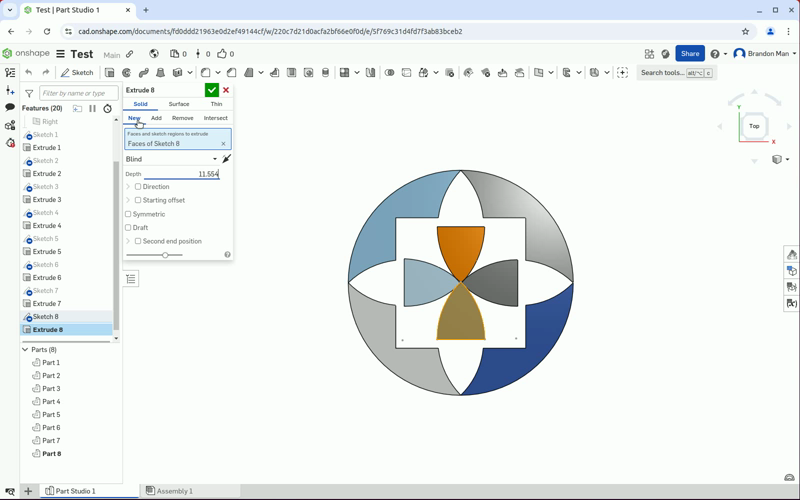
key(enter)
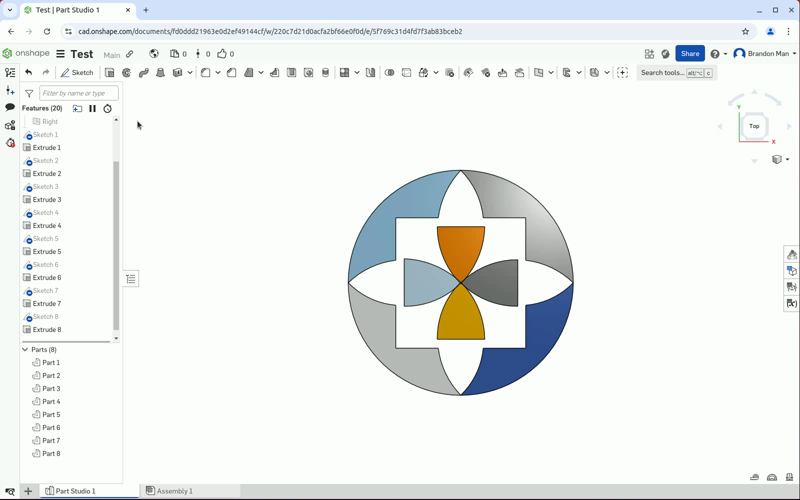
key(shift+h)
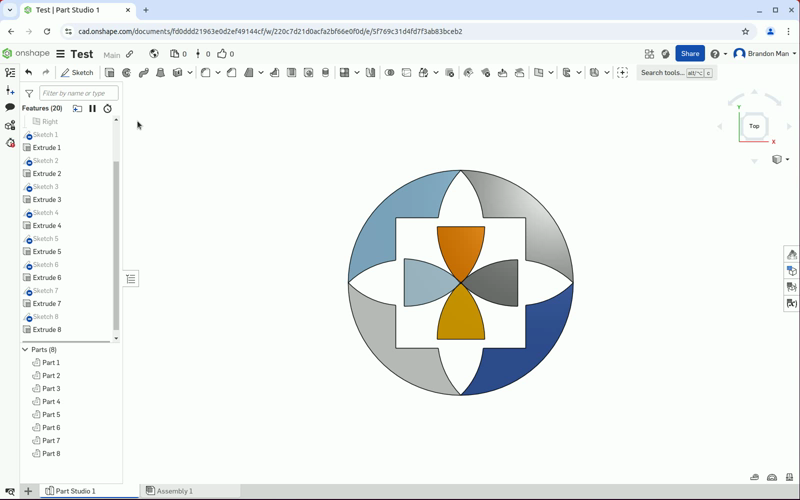
key(shift+h)
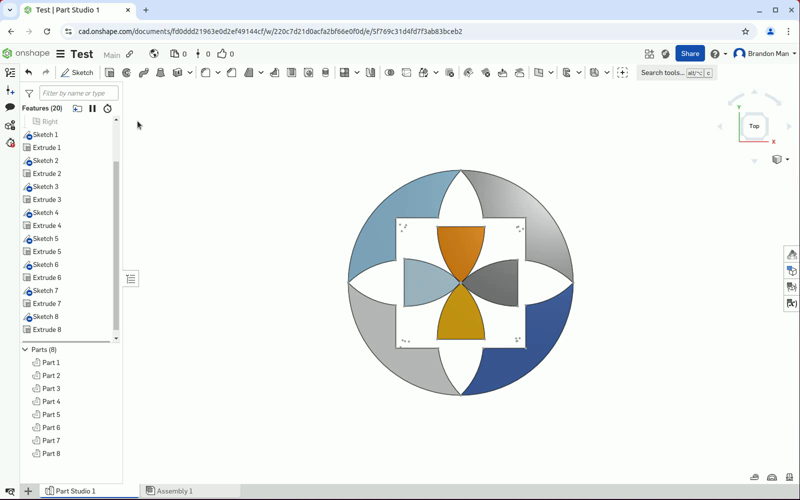
key(shift+7)
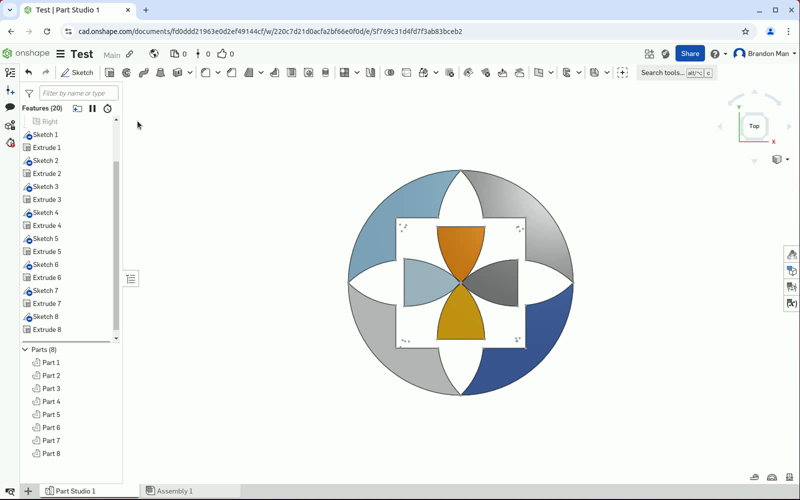
key(up, 3)
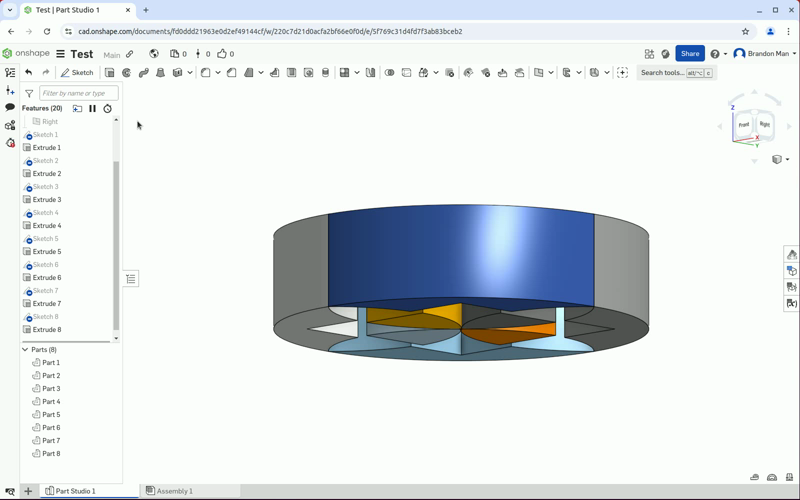
key(left, 3)
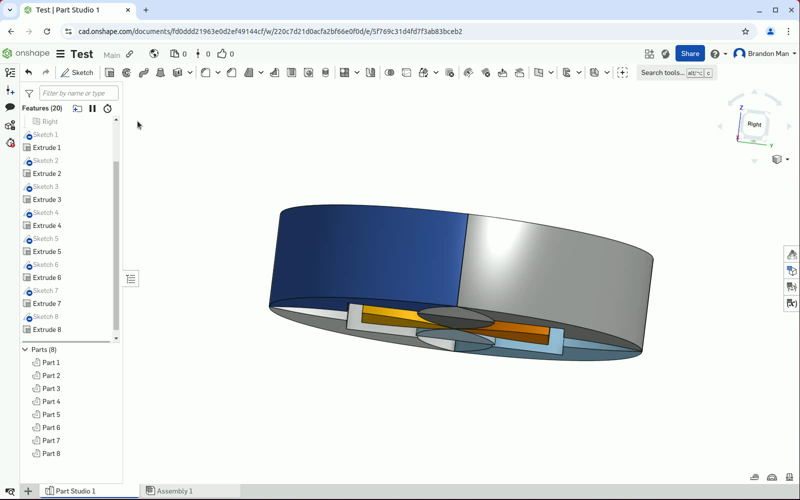
key(right, 3)
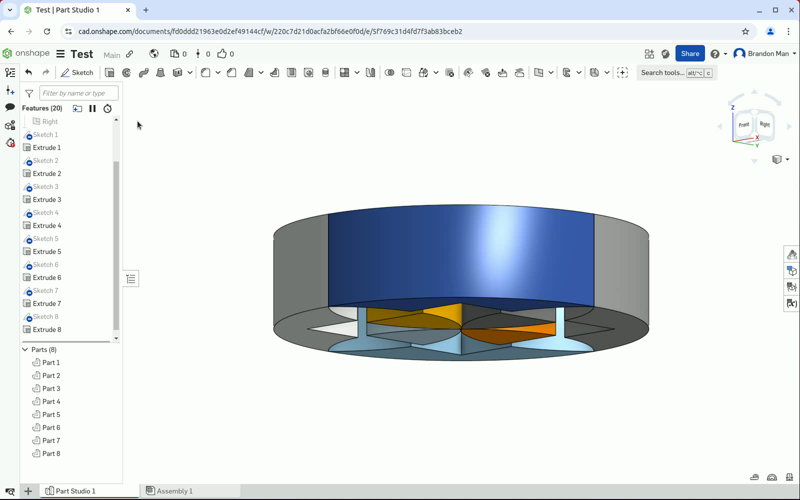
key(down, 3)
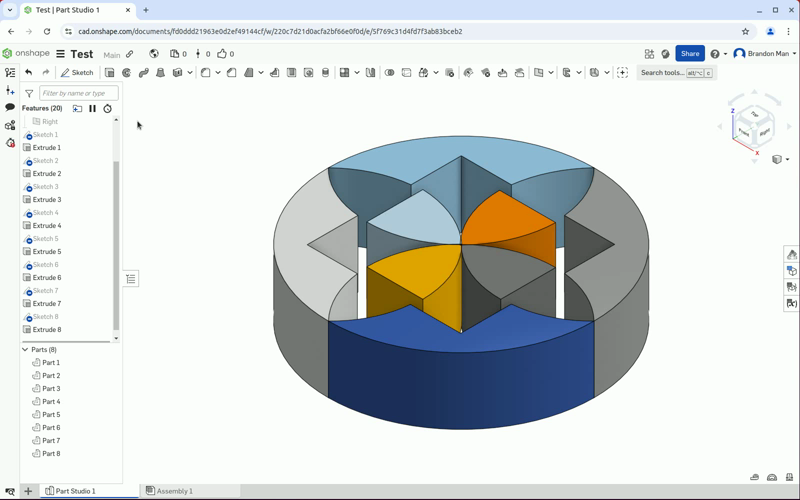
mouse_move(69, 137)
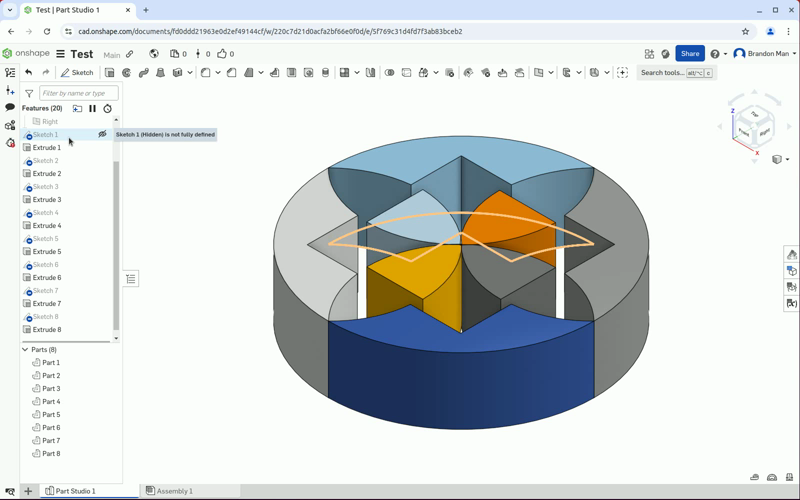
click(69, 137)